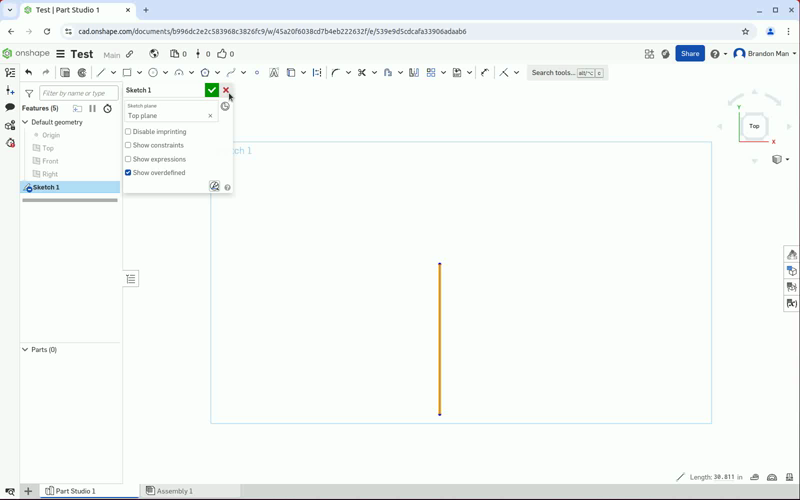
key(shift+h)
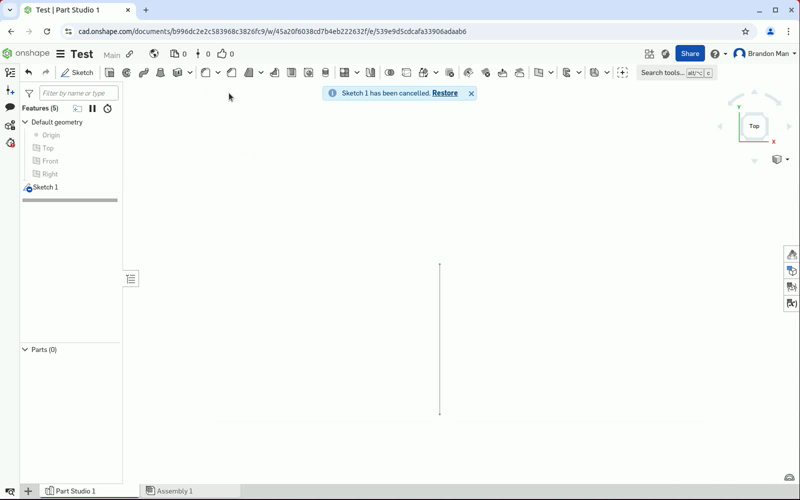
key(shift+s)
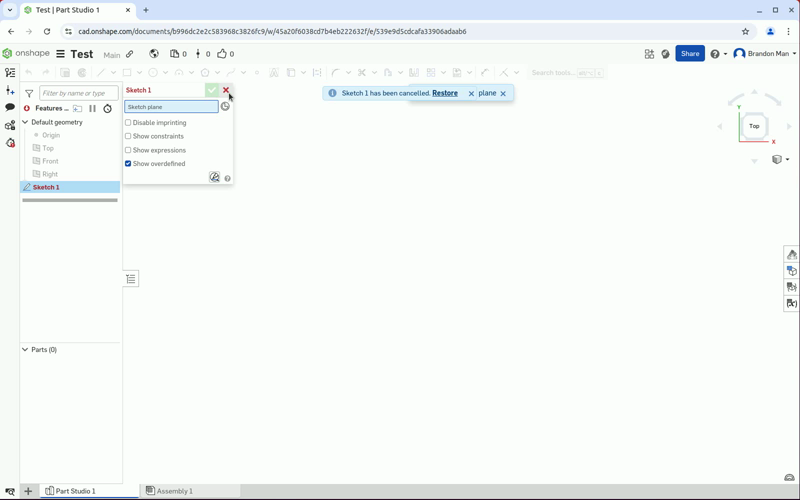
mouse_move(73, 150)
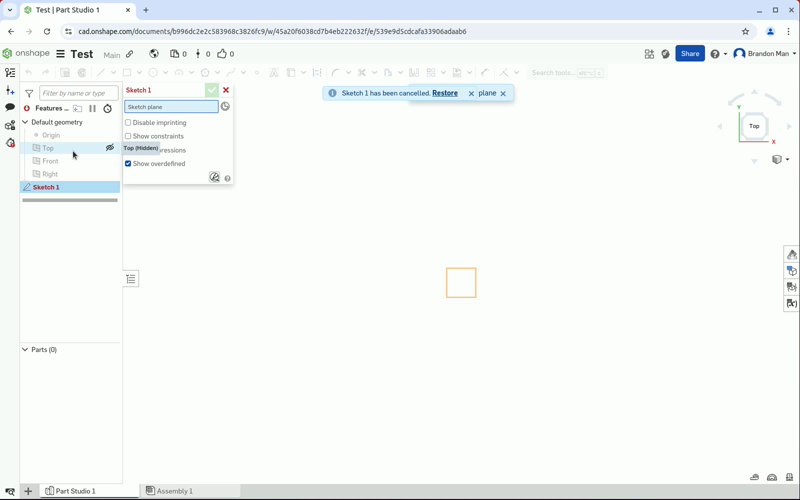
click(73, 150)
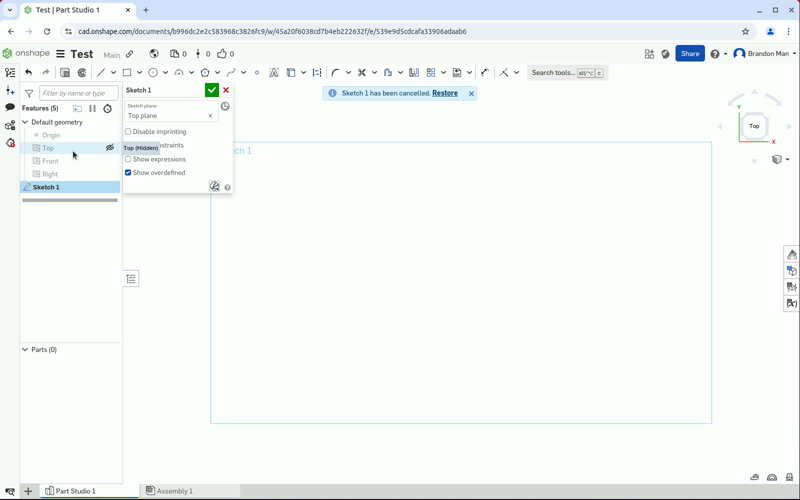
mouse_move(73, 352)
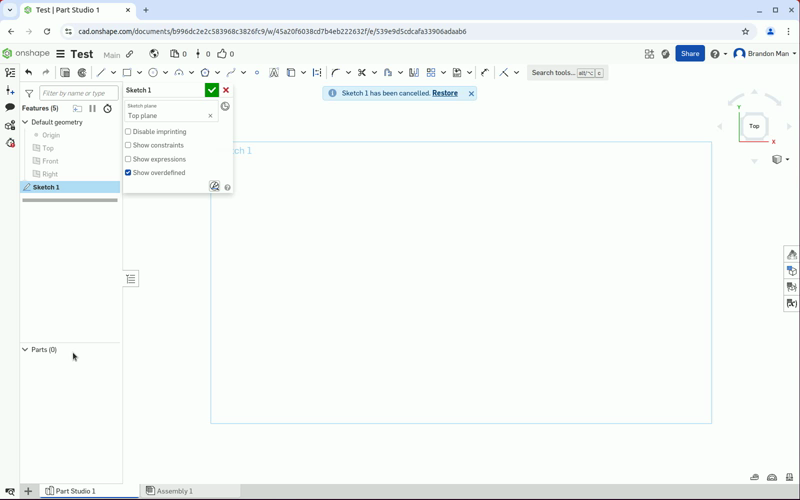
key(y)
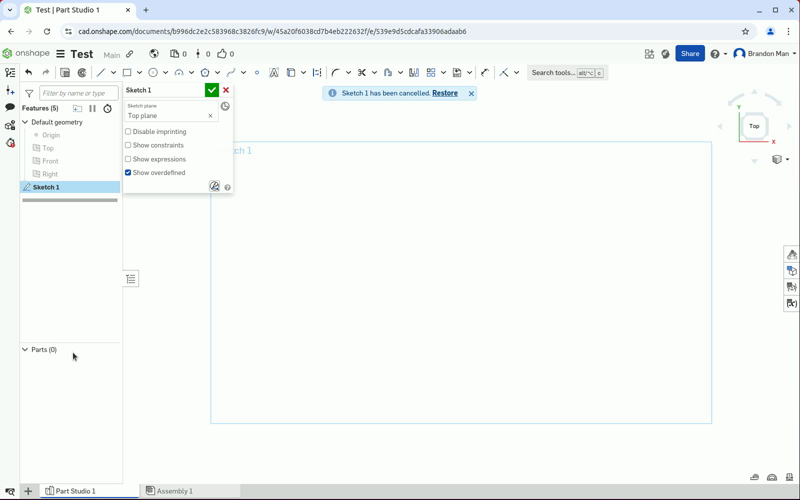
key(l)
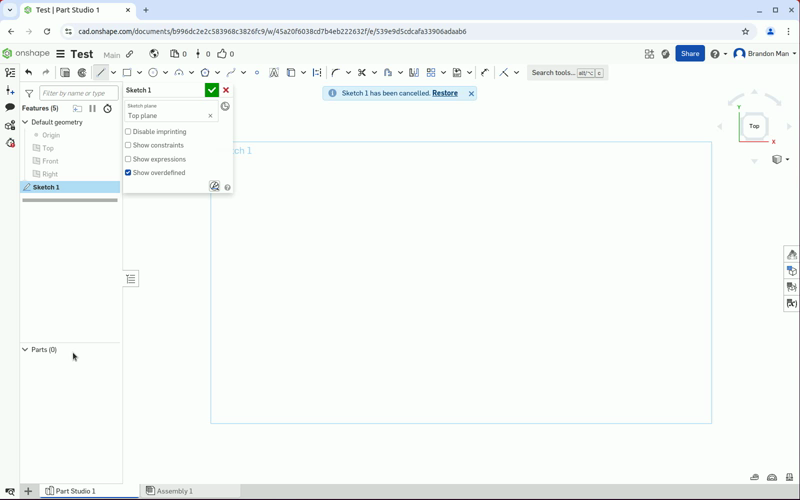
key_down(shift)
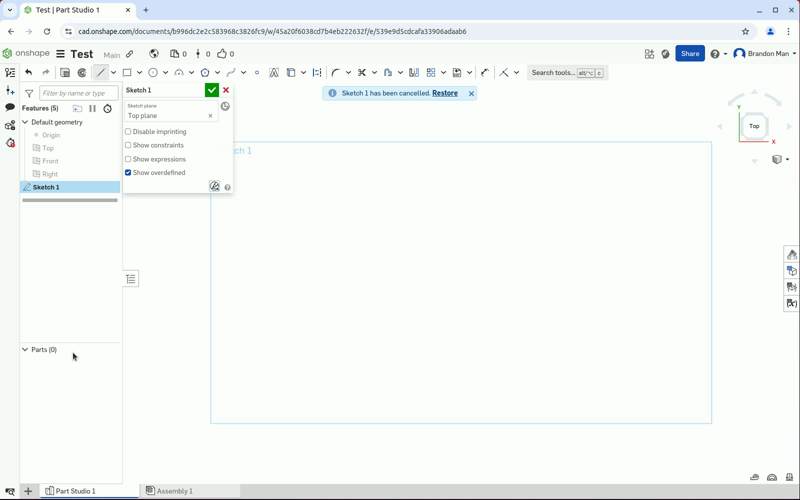
mouse_move(348, 339)
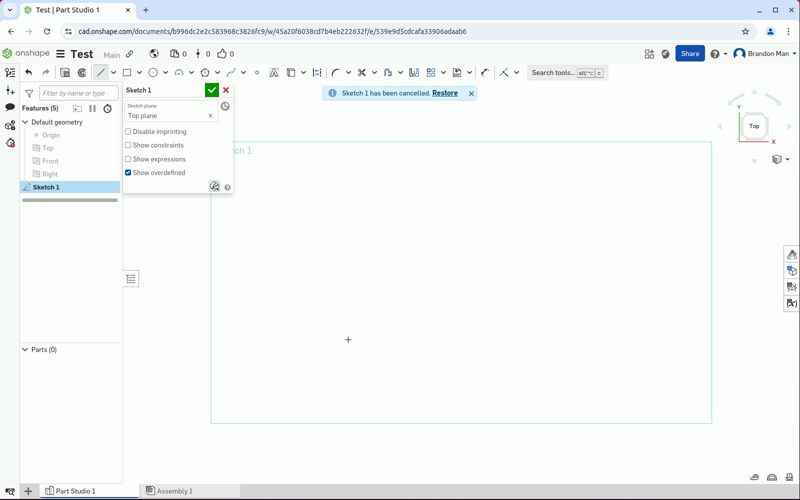
click(348, 339)
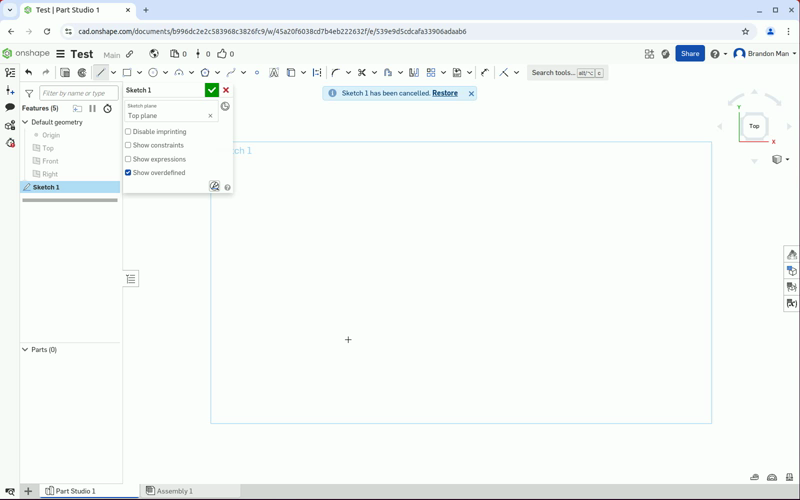
key_up(shift)
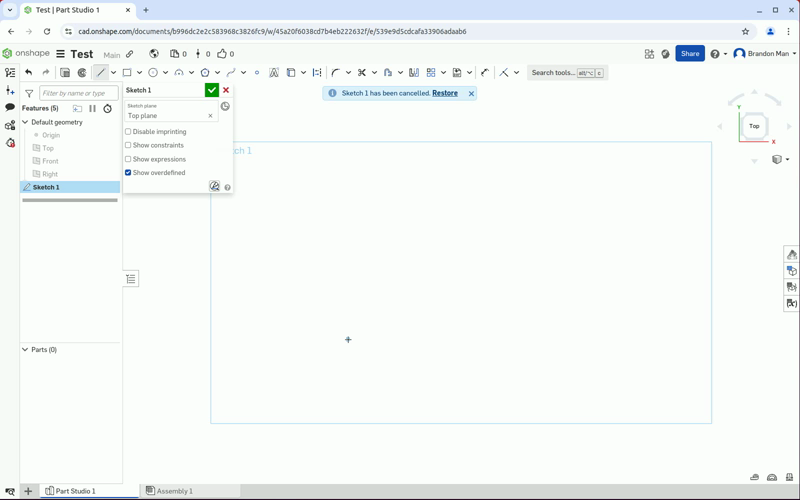
key_down(shift)
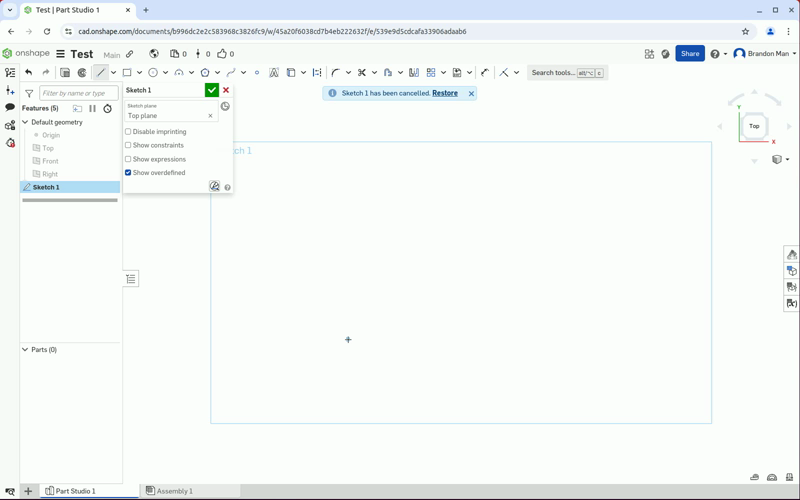
mouse_move(572, 339)
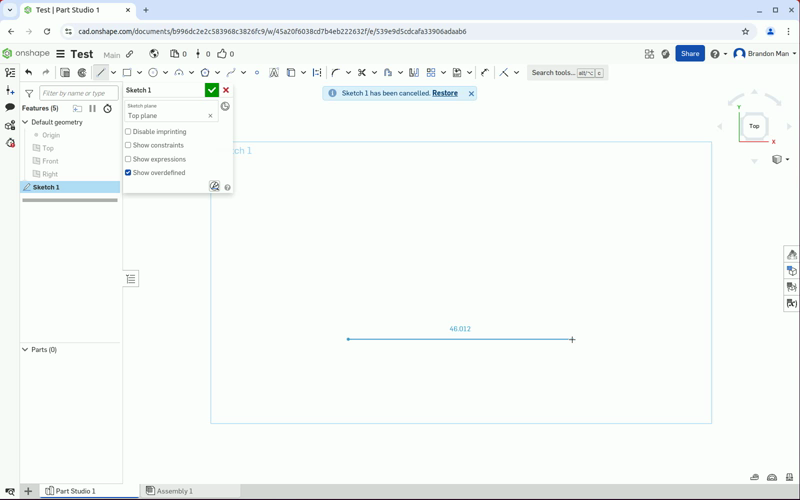
click(572, 339)
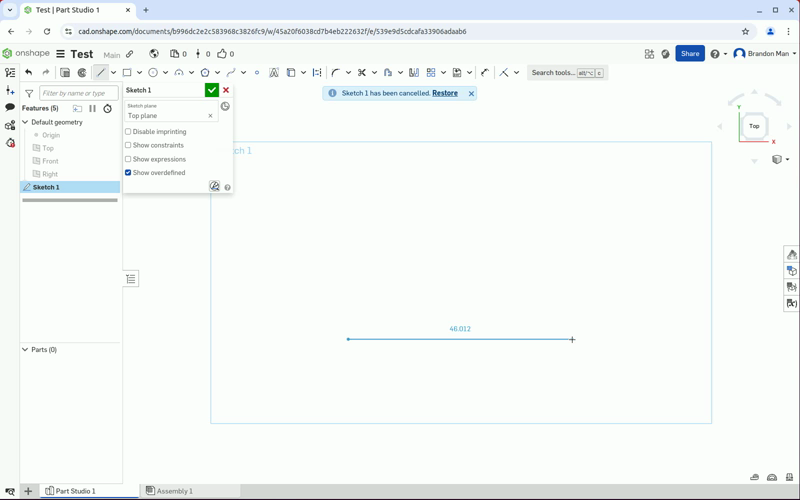
key_up(shift)
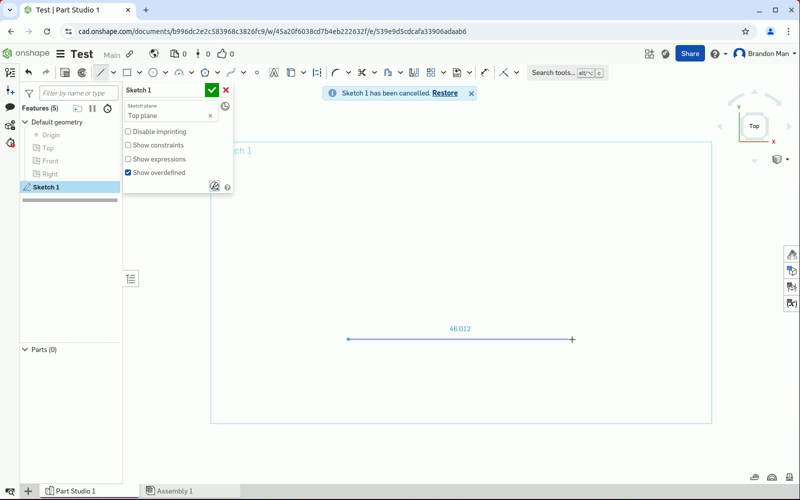
key_down(shift)
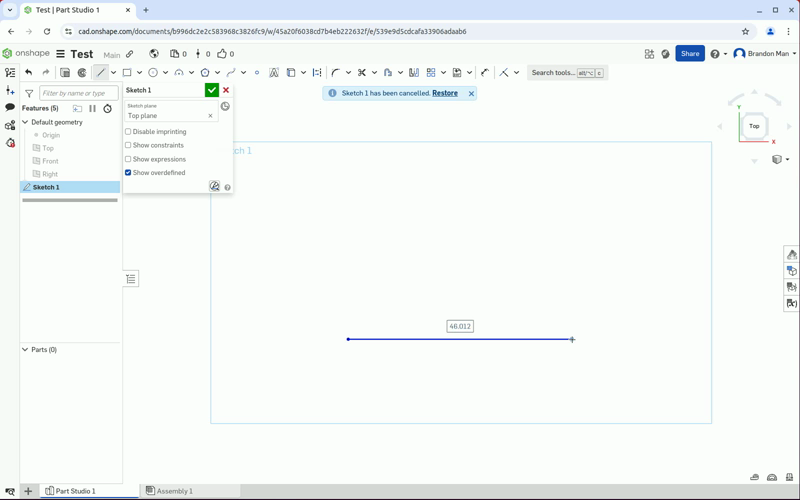
mouse_move(572, 228)
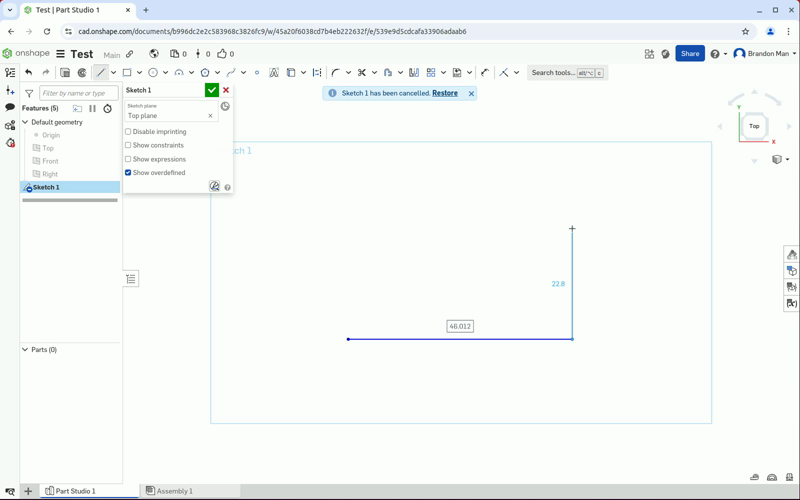
click(572, 228)
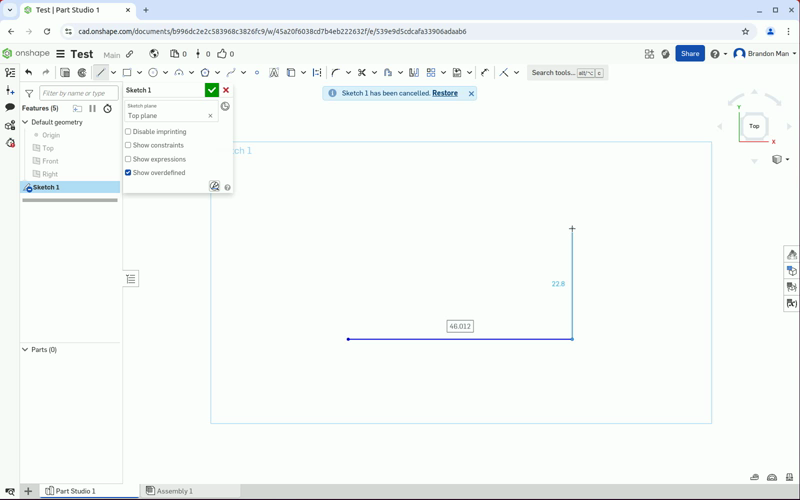
key_up(shift)
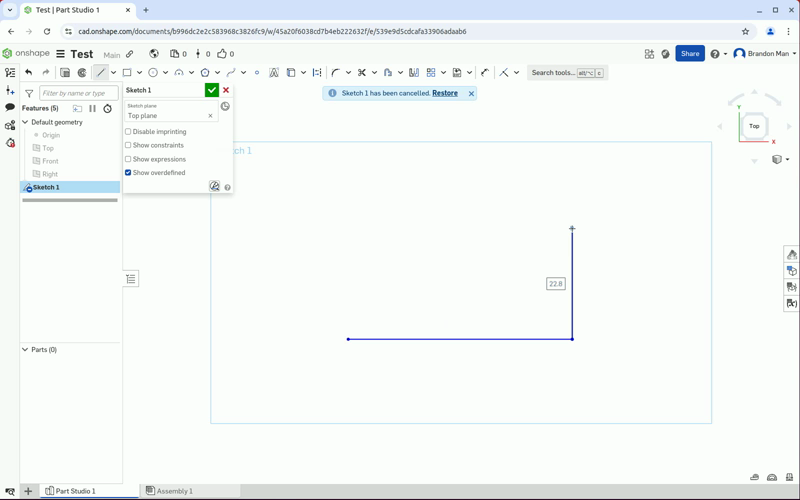
key_down(shift)
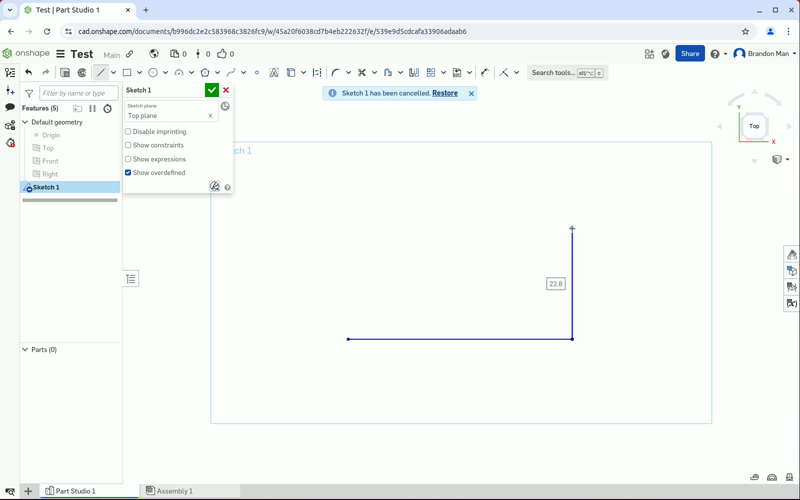
mouse_move(348, 228)
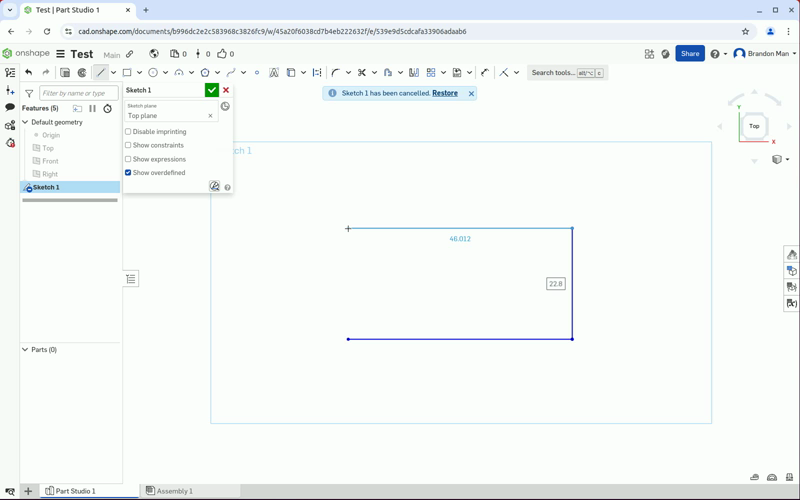
click(348, 228)
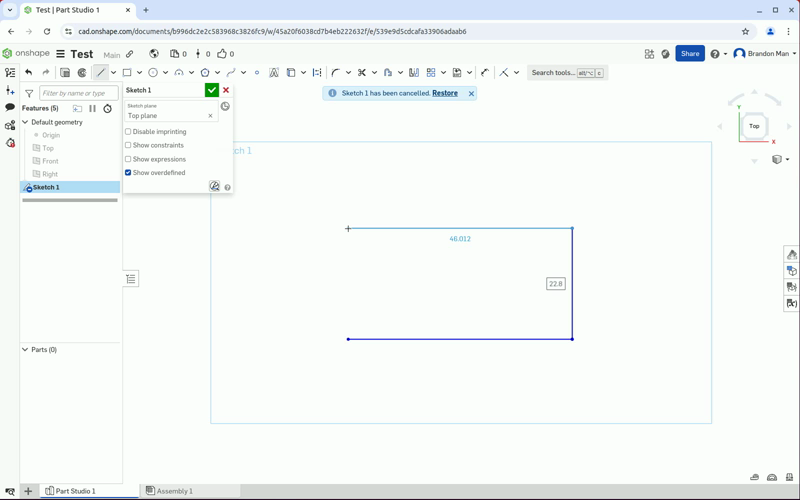
key_up(shift)
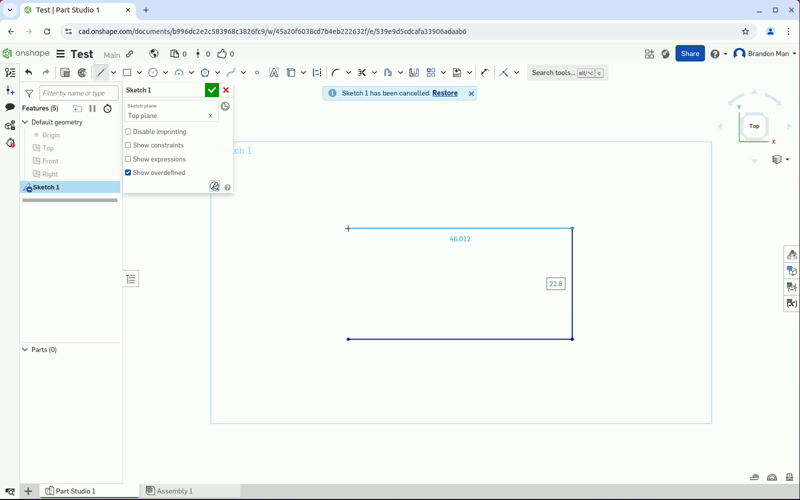
key_down(shift)
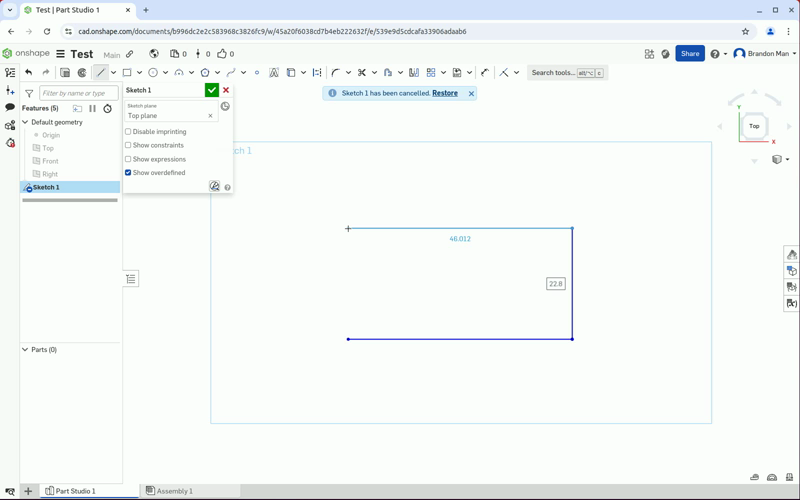
mouse_move(348, 339)
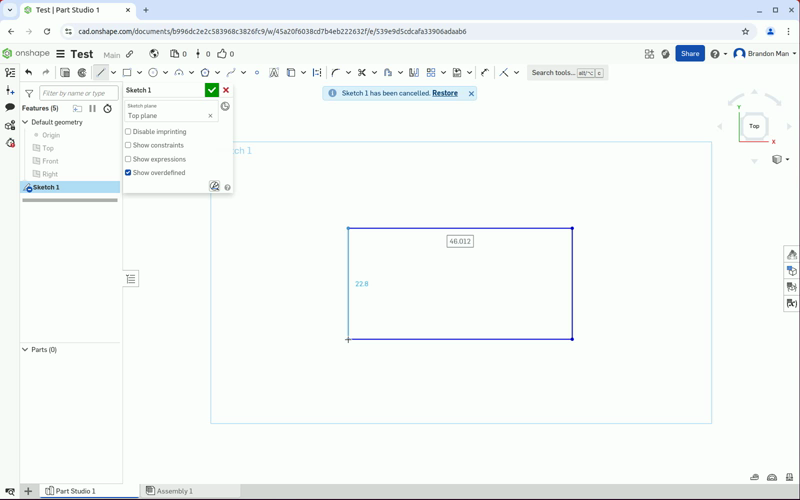
key_up(shift)
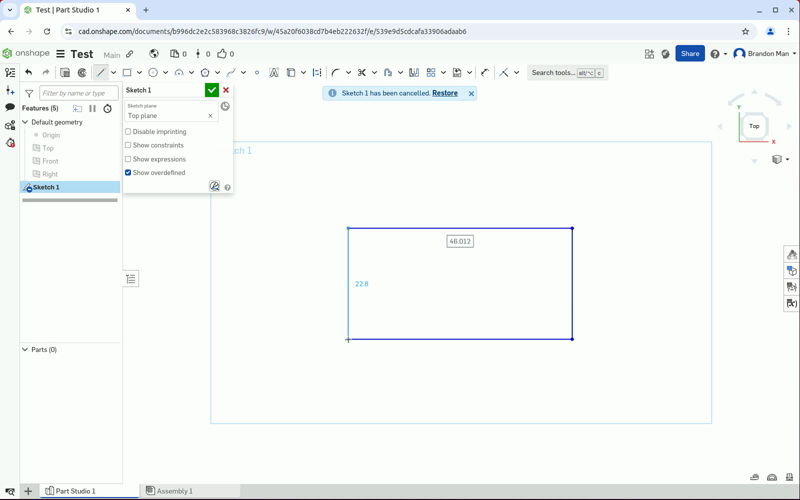
click(348, 339)
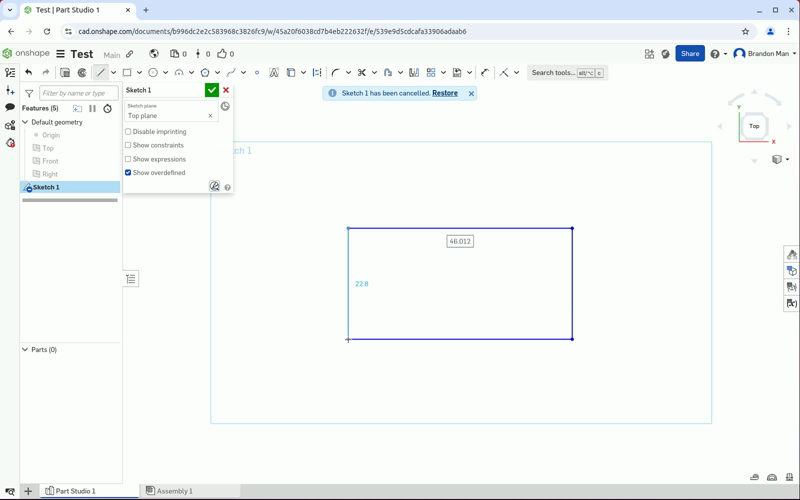
key(esc)
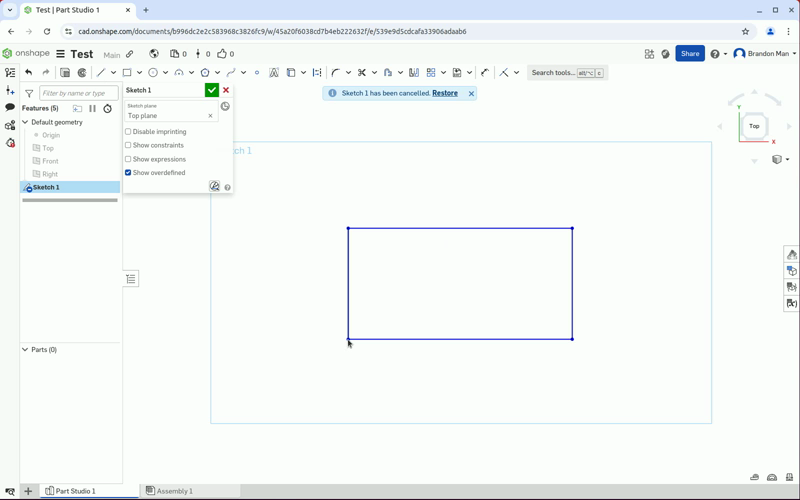
mouse_move(527, 294)
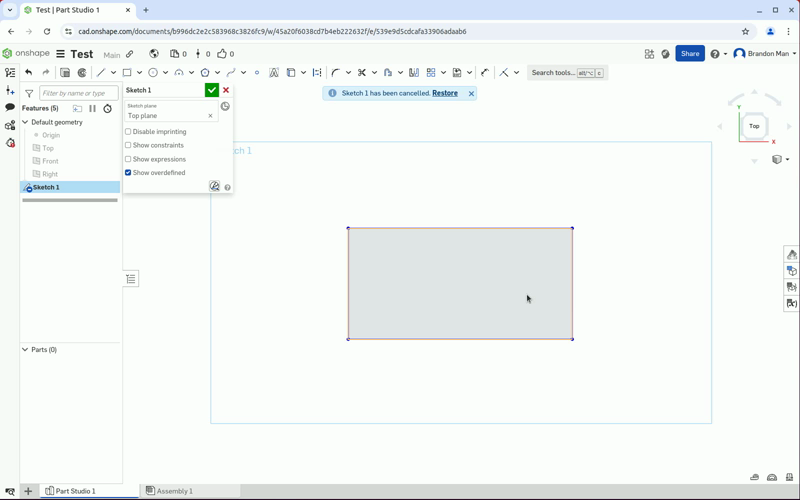
click(527, 294)
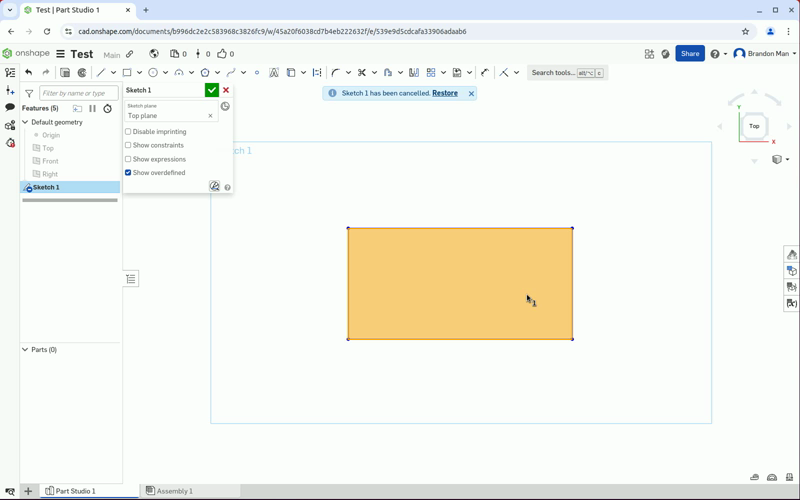
mouse_move(73, 352)
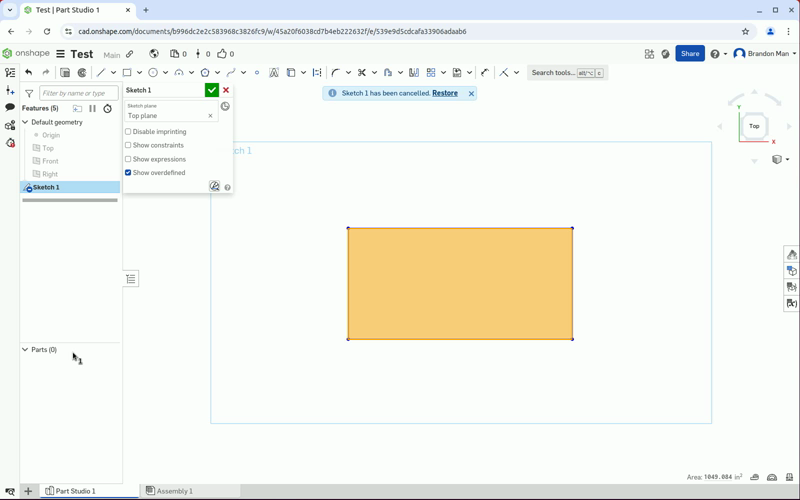
key(shift+y)
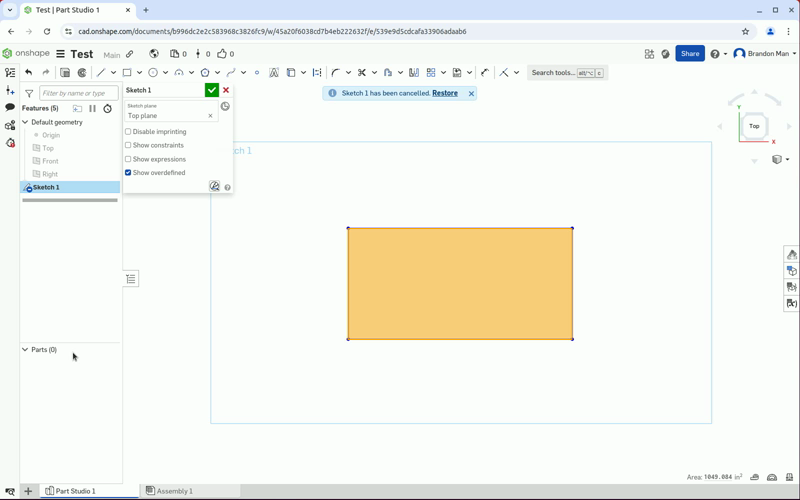
key(shift+e)
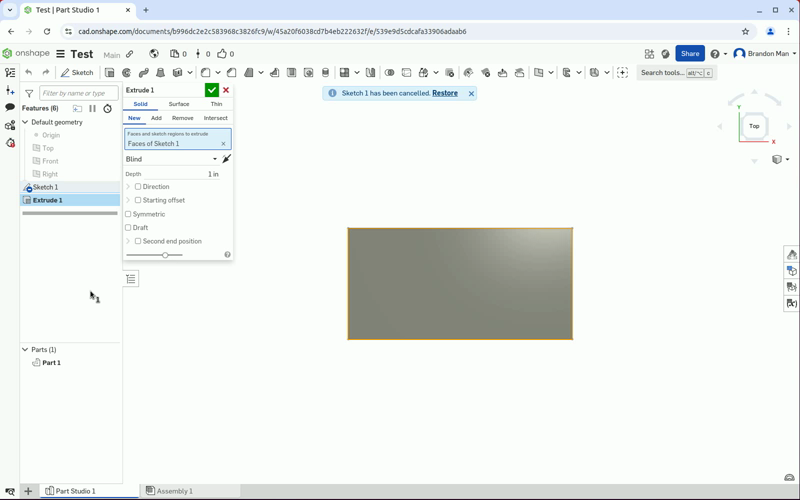
mouse_move(143, 106)
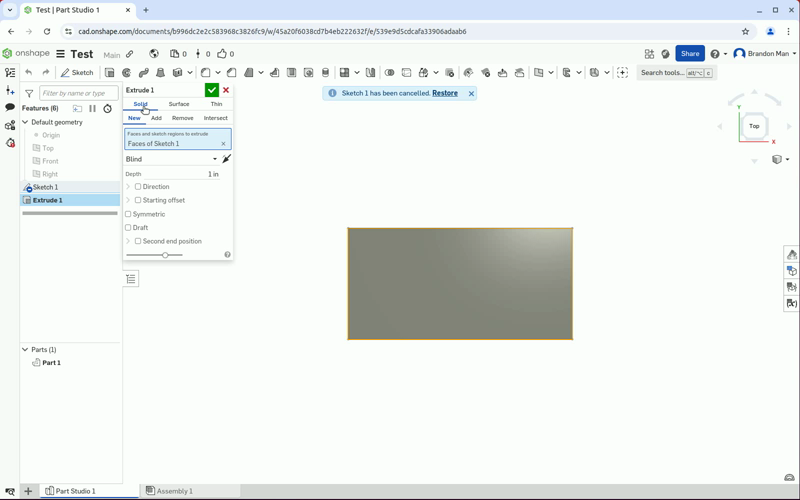
click(143, 106)
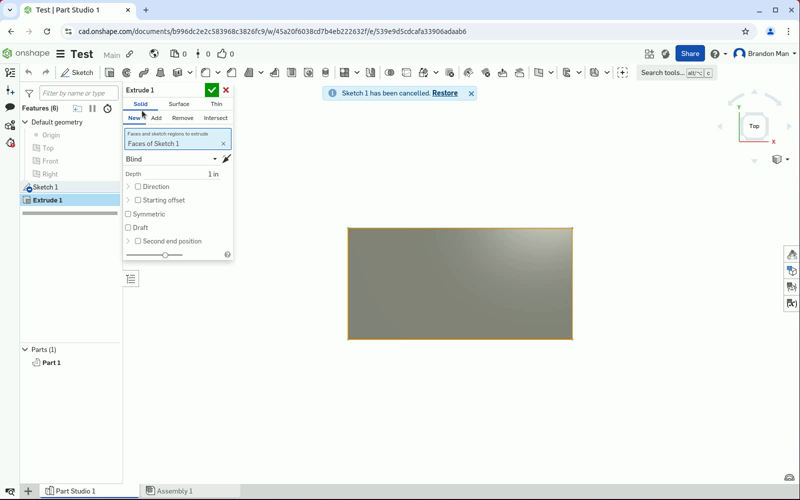
mouse_move(137, 120)
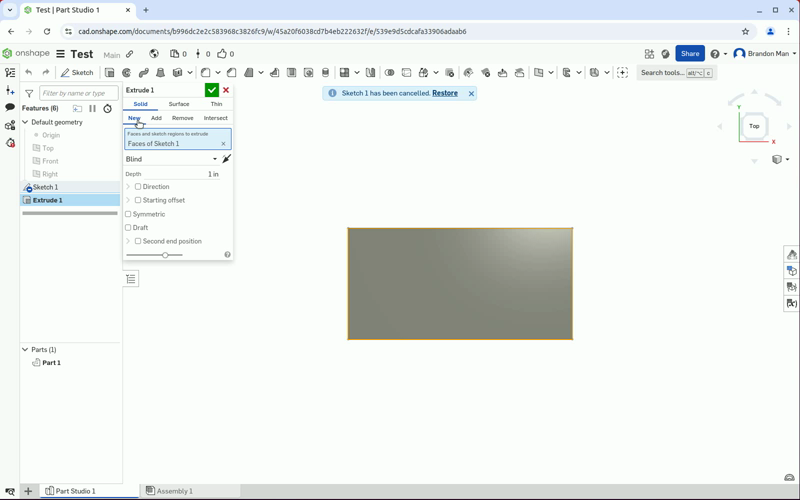
click(137, 120)
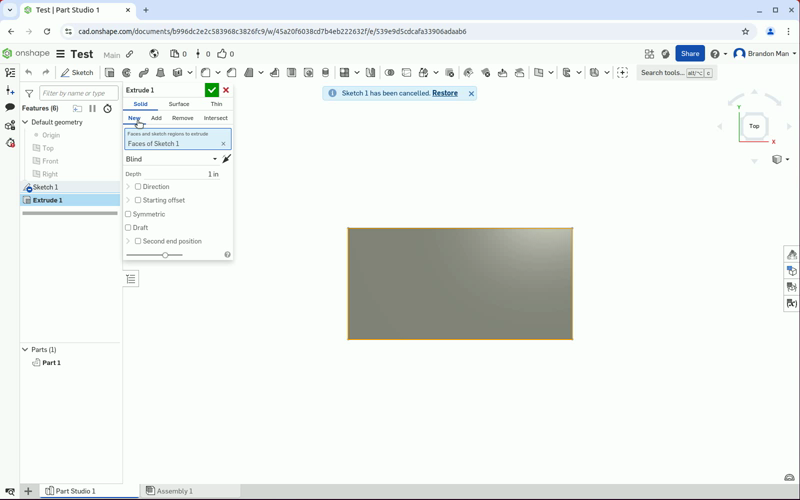
key(tab, 4)
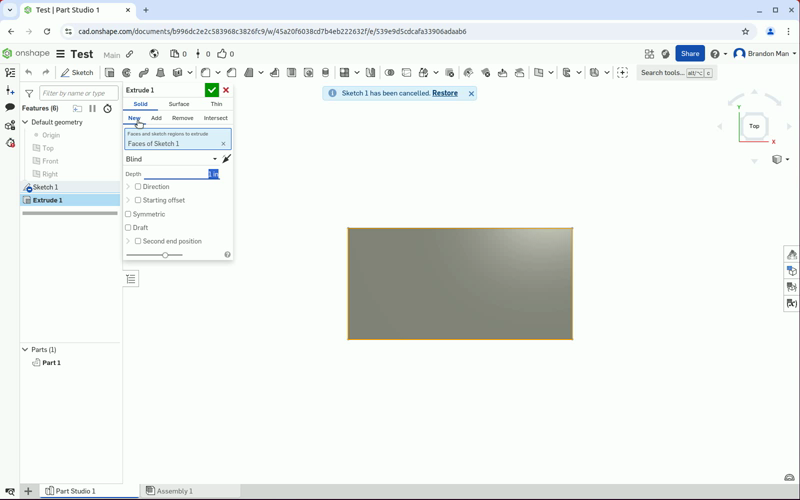
text(3.611)
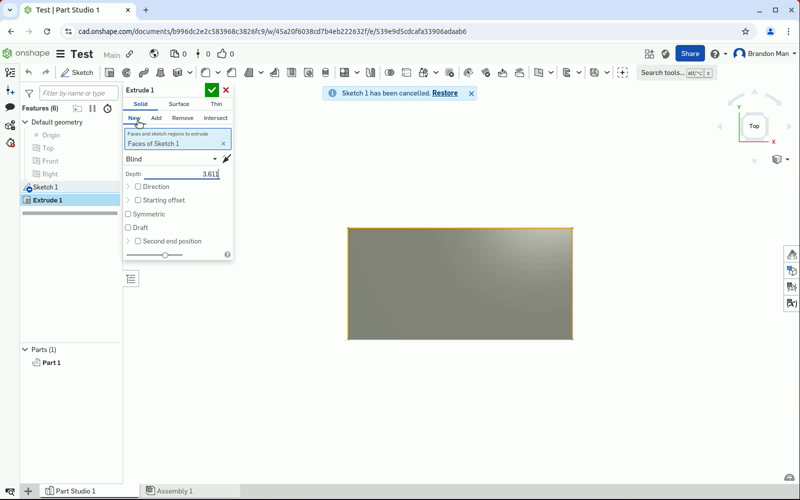
key(enter)
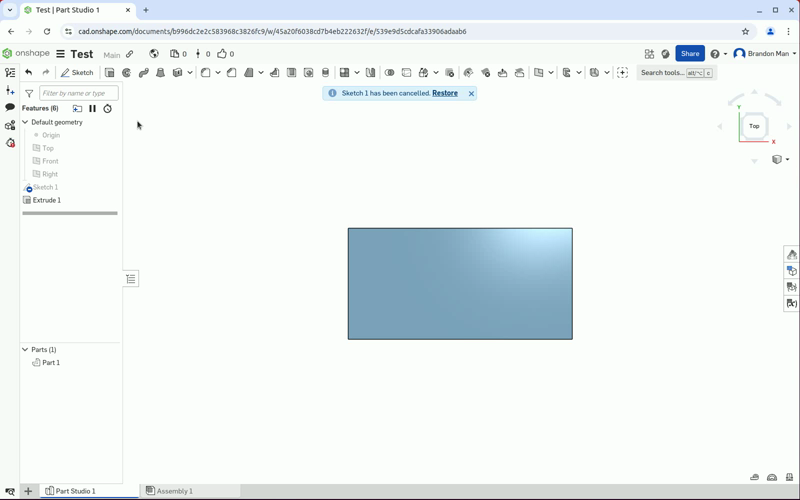
key(shift+h)
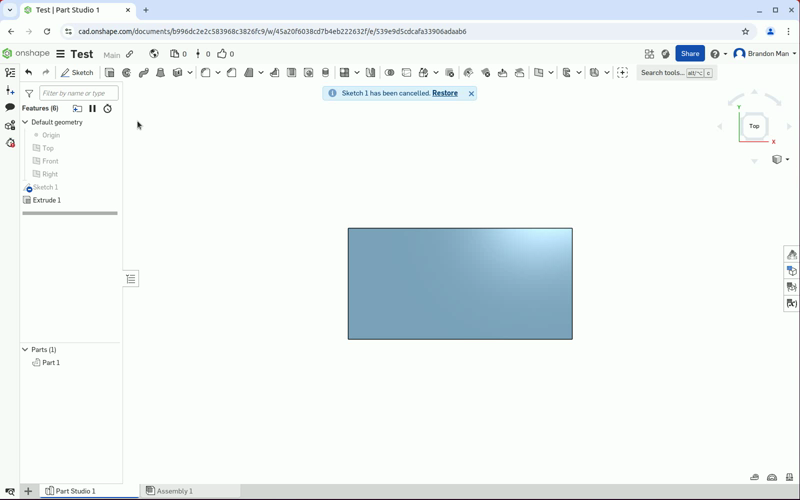
key(shift+h)
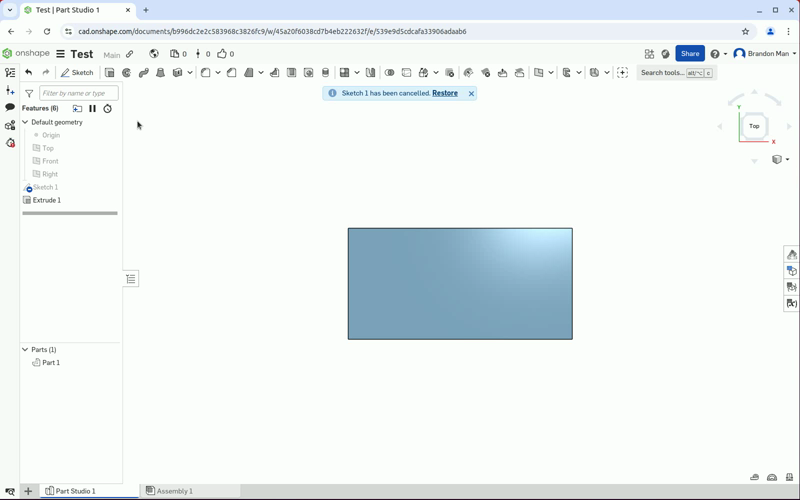
mouse_move(73, 189)
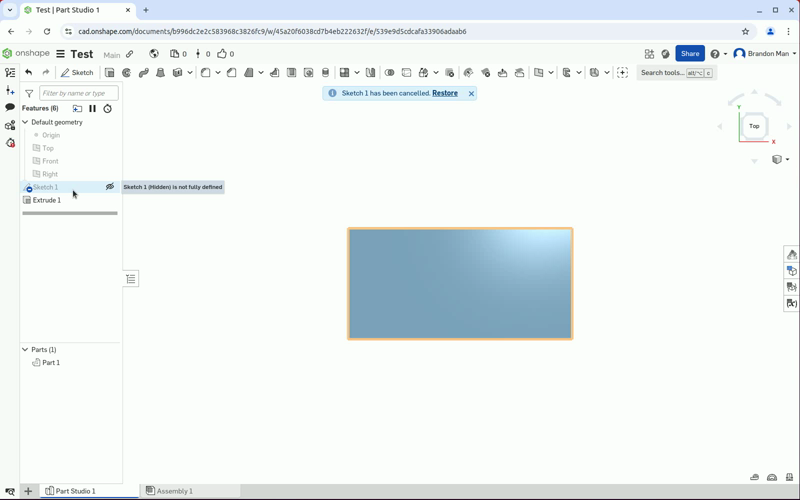
click(73, 189)
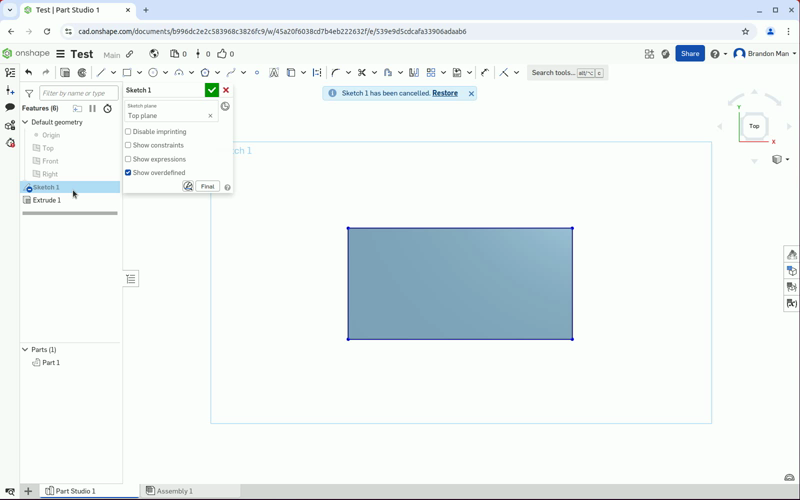
mouse_move(229, 92)
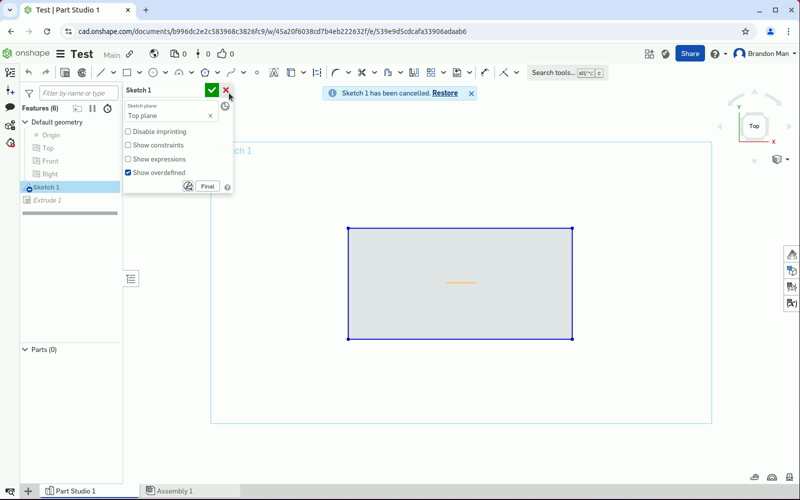
click(229, 92)
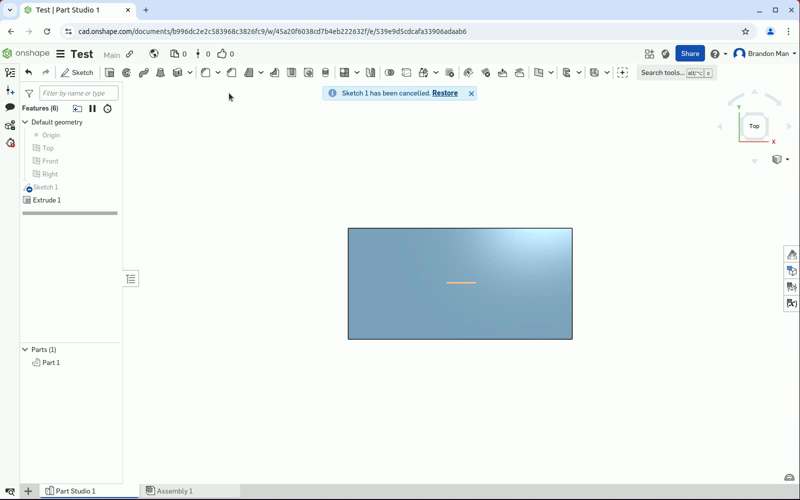
mouse_move(541, 75)
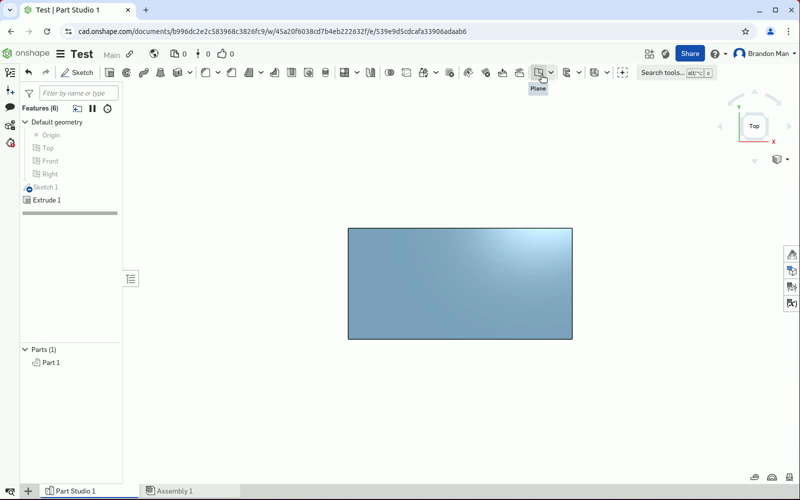
click(541, 75)
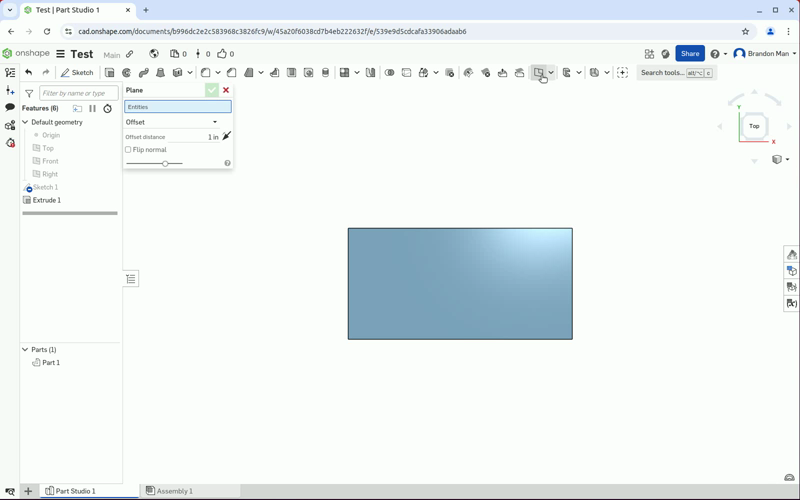
mouse_move(73, 150)
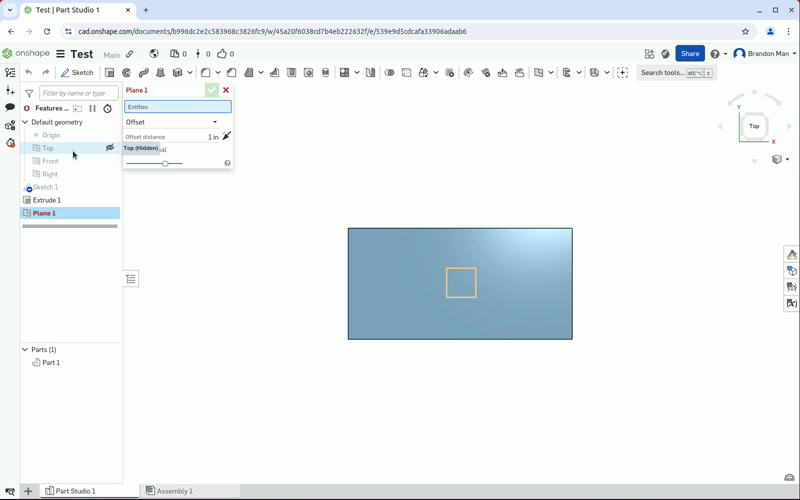
click(73, 150)
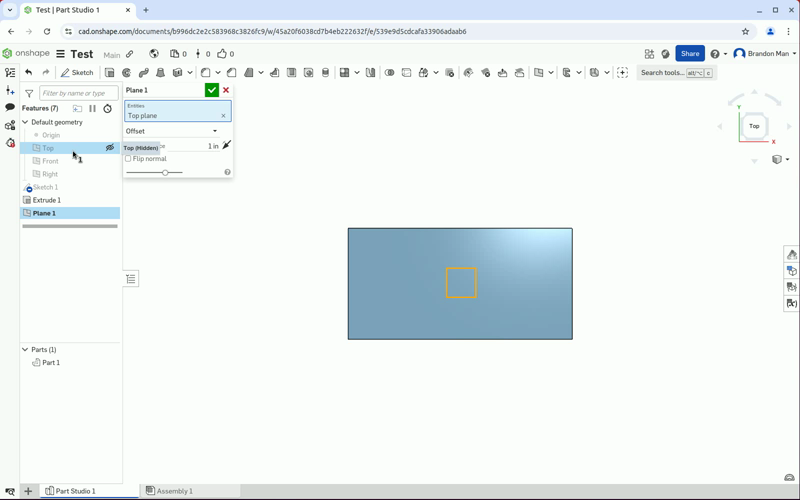
key(tab, 2)
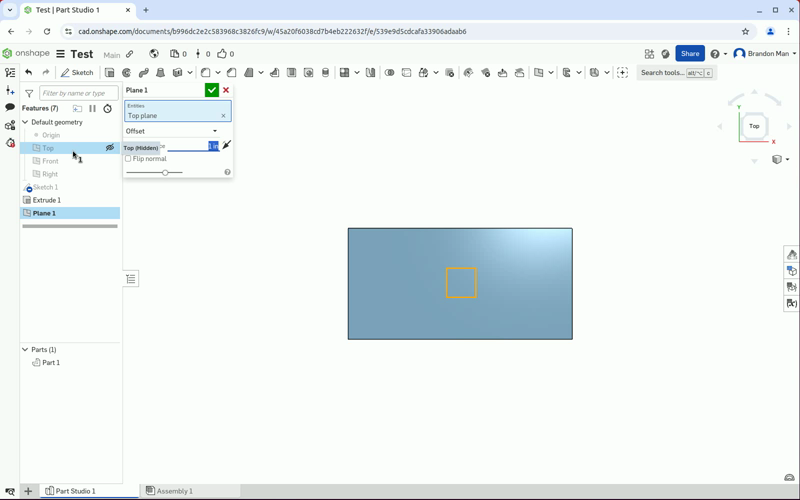
text(3.605)
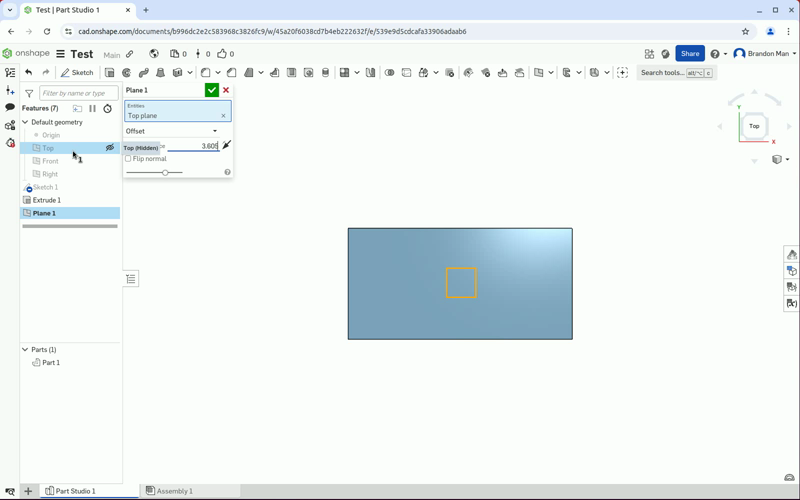
key(enter, 2)
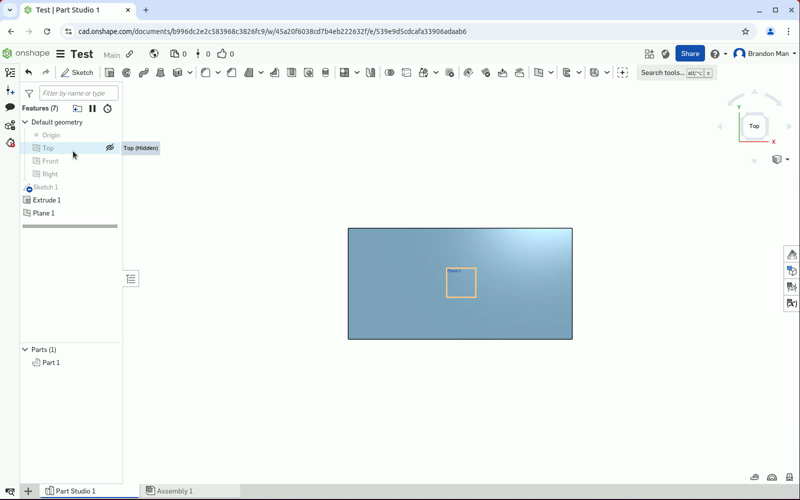
key(shift+s)
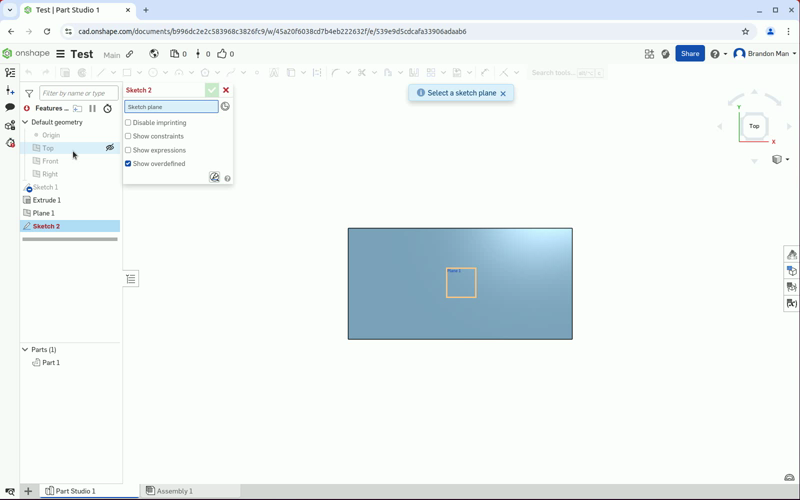
mouse_move(73, 215)
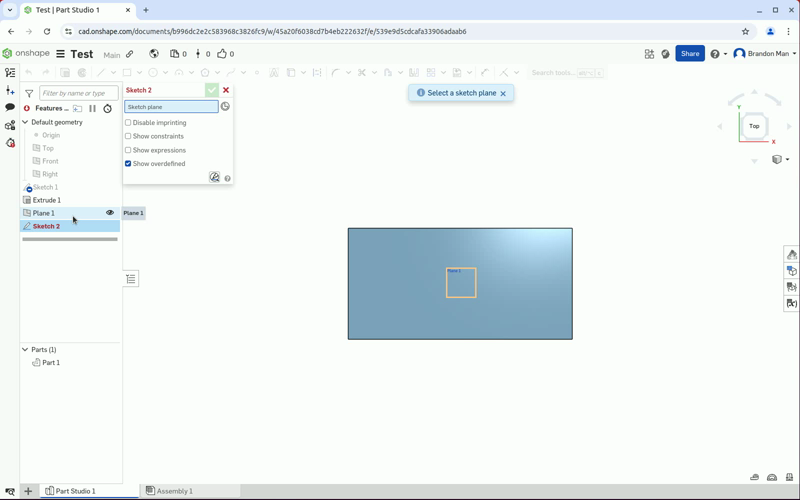
click(73, 215)
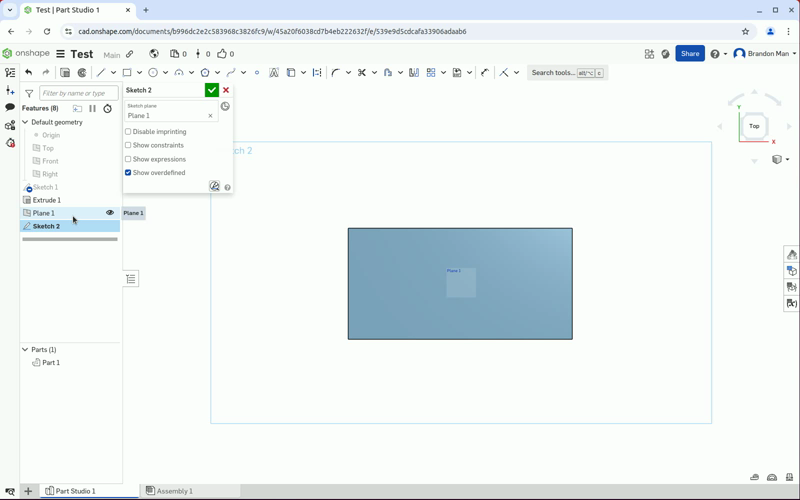
mouse_move(73, 352)
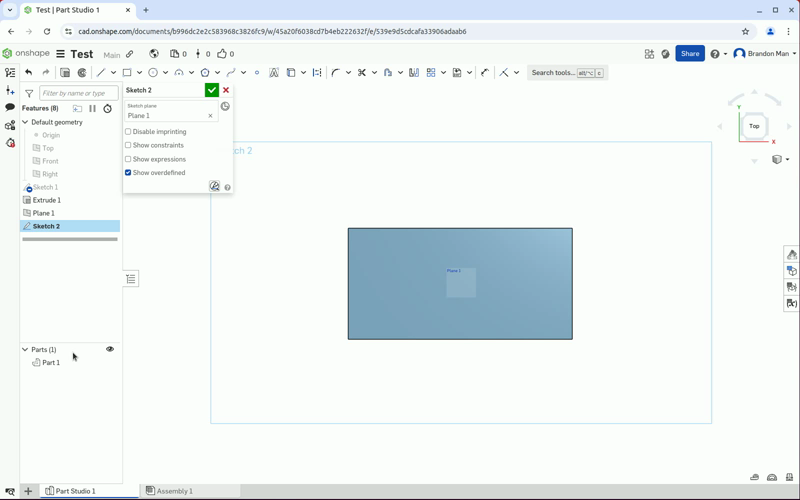
key(y)
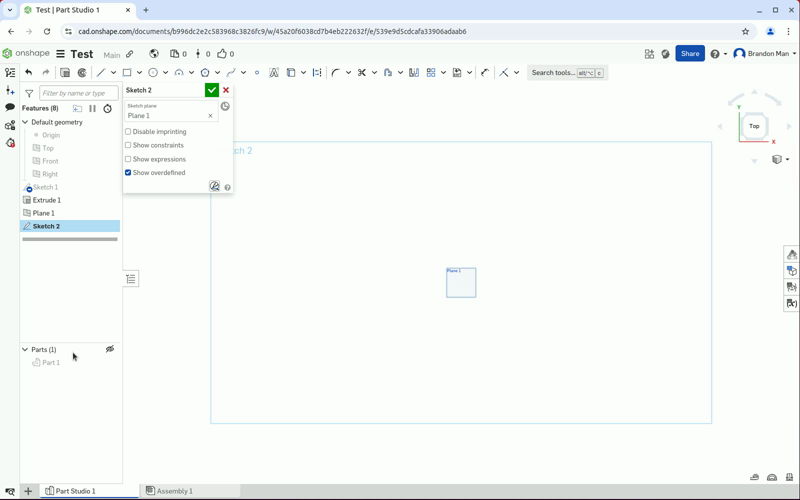
key(c)
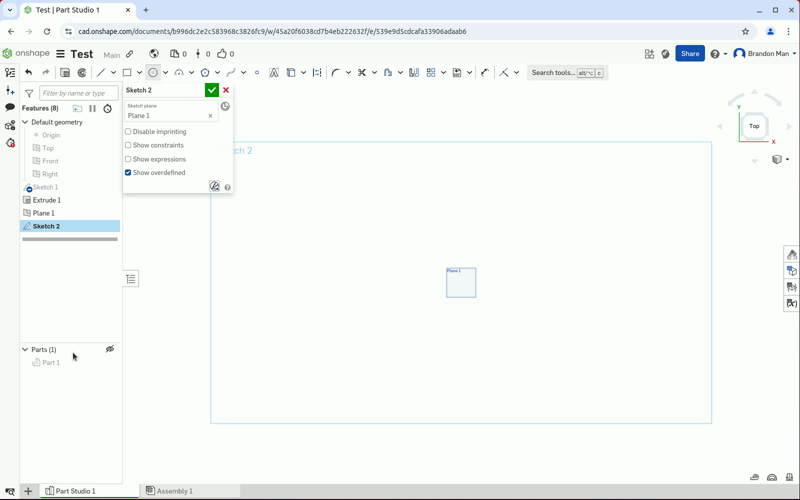
key_down(shift)
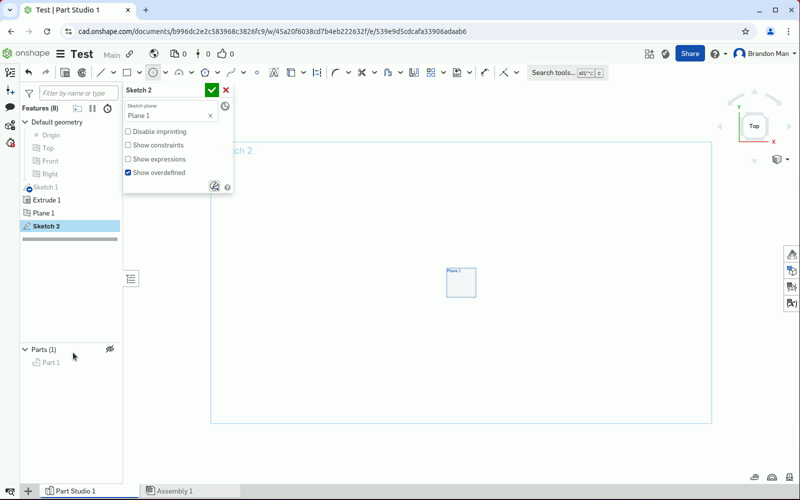
mouse_move(376, 254)
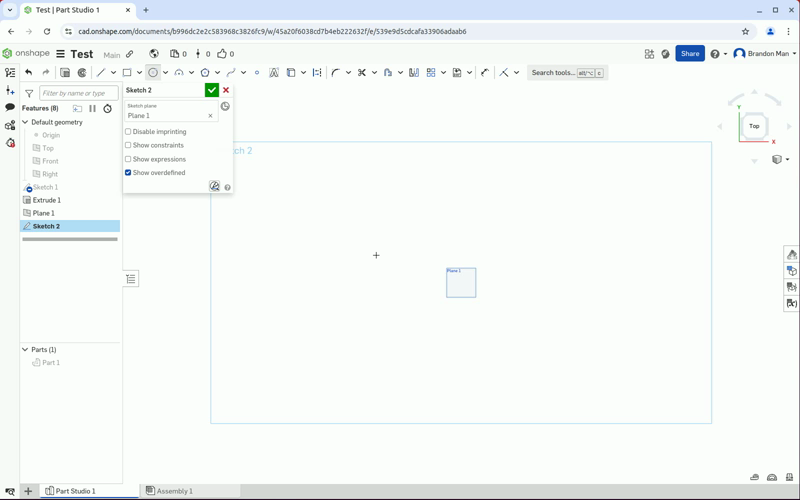
click(376, 254)
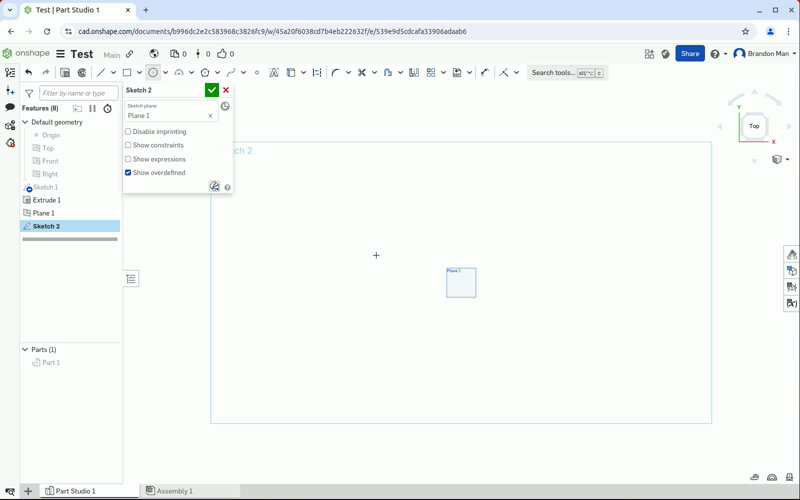
key_up(shift)
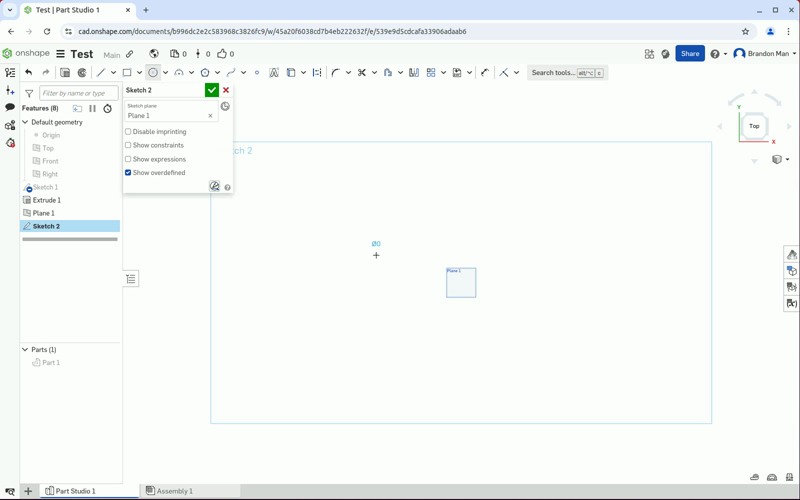
mouse_move(394, 254)
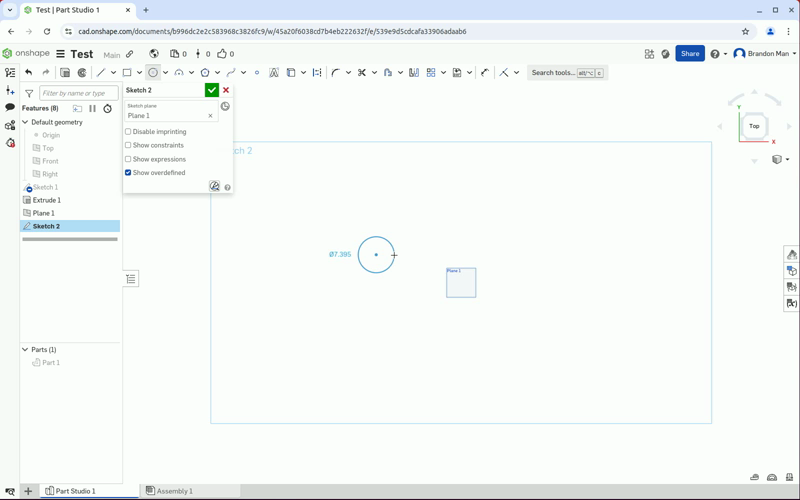
click(394, 254)
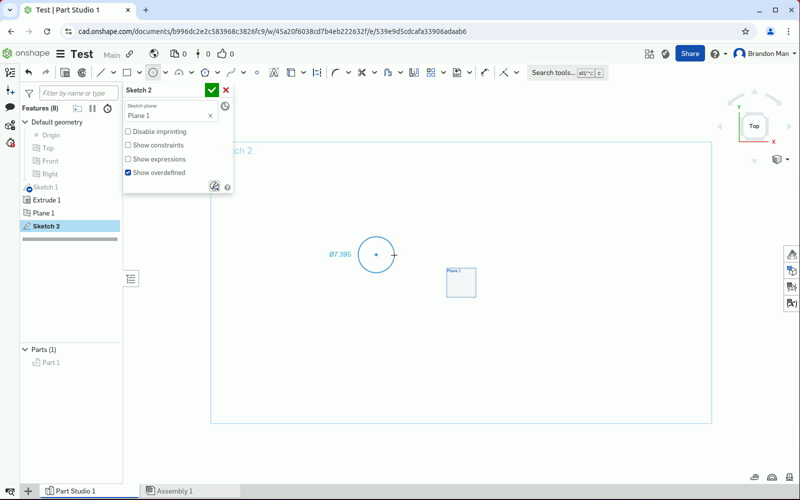
key(esc)
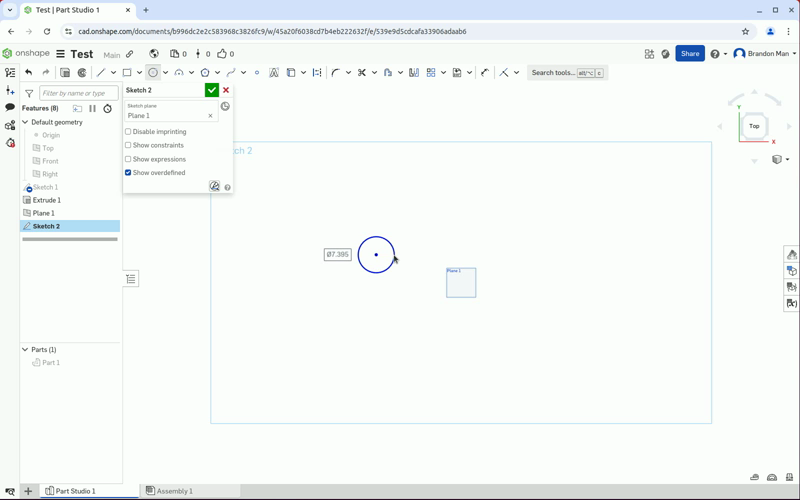
mouse_move(372, 245)
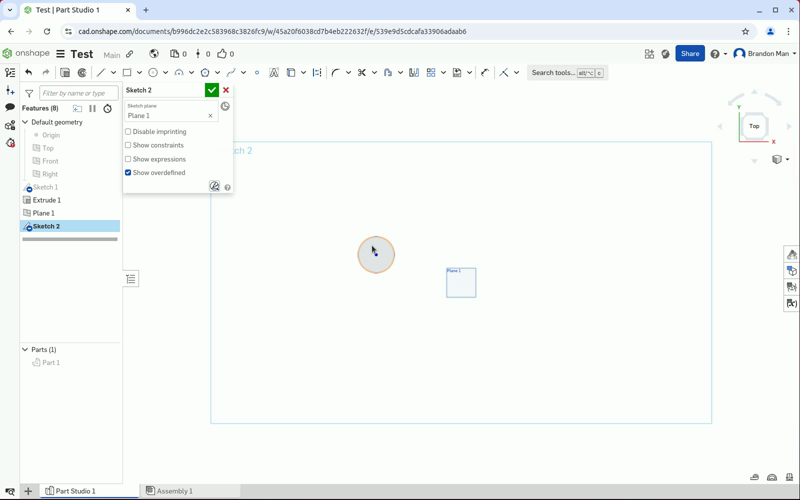
scroll(6)
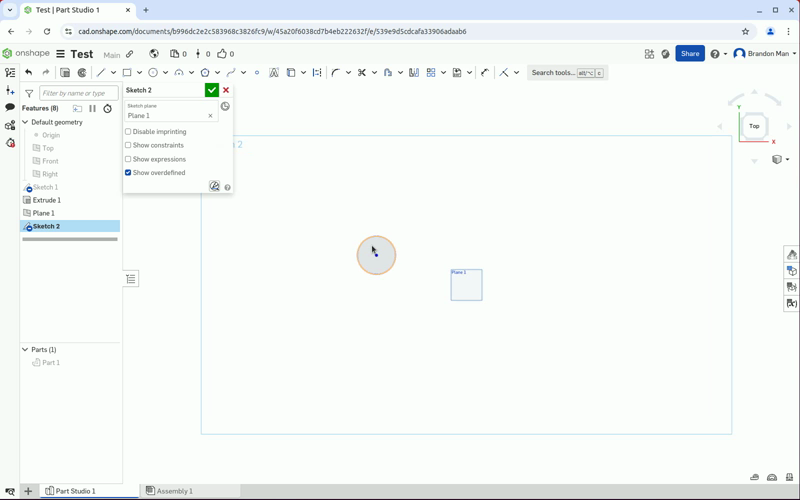
scroll(6)
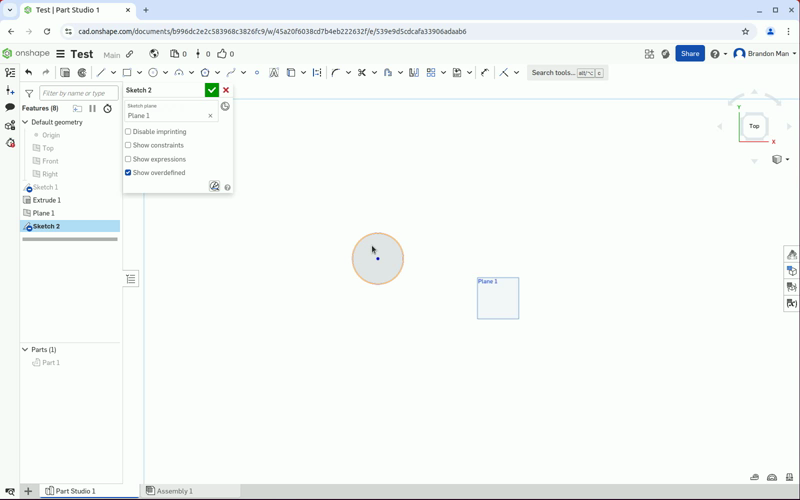
scroll(6)
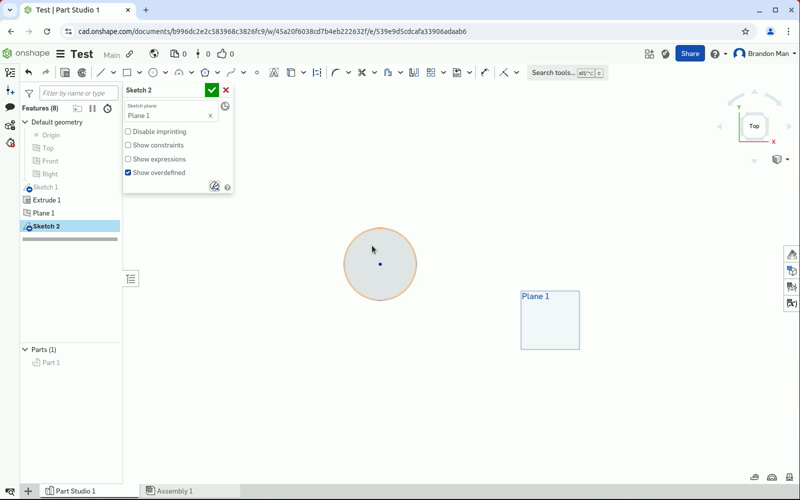
scroll(6)
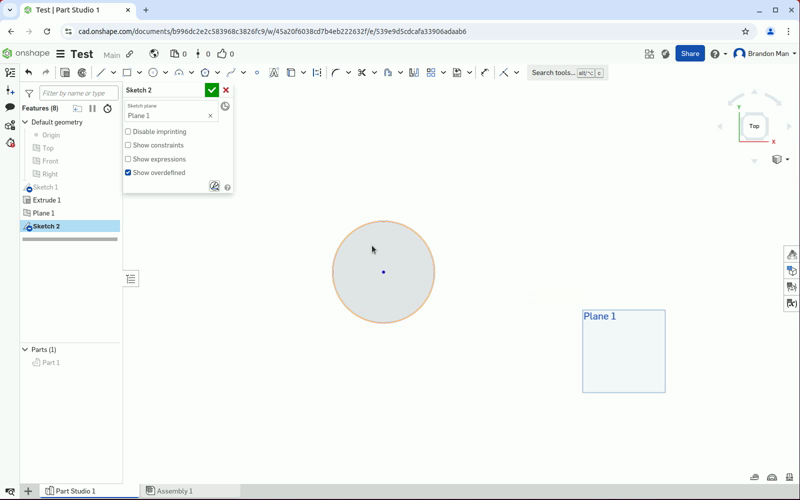
scroll(6)
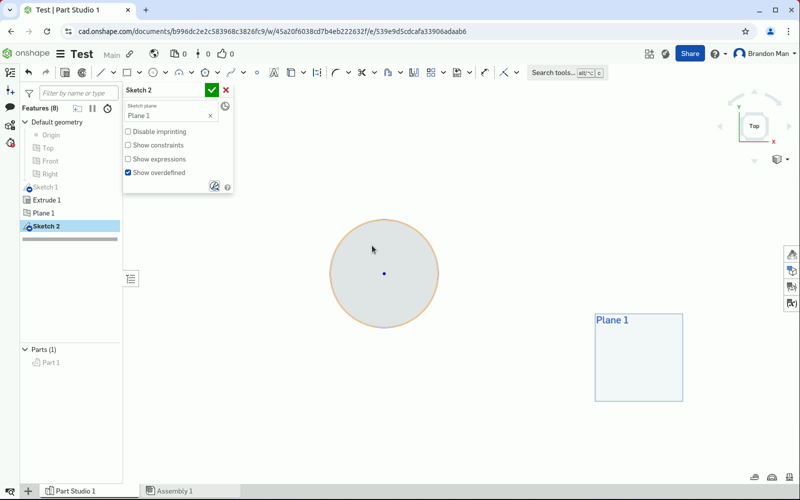
scroll(6)
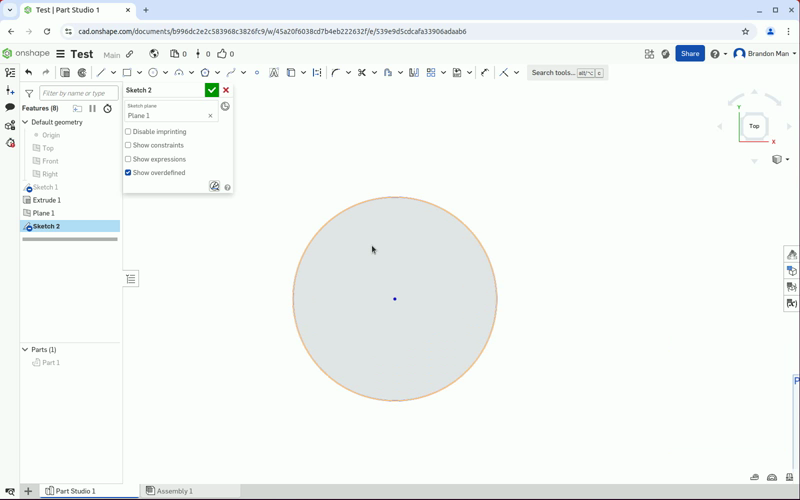
scroll(6)
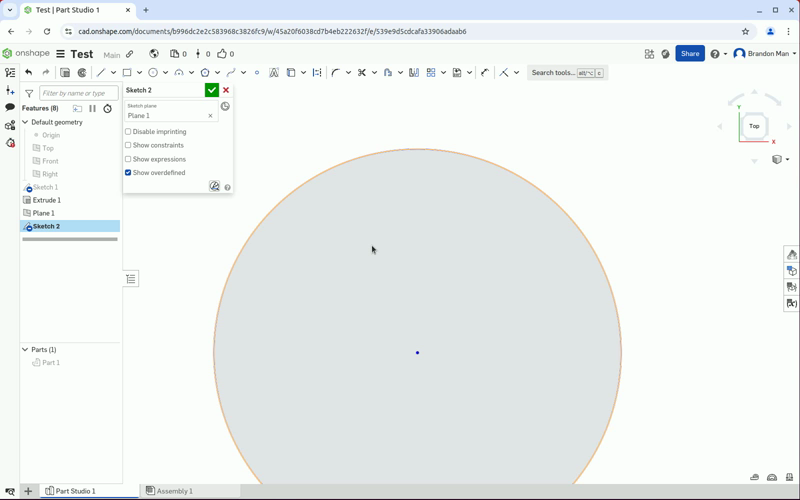
click(372, 245)
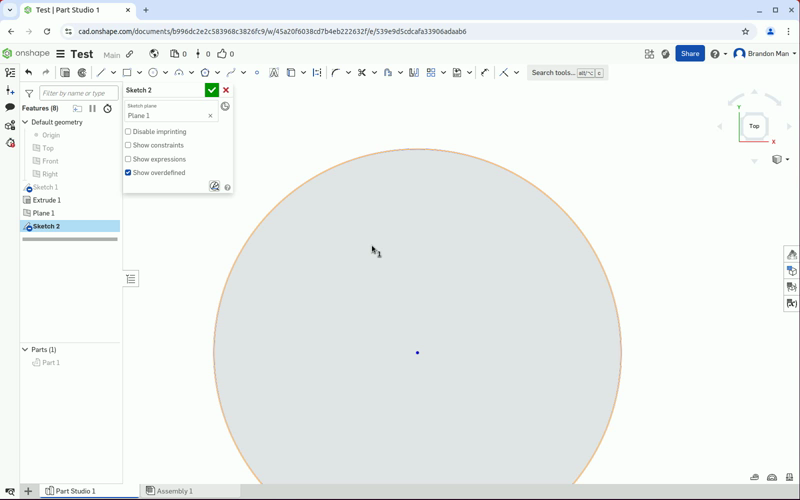
scroll(-6)
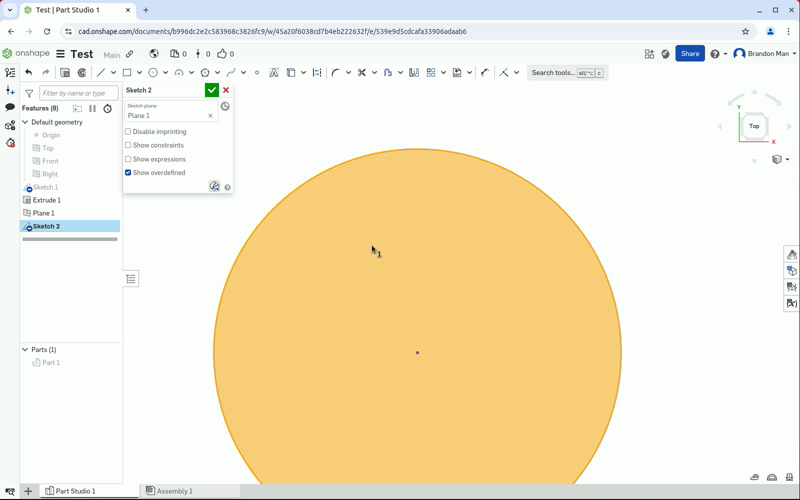
scroll(-6)
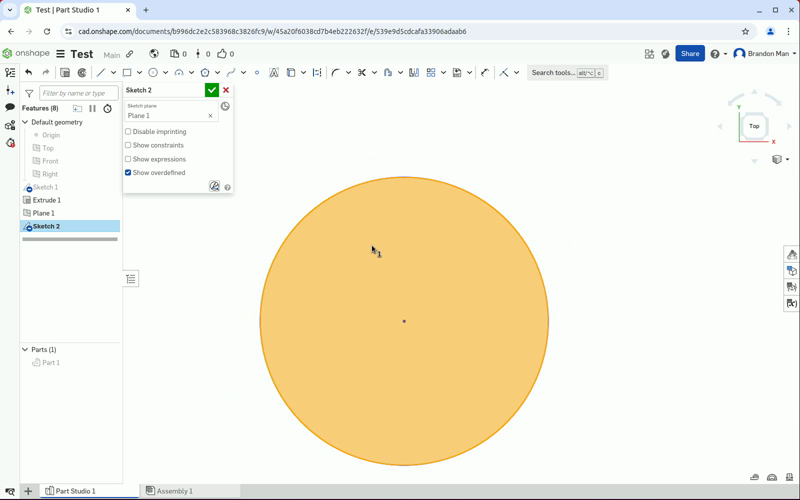
scroll(-6)
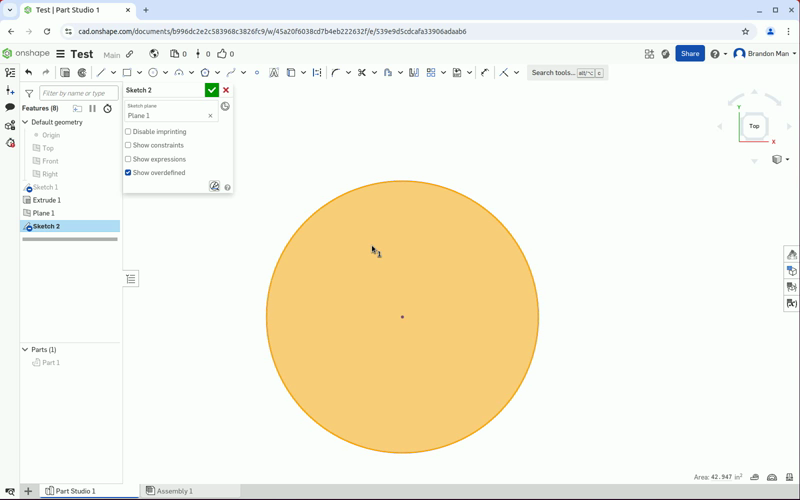
scroll(-6)
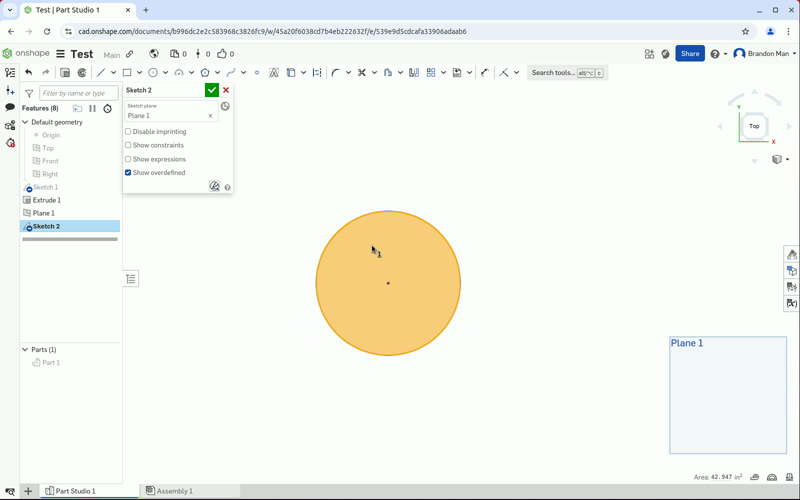
scroll(-6)
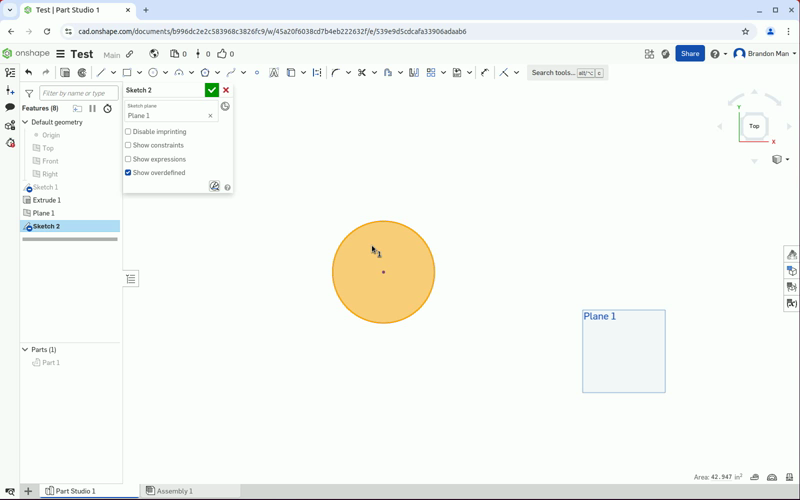
scroll(-6)
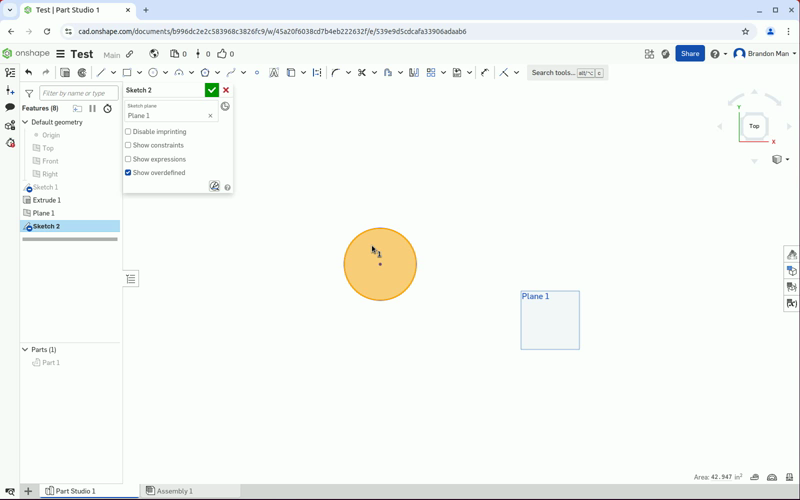
scroll(-6)
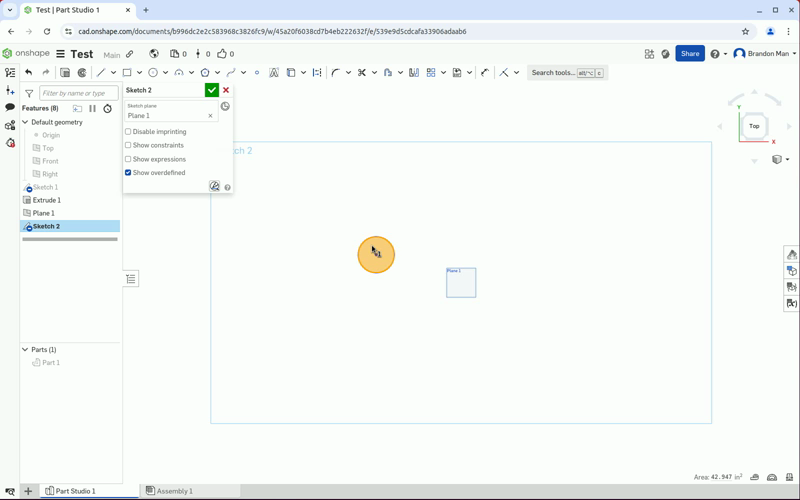
mouse_move(73, 352)
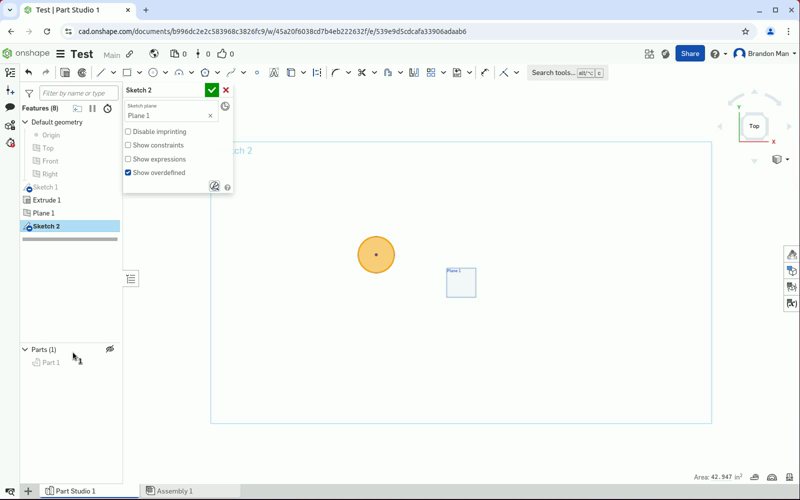
key(shift+y)
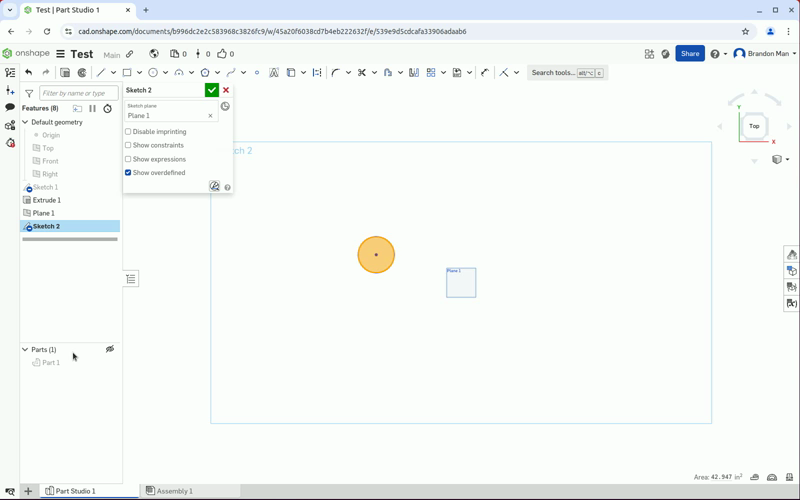
key(shift+e)
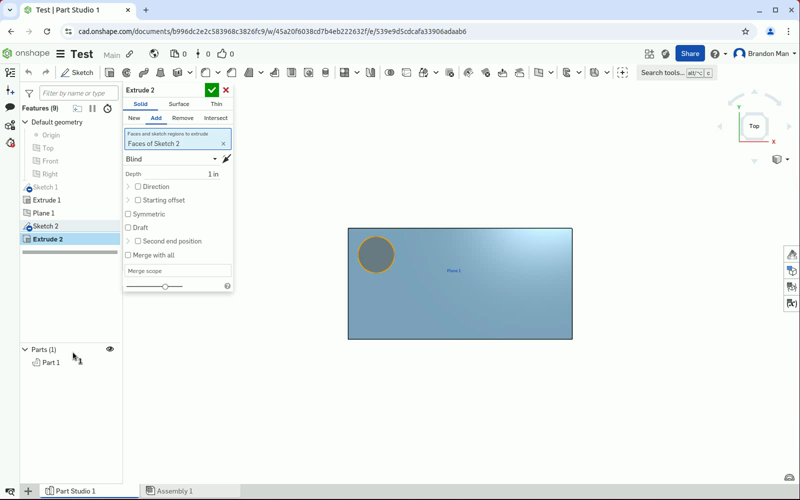
mouse_move(143, 106)
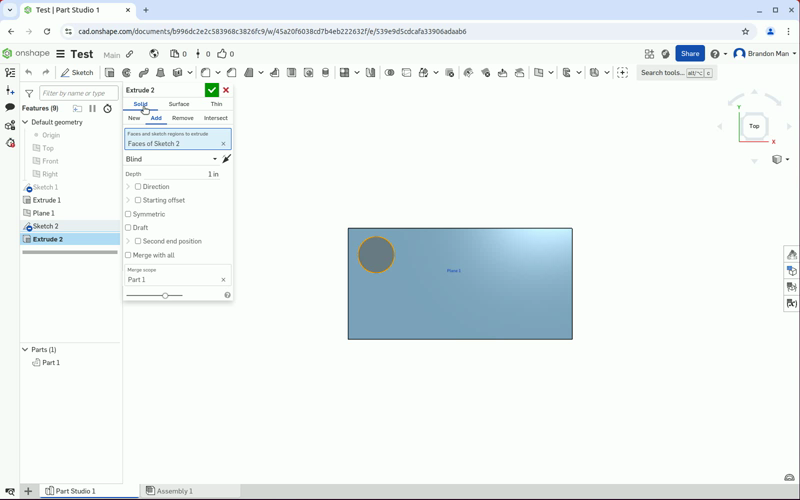
click(143, 106)
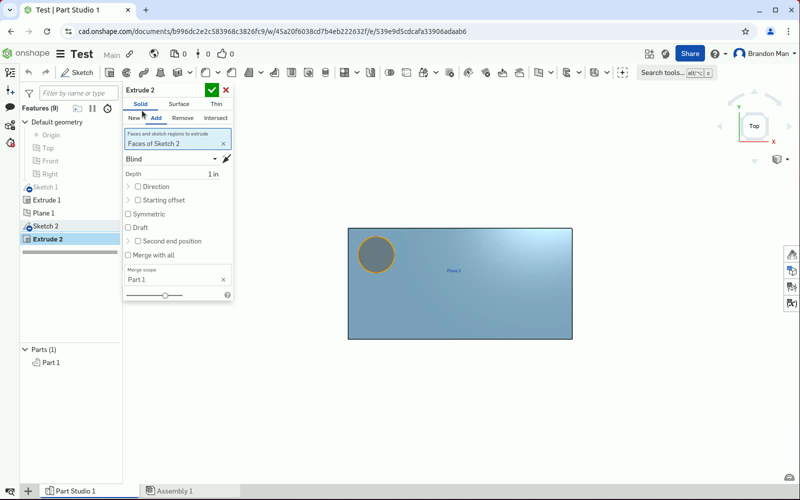
mouse_move(137, 120)
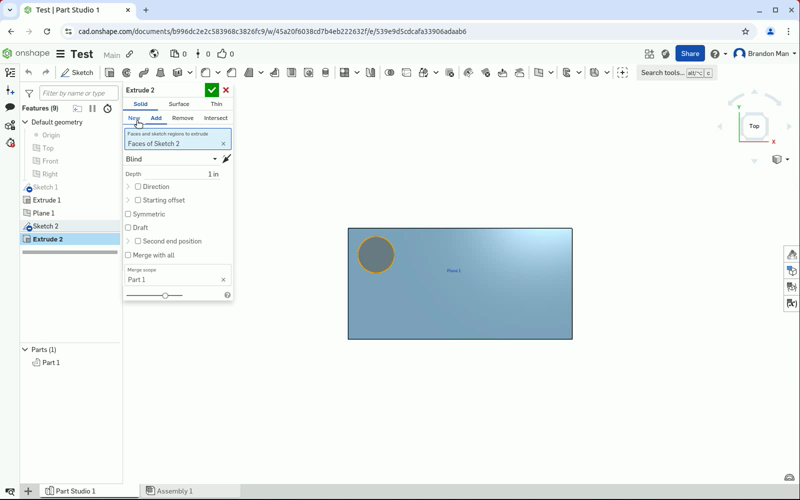
click(137, 120)
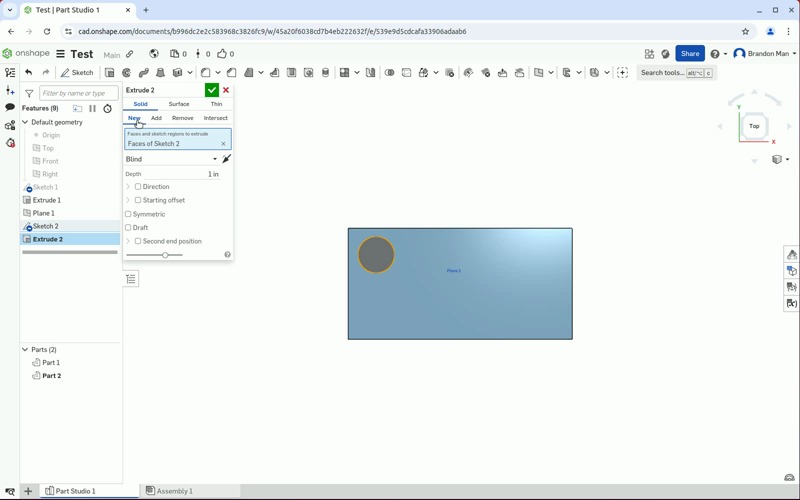
key(tab, 4)
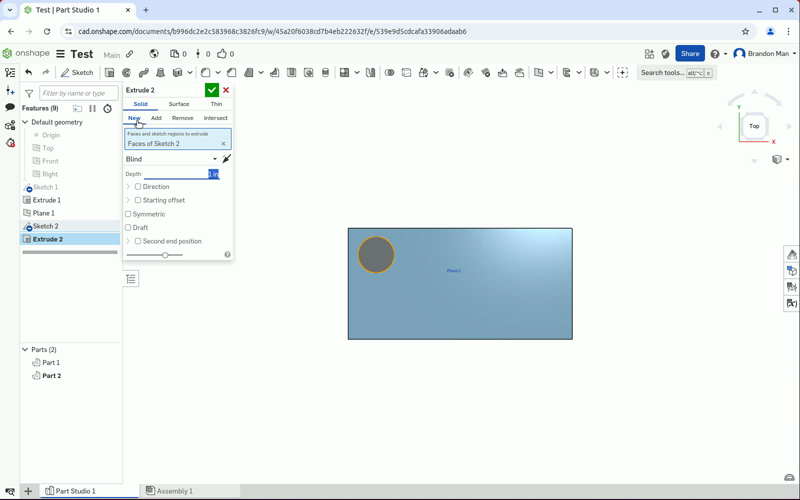
text(2.407)
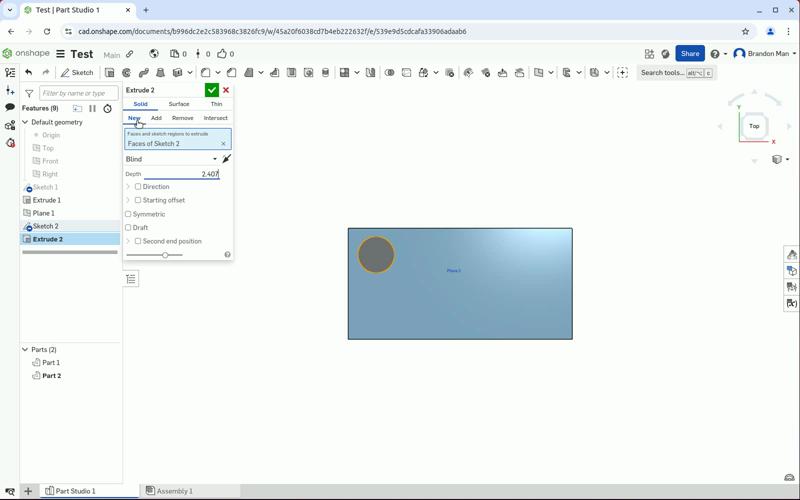
key(enter)
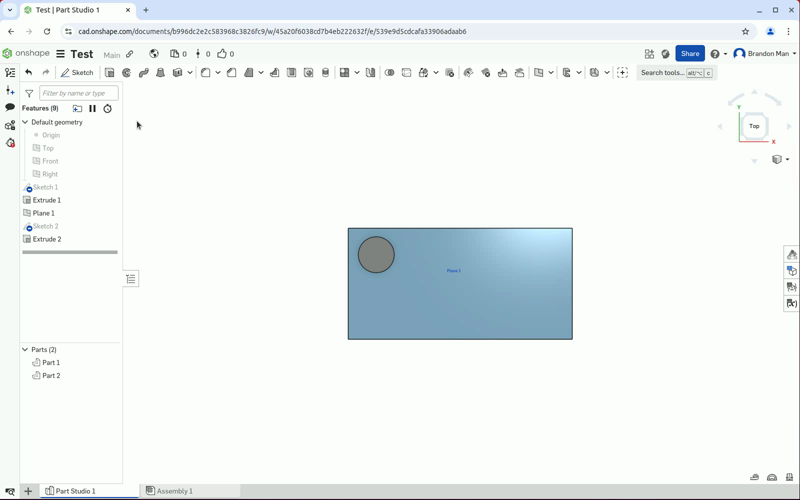
key(shift+h)
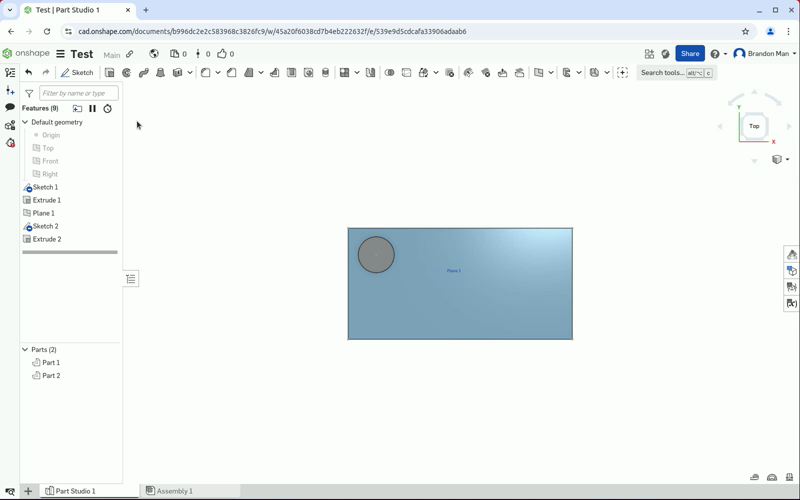
key(shift+h)
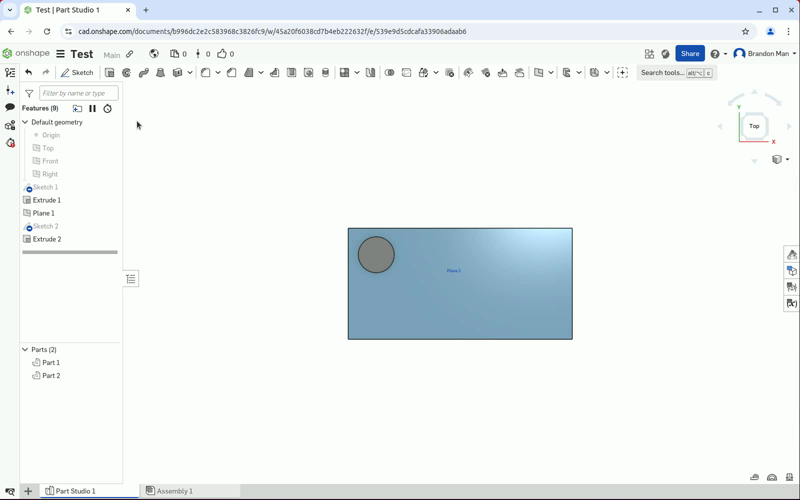
mouse_move(73, 189)
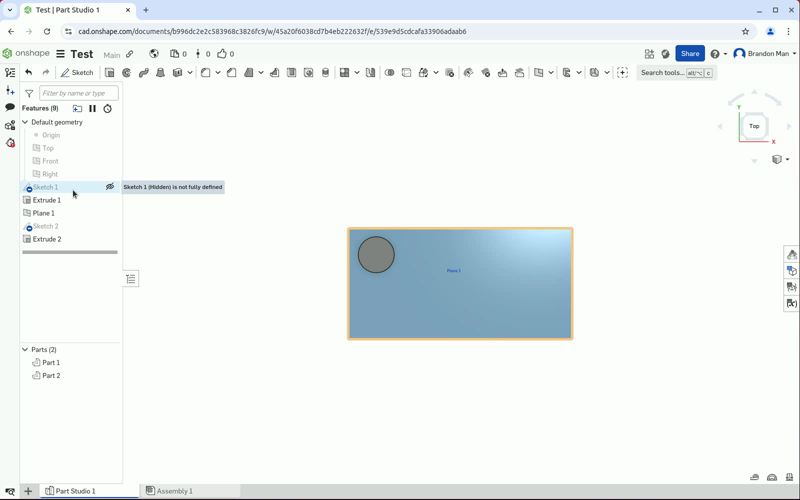
click(73, 189)
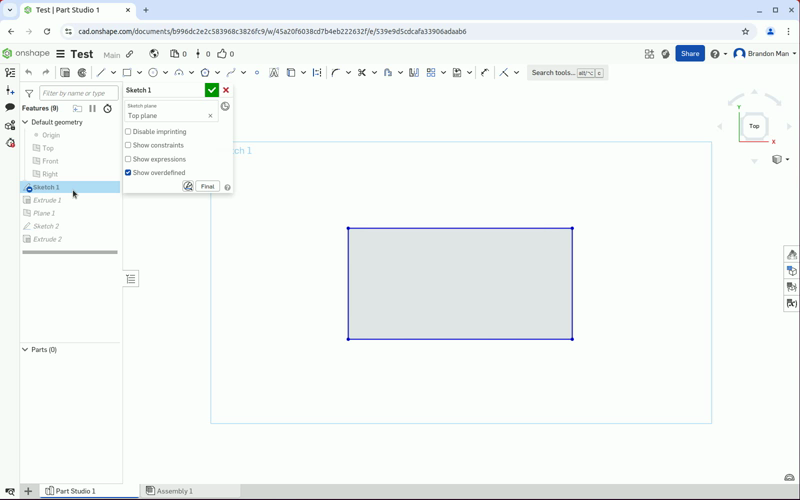
mouse_move(229, 92)
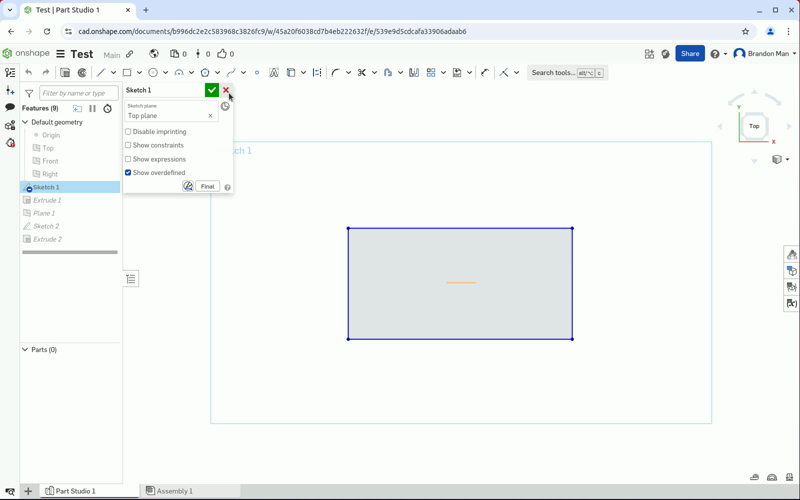
click(229, 92)
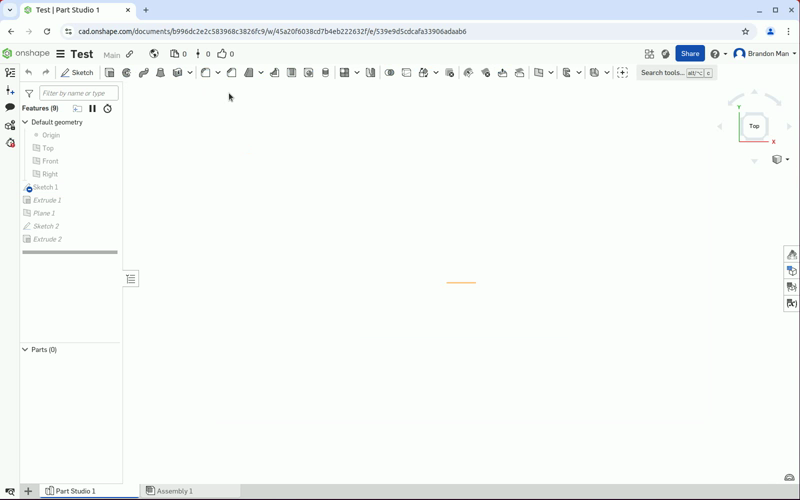
key(shift+s)
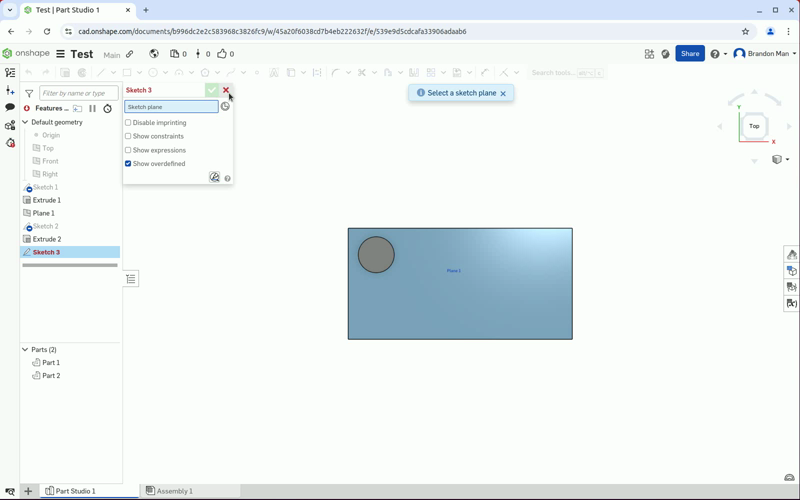
mouse_move(73, 215)
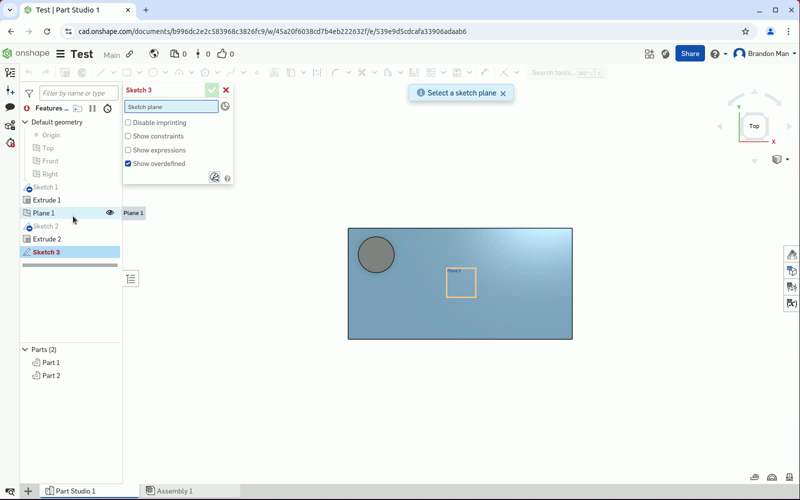
click(73, 215)
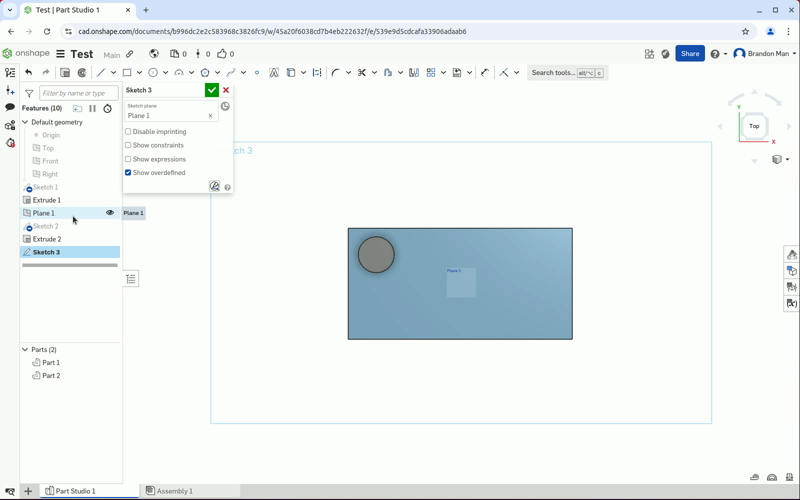
mouse_move(73, 352)
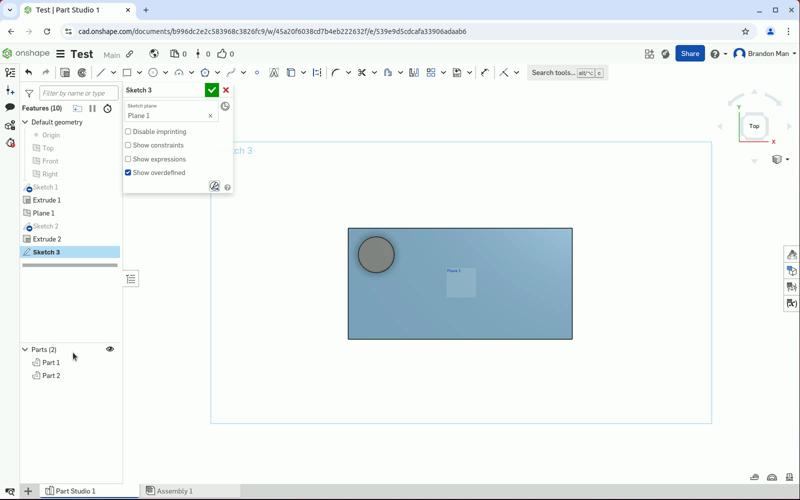
key(y)
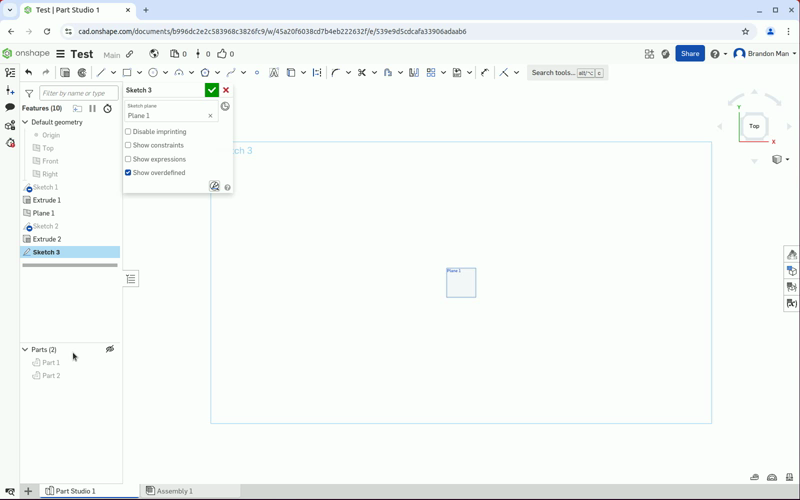
key(c)
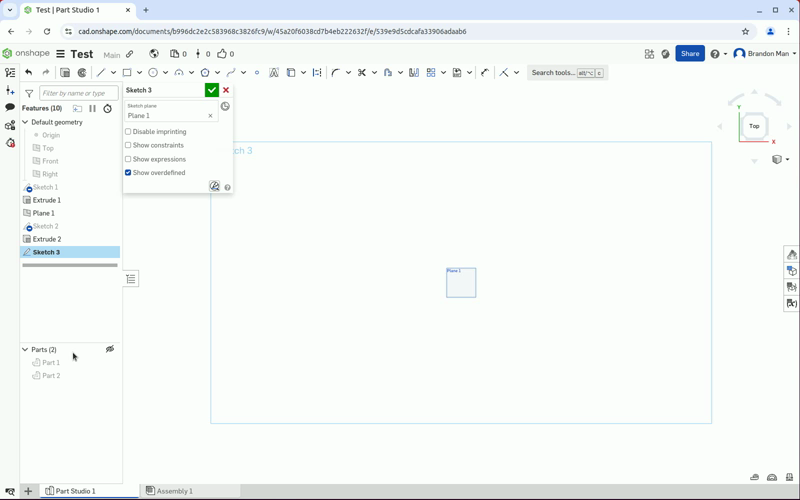
key_down(shift)
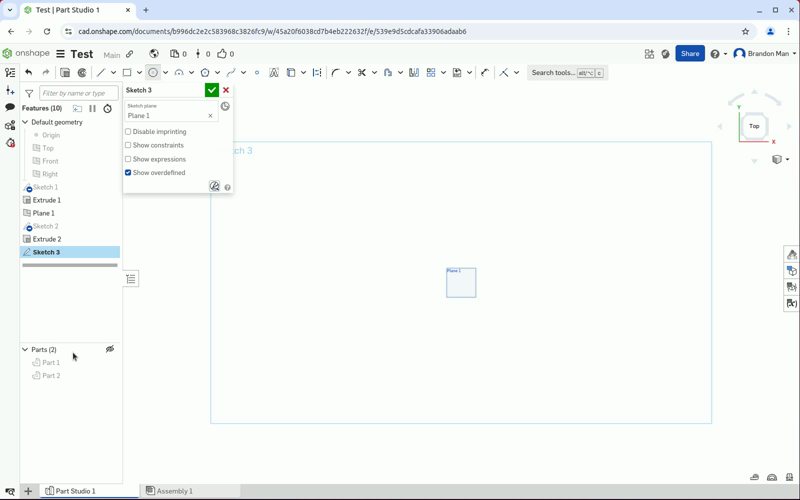
mouse_move(376, 309)
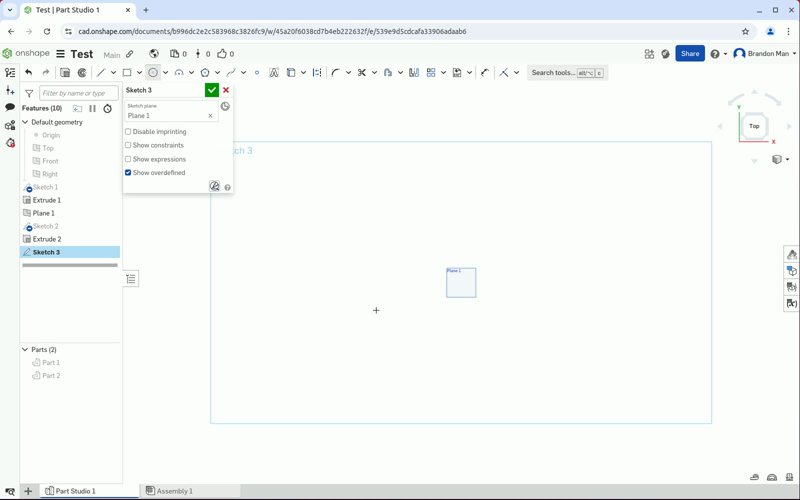
click(376, 309)
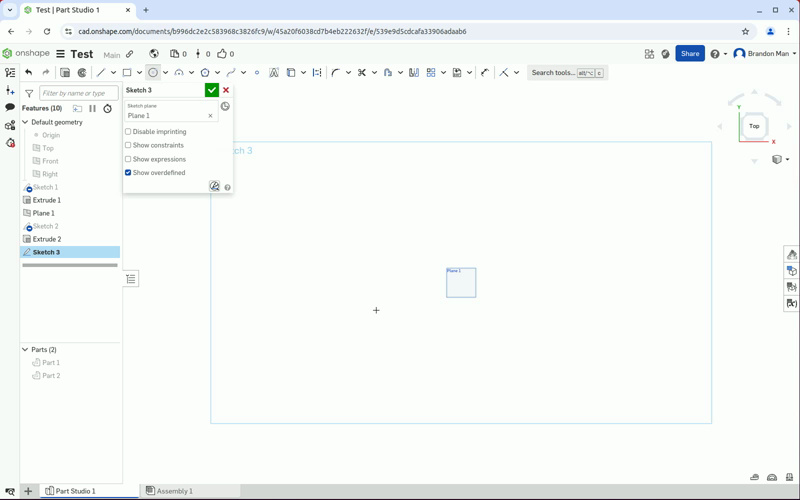
key_up(shift)
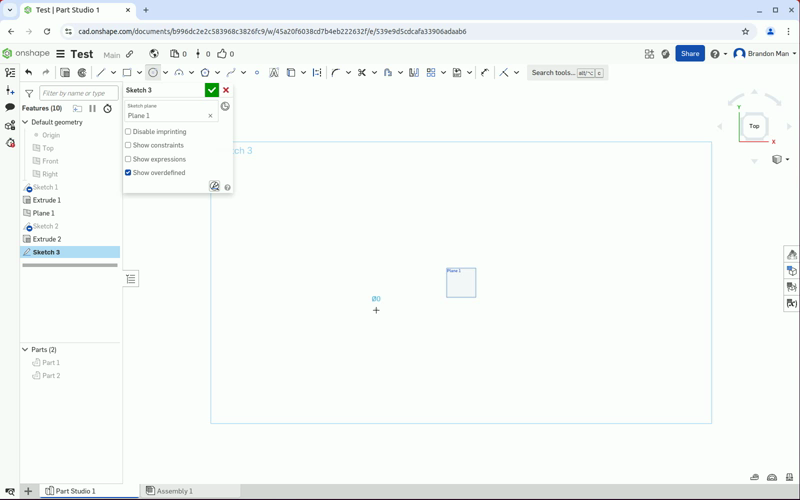
mouse_move(394, 309)
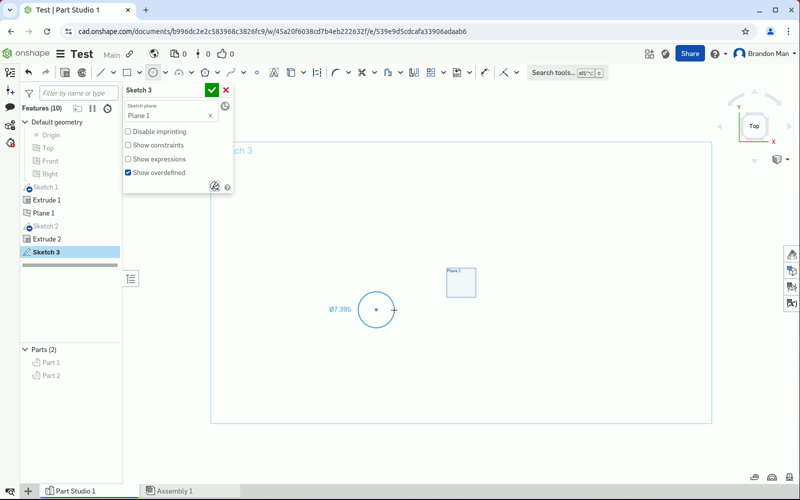
click(394, 309)
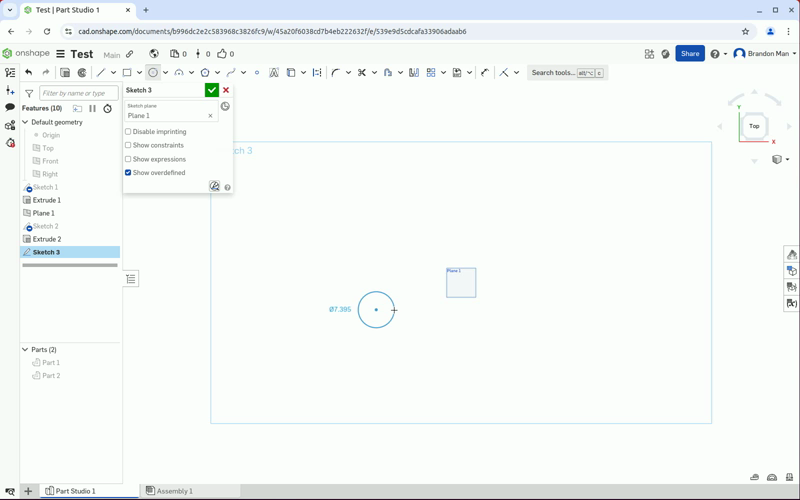
key(esc)
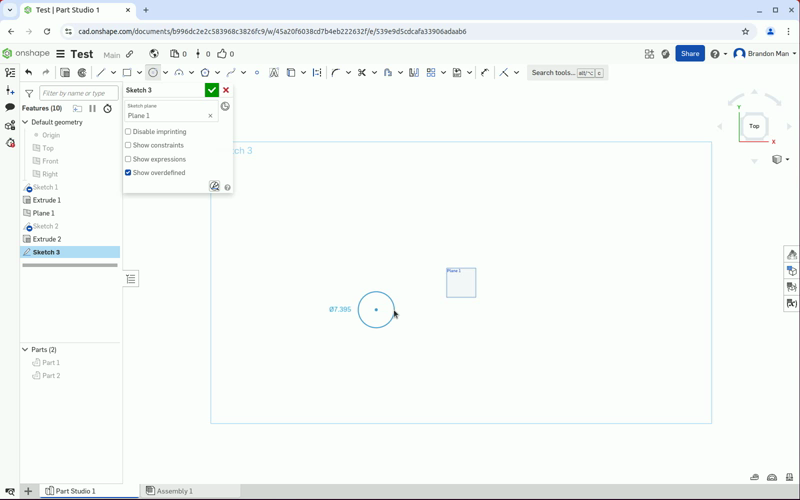
mouse_move(380, 299)
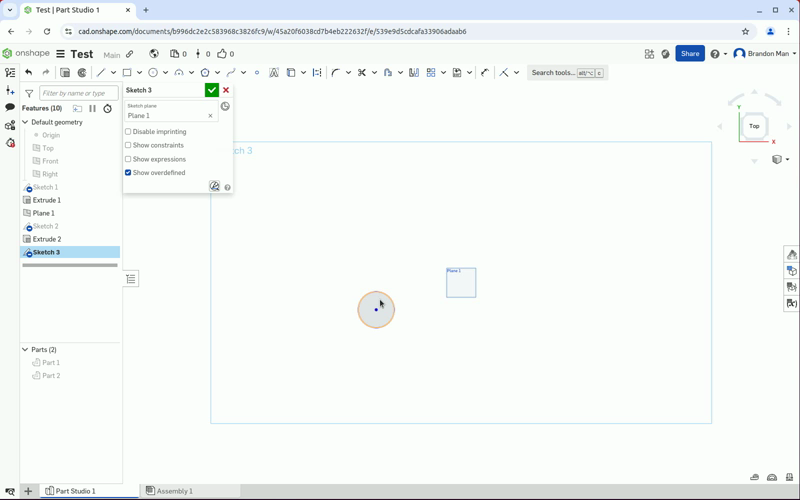
scroll(6)
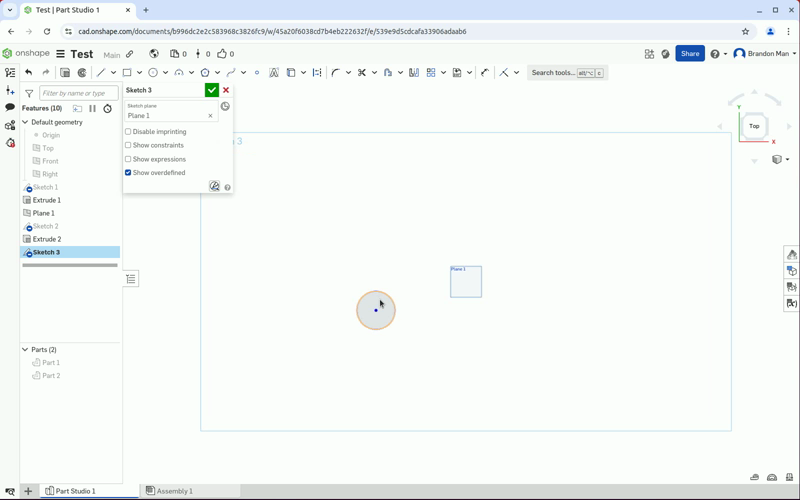
scroll(6)
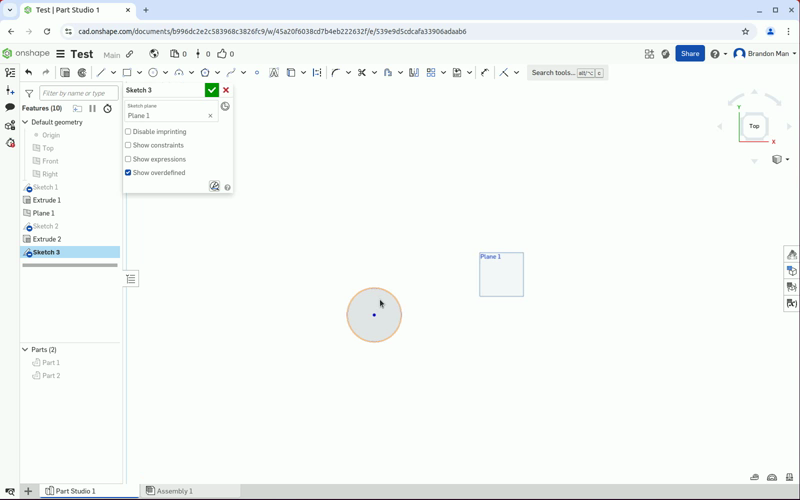
scroll(6)
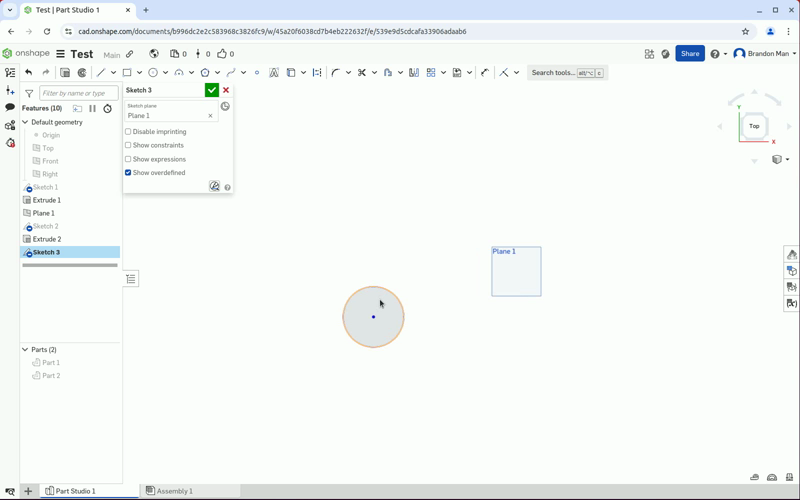
scroll(6)
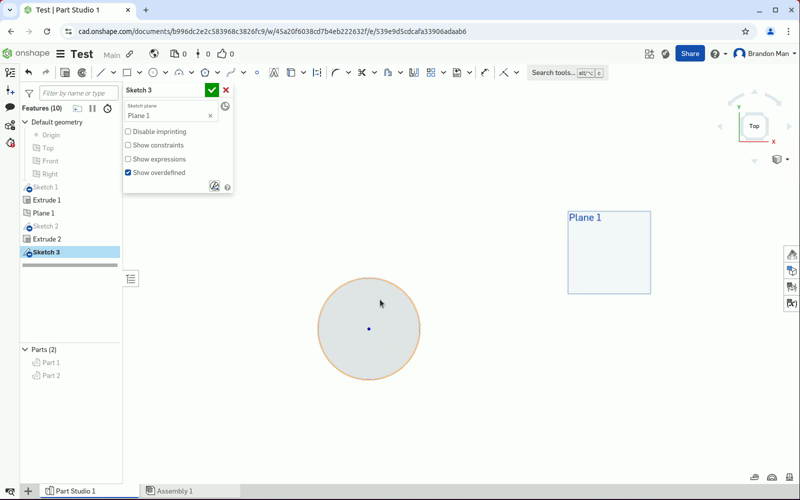
scroll(6)
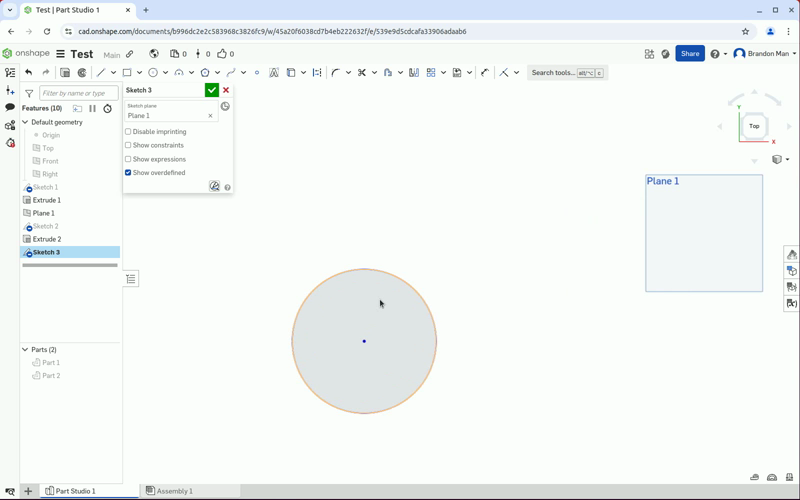
scroll(6)
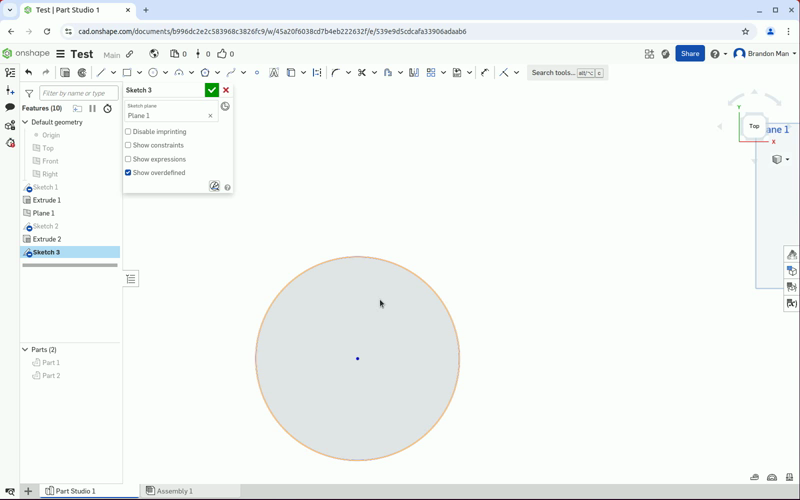
scroll(6)
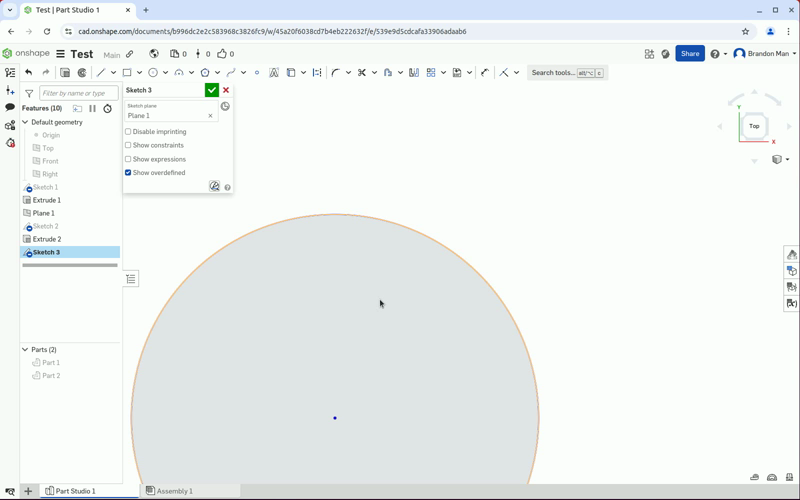
click(380, 299)
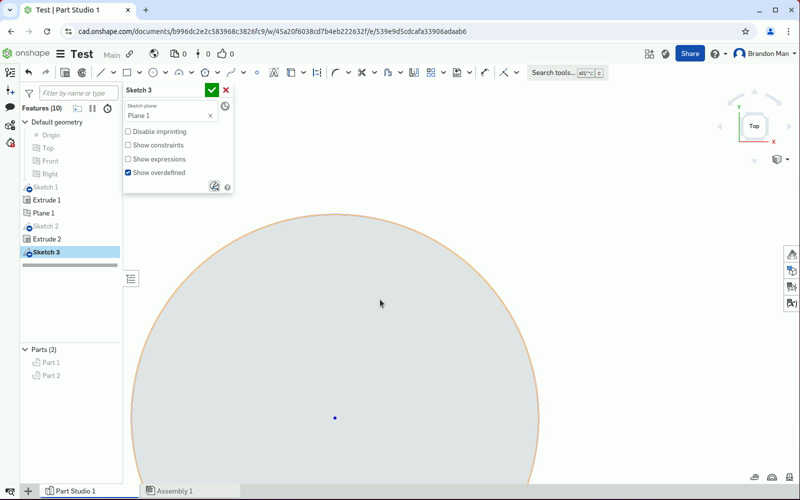
scroll(-6)
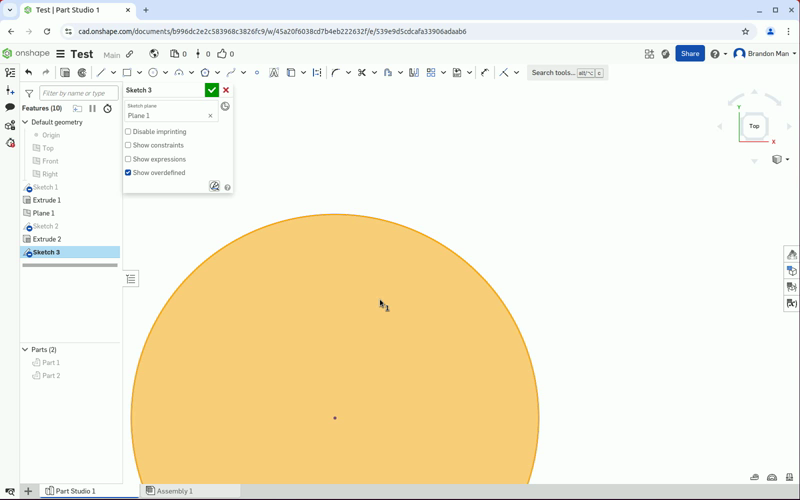
scroll(-6)
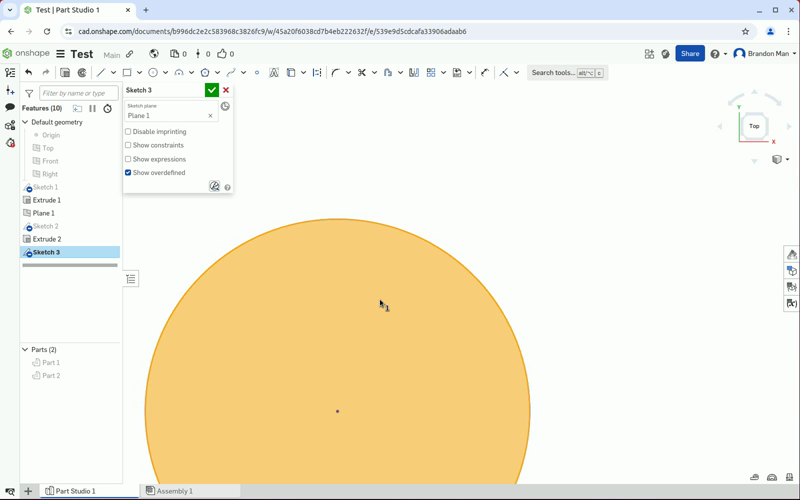
scroll(-6)
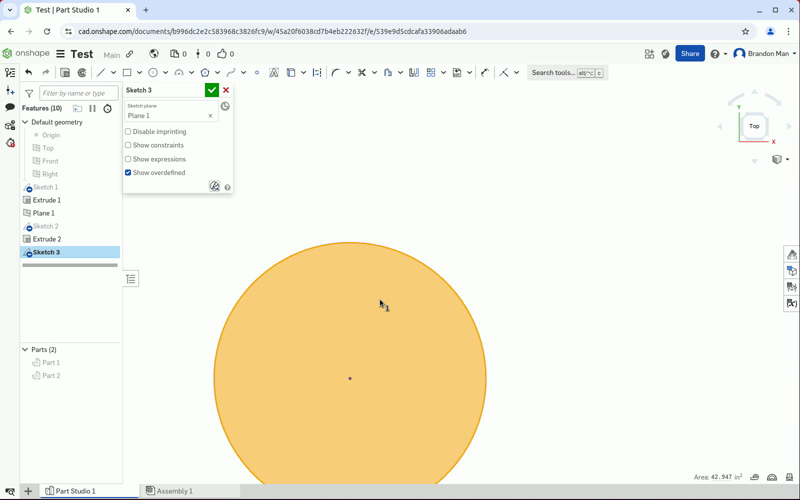
scroll(-6)
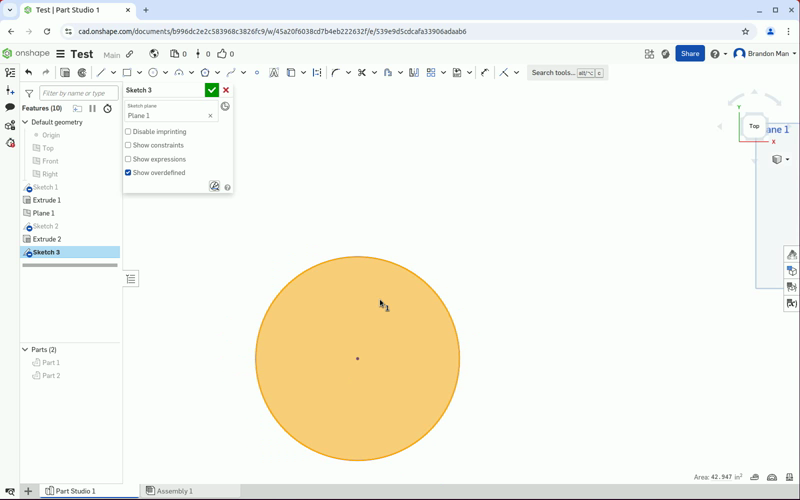
scroll(-6)
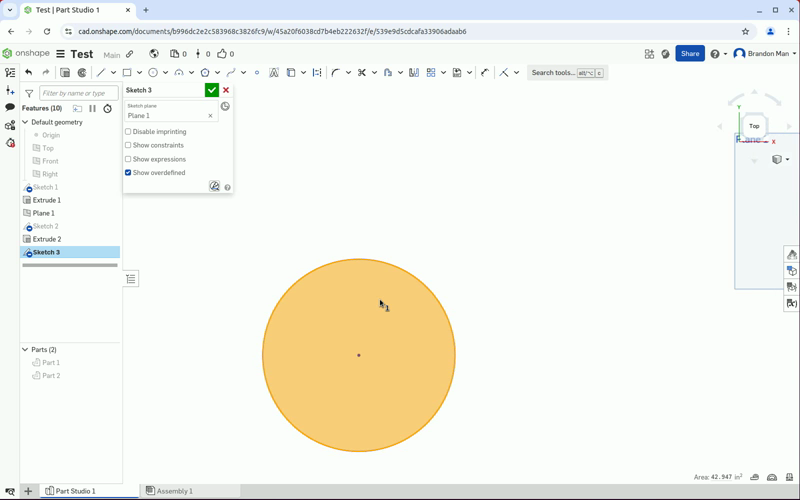
scroll(-6)
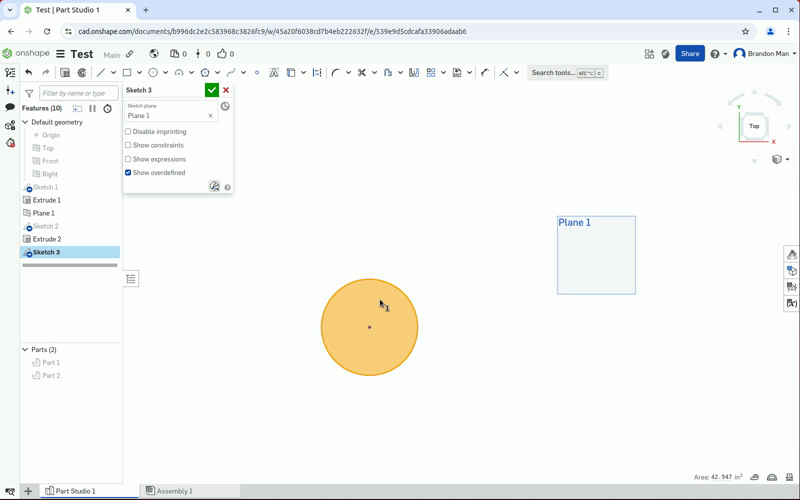
scroll(-6)
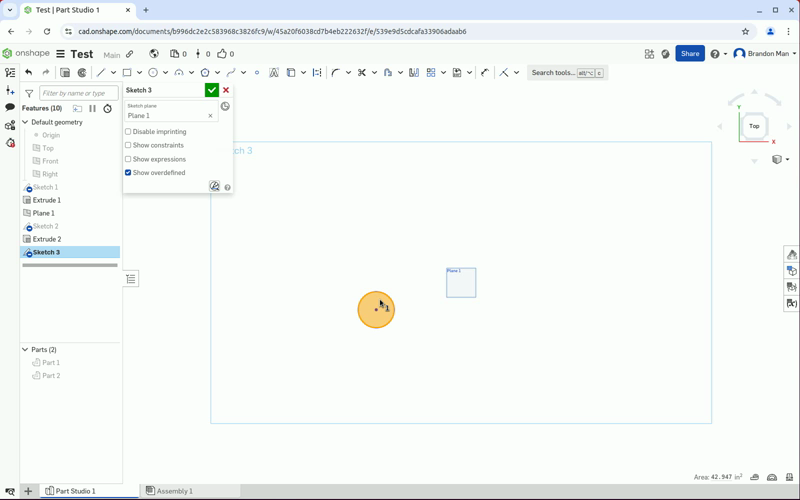
mouse_move(73, 352)
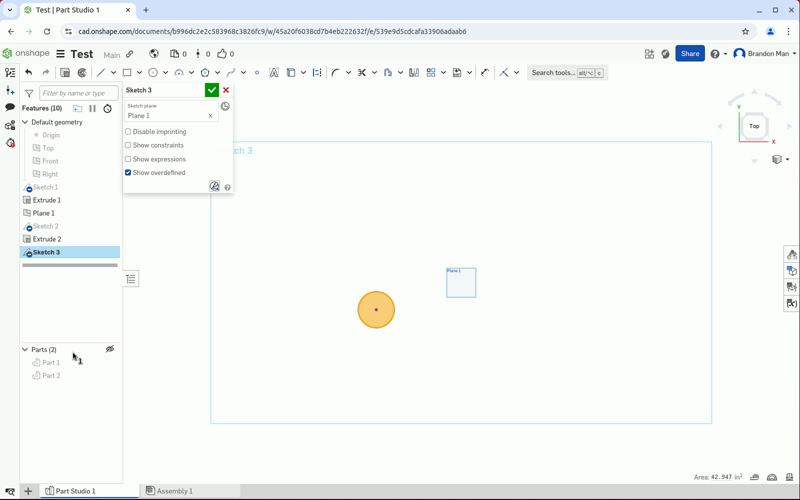
key(shift+y)
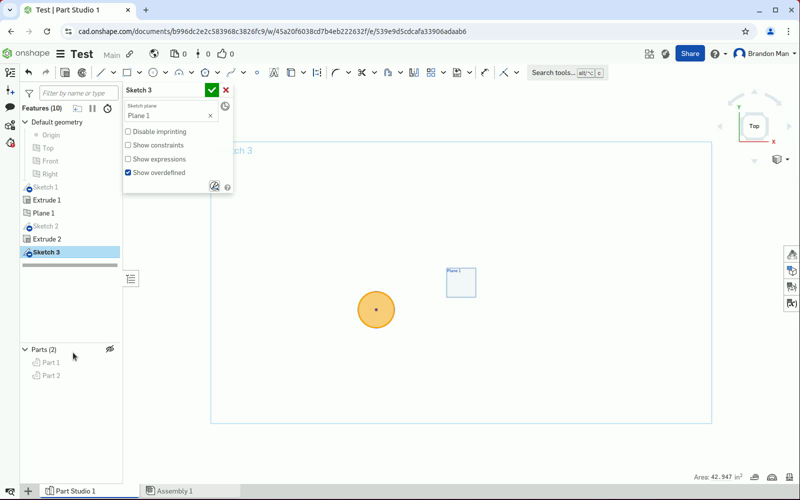
key(shift+e)
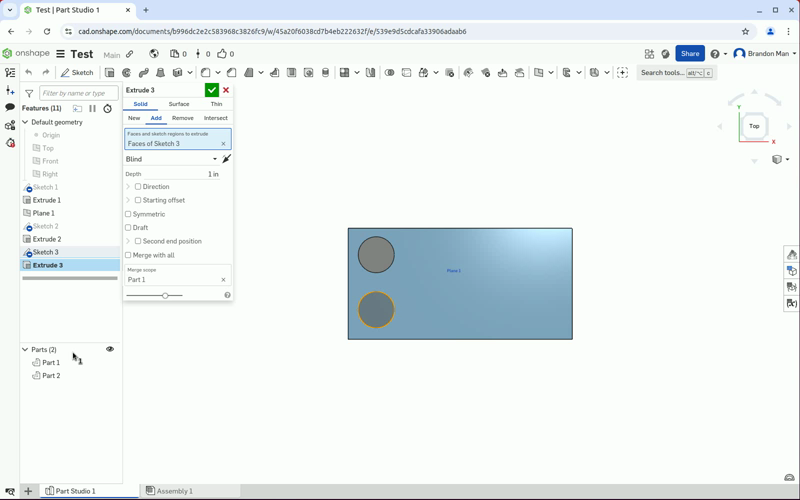
mouse_move(143, 106)
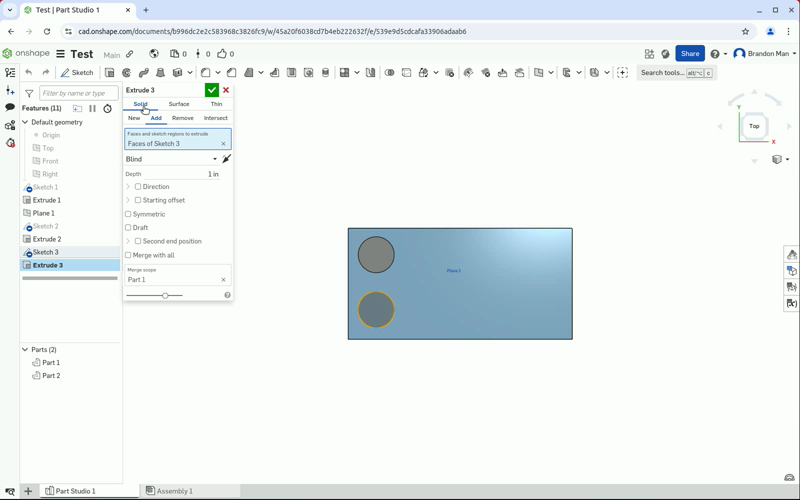
click(143, 106)
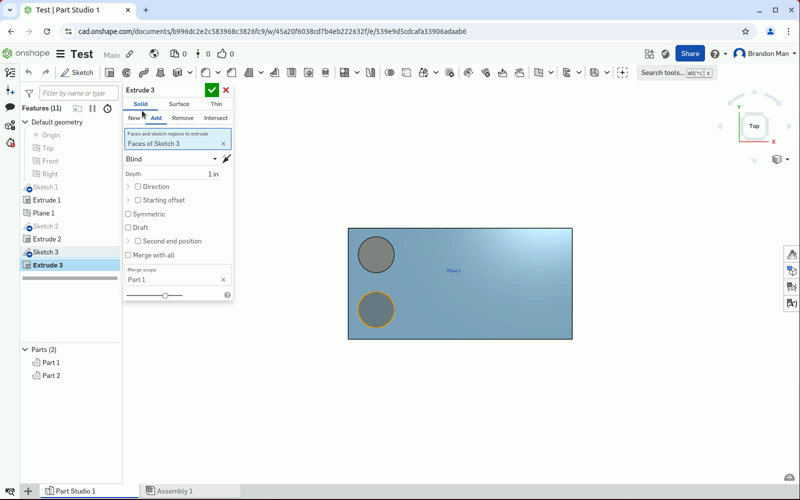
mouse_move(137, 120)
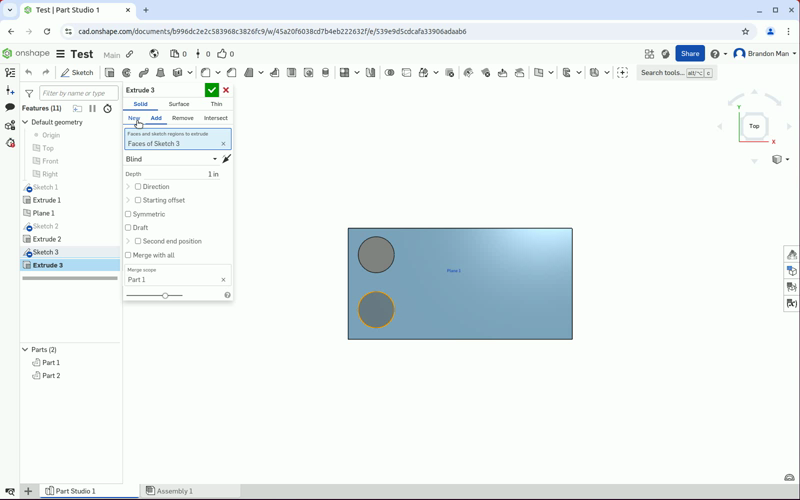
click(137, 120)
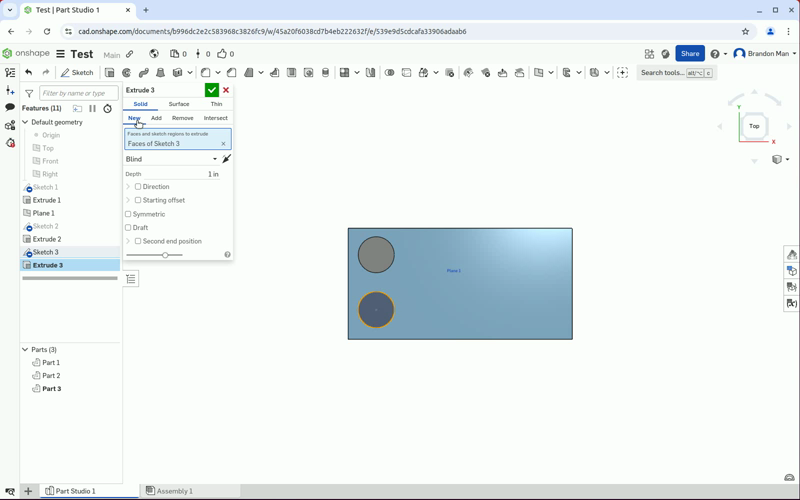
key(tab, 4)
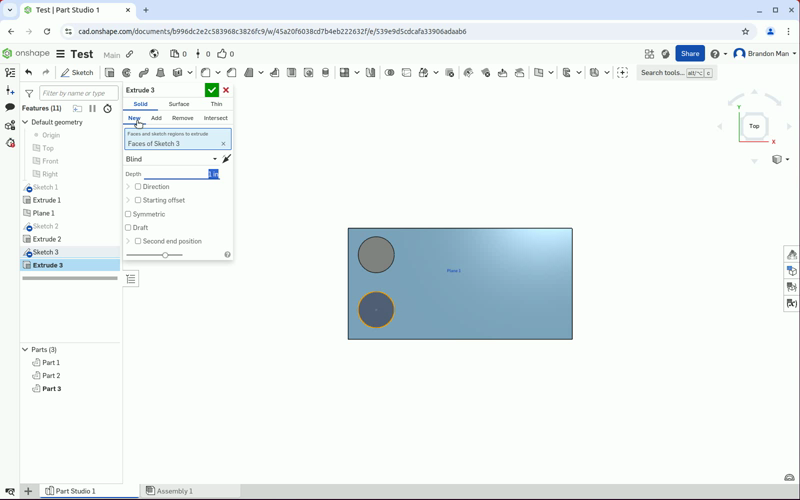
text(2.407)
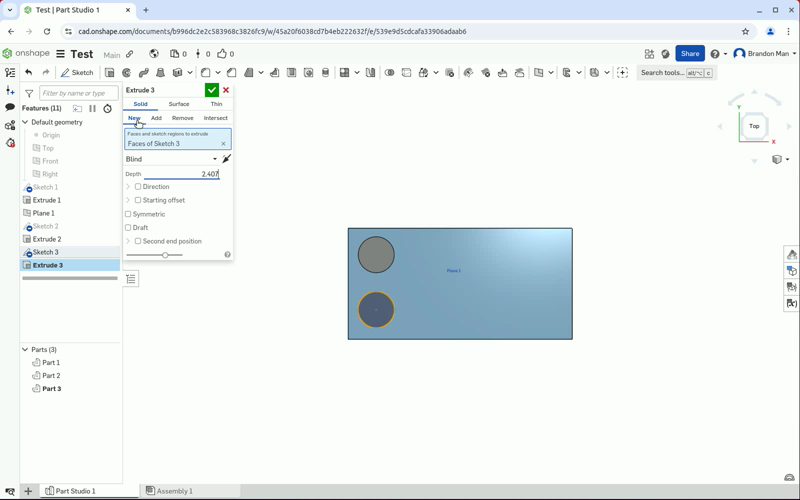
key(enter)
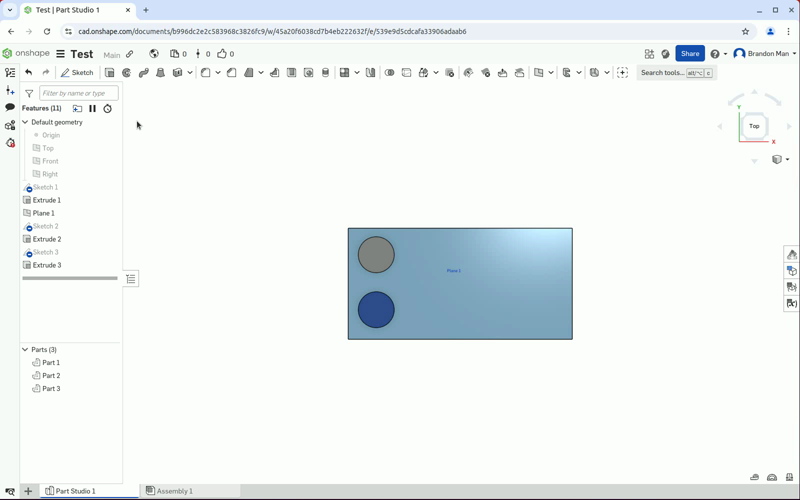
key(shift+h)
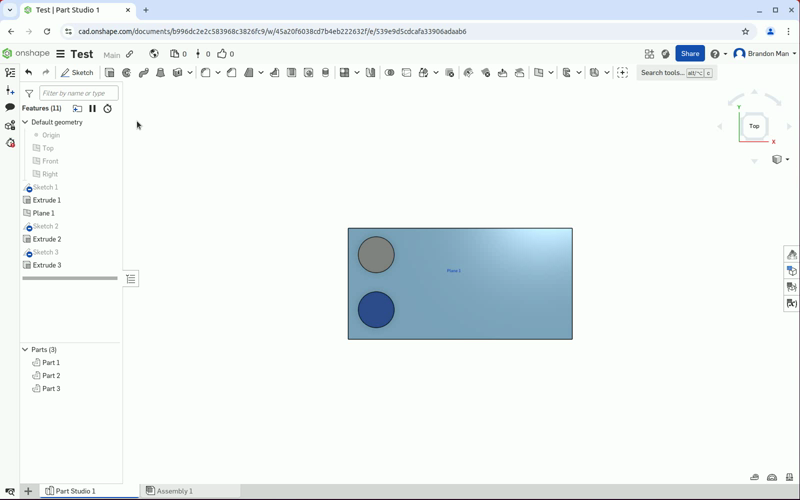
key(shift+h)
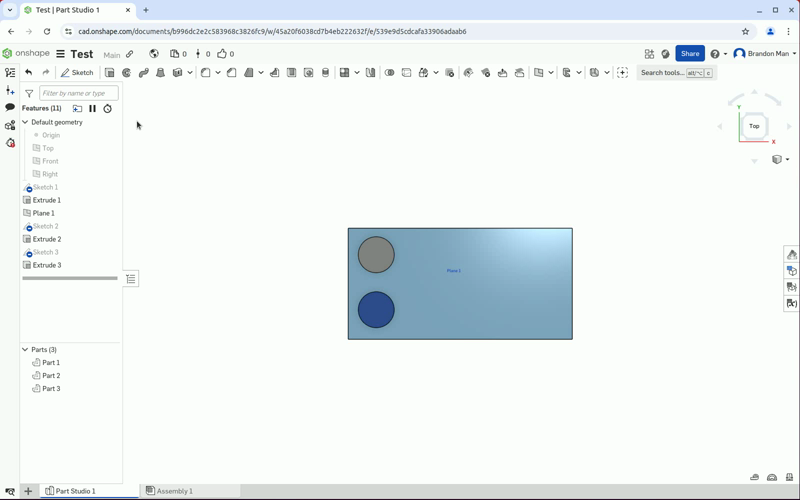
mouse_move(73, 189)
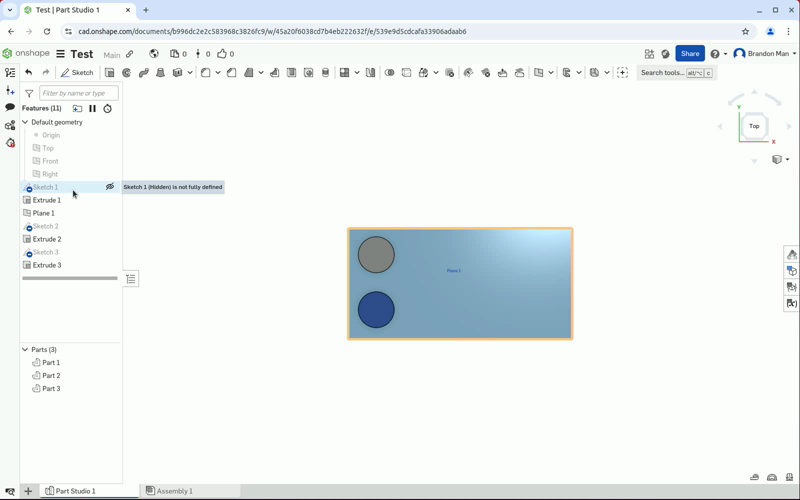
click(73, 189)
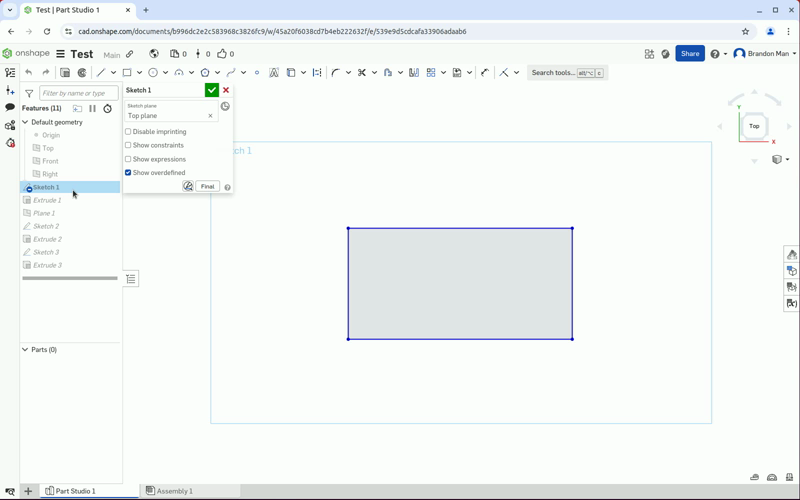
mouse_move(229, 92)
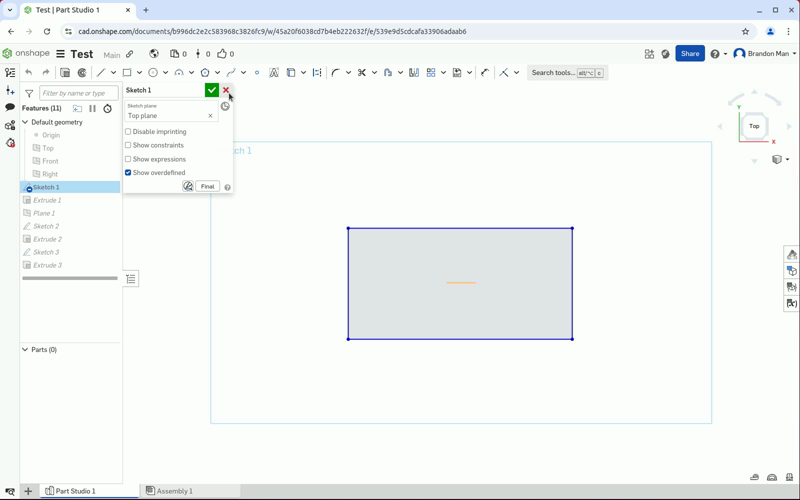
click(229, 92)
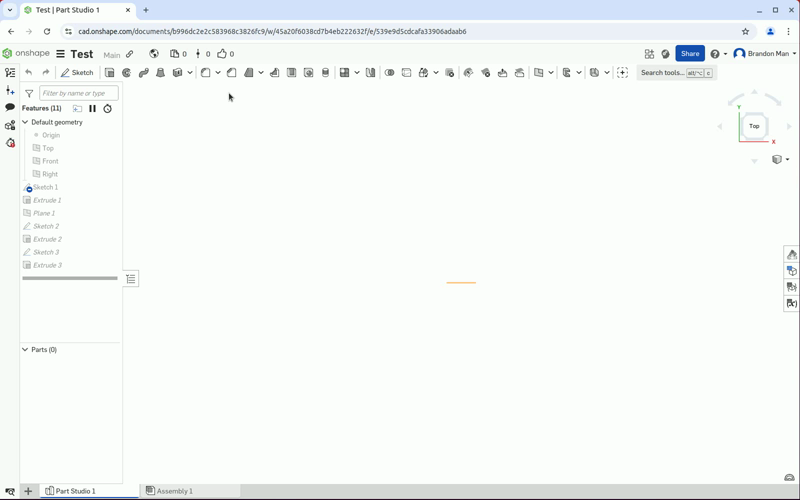
key(shift+s)
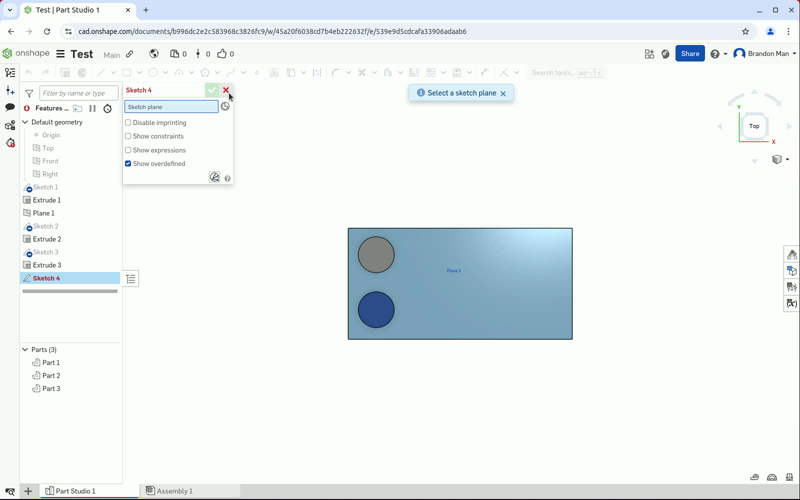
mouse_move(73, 215)
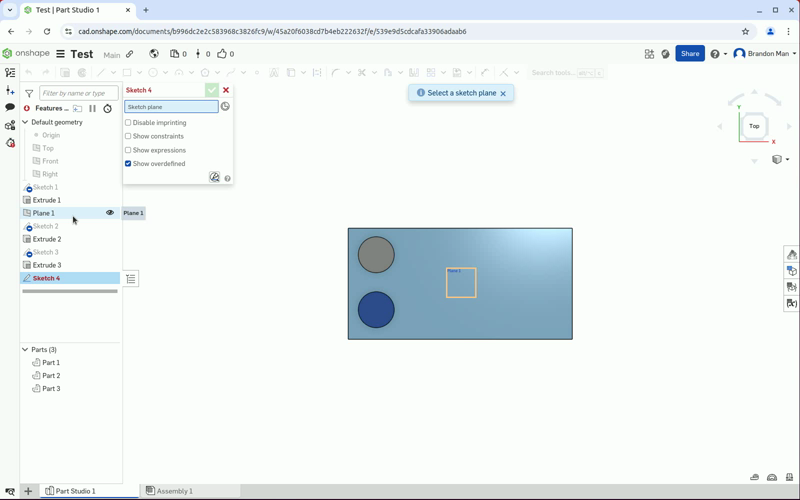
click(73, 215)
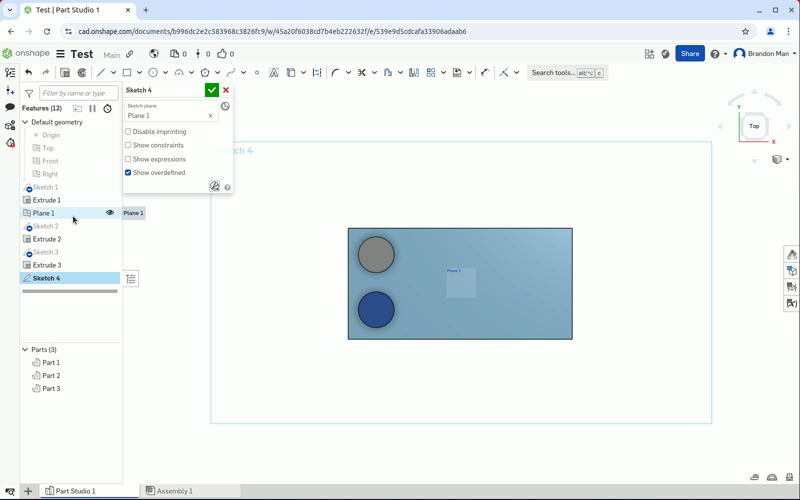
mouse_move(73, 352)
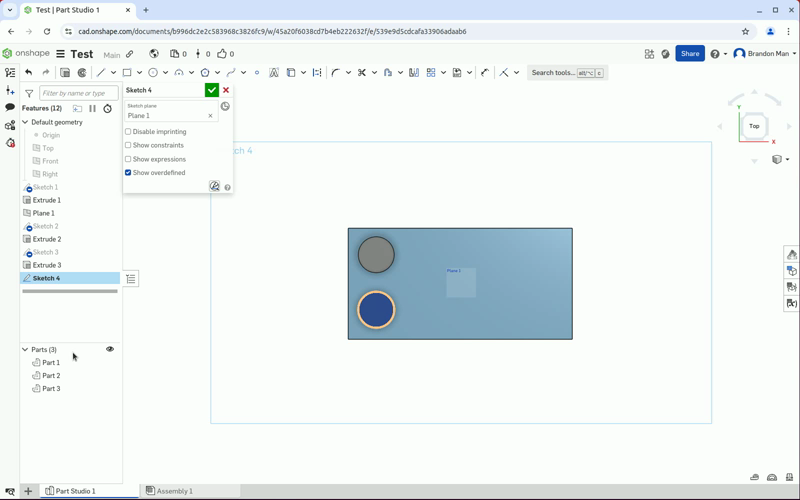
key(y)
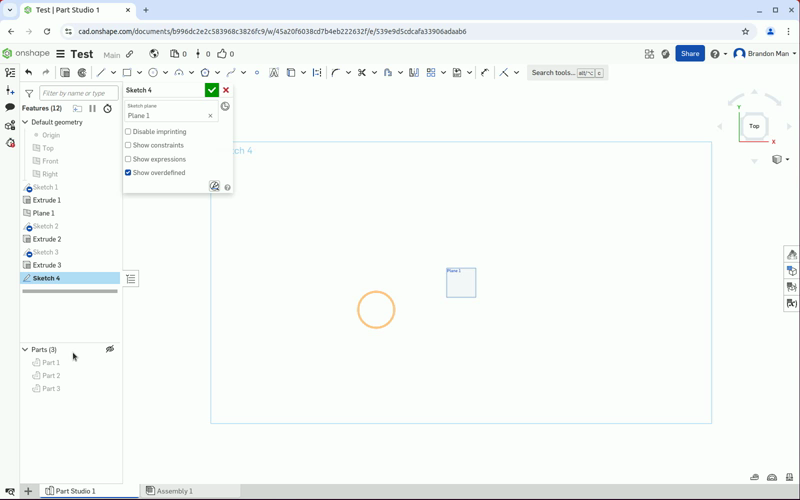
key(c)
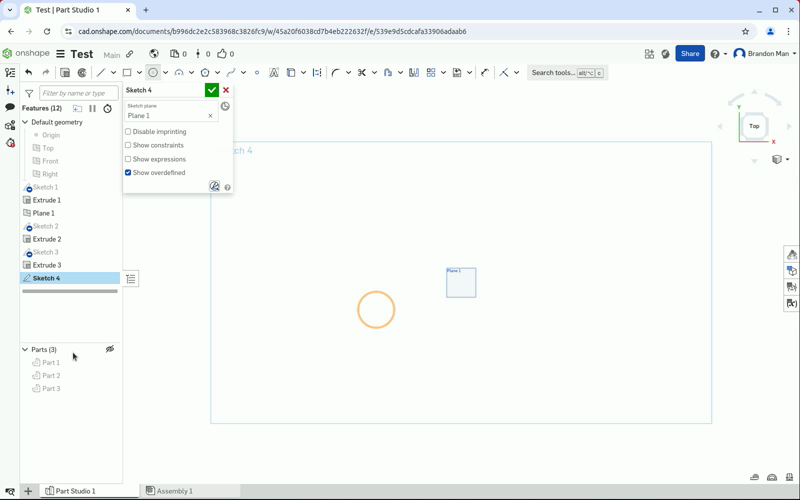
key_down(shift)
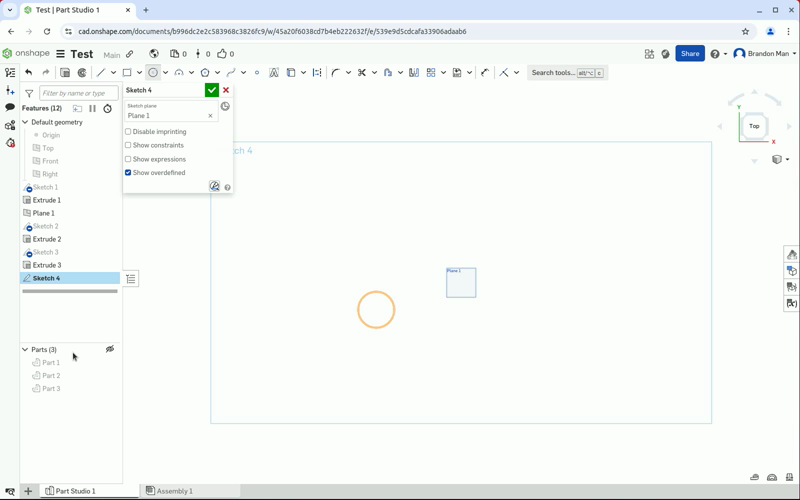
mouse_move(432, 309)
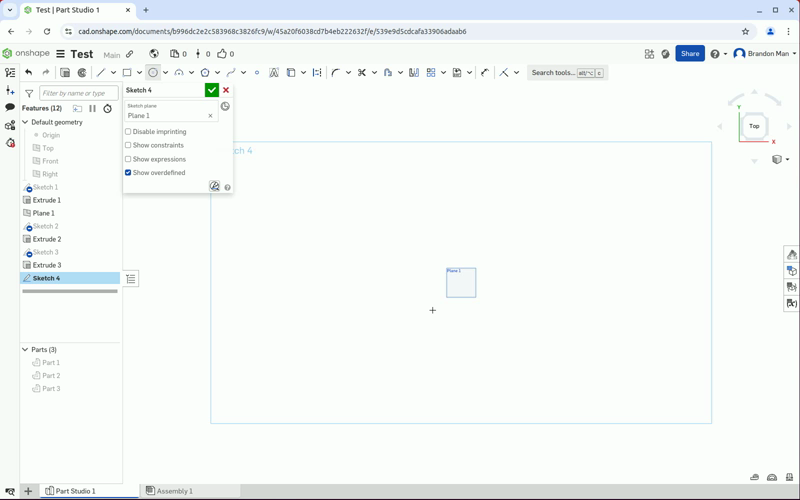
click(432, 309)
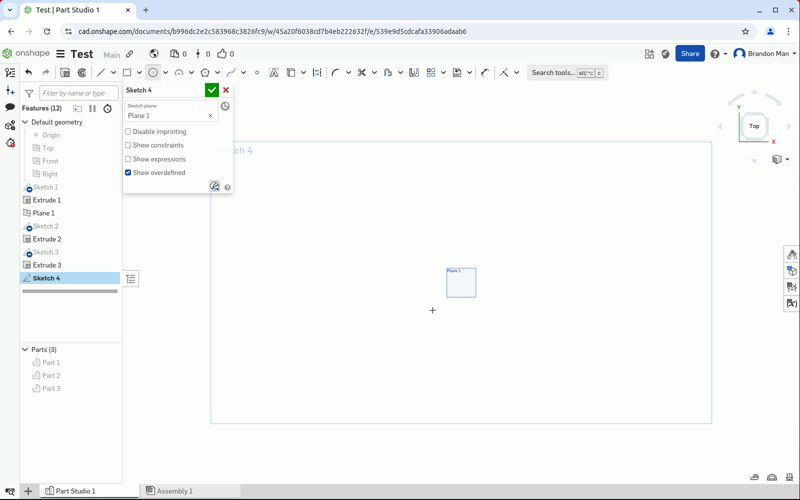
key_up(shift)
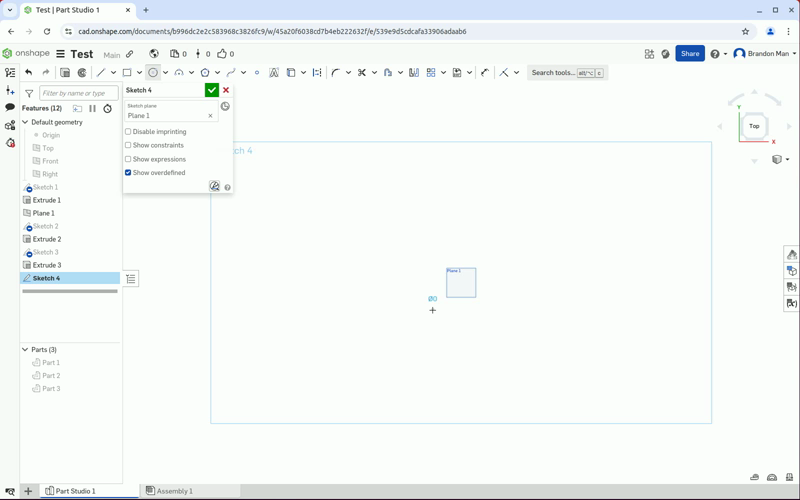
mouse_move(449, 309)
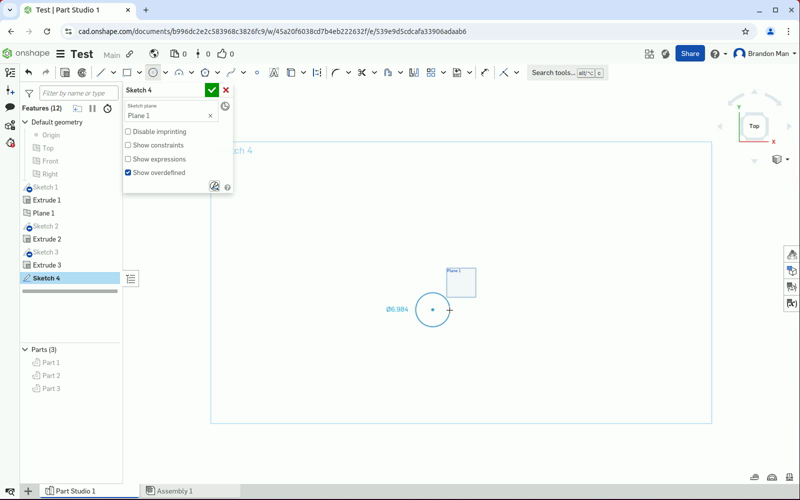
click(449, 309)
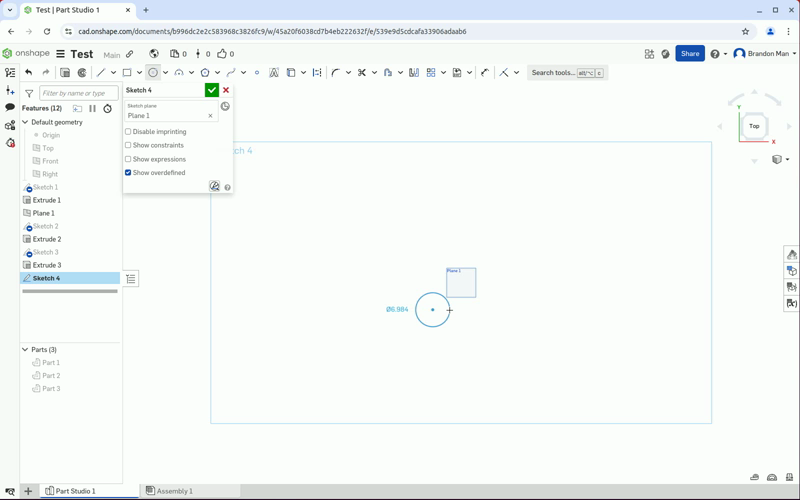
key(esc)
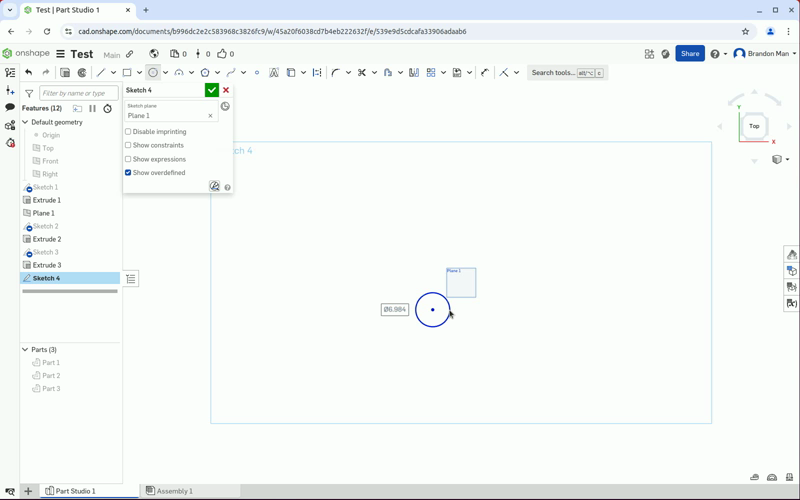
mouse_move(428, 304)
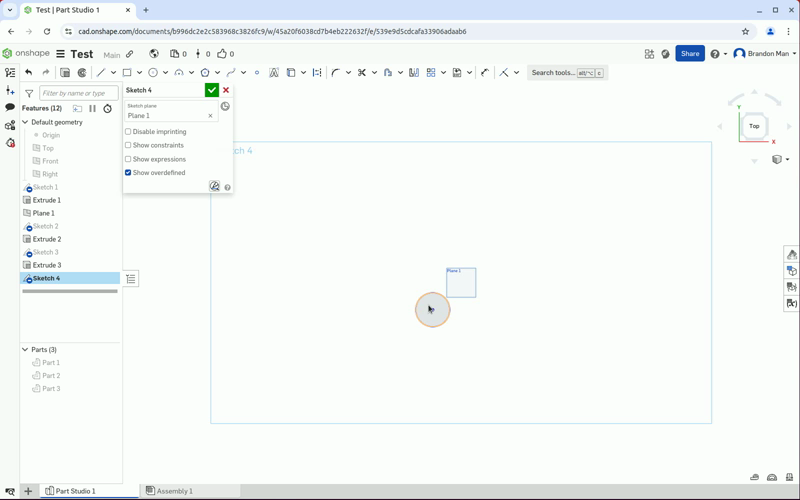
scroll(6)
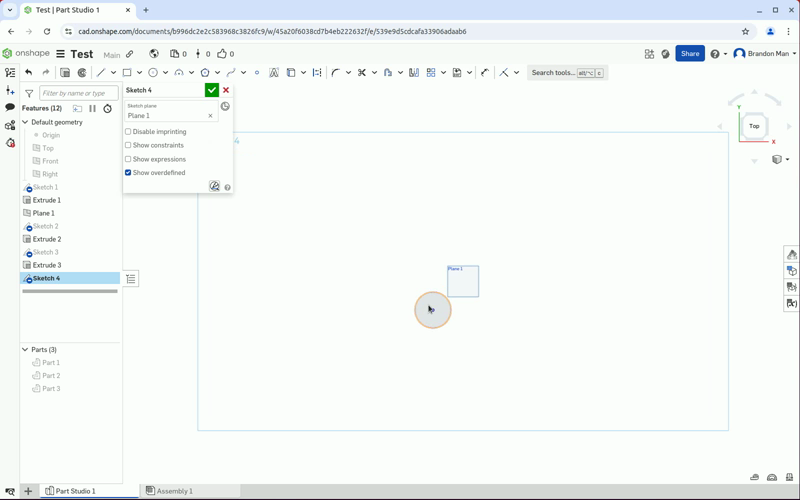
scroll(6)
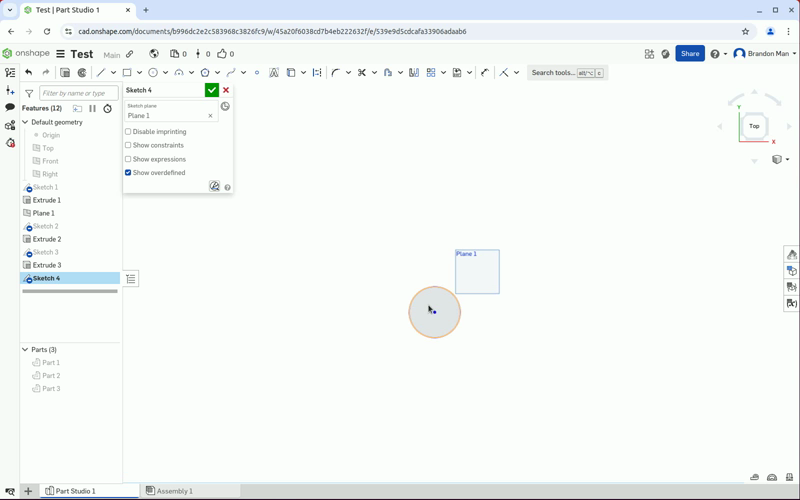
scroll(6)
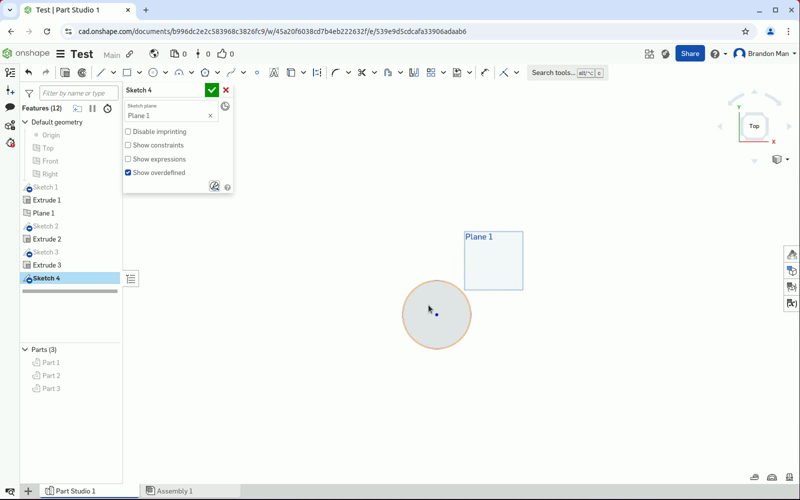
scroll(6)
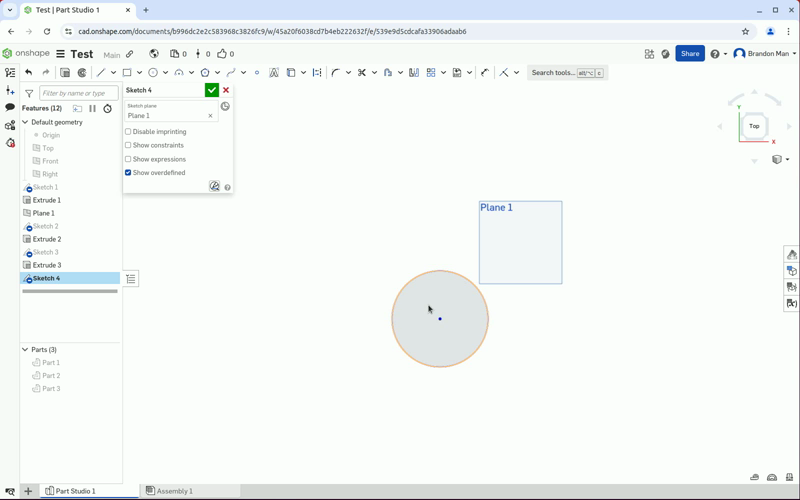
scroll(6)
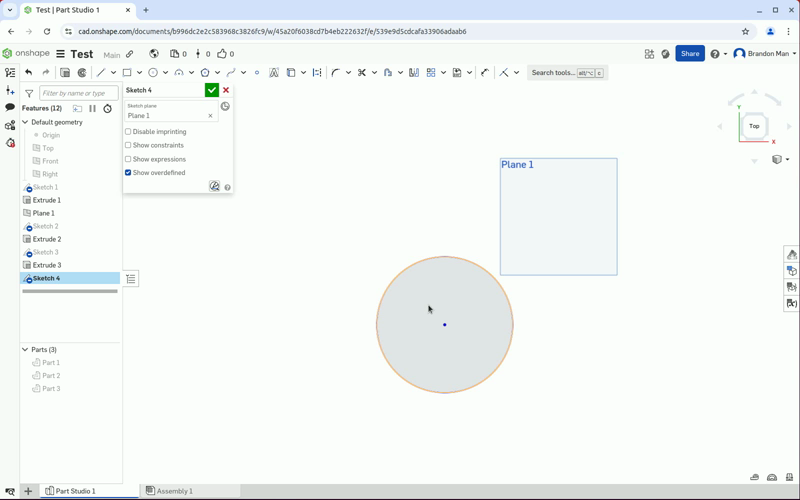
scroll(6)
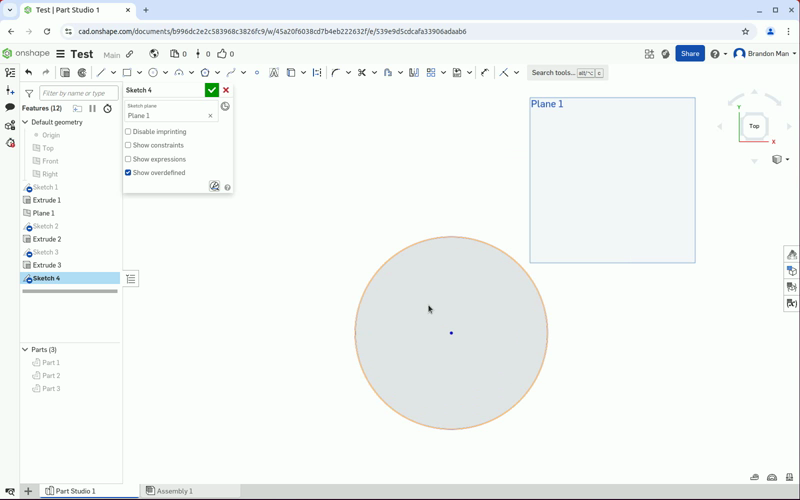
scroll(6)
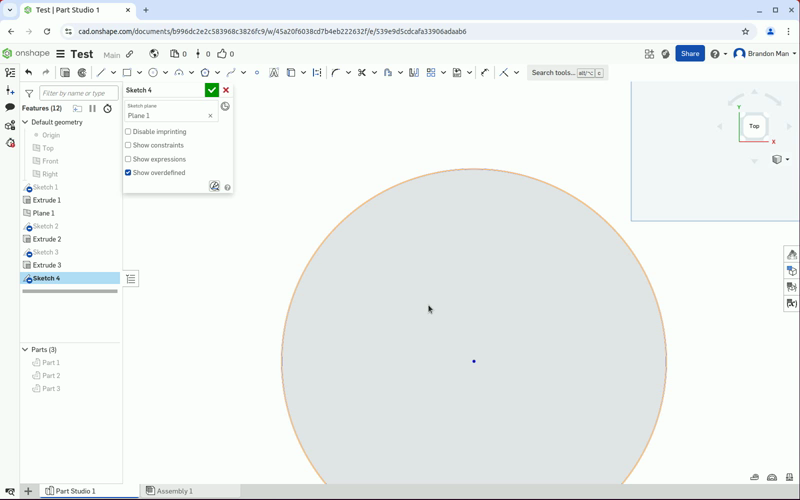
click(428, 304)
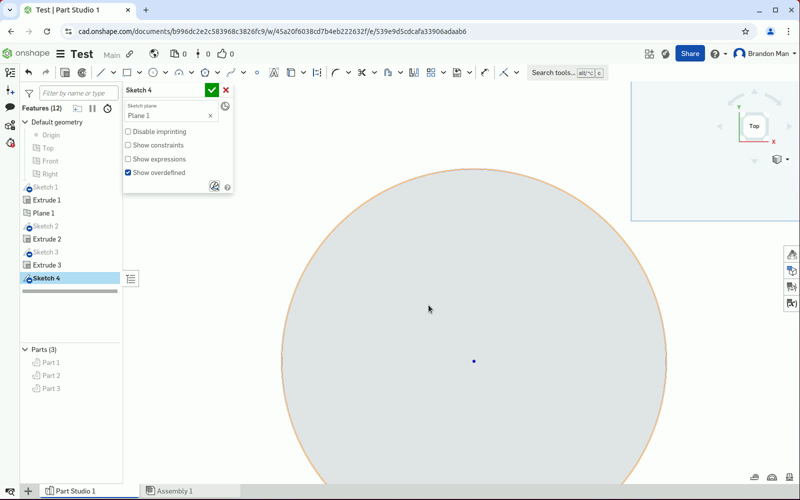
scroll(-6)
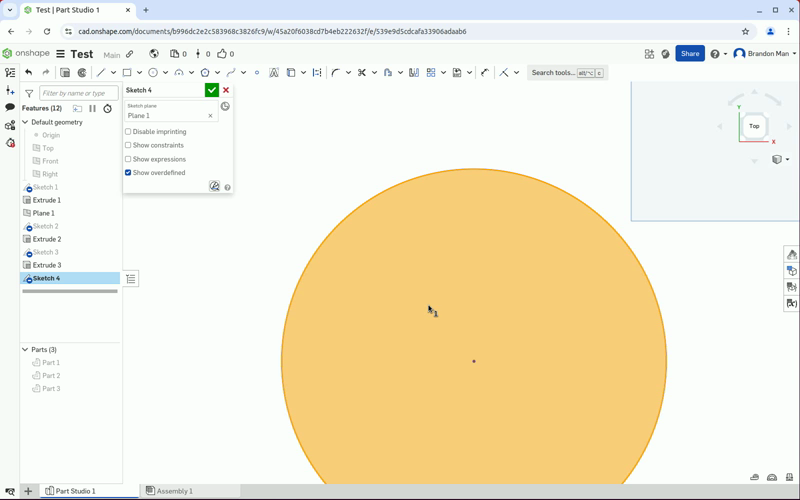
scroll(-6)
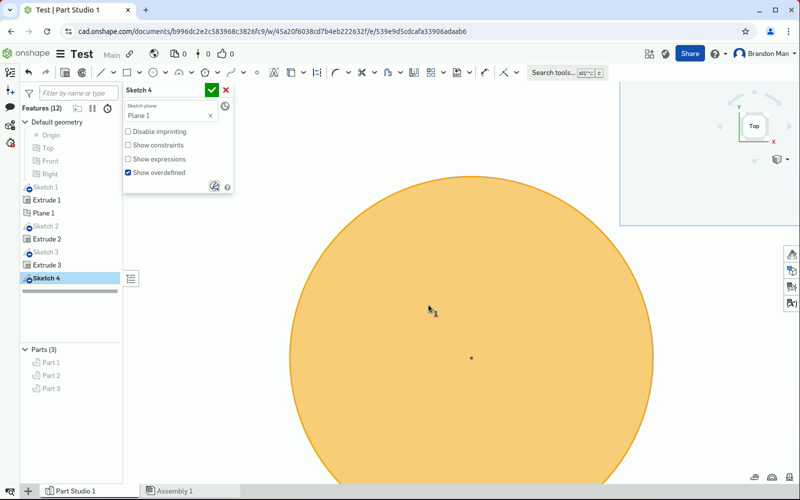
scroll(-6)
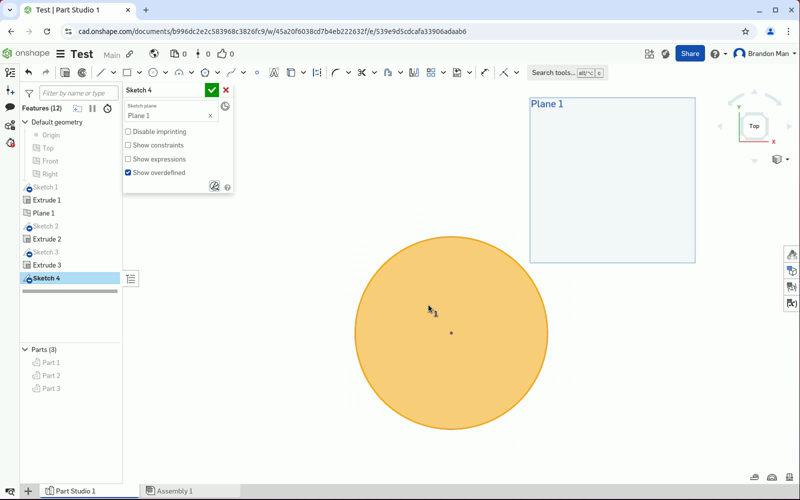
scroll(-6)
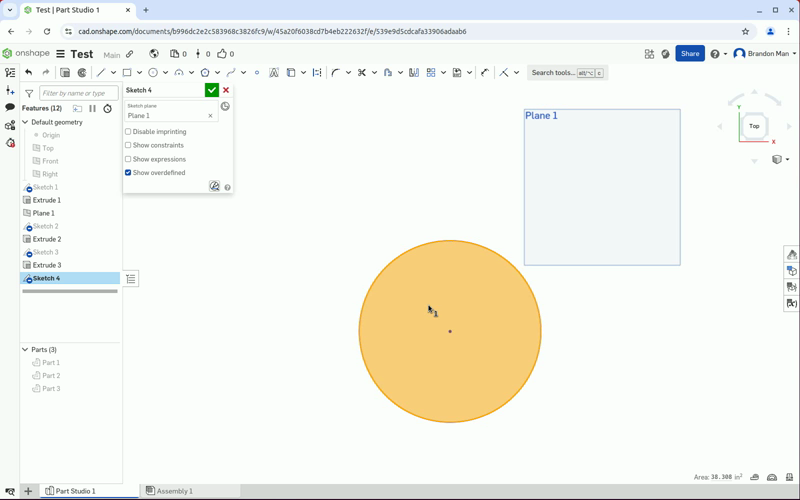
scroll(-6)
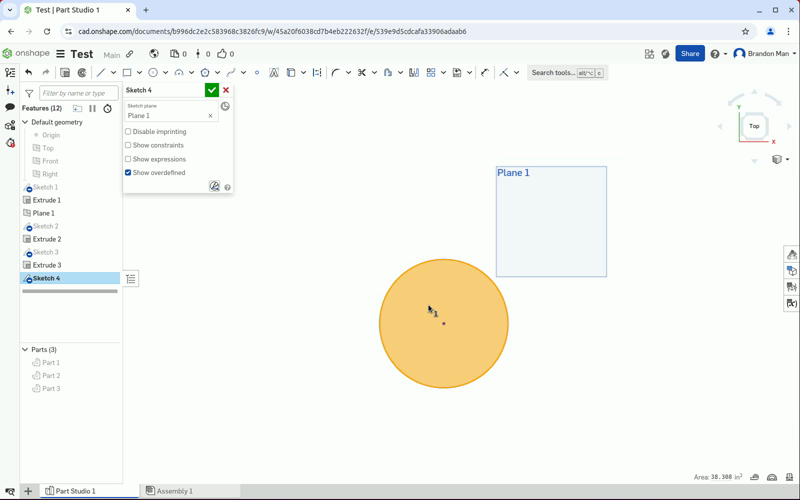
scroll(-6)
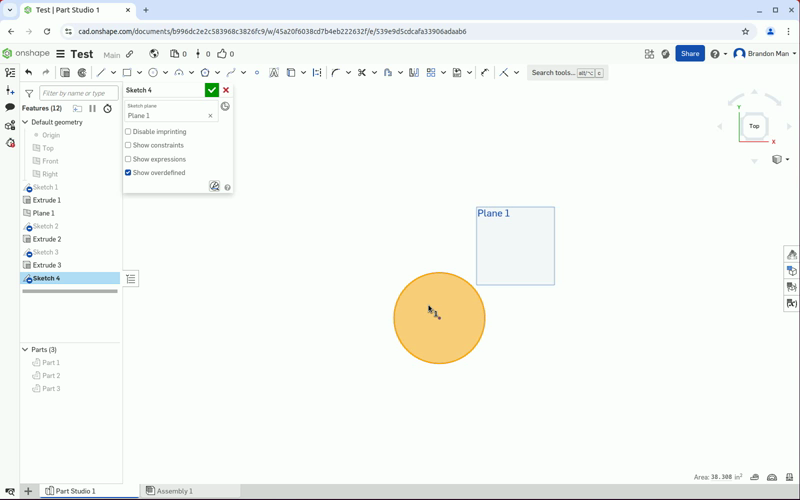
scroll(-6)
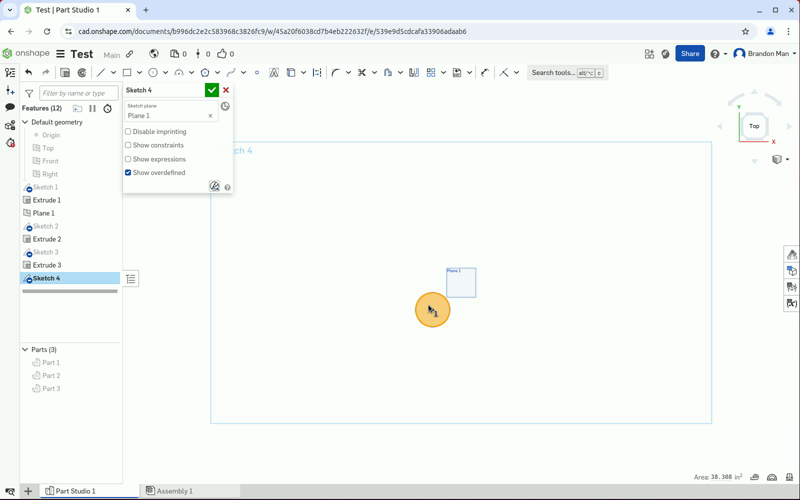
mouse_move(73, 352)
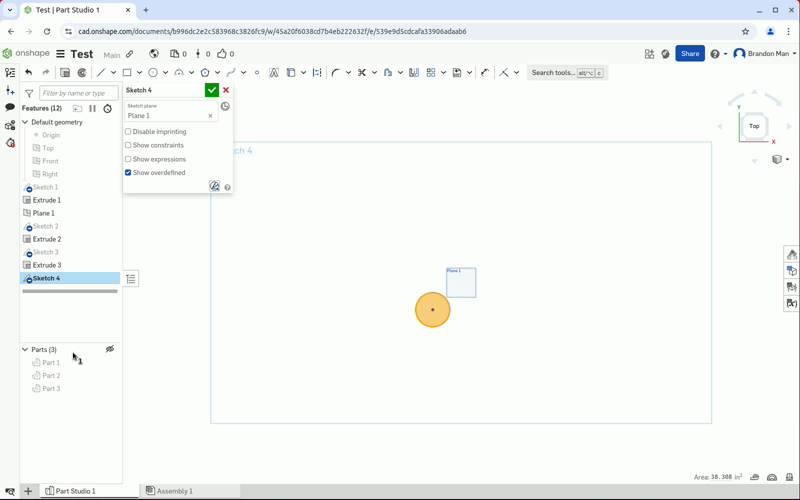
key(shift+y)
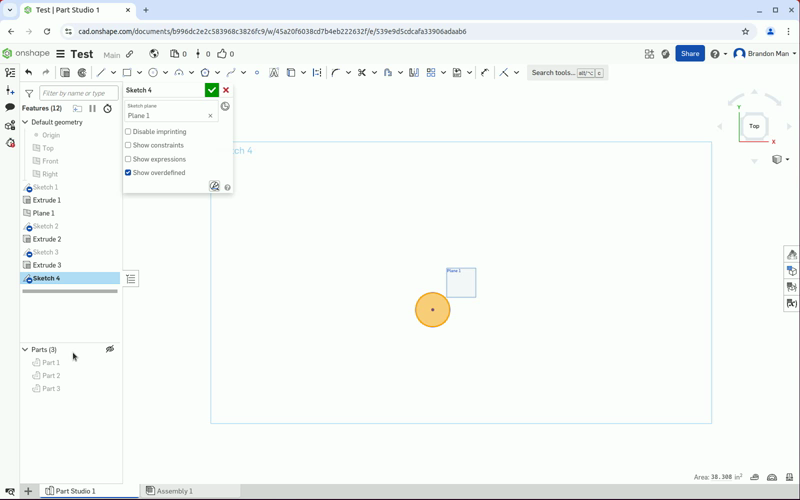
key(shift+e)
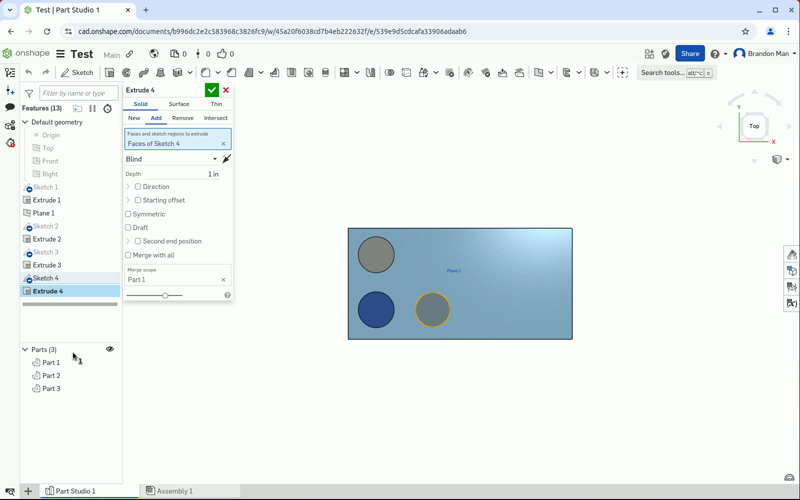
mouse_move(143, 106)
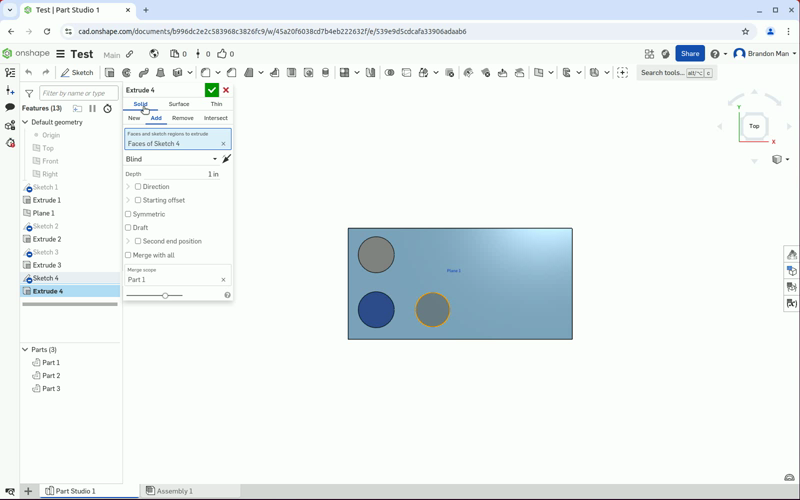
click(143, 106)
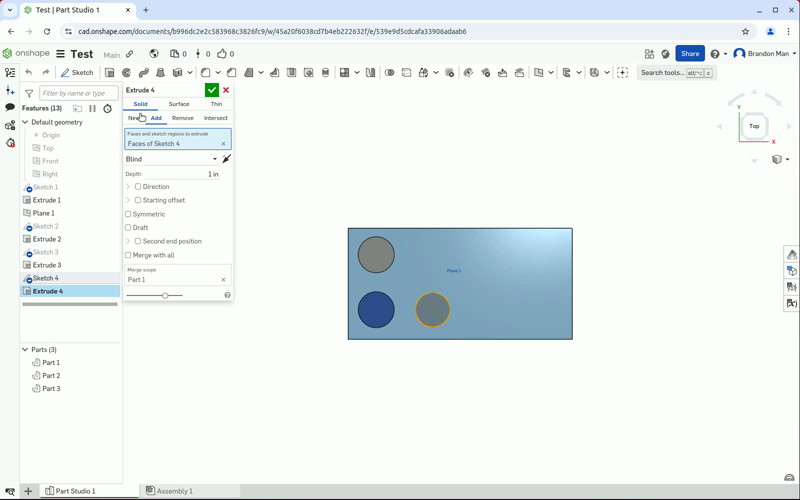
mouse_move(137, 120)
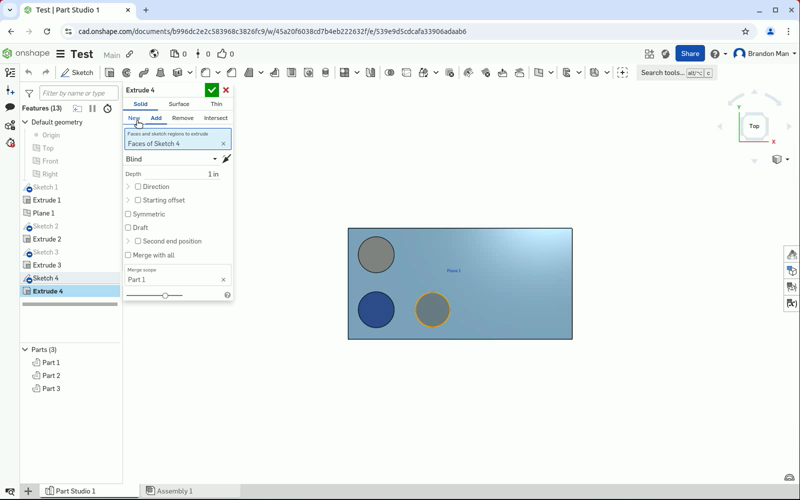
click(137, 120)
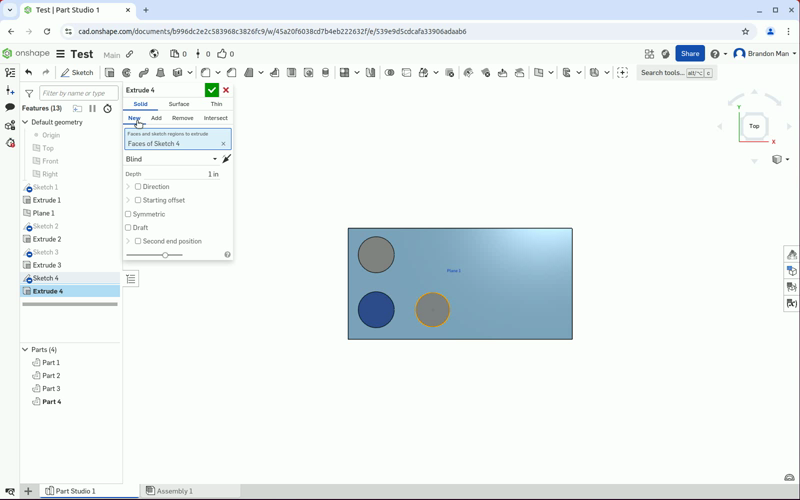
key(tab, 4)
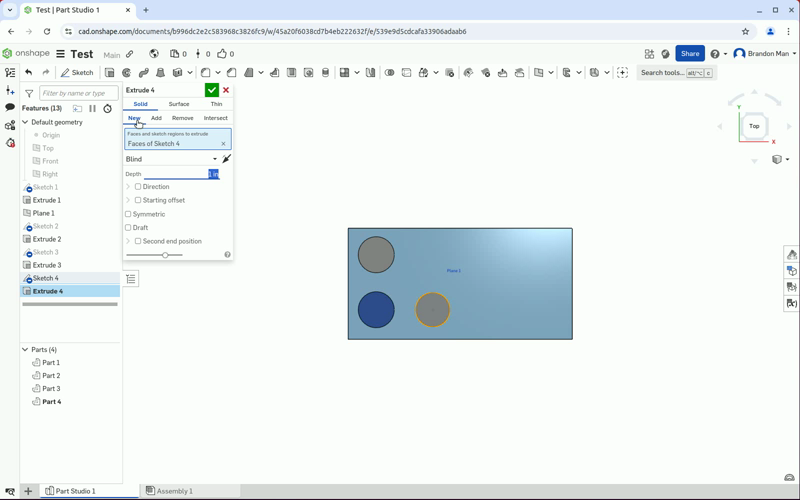
text(2.407)
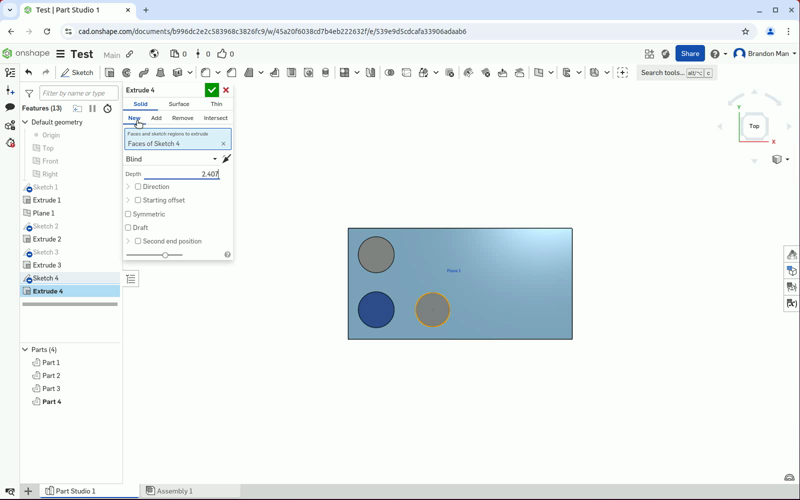
key(enter)
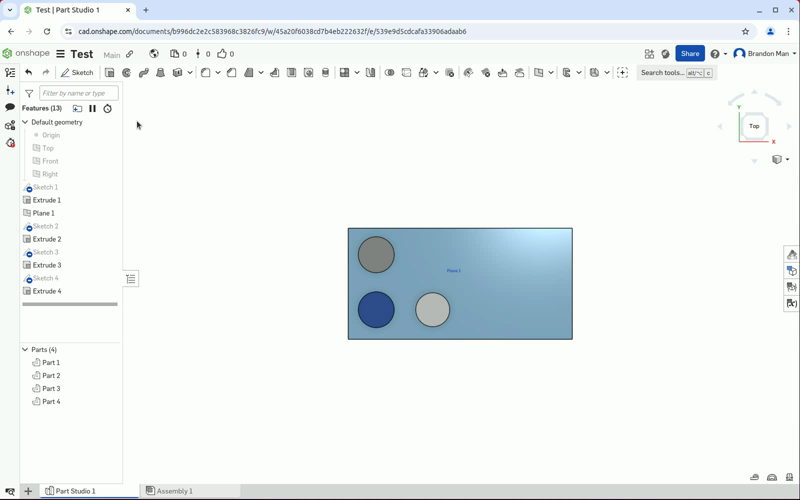
key(shift+h)
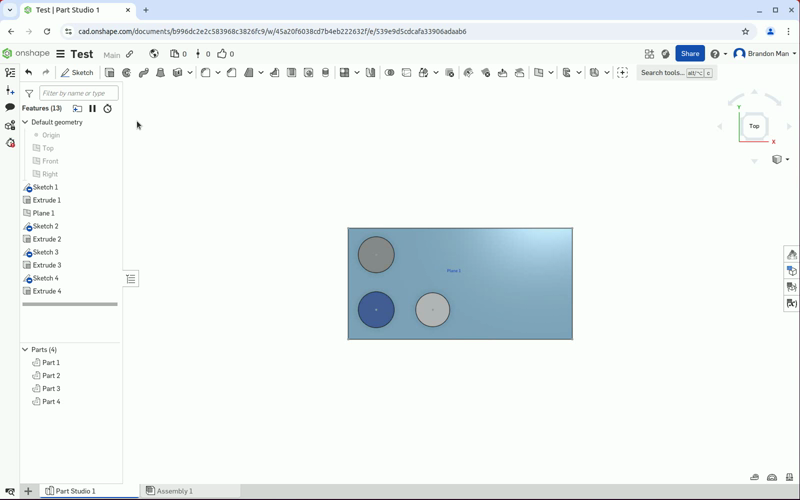
key(shift+h)
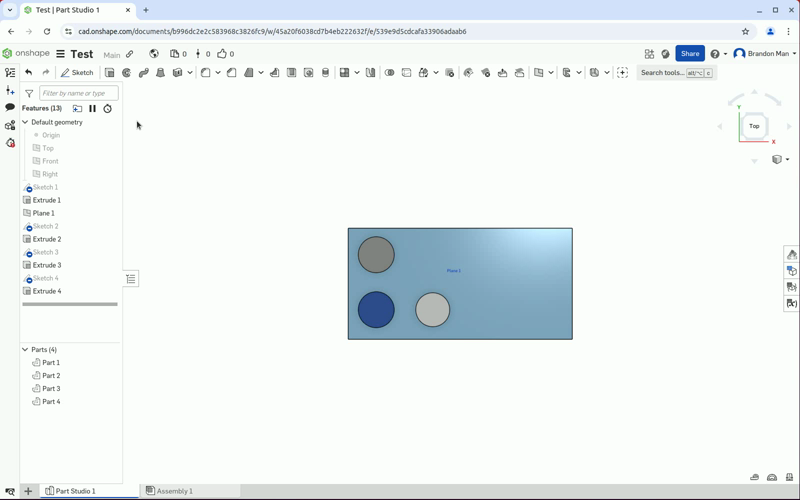
mouse_move(73, 189)
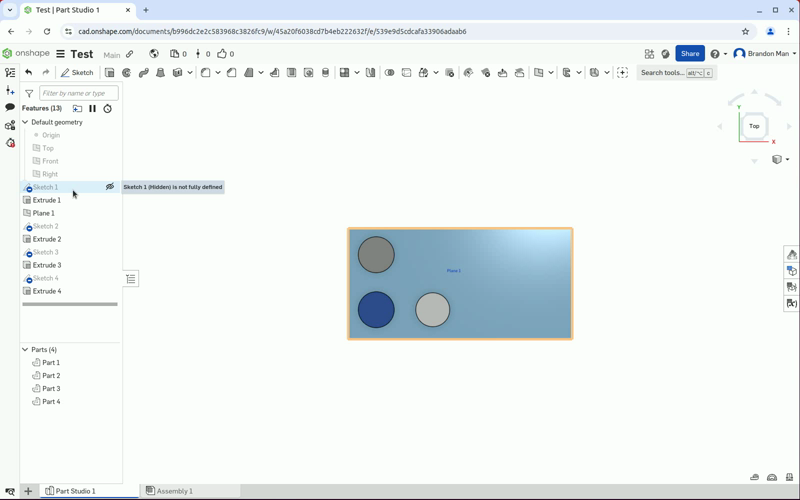
click(73, 189)
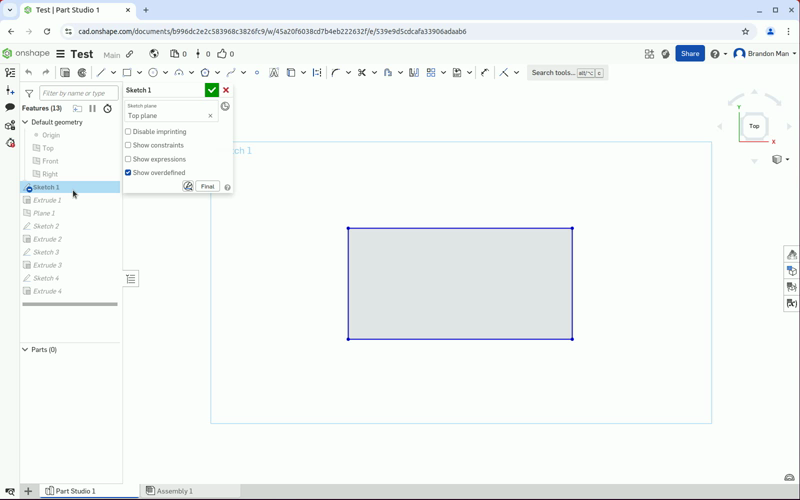
mouse_move(229, 92)
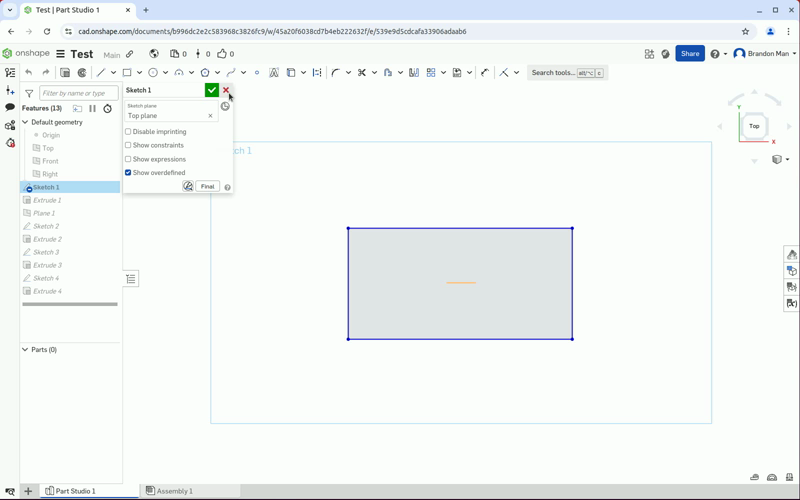
click(229, 92)
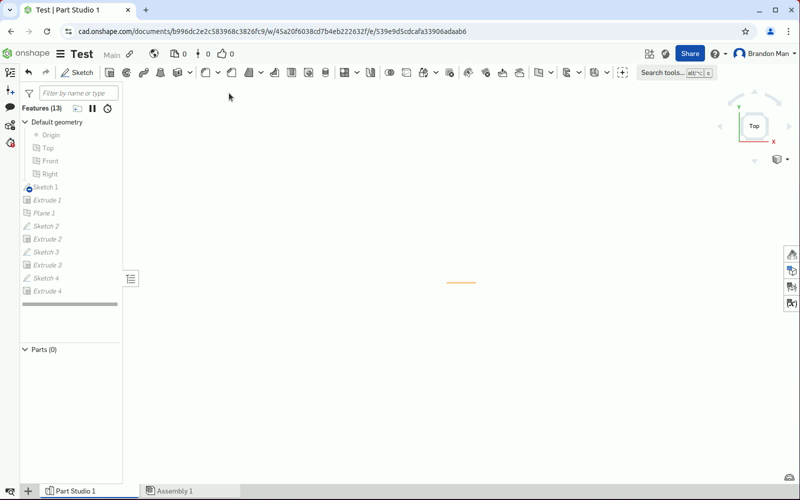
key(shift+s)
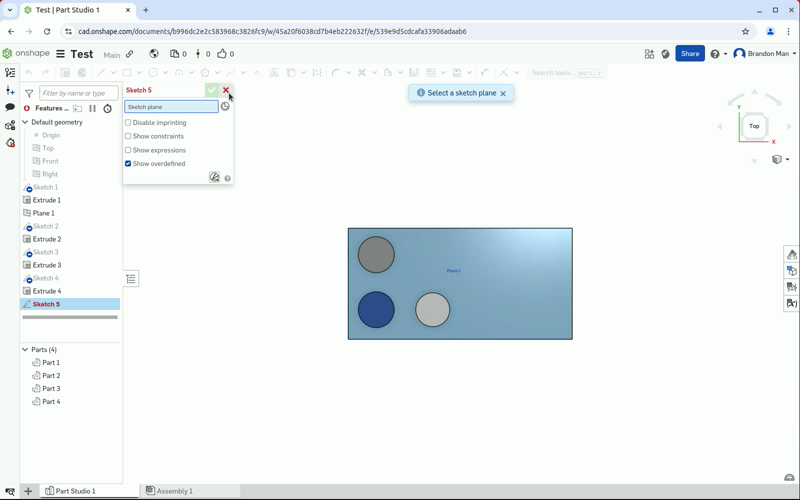
mouse_move(73, 215)
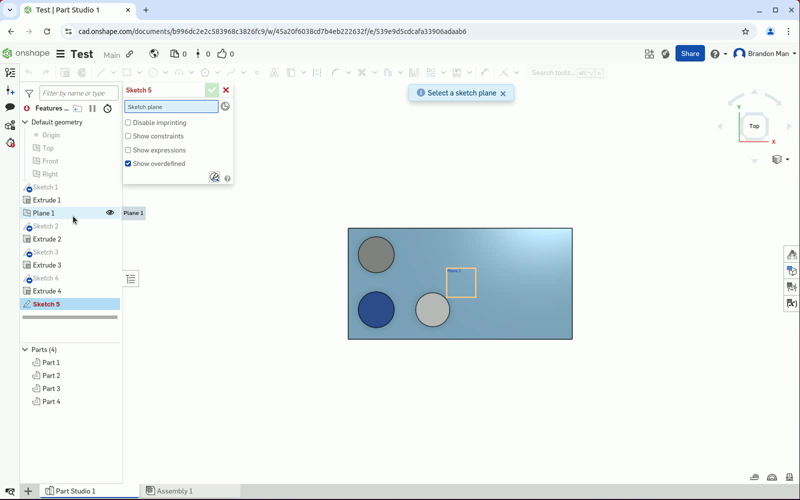
click(73, 215)
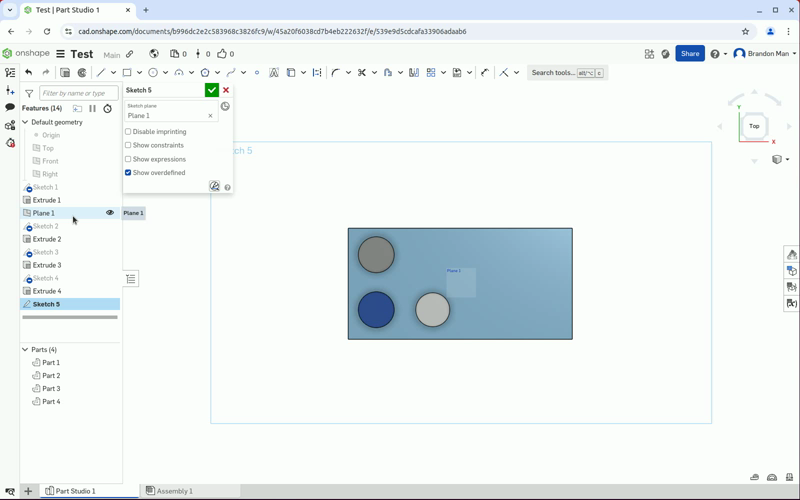
mouse_move(73, 352)
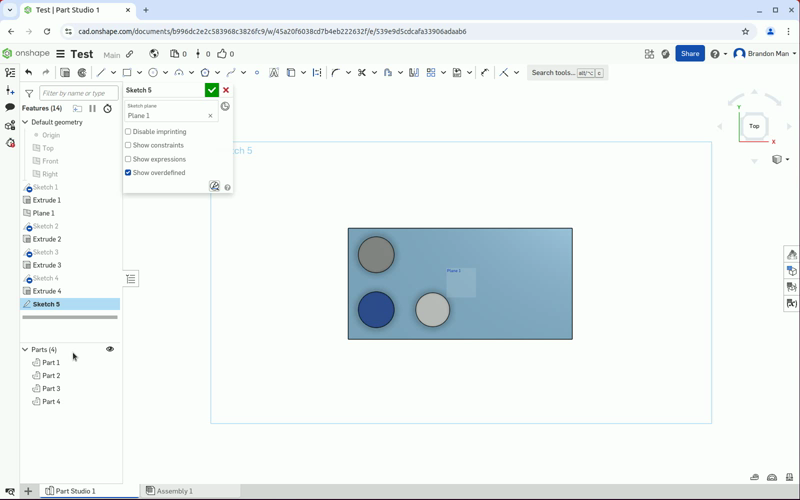
key(y)
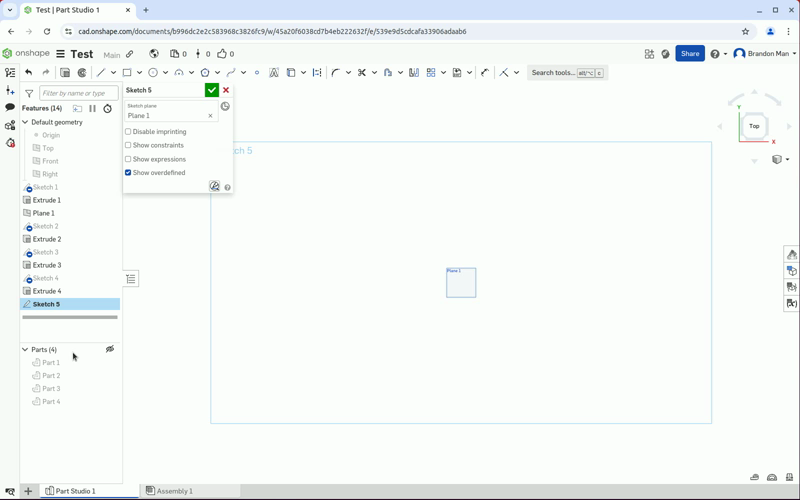
key(c)
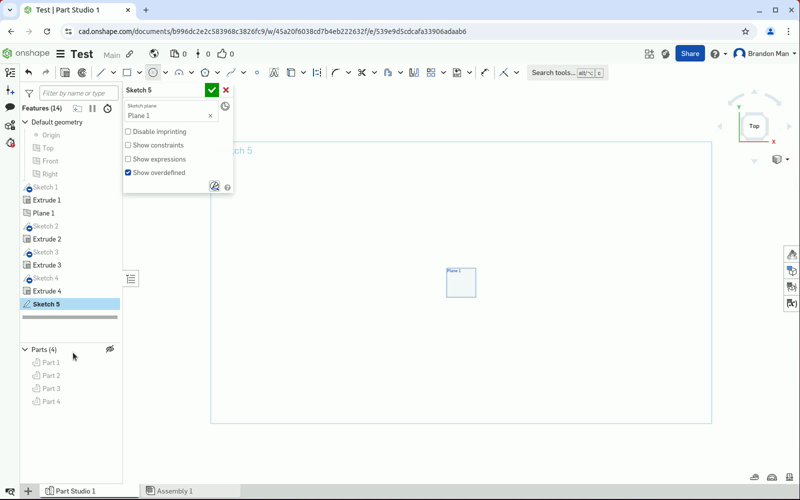
key_down(shift)
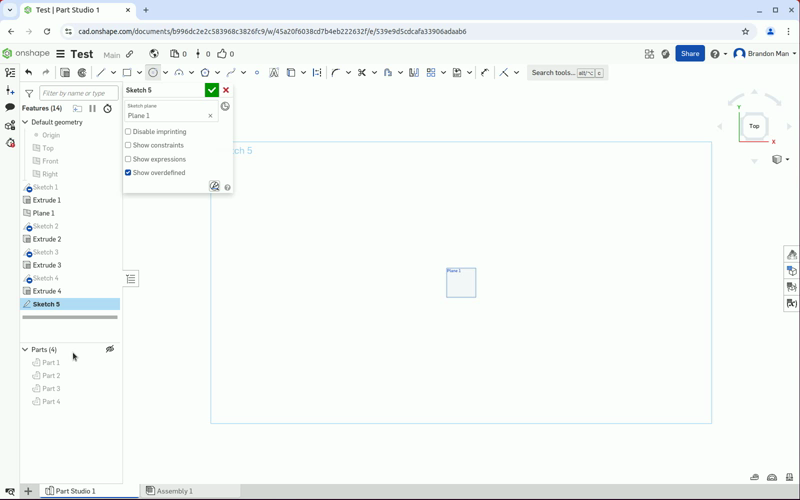
mouse_move(432, 254)
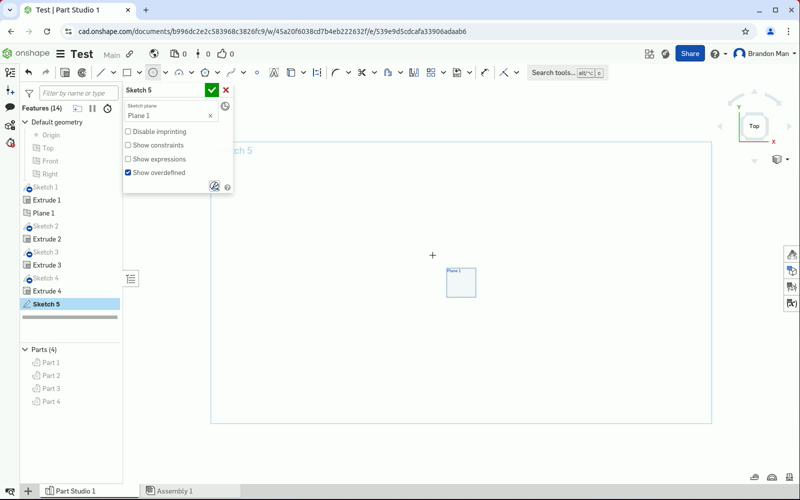
click(432, 254)
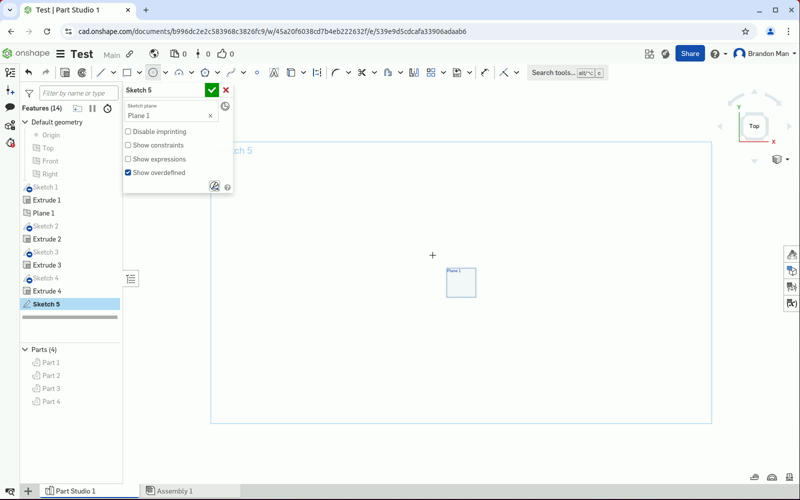
key_up(shift)
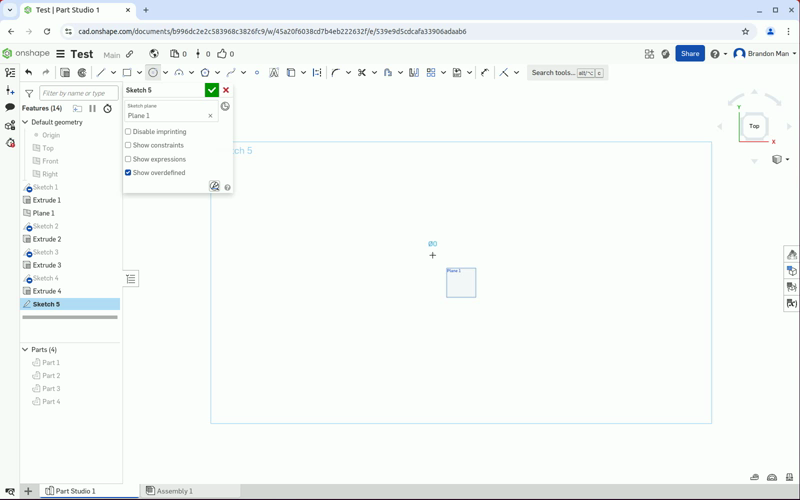
mouse_move(449, 254)
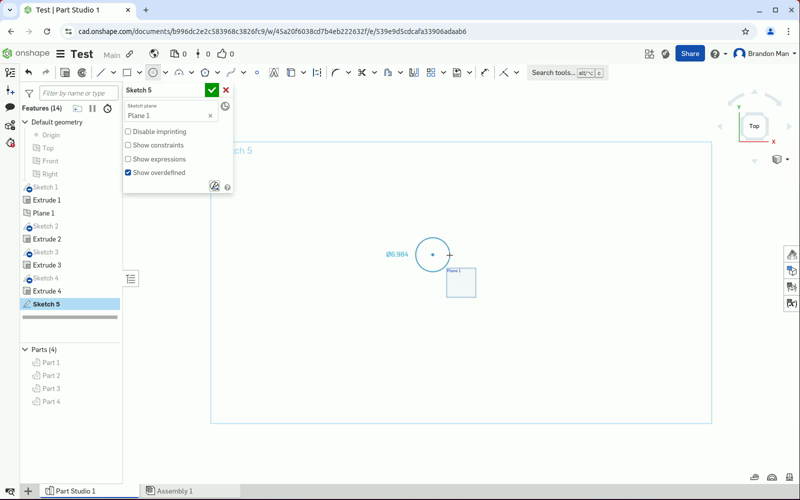
click(449, 254)
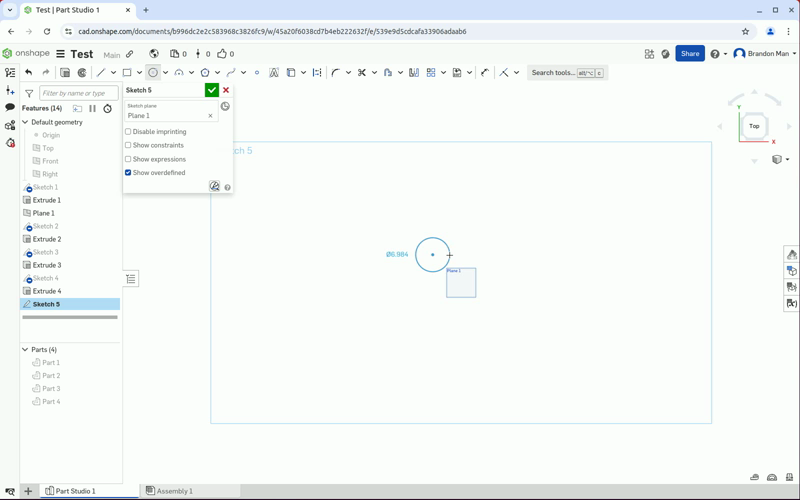
key(esc)
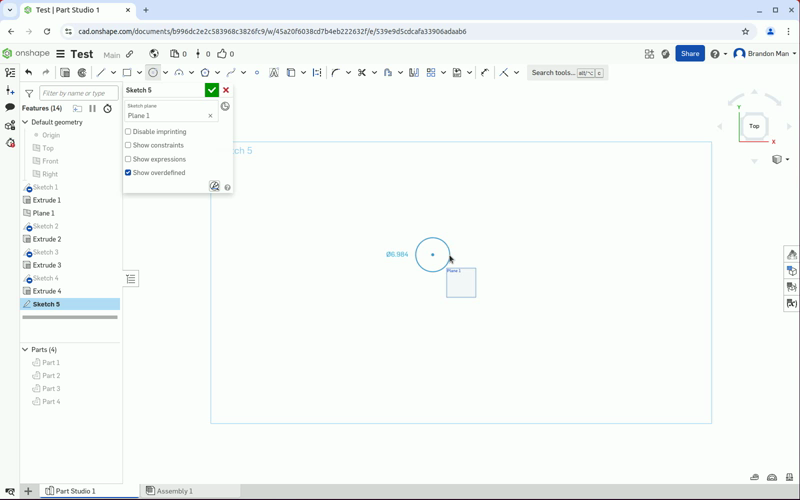
mouse_move(431, 249)
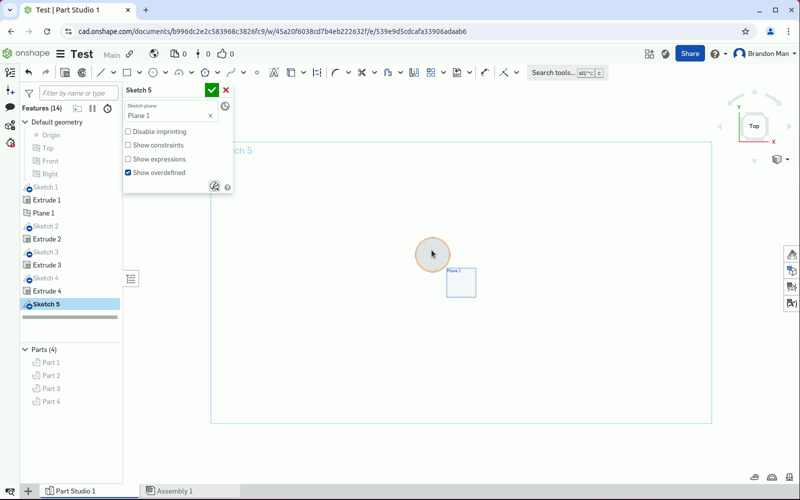
scroll(6)
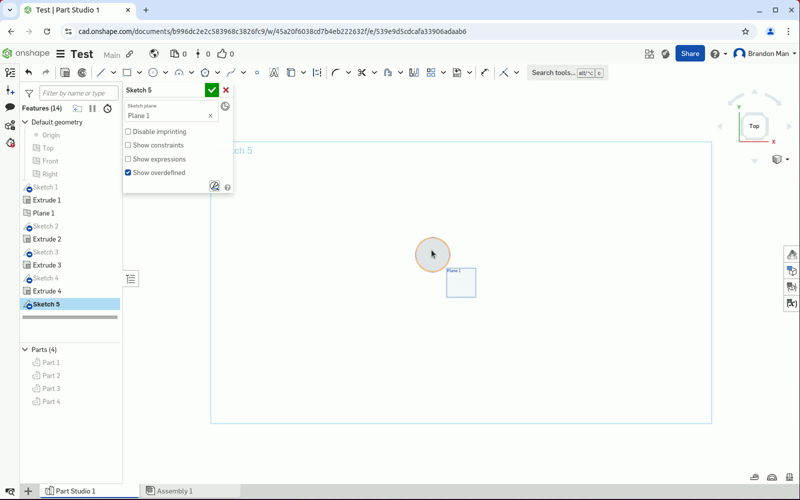
scroll(6)
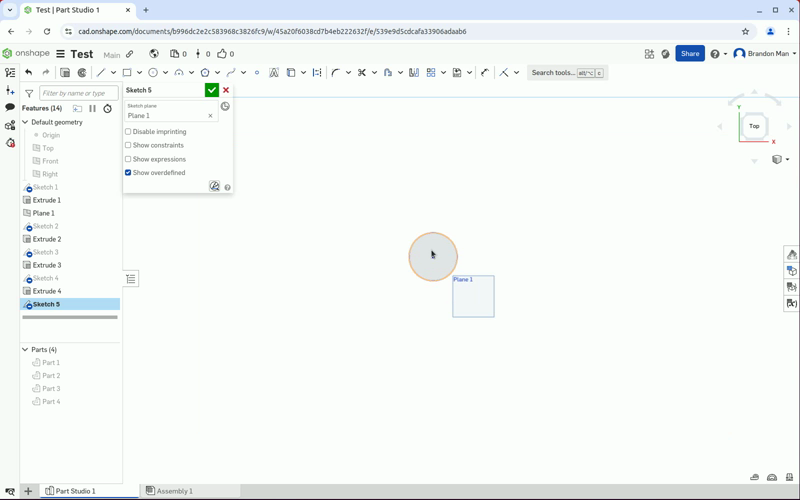
scroll(6)
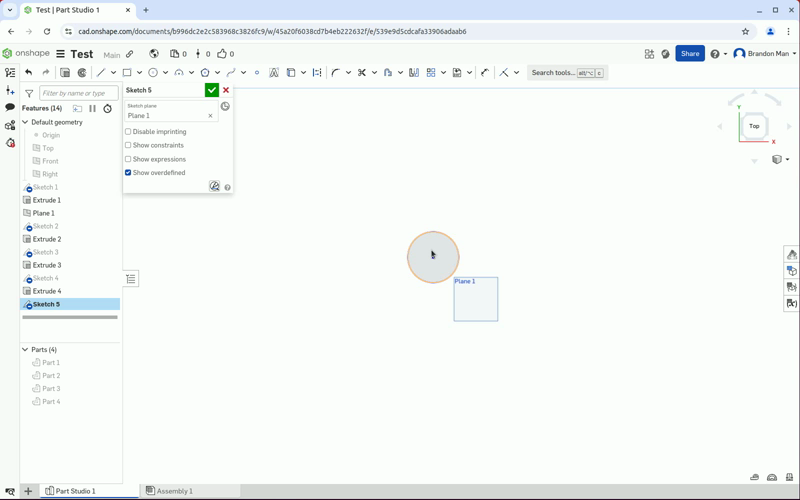
scroll(6)
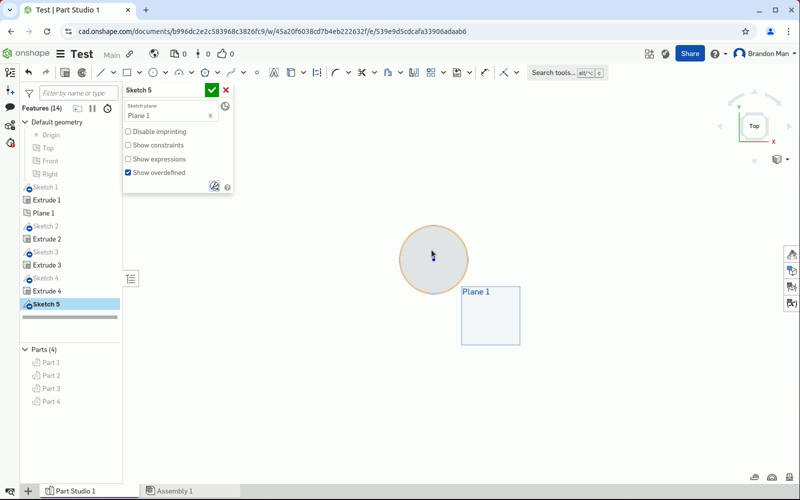
scroll(6)
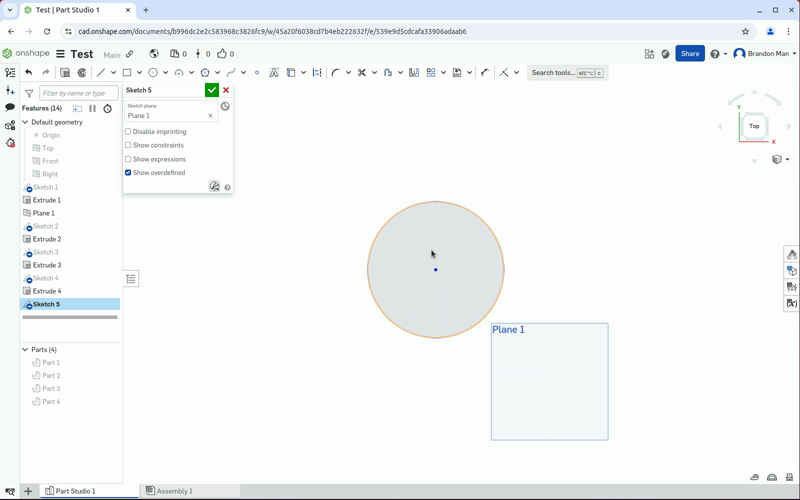
scroll(6)
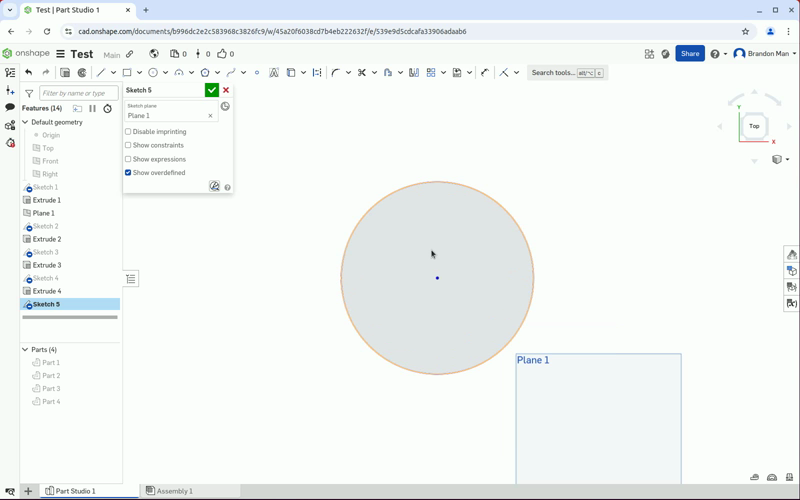
scroll(6)
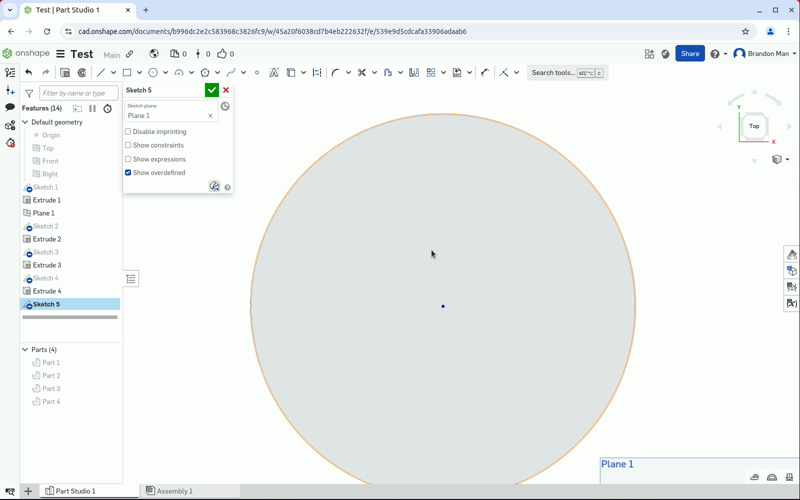
click(431, 249)
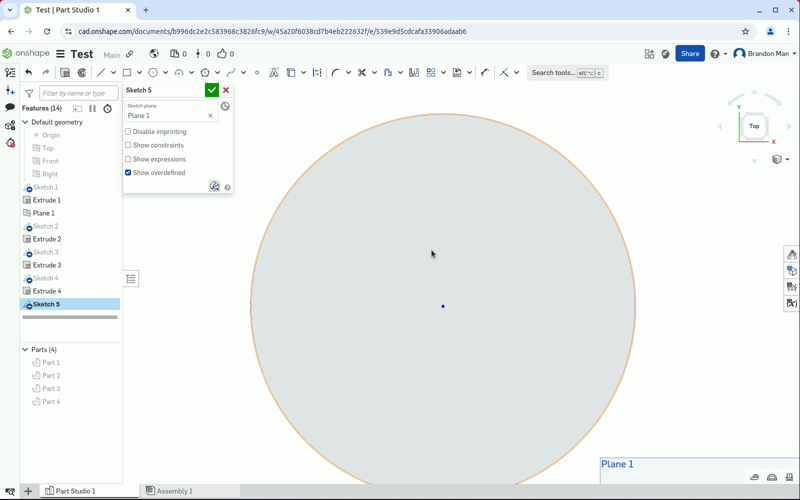
scroll(-6)
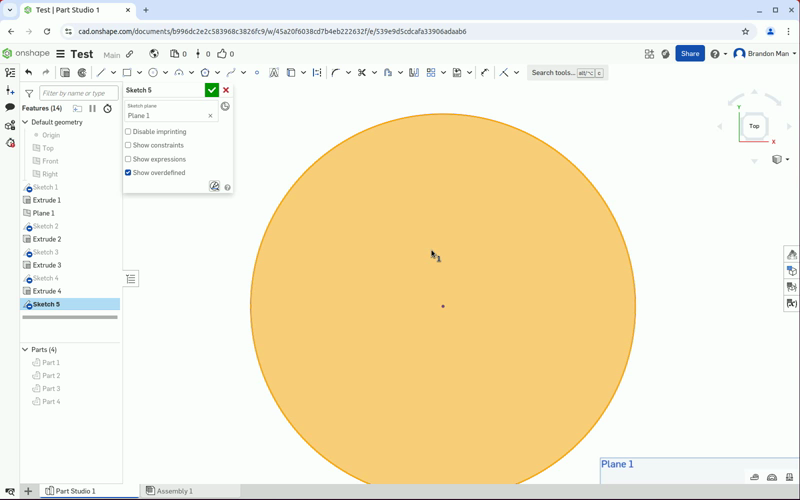
scroll(-6)
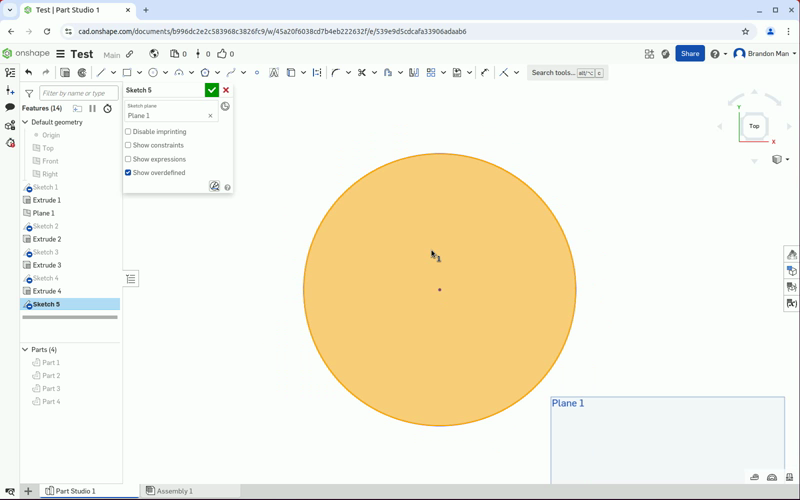
scroll(-6)
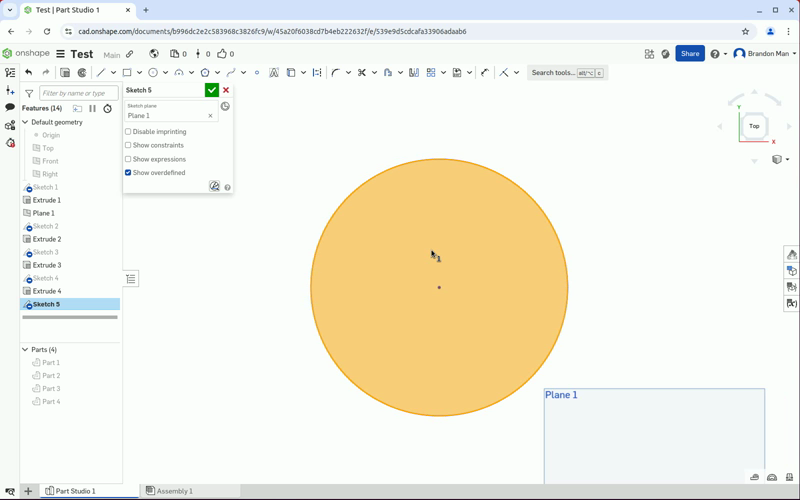
scroll(-6)
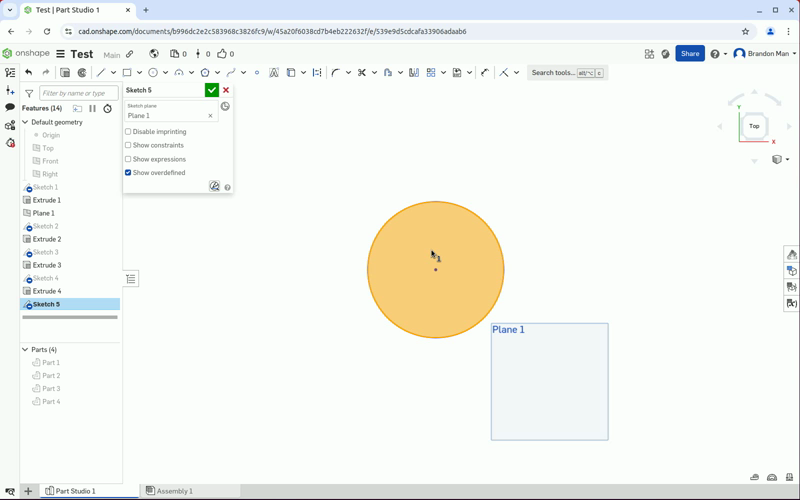
scroll(-6)
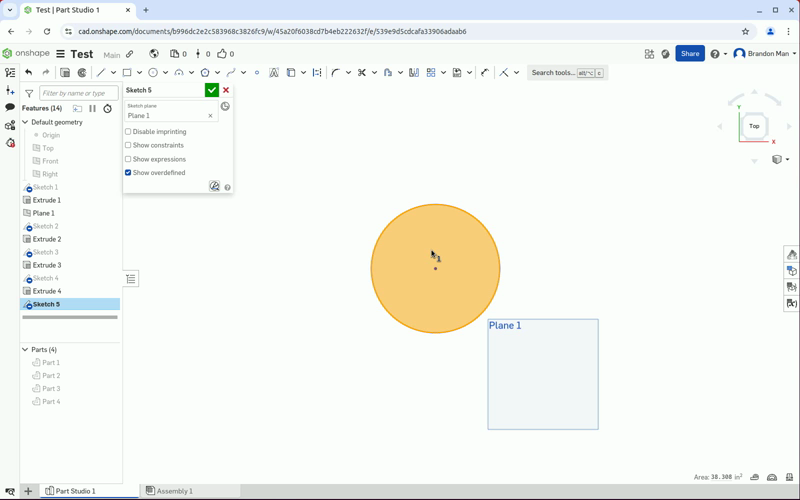
scroll(-6)
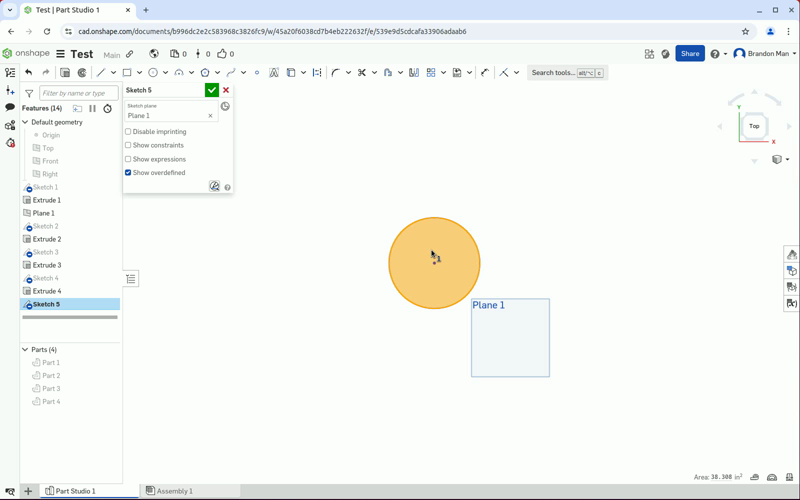
scroll(-6)
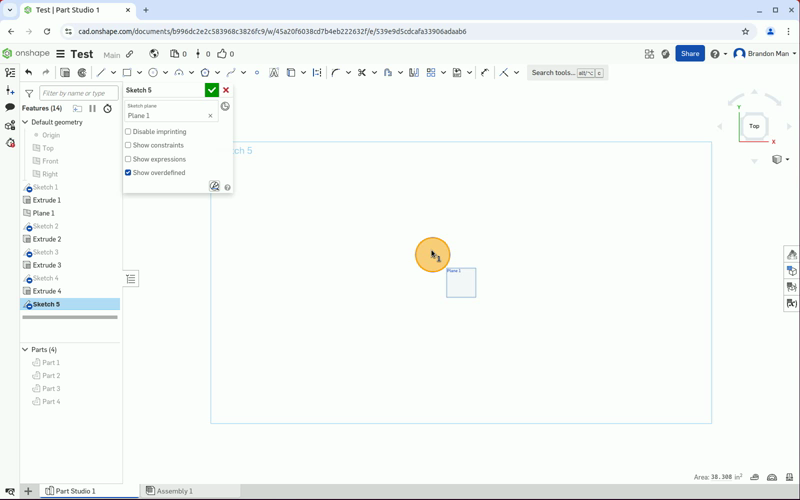
mouse_move(73, 352)
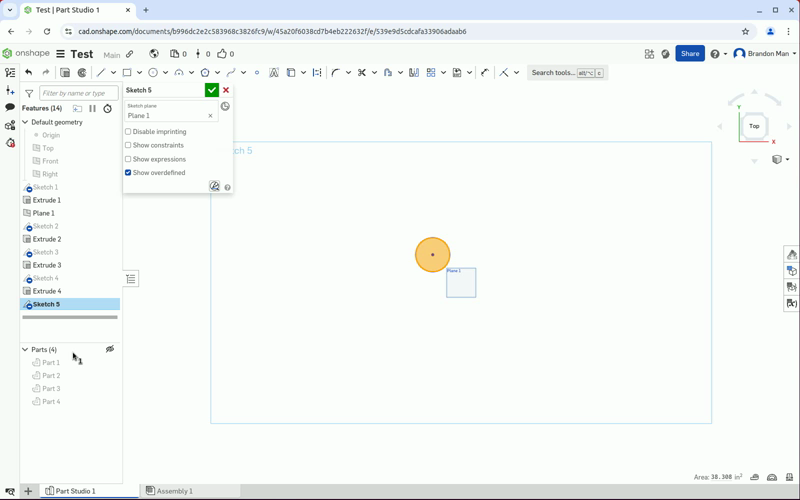
key(shift+y)
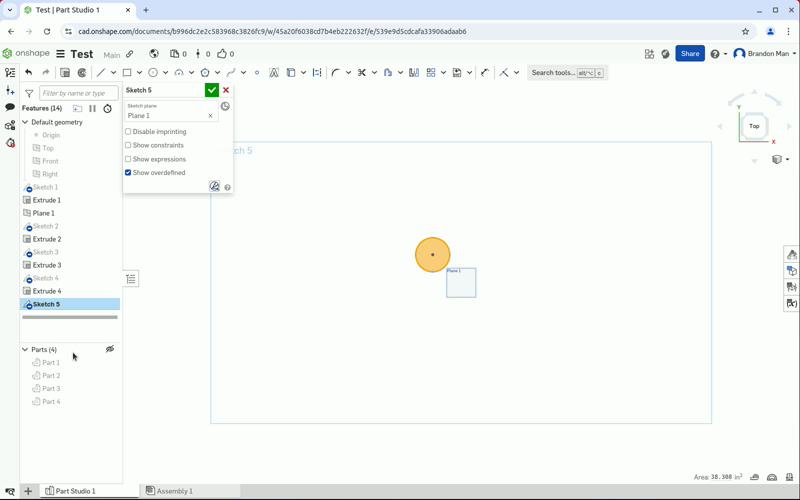
key(shift+e)
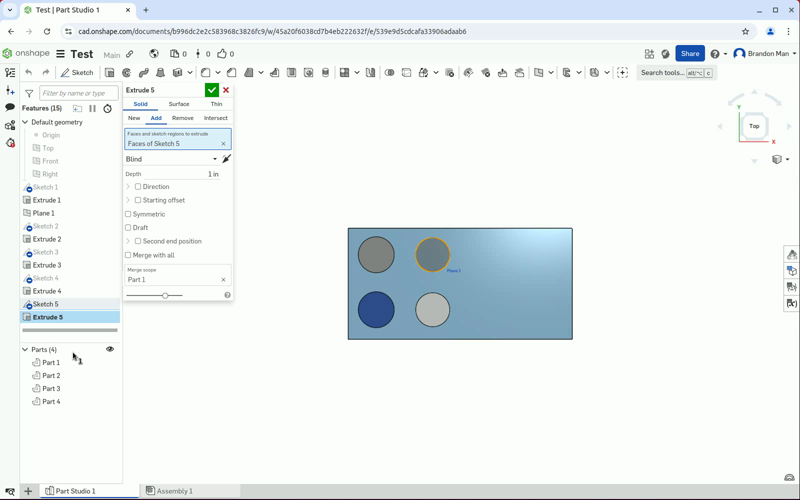
mouse_move(143, 106)
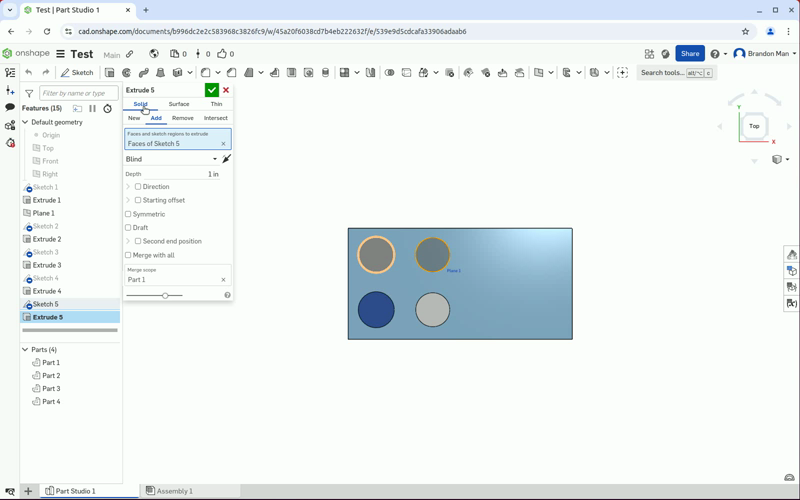
click(143, 106)
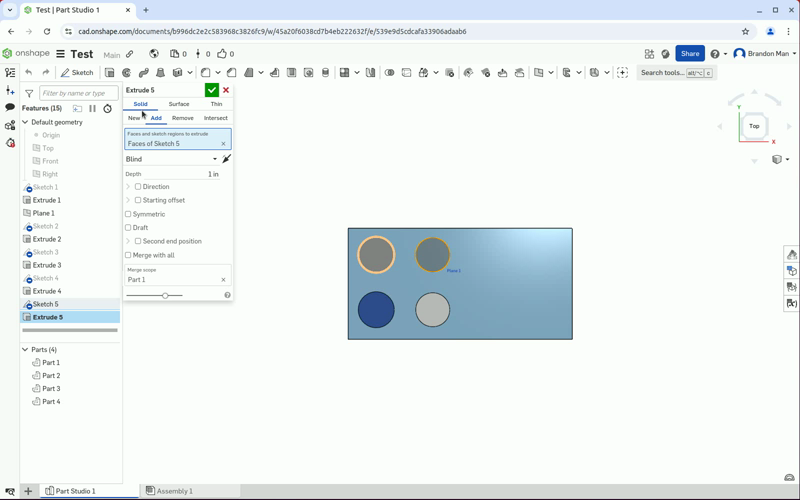
mouse_move(137, 120)
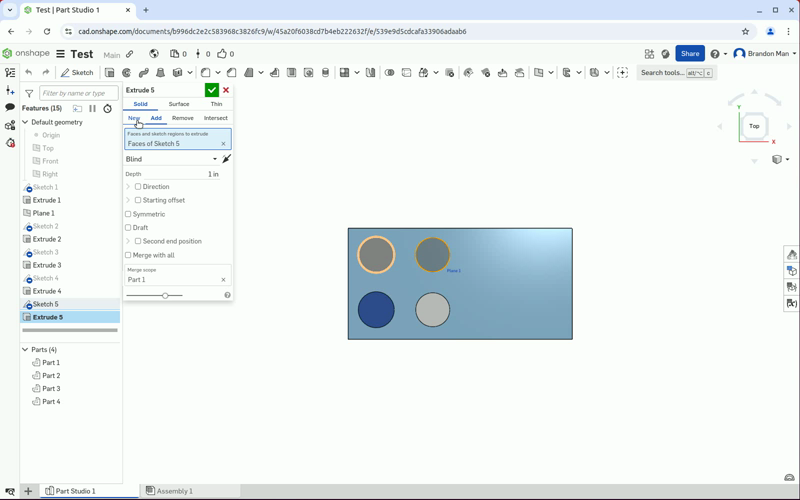
click(137, 120)
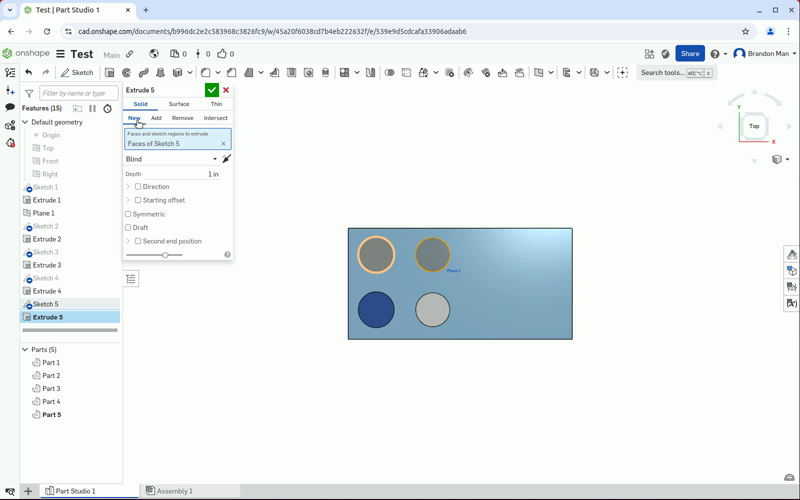
key(tab, 4)
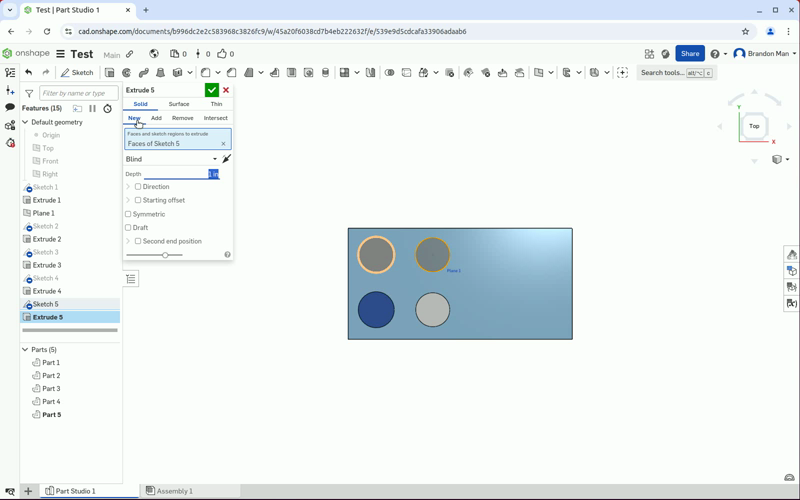
text(2.407)
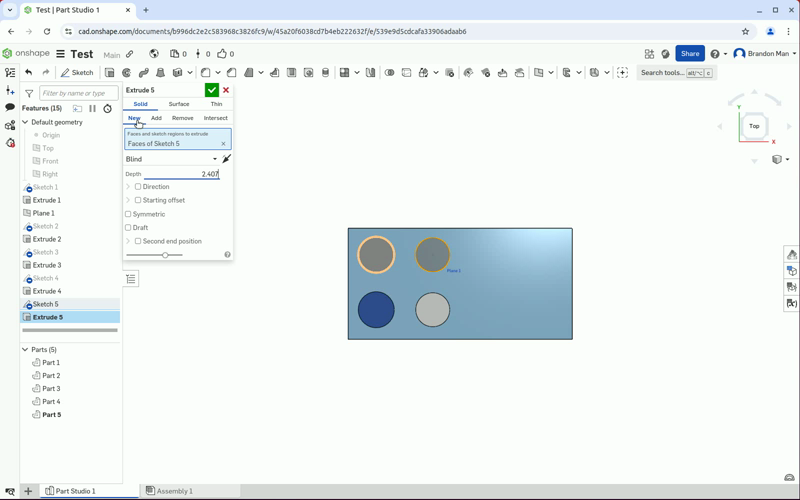
key(enter)
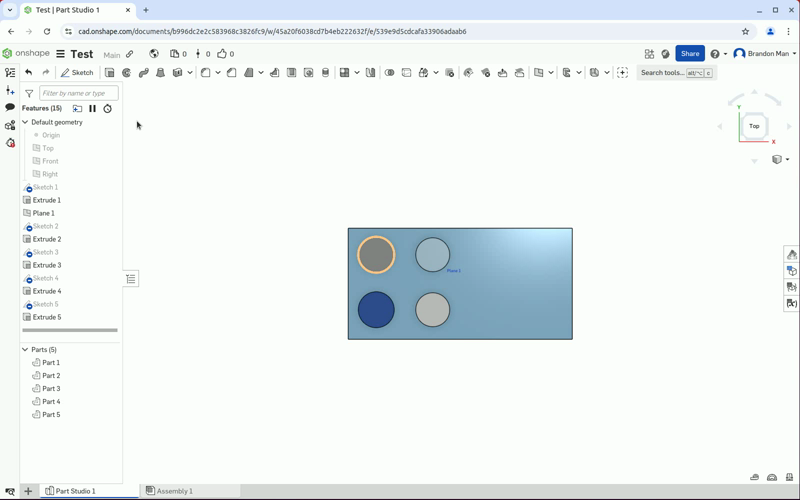
key(shift+h)
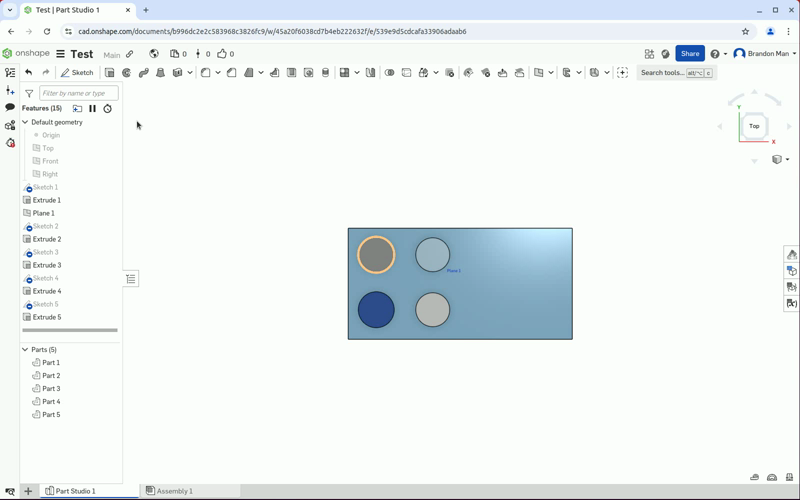
key(shift+h)
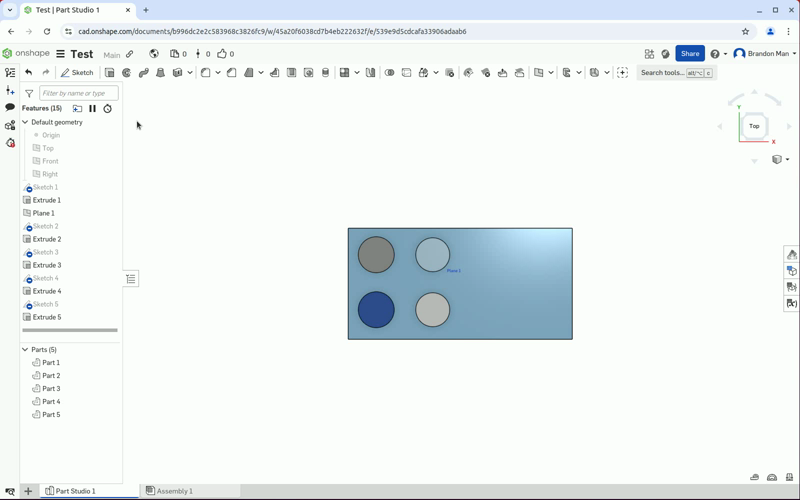
mouse_move(73, 189)
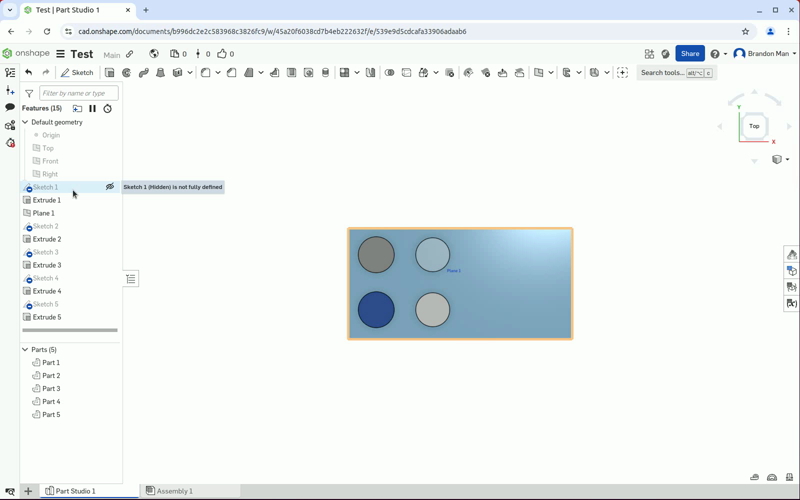
click(73, 189)
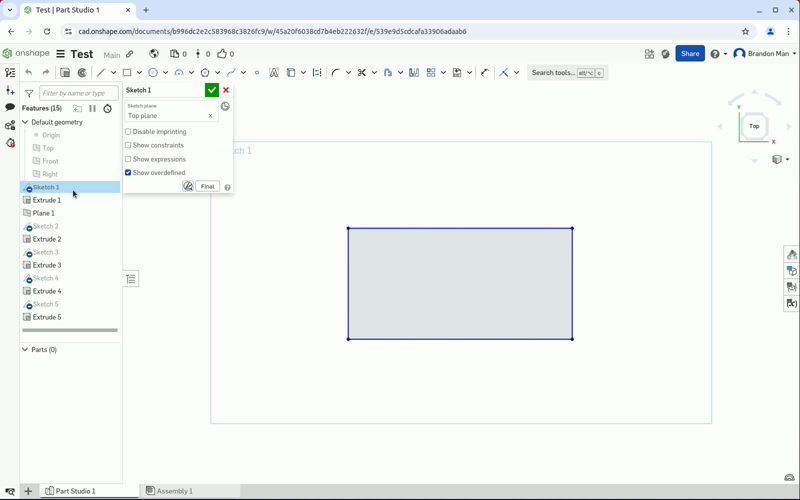
mouse_move(229, 92)
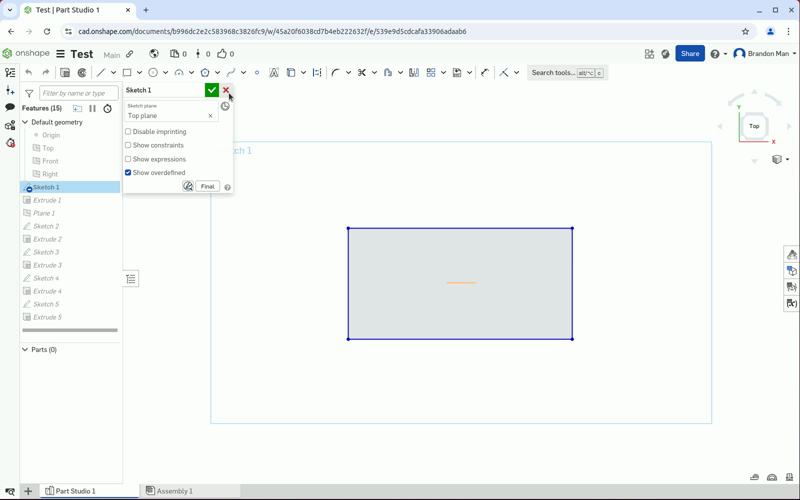
click(229, 92)
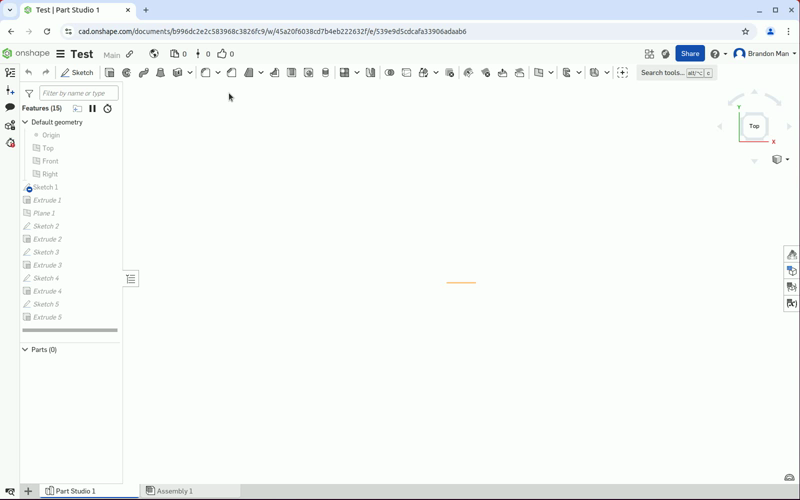
key(shift+s)
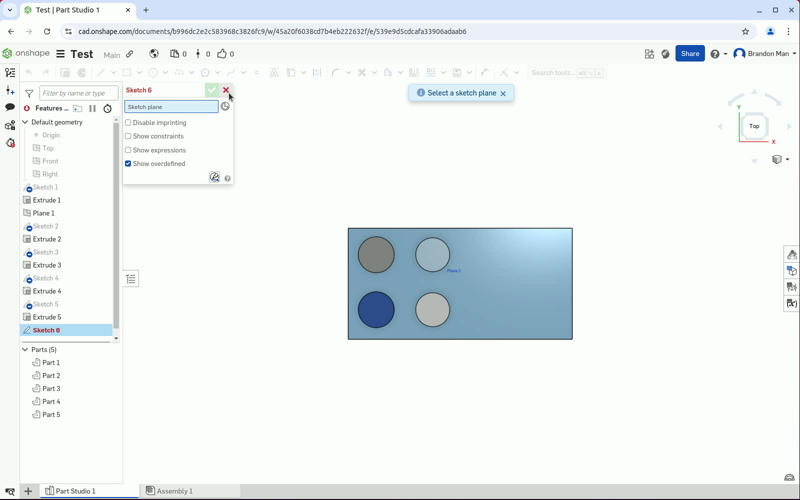
mouse_move(69, 215)
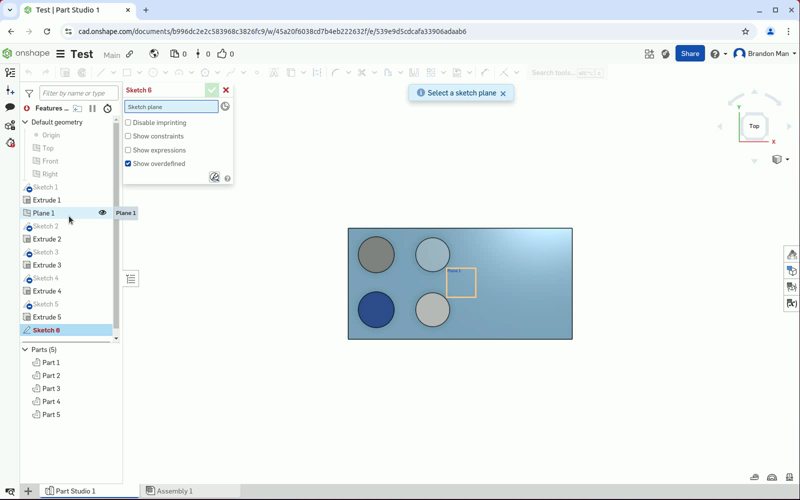
click(69, 215)
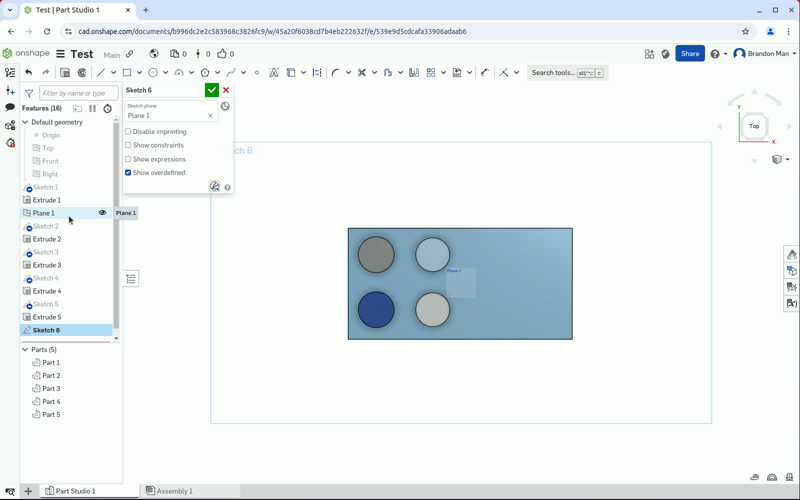
mouse_move(73, 352)
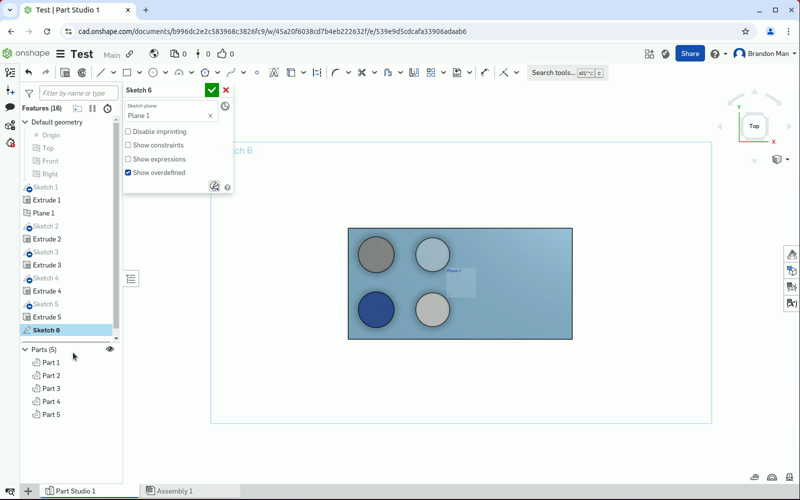
key(y)
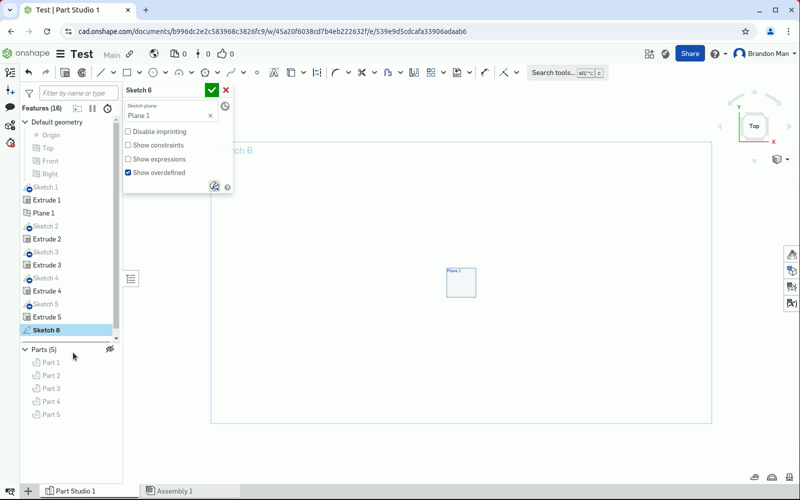
key(c)
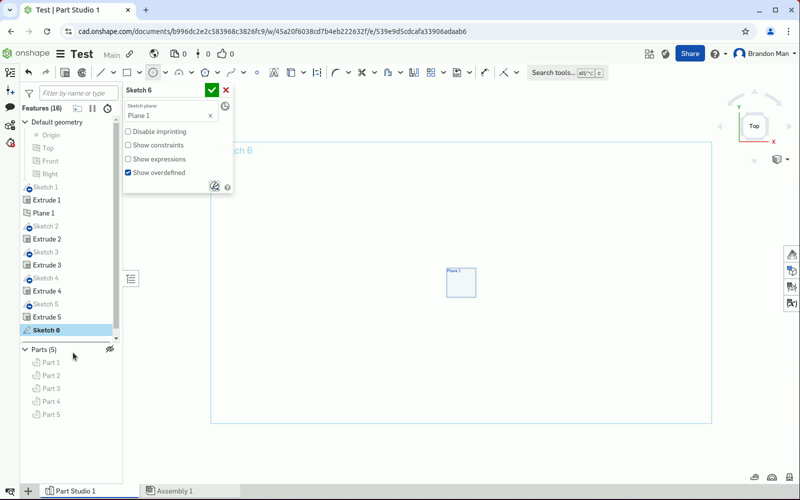
key_down(shift)
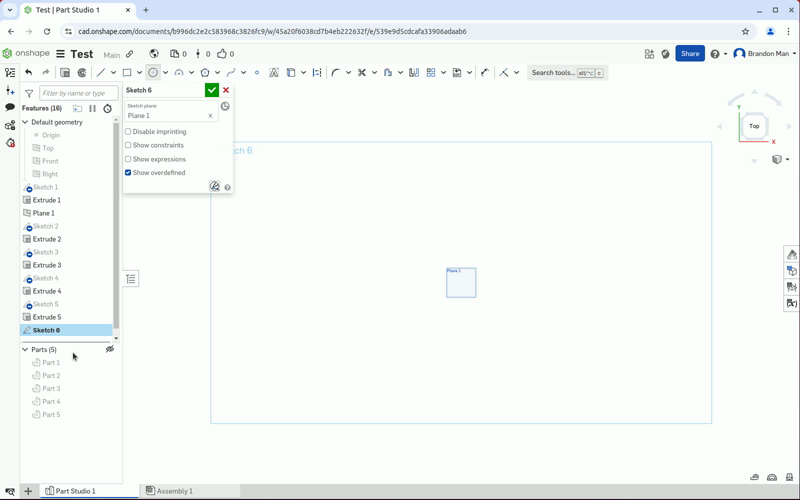
mouse_move(487, 254)
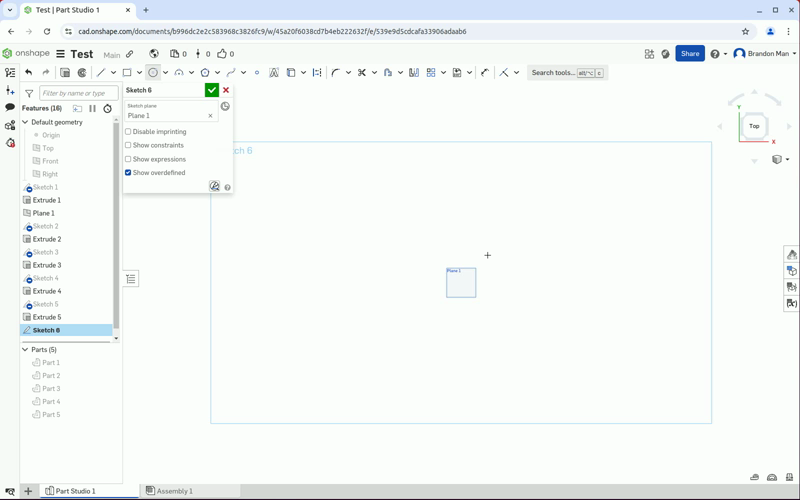
click(487, 254)
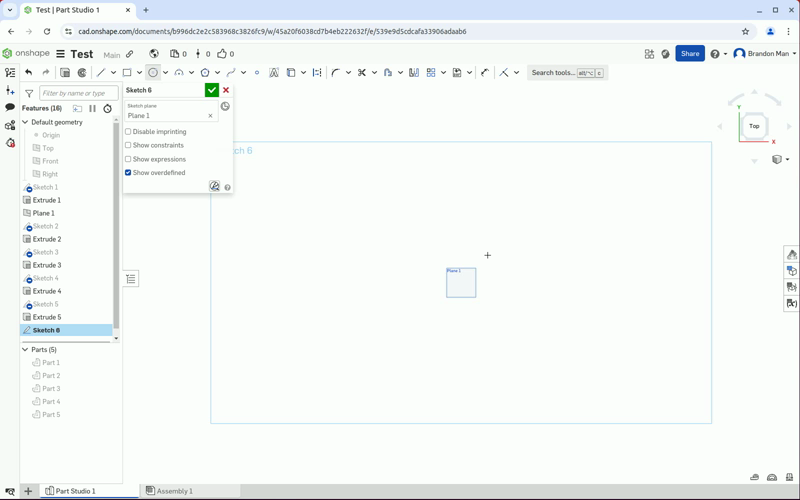
key_up(shift)
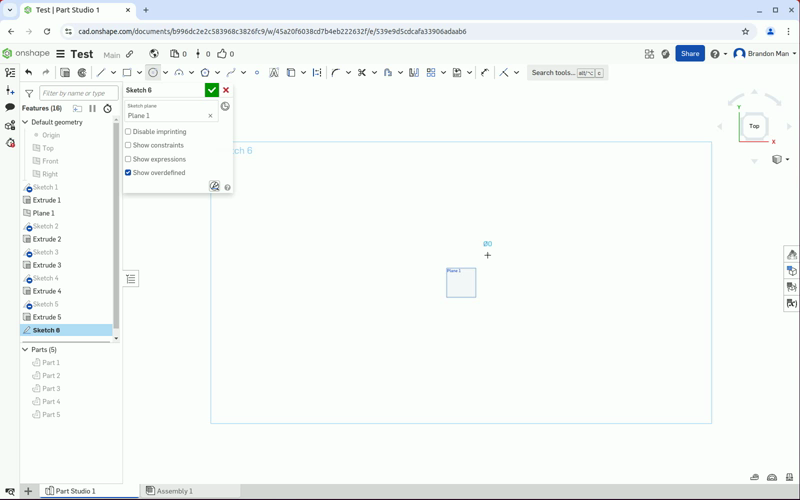
mouse_move(505, 254)
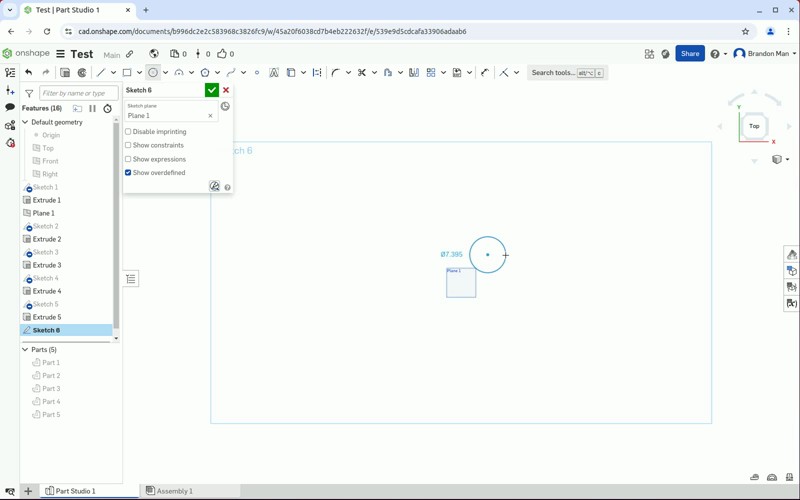
click(505, 254)
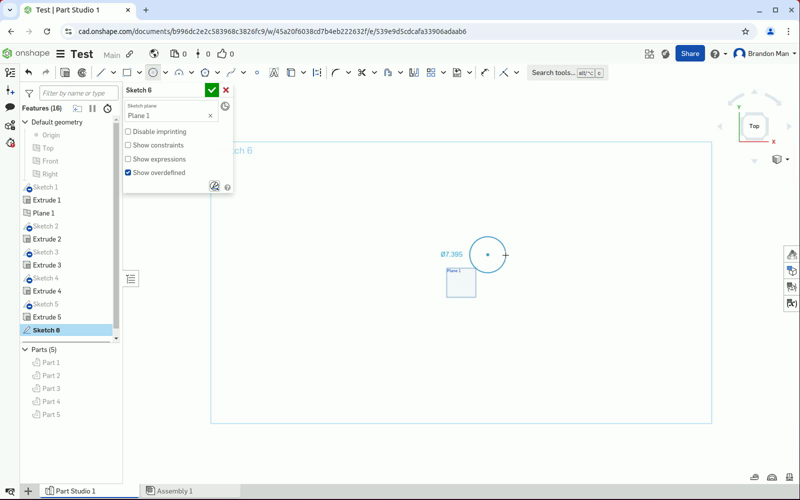
key(esc)
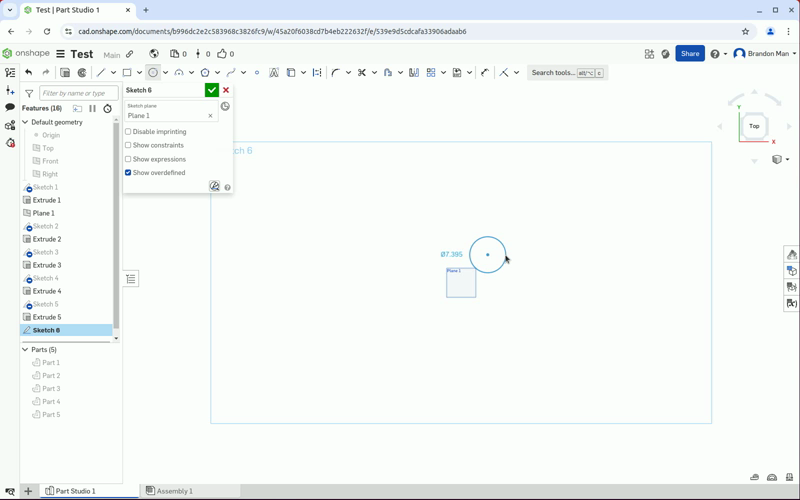
mouse_move(480, 252)
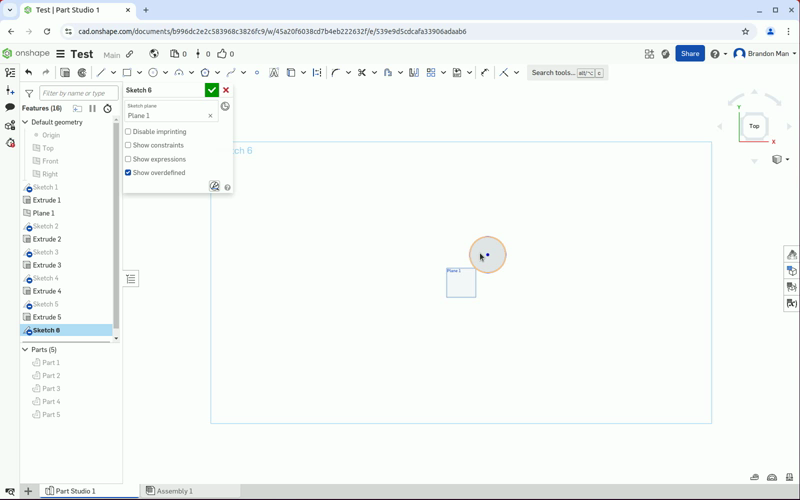
scroll(6)
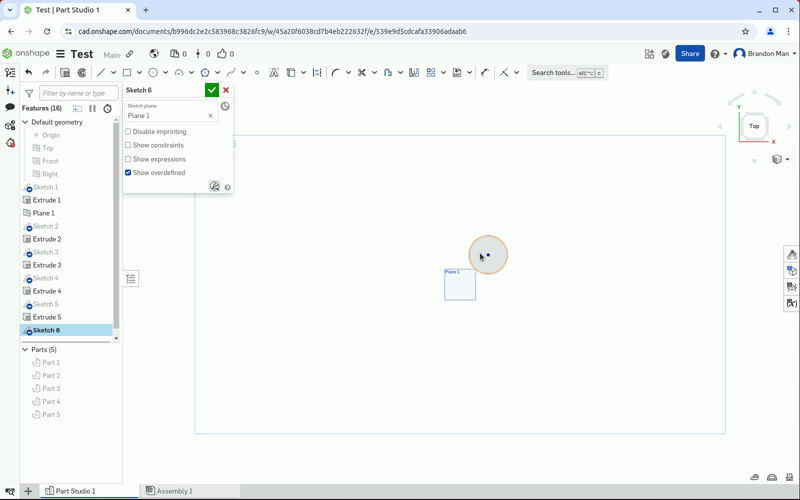
scroll(6)
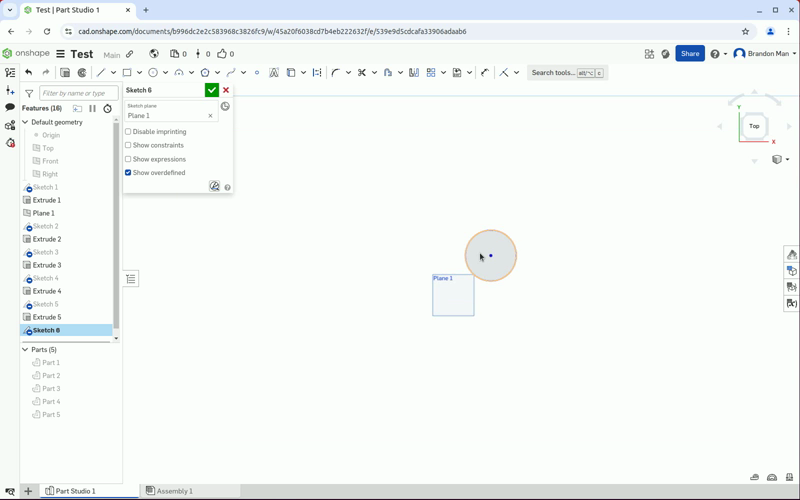
scroll(6)
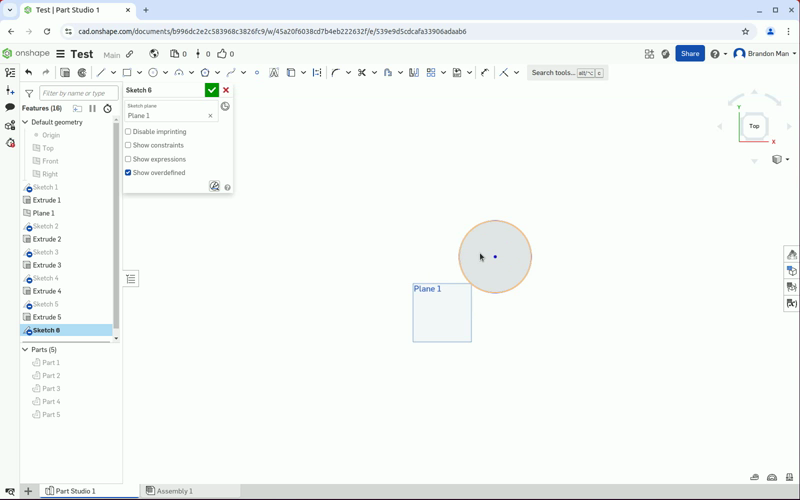
scroll(6)
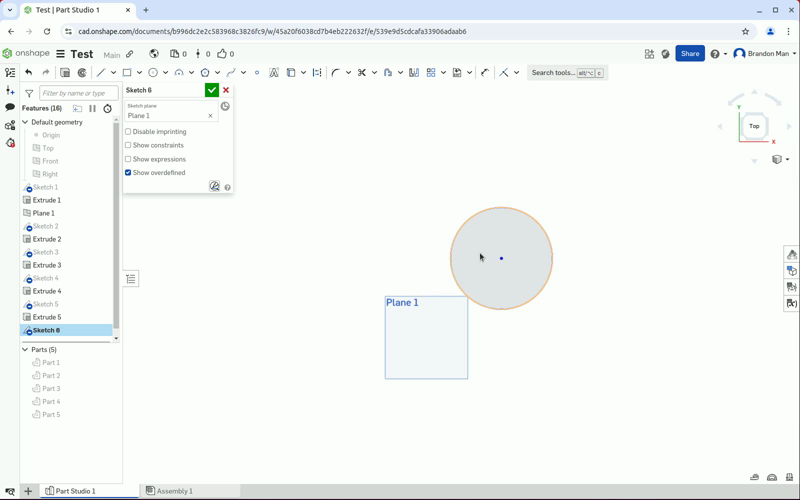
scroll(6)
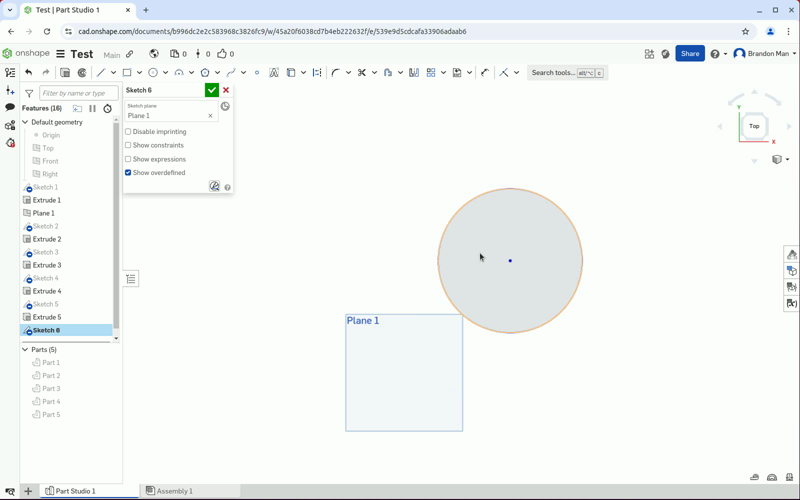
scroll(6)
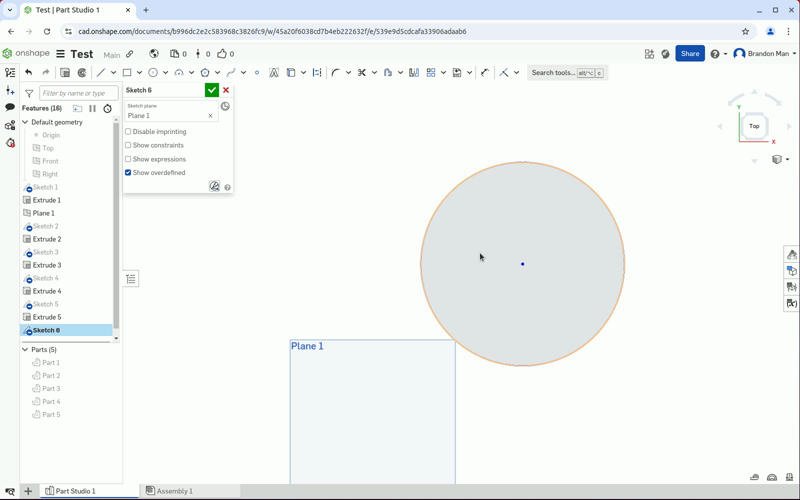
scroll(6)
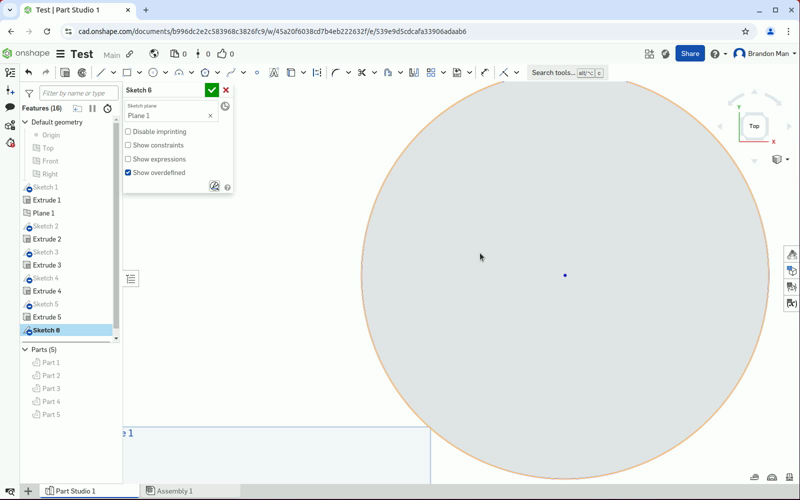
click(480, 252)
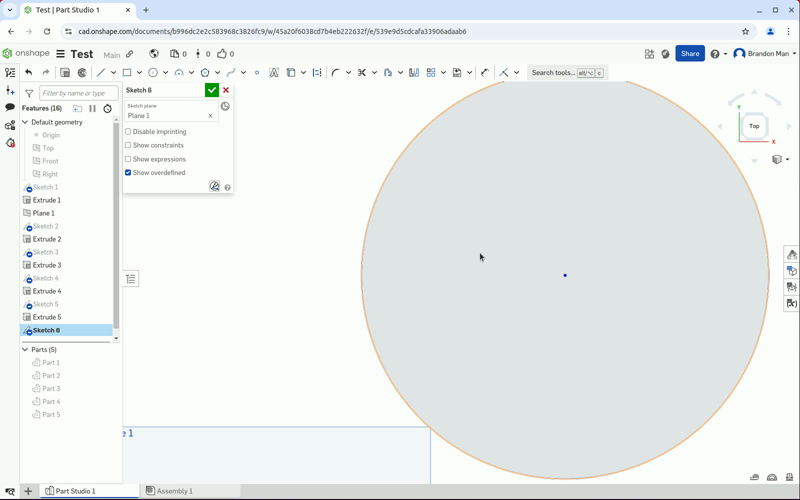
scroll(-6)
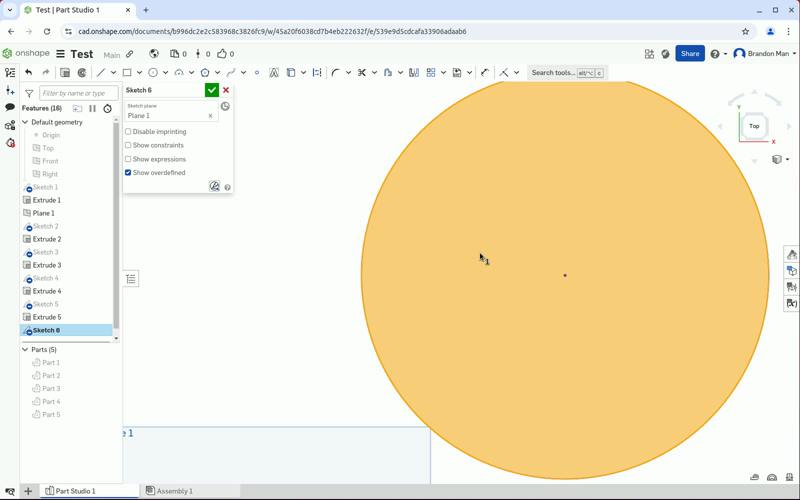
scroll(-6)
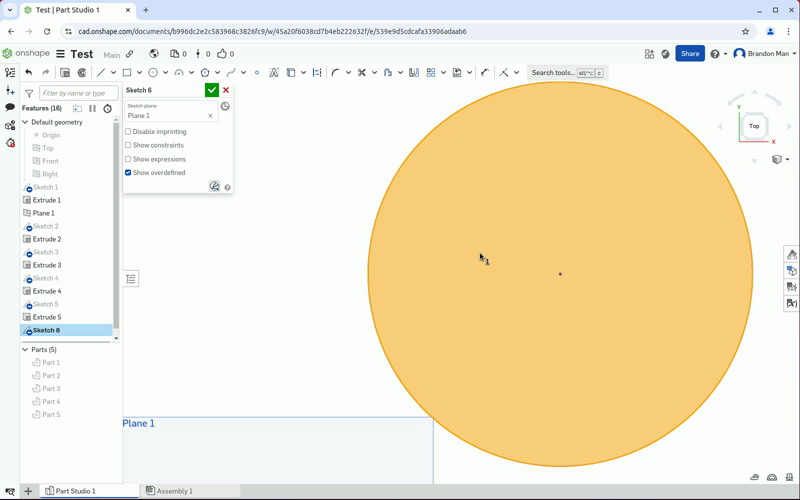
scroll(-6)
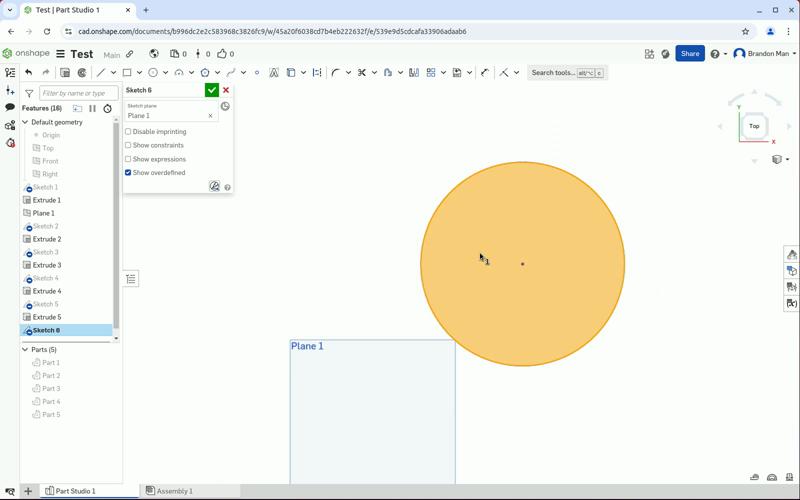
scroll(-6)
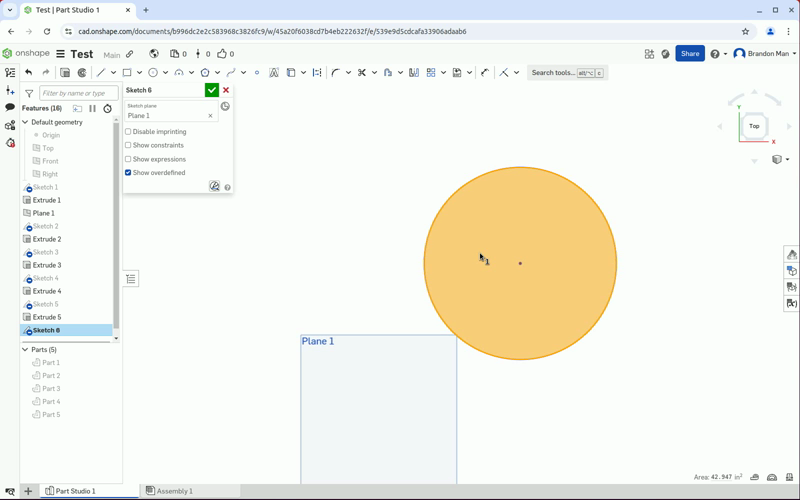
scroll(-6)
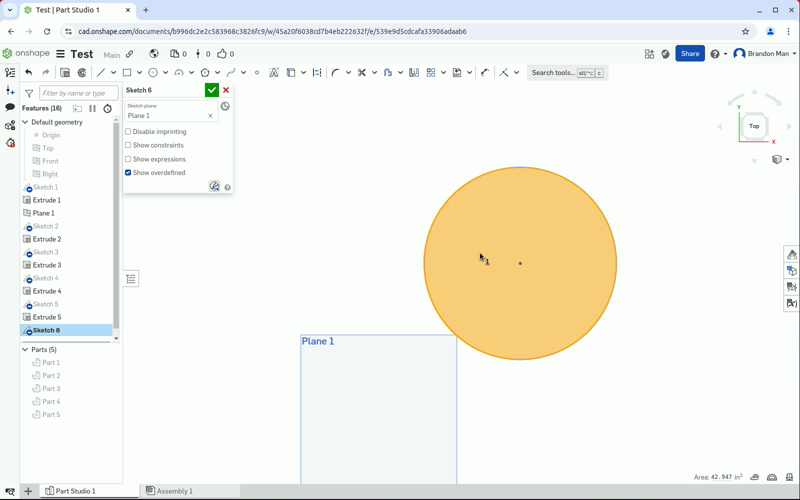
scroll(-6)
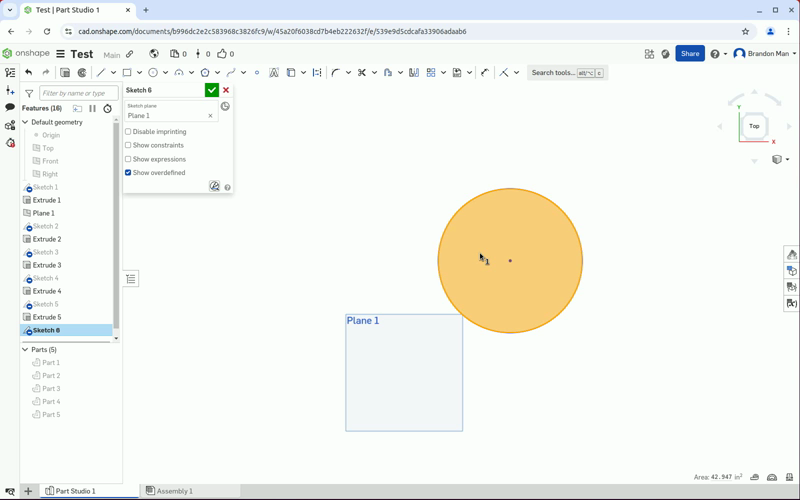
scroll(-6)
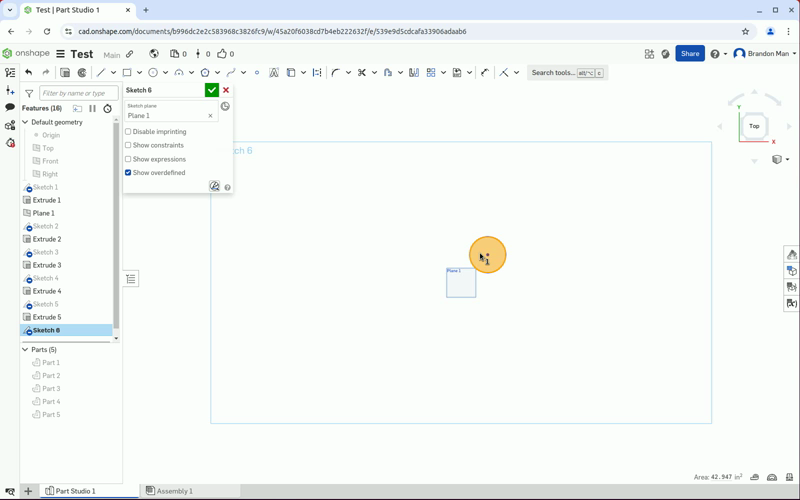
mouse_move(73, 352)
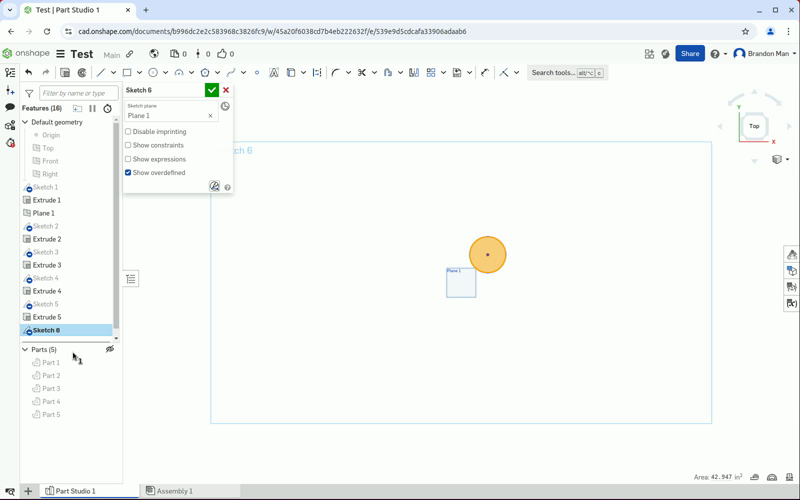
key(shift+y)
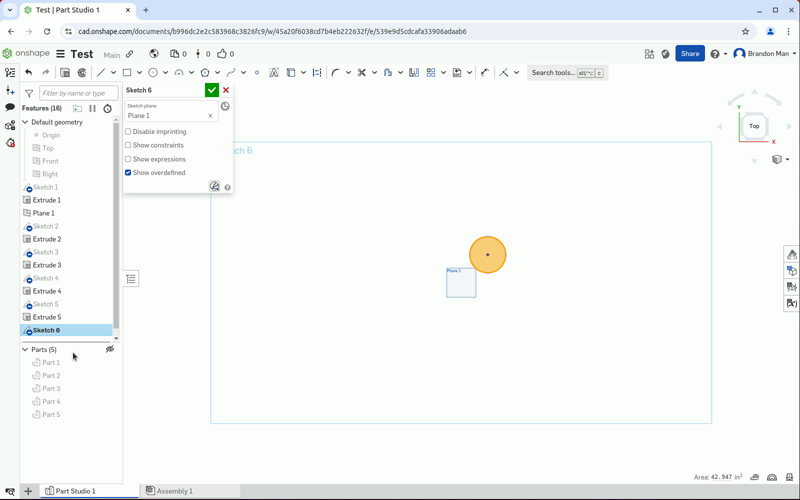
key(shift+e)
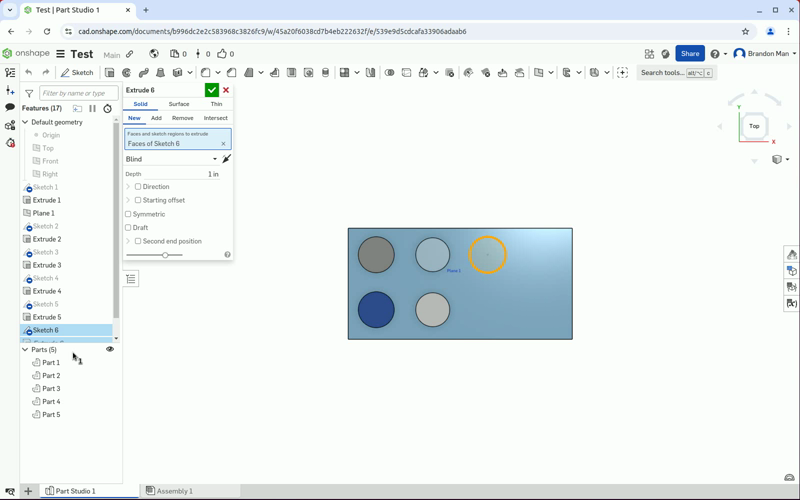
mouse_move(143, 106)
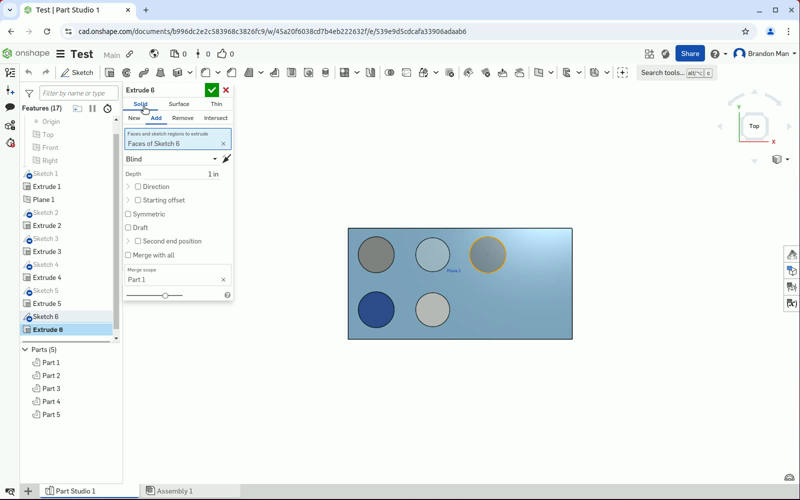
click(143, 106)
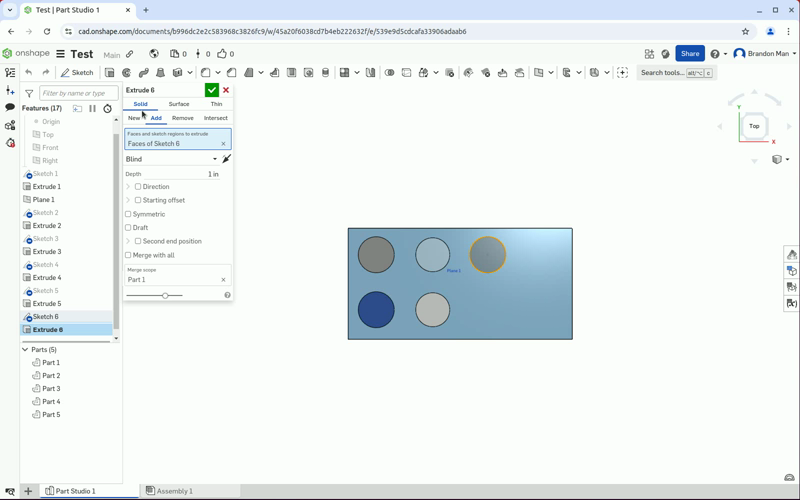
mouse_move(137, 120)
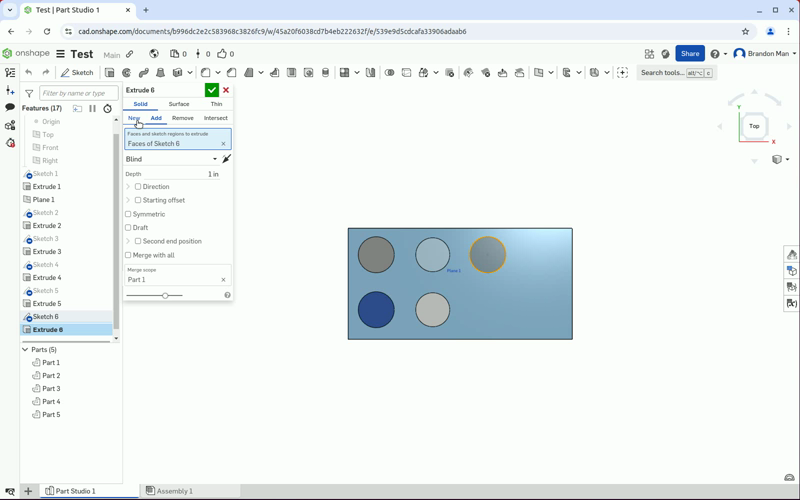
click(137, 120)
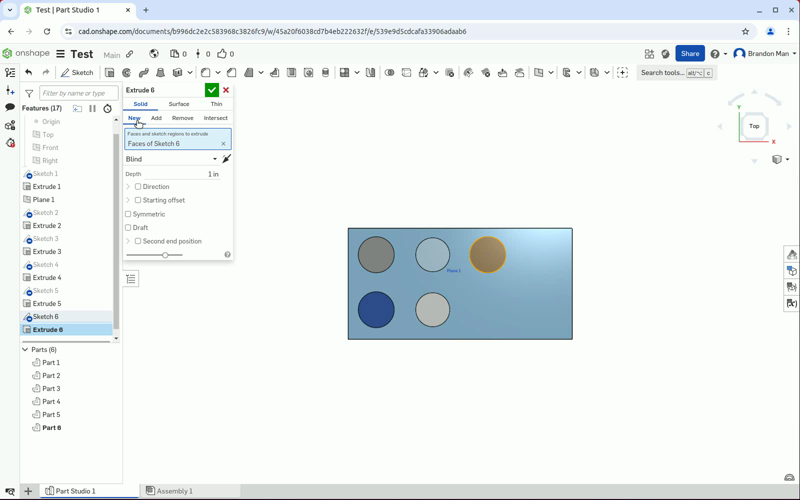
key(tab, 4)
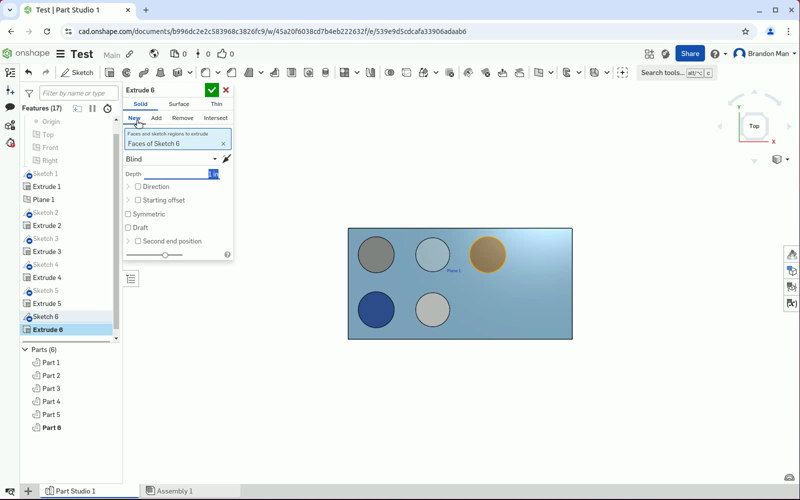
text(2.407)
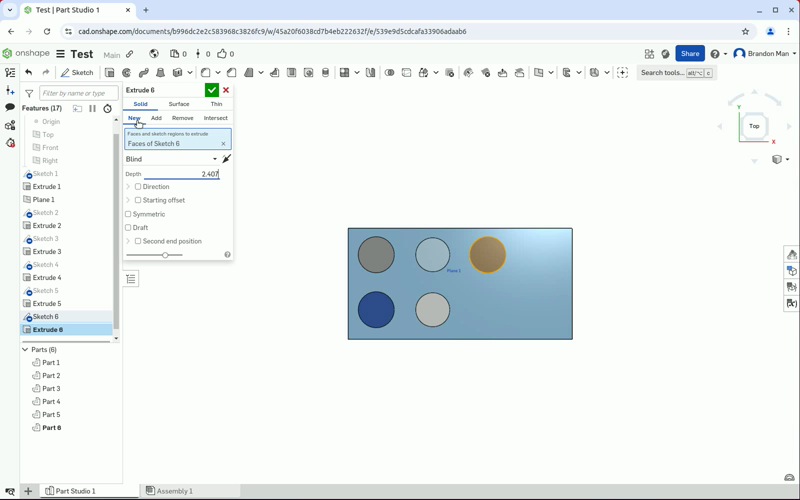
key(enter)
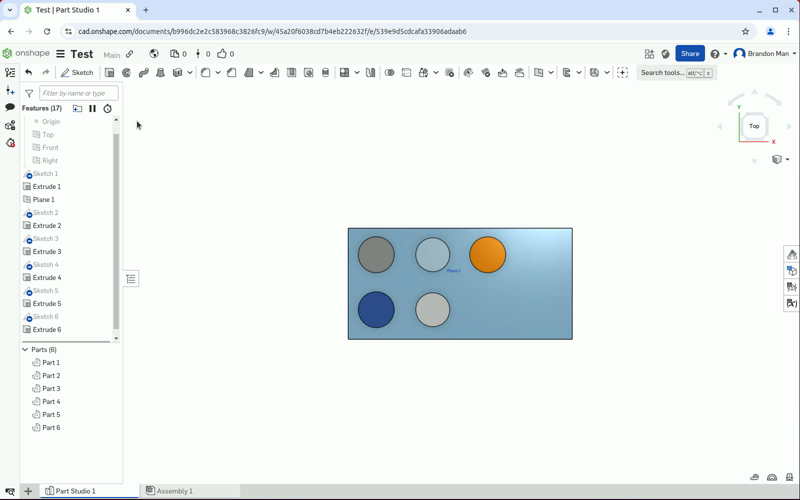
key(shift+h)
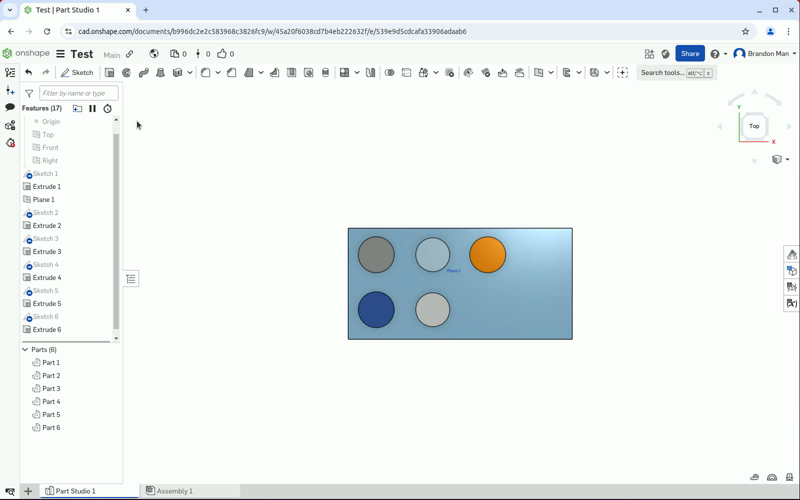
key(shift+h)
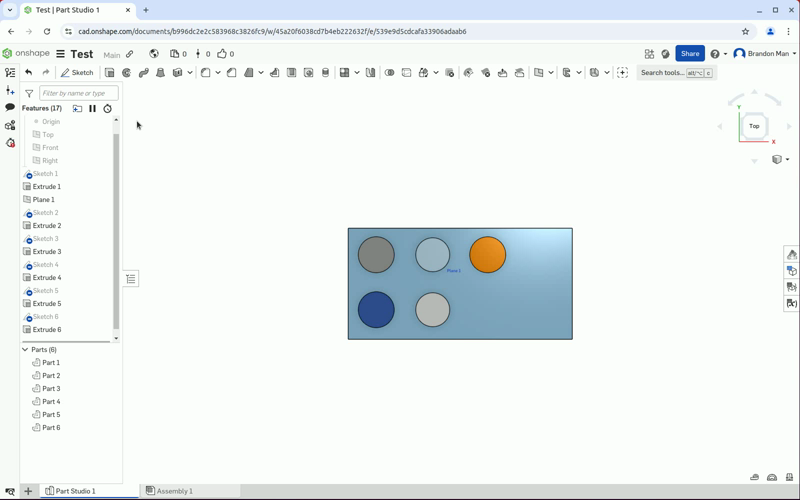
mouse_move(69, 176)
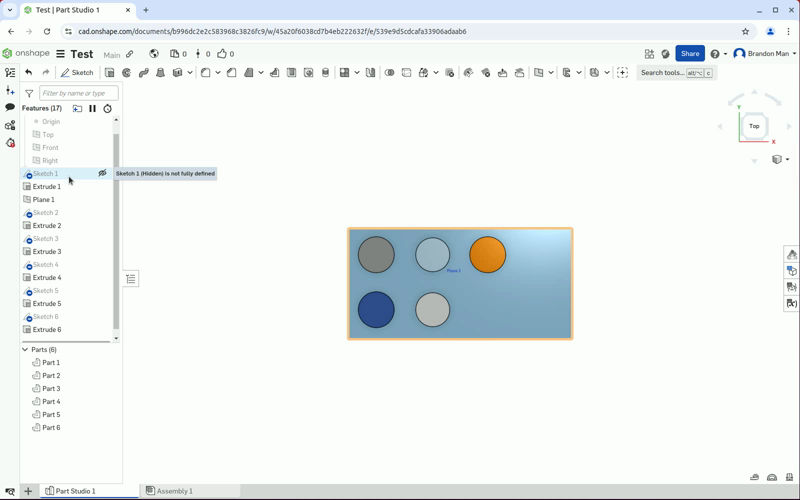
click(69, 176)
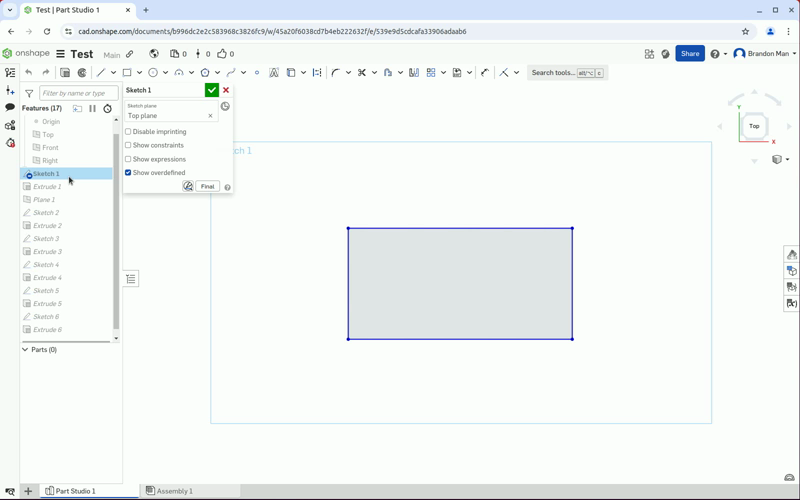
mouse_move(229, 92)
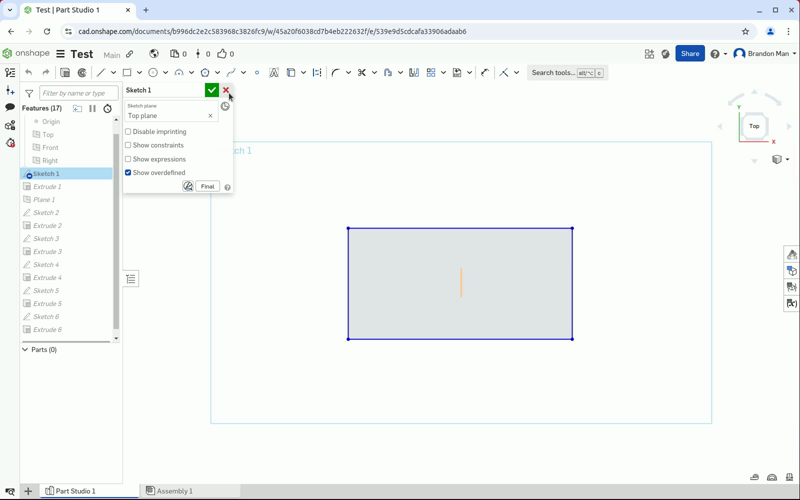
click(229, 92)
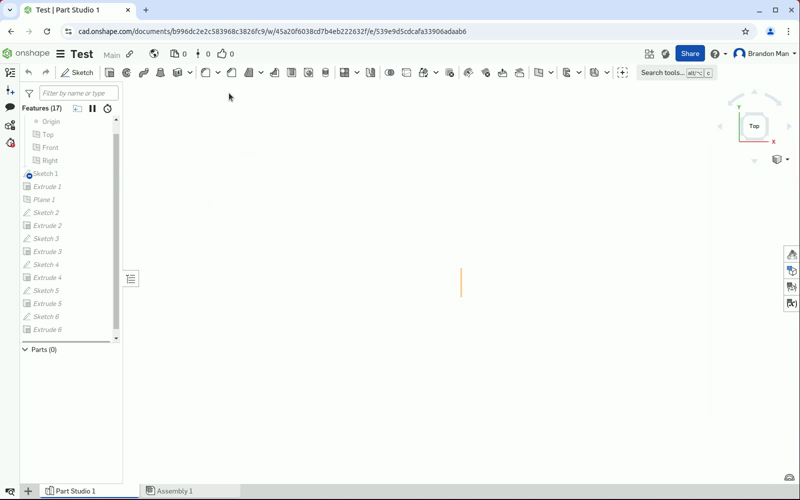
key(shift+s)
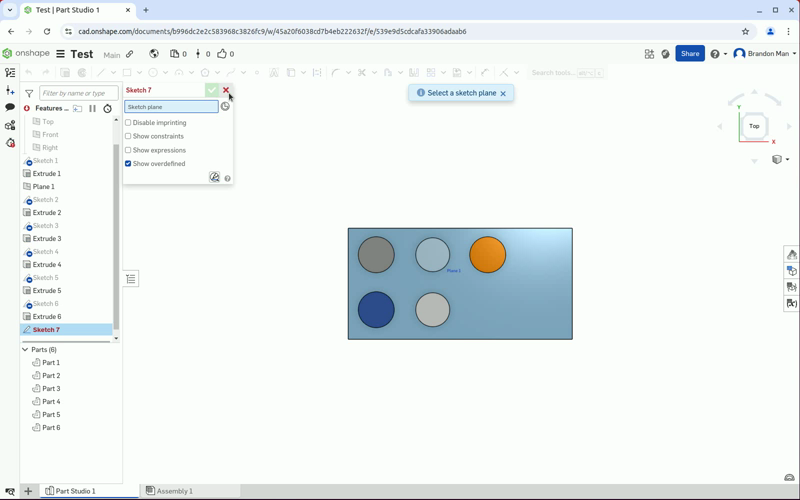
mouse_move(69, 189)
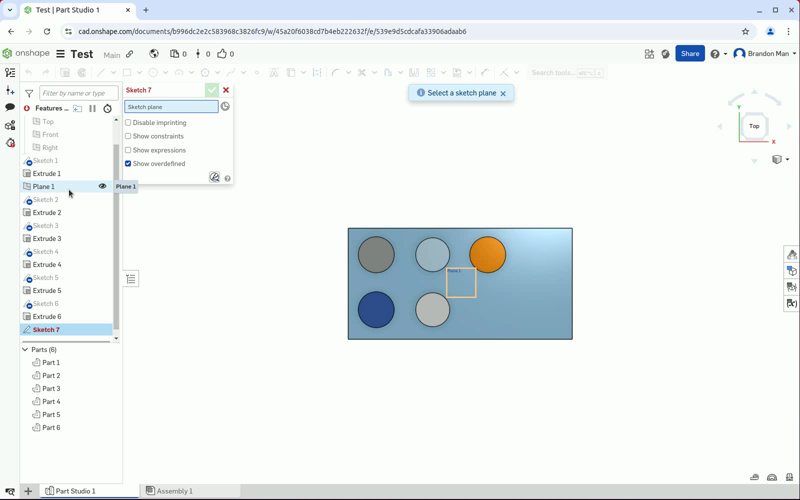
click(69, 189)
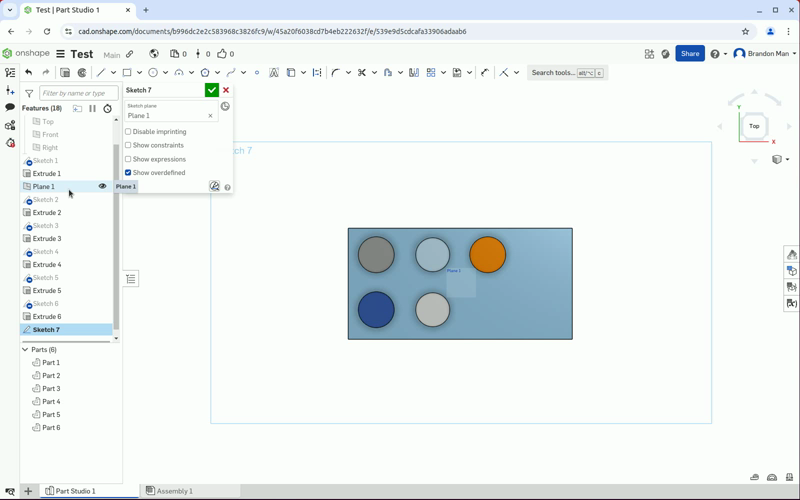
mouse_move(73, 352)
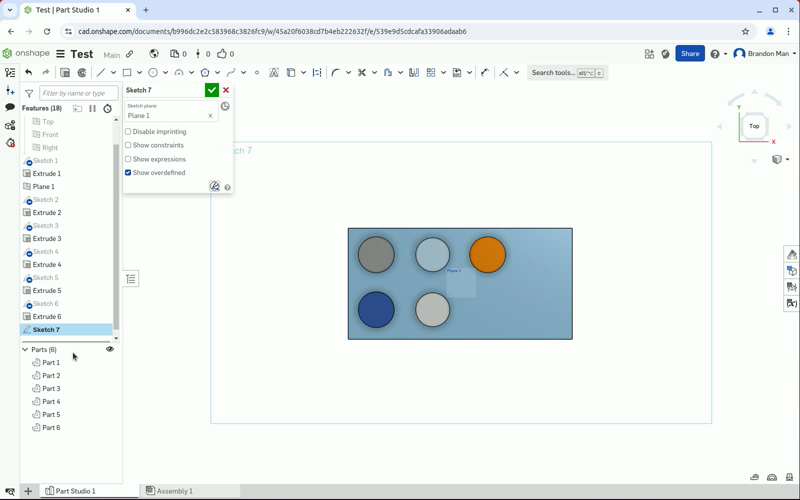
key(y)
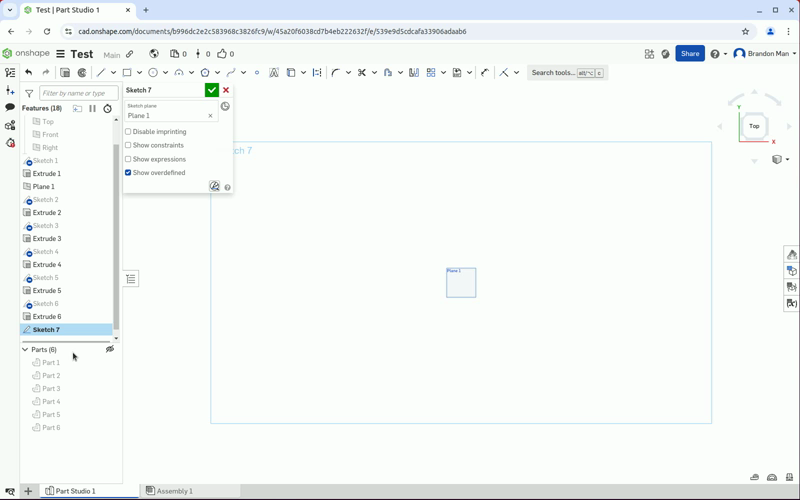
key(c)
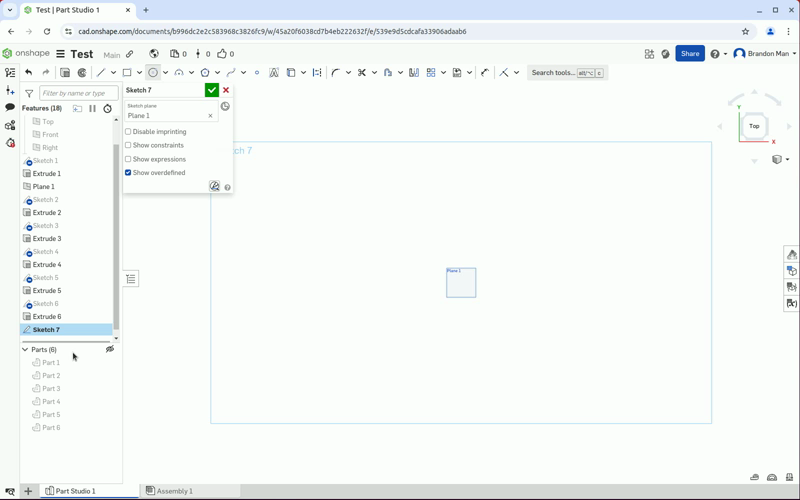
key_down(shift)
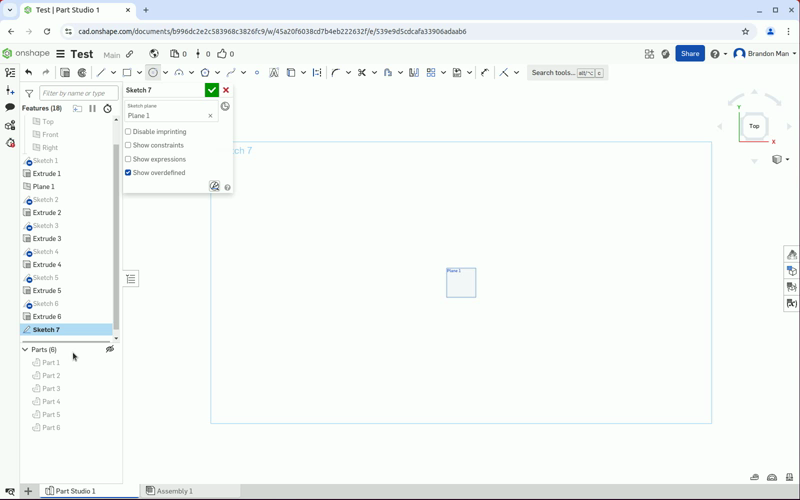
mouse_move(544, 309)
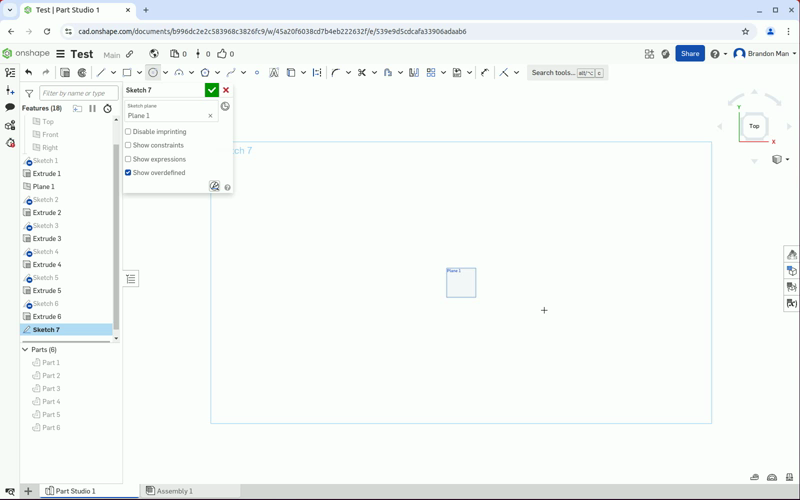
click(544, 309)
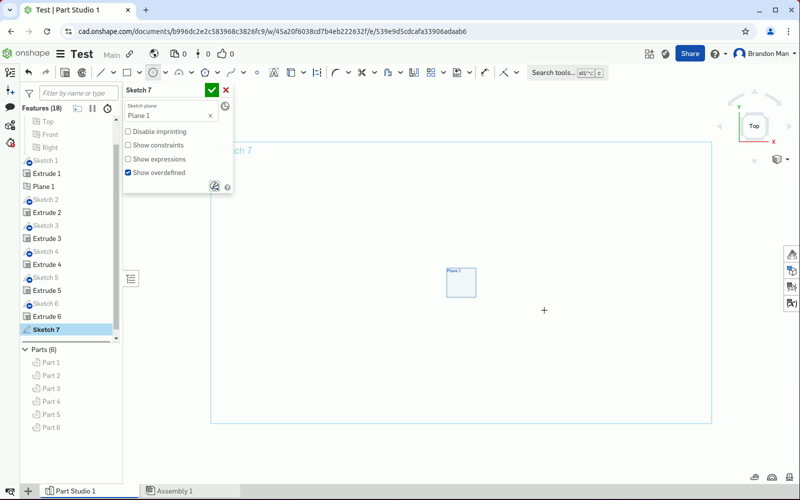
key_up(shift)
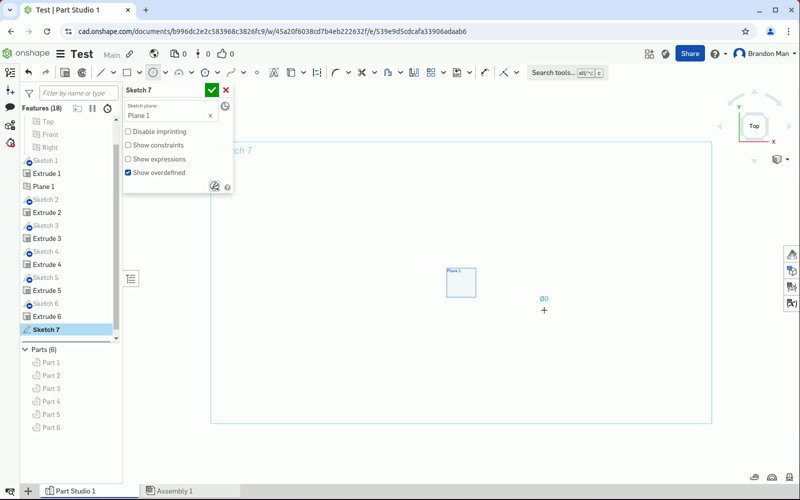
mouse_move(561, 309)
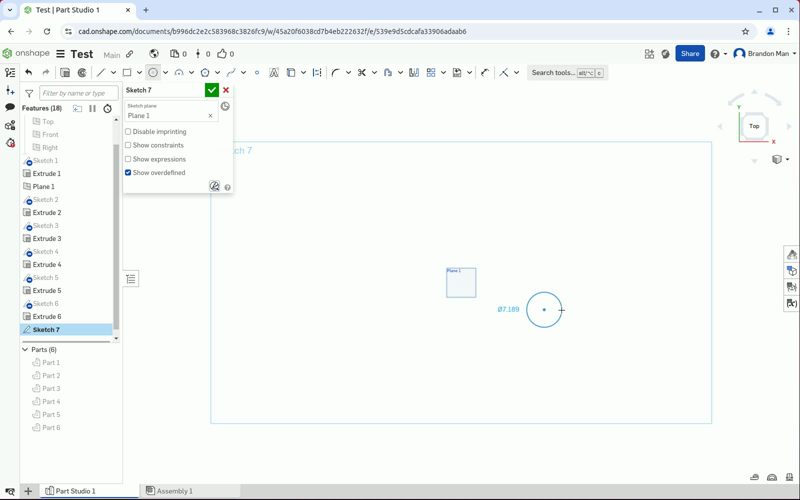
click(561, 309)
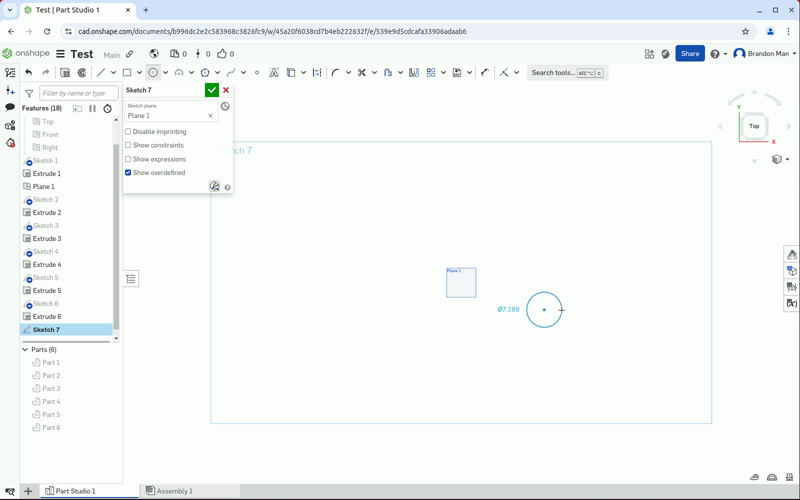
key(esc)
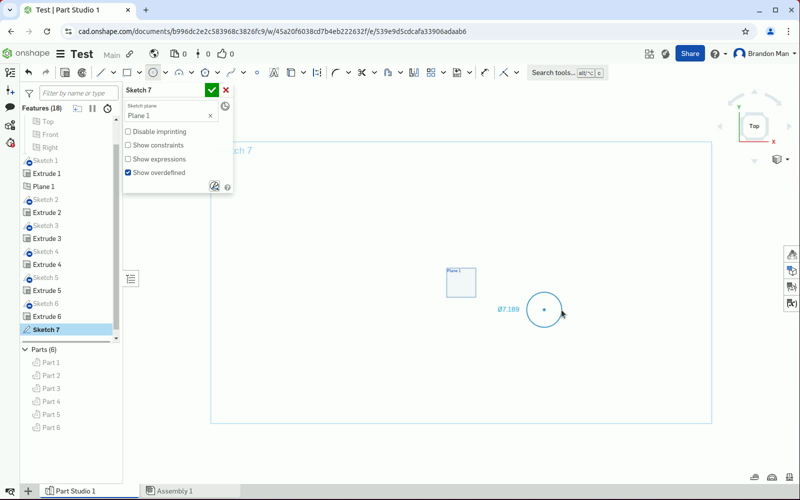
mouse_move(539, 314)
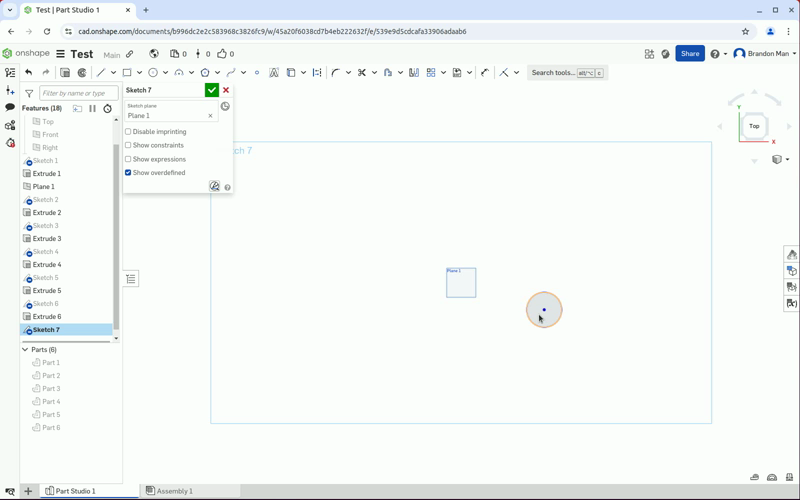
scroll(6)
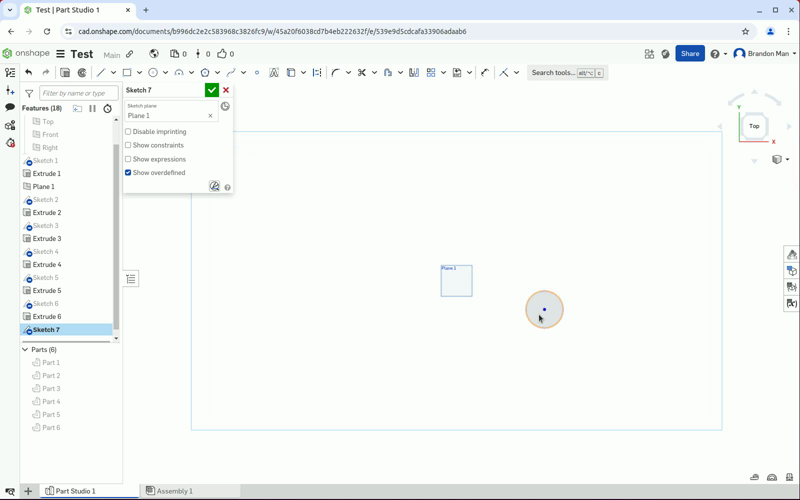
scroll(6)
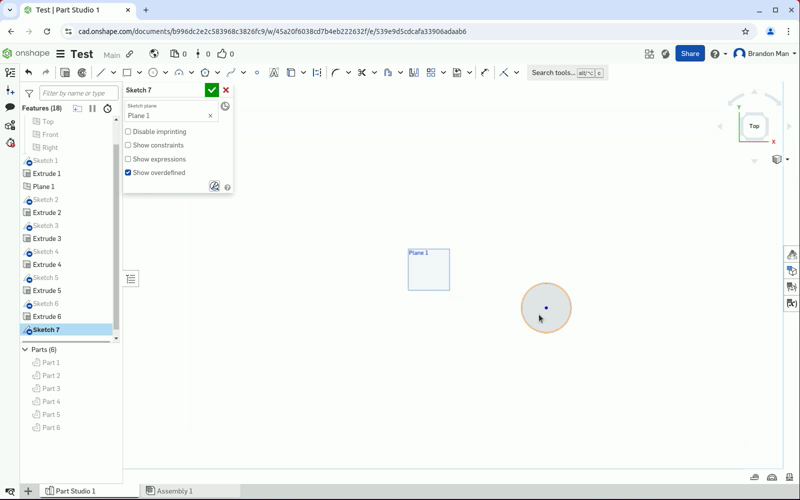
scroll(6)
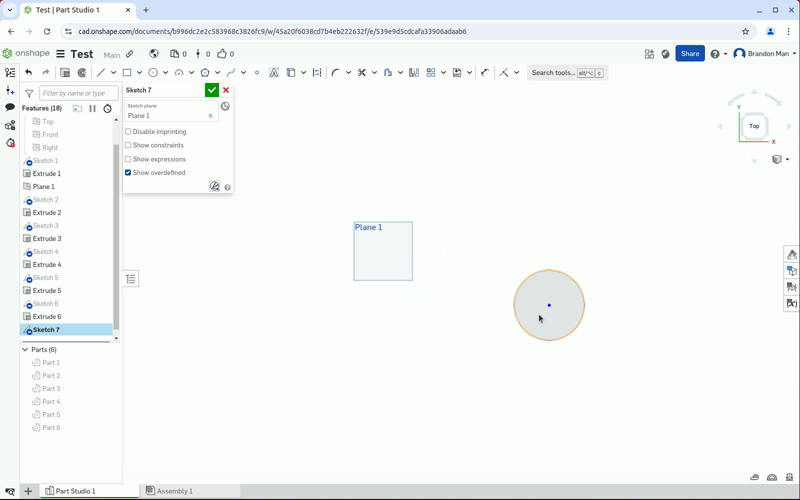
scroll(6)
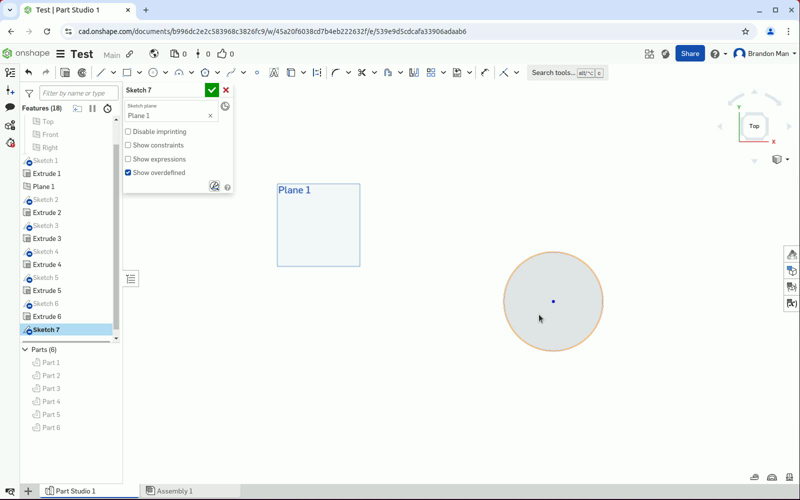
scroll(6)
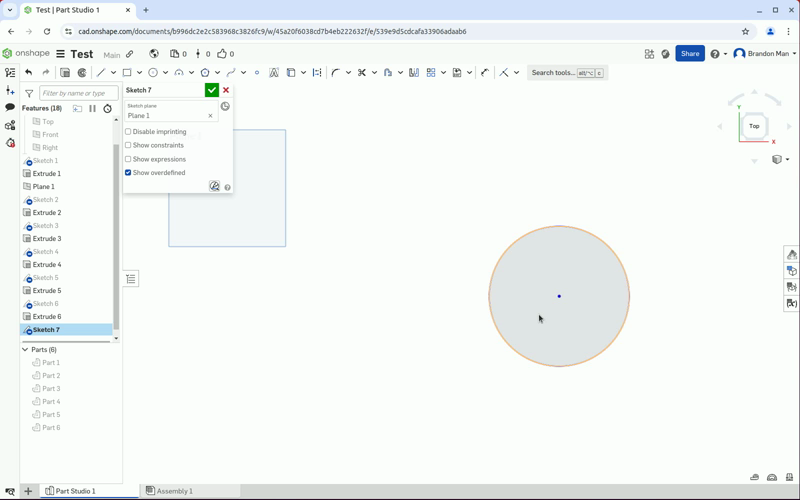
scroll(6)
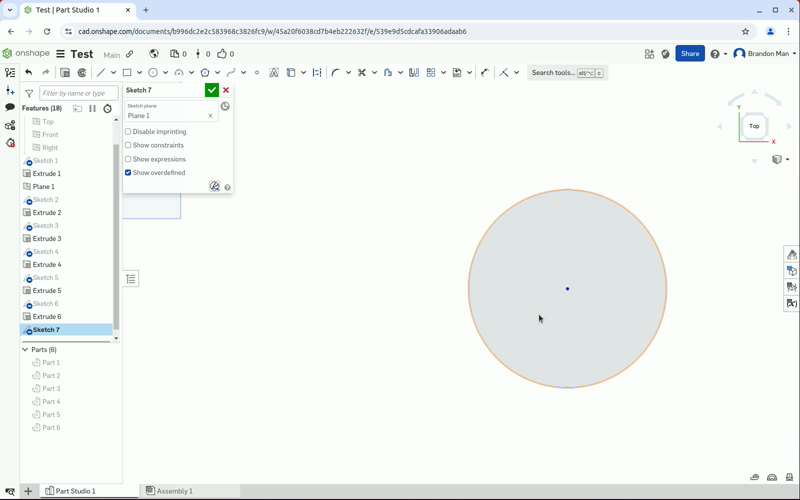
scroll(6)
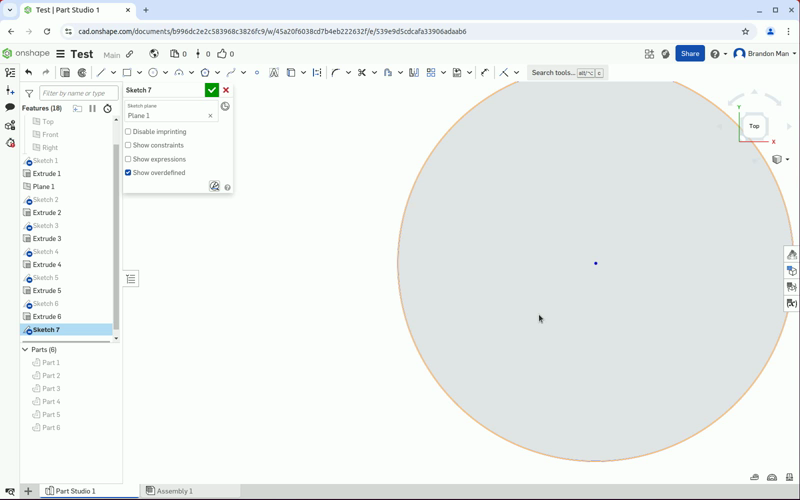
click(539, 314)
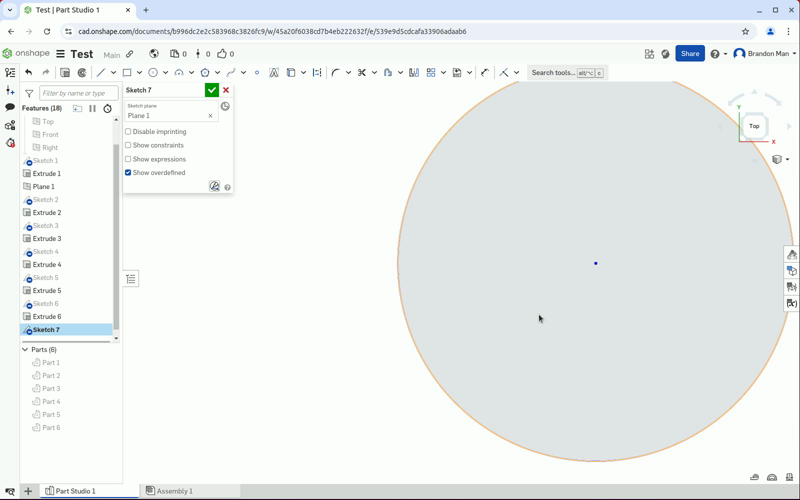
scroll(-6)
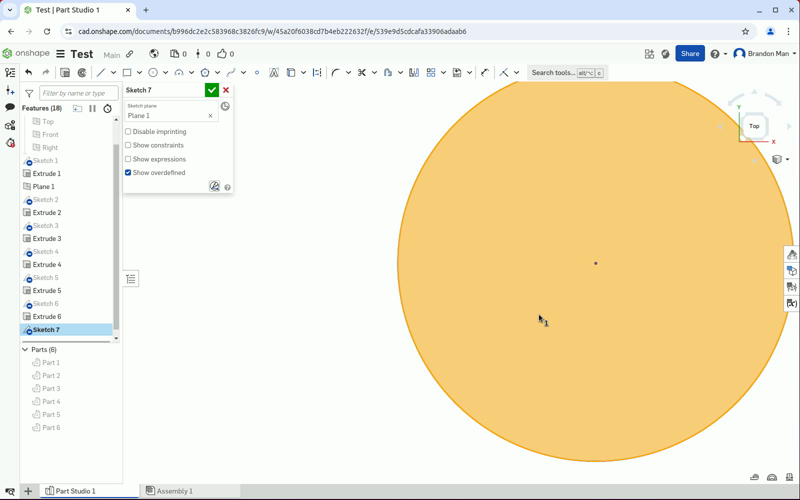
scroll(-6)
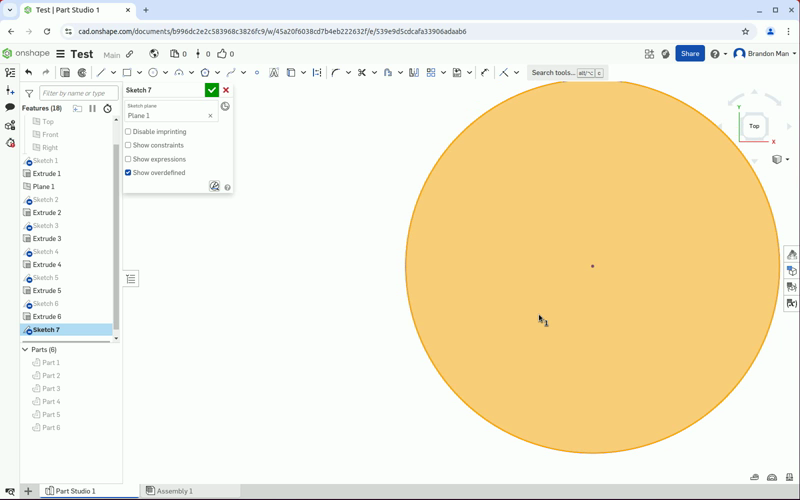
scroll(-6)
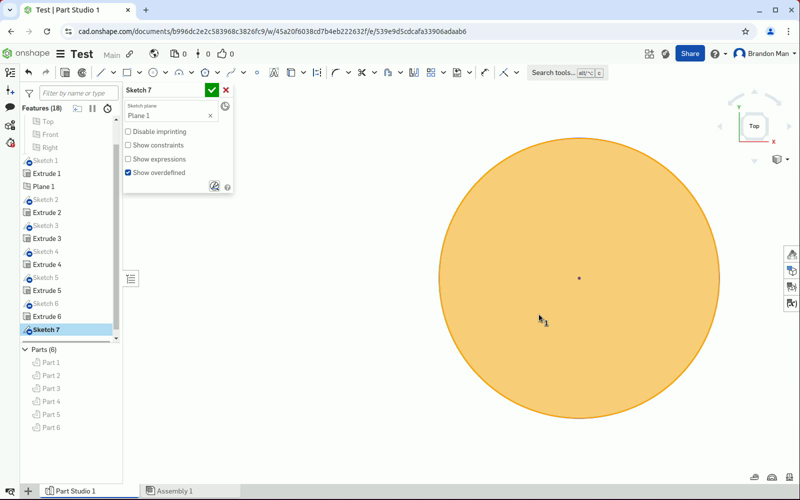
scroll(-6)
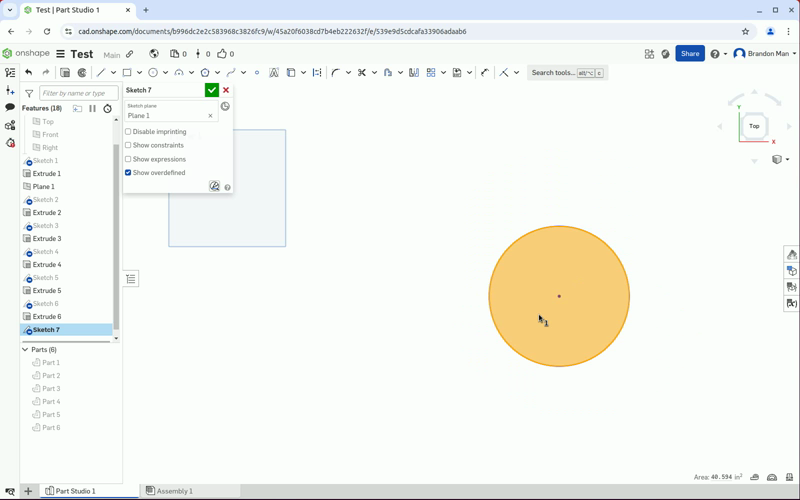
scroll(-6)
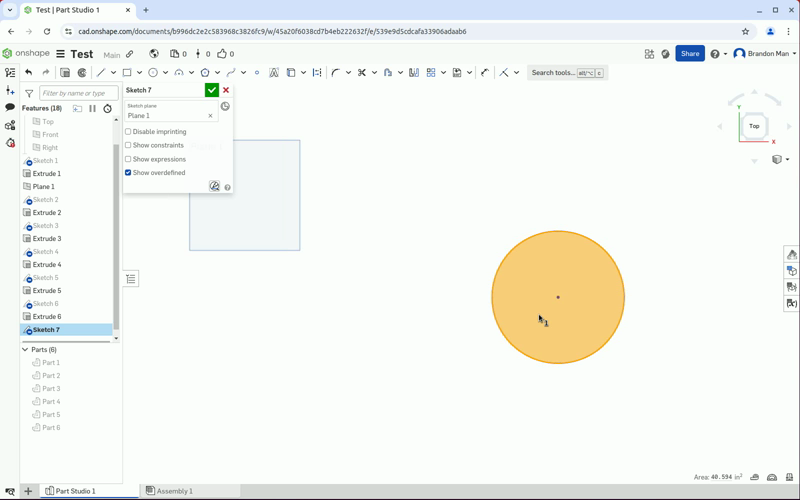
scroll(-6)
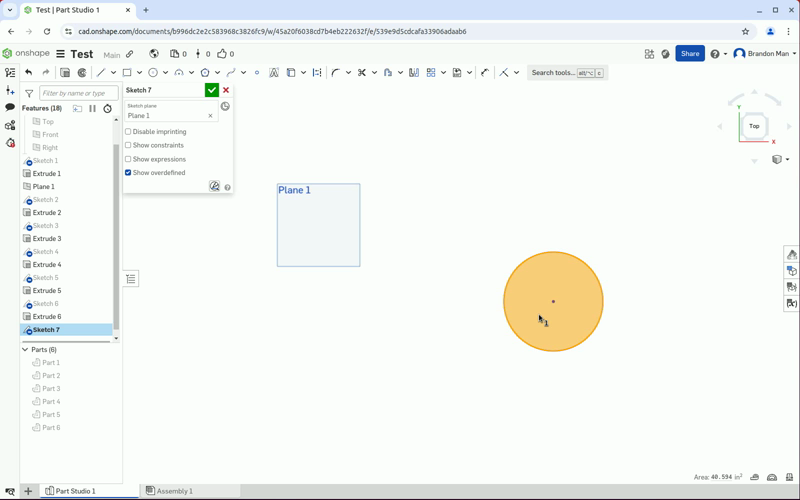
scroll(-6)
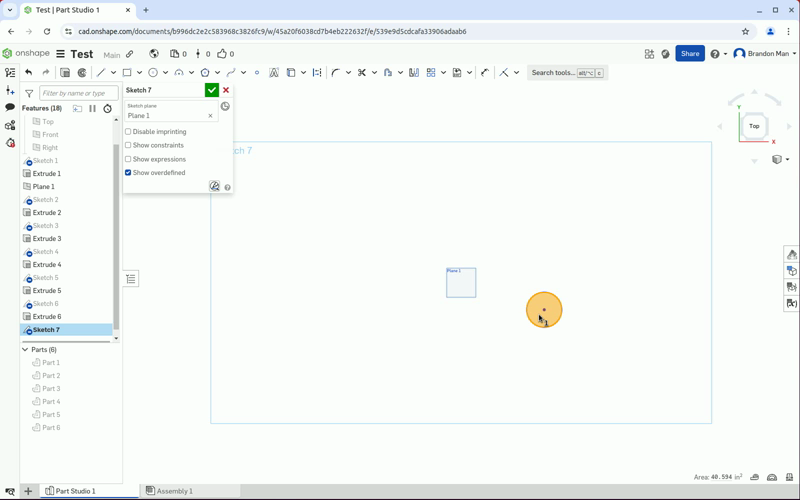
mouse_move(73, 352)
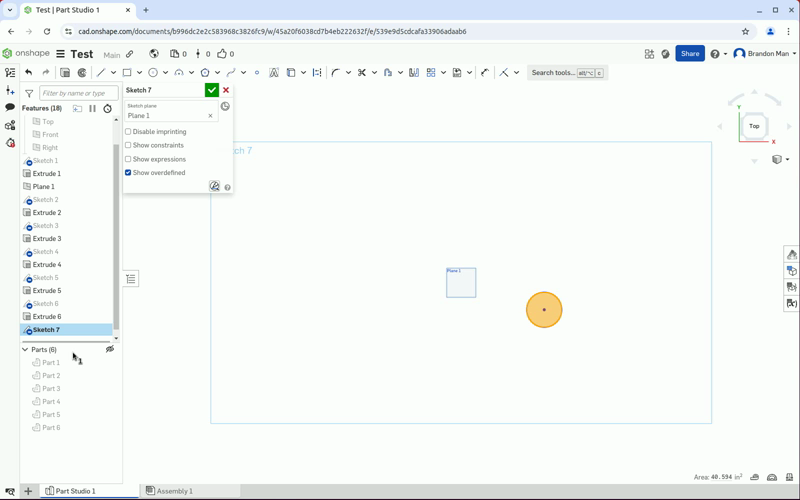
key(shift+y)
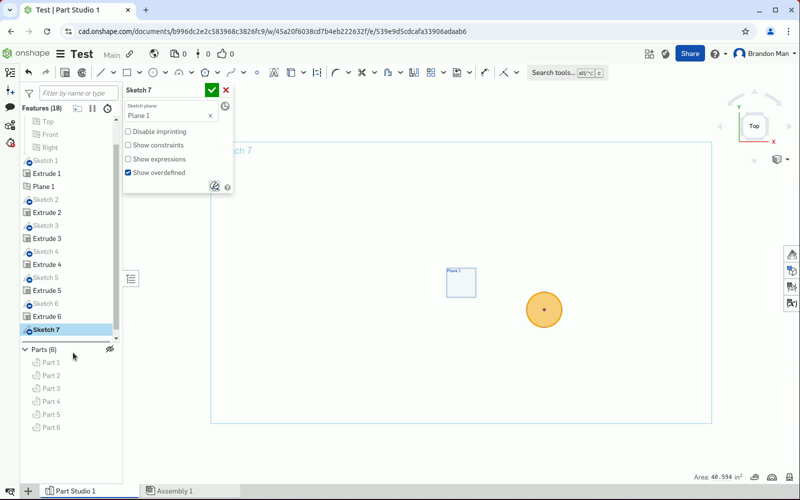
key(shift+e)
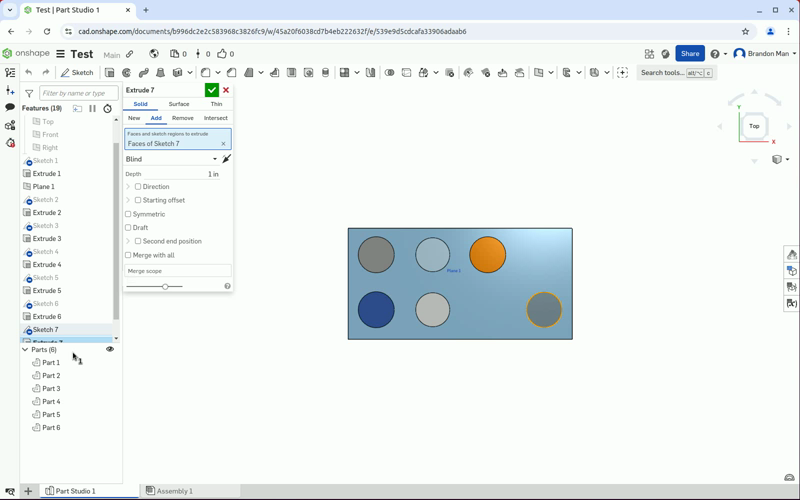
mouse_move(143, 106)
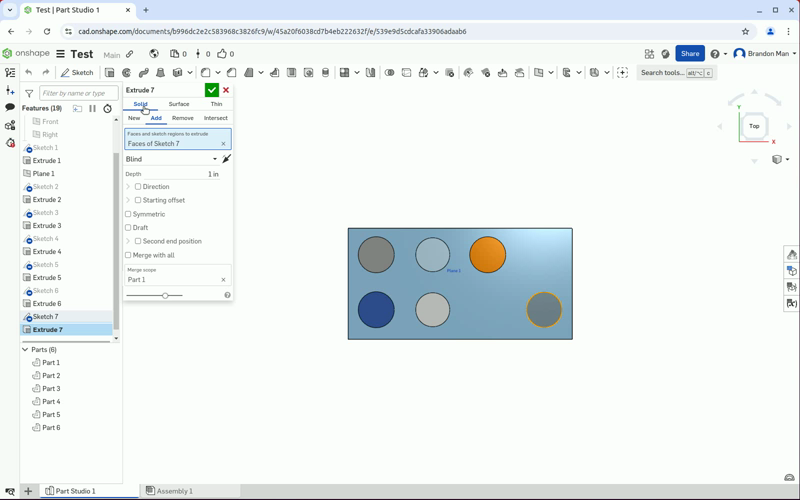
click(143, 106)
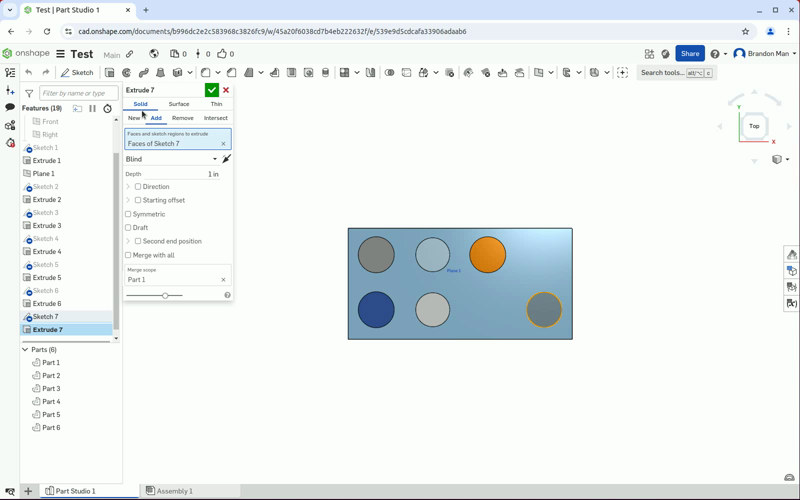
mouse_move(137, 120)
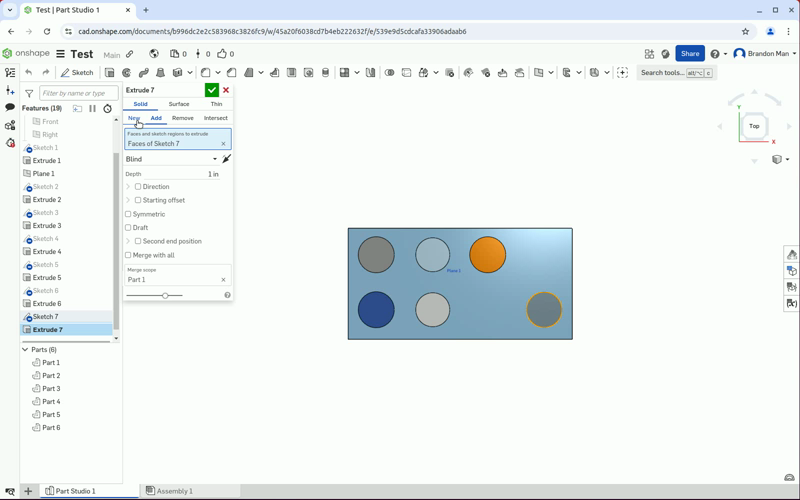
click(137, 120)
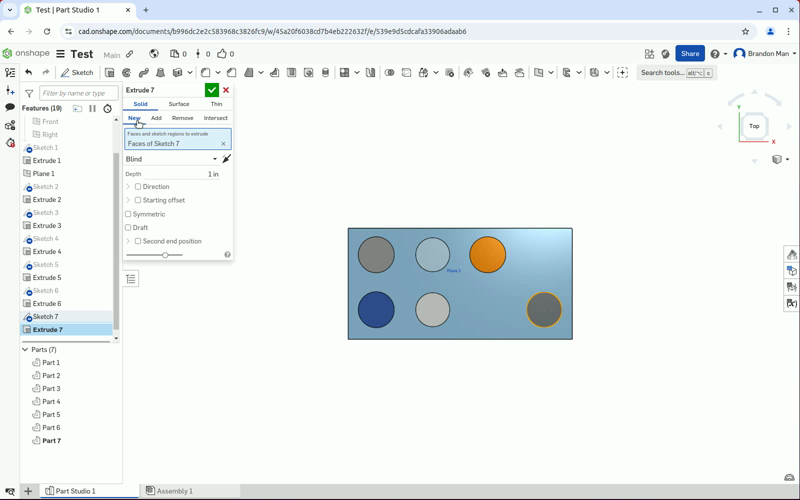
key(tab, 4)
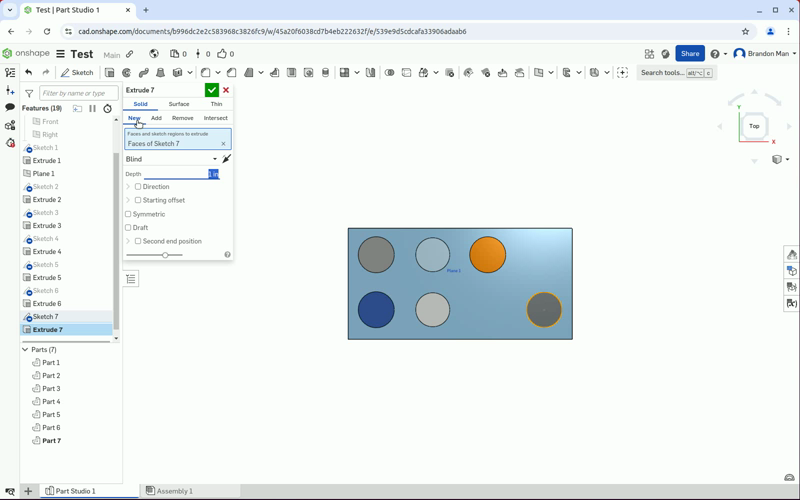
text(2.407)
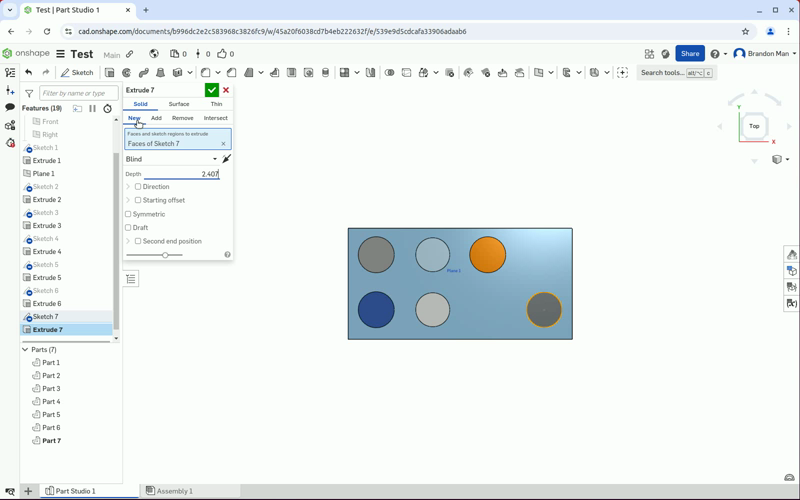
key(enter)
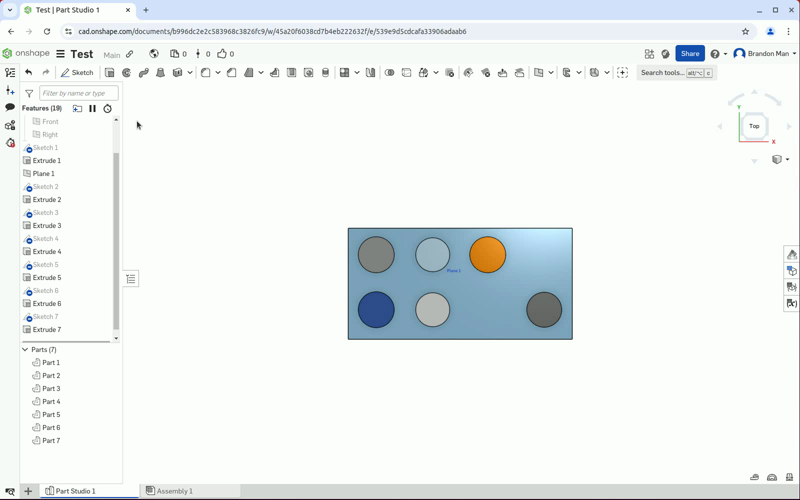
key(shift+h)
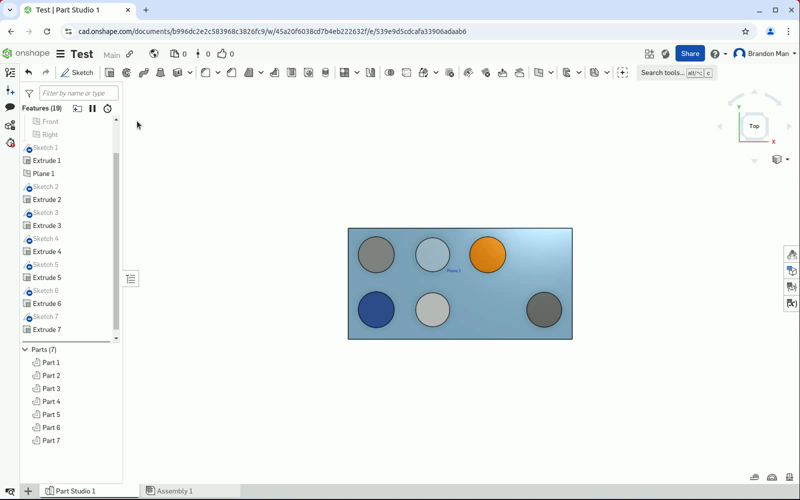
key(shift+h)
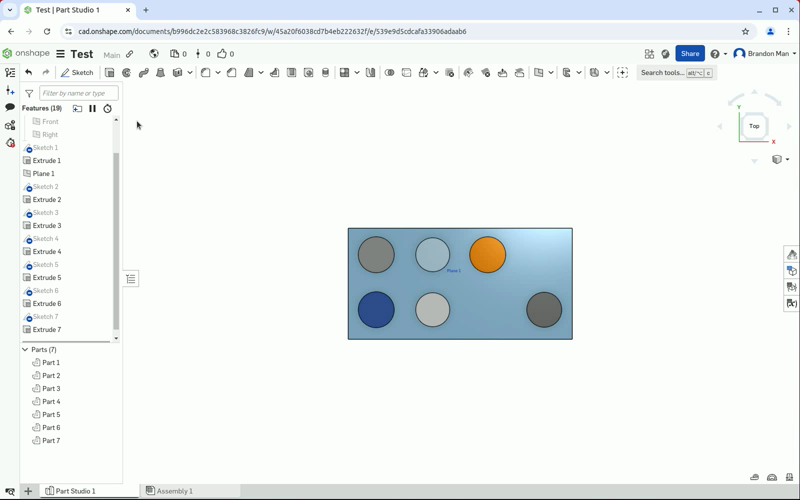
mouse_move(69, 150)
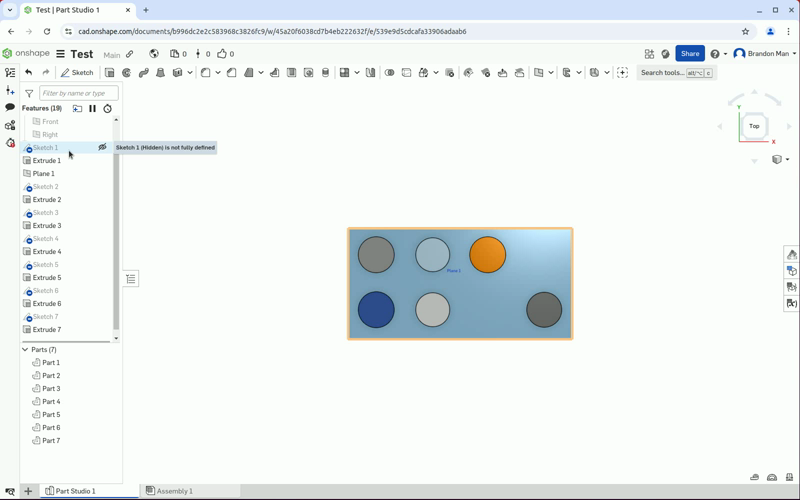
click(69, 150)
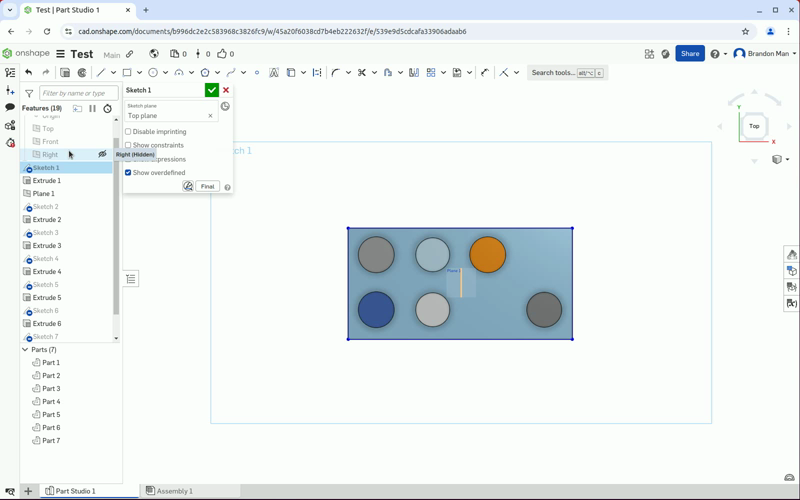
mouse_move(229, 92)
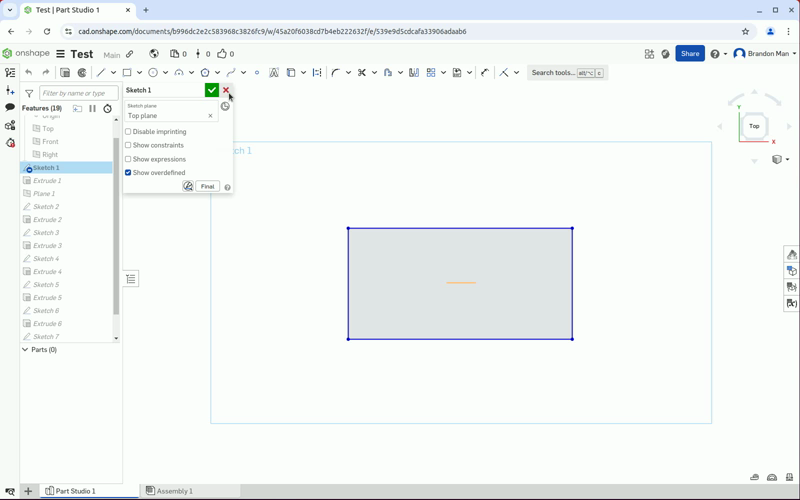
click(229, 92)
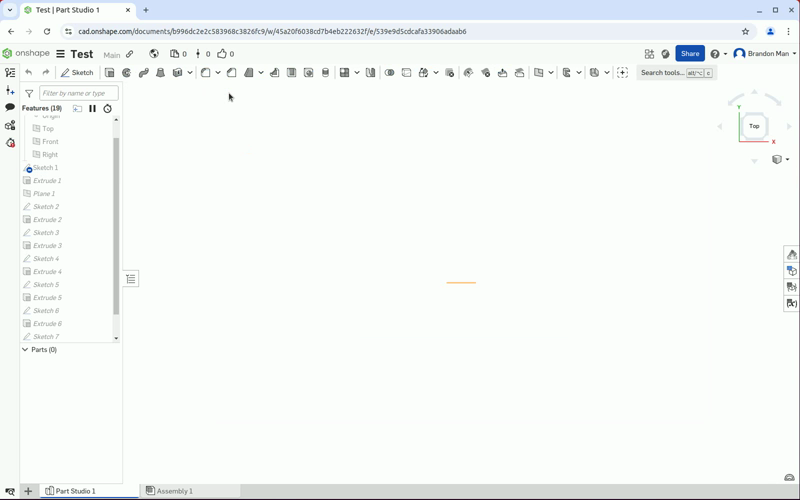
key(shift+s)
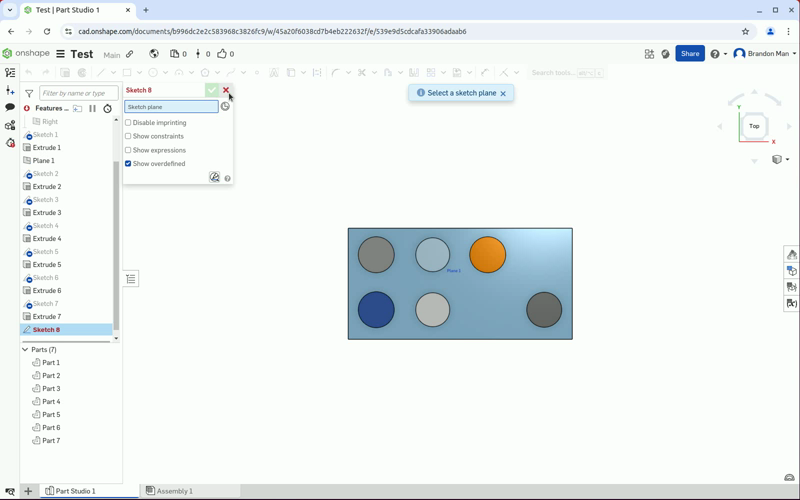
mouse_move(69, 163)
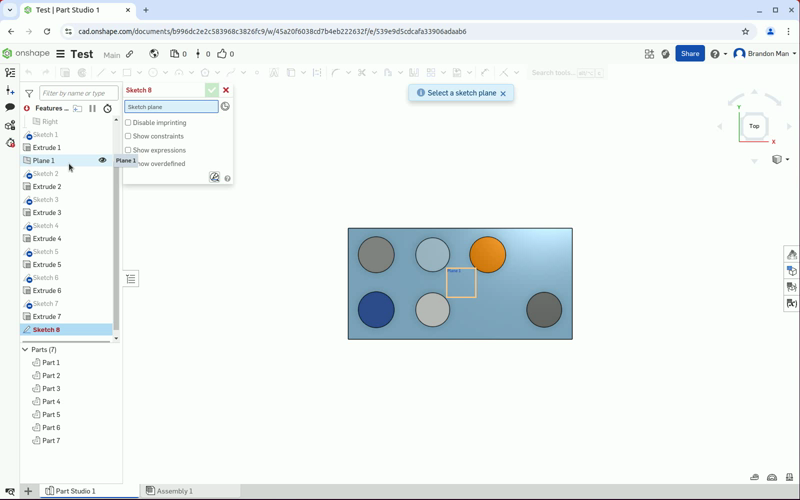
click(69, 163)
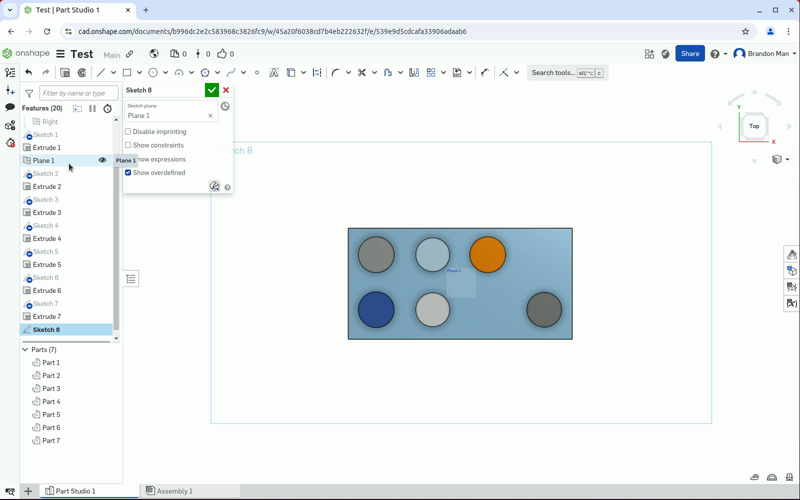
mouse_move(73, 352)
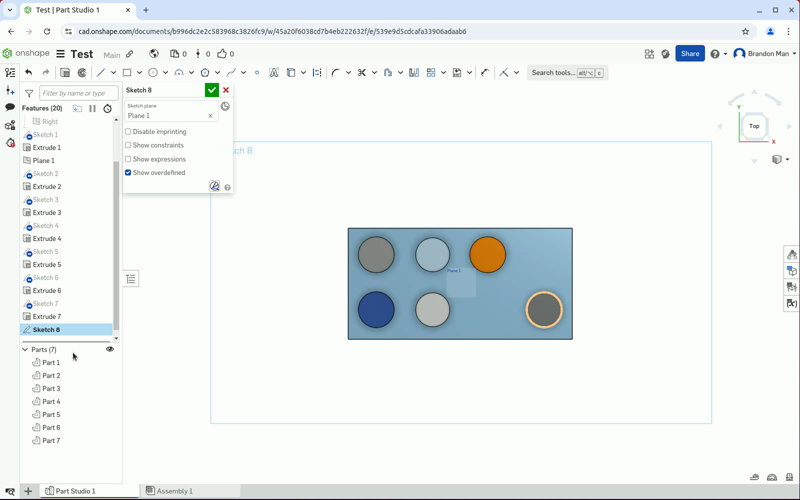
key(y)
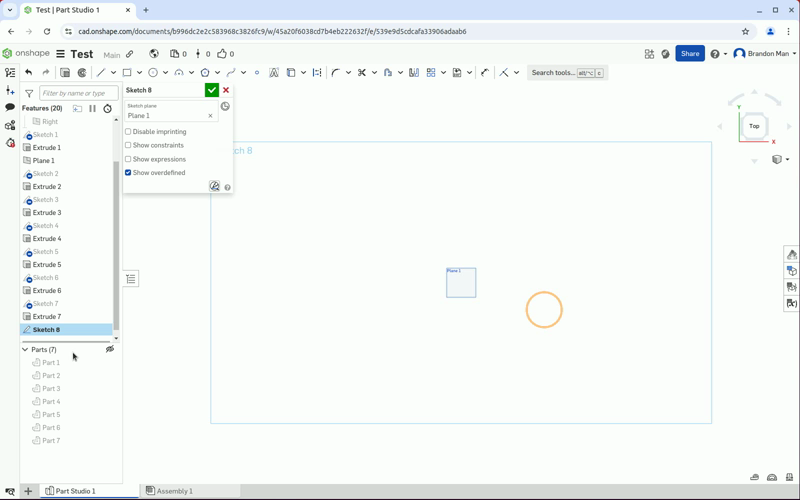
key(c)
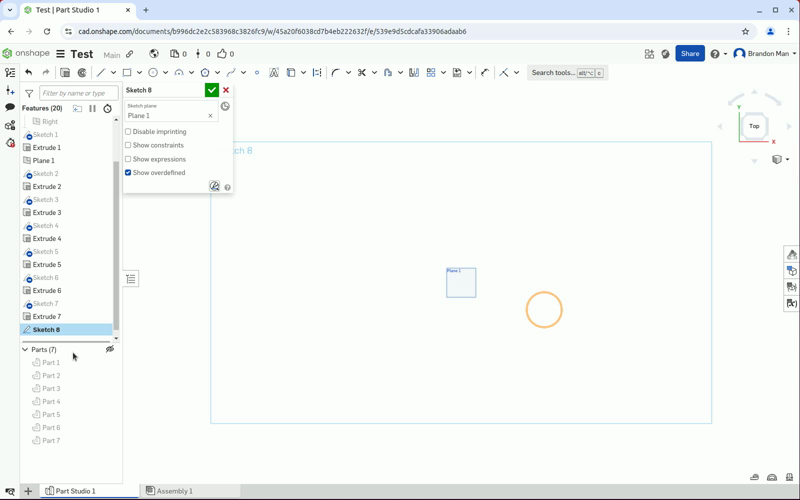
key_down(shift)
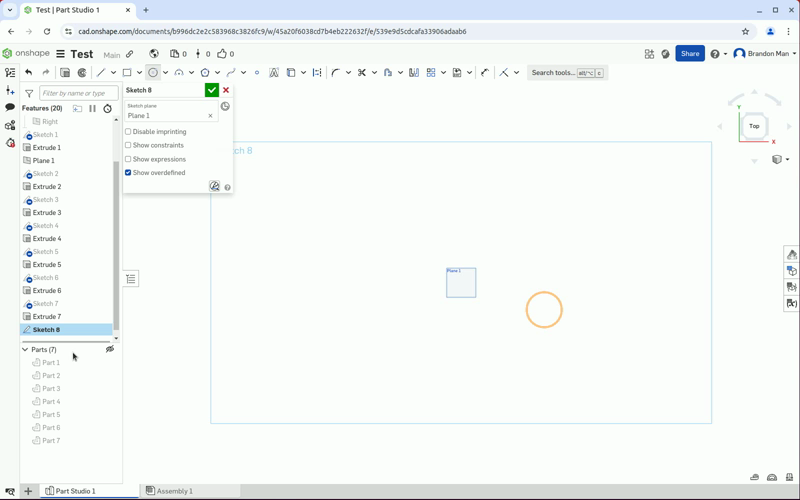
mouse_move(544, 254)
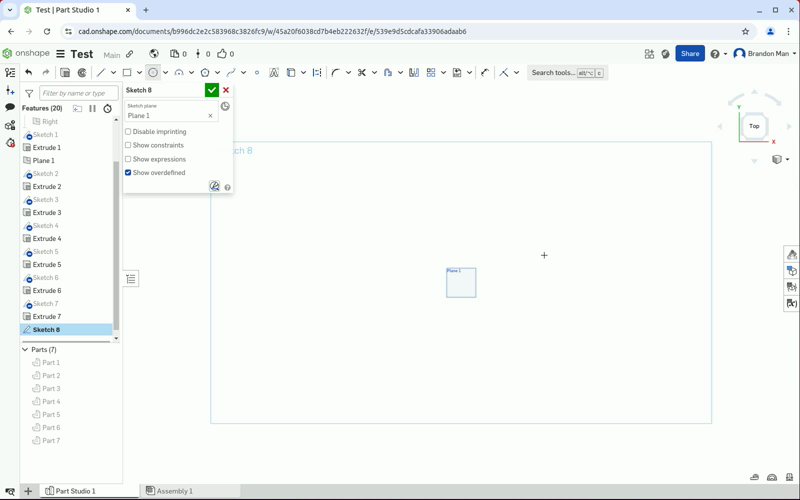
click(544, 254)
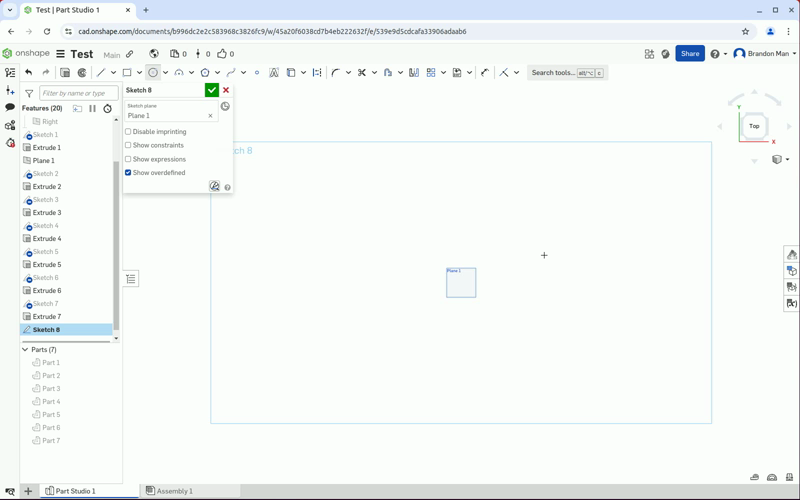
key_up(shift)
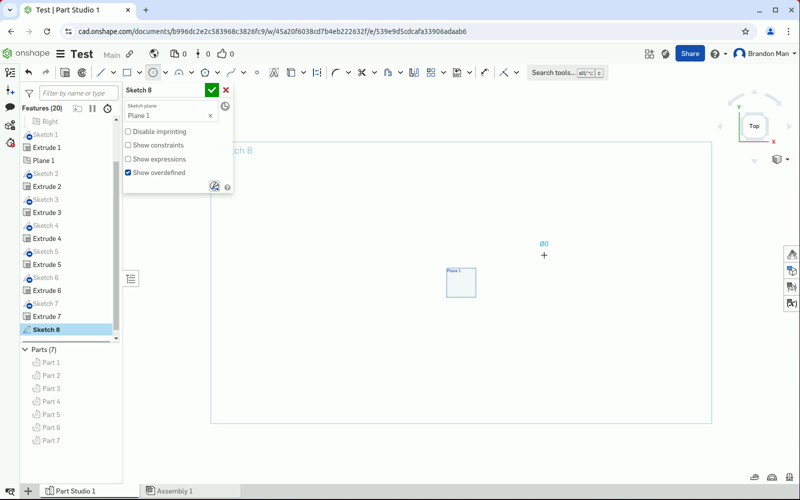
mouse_move(561, 254)
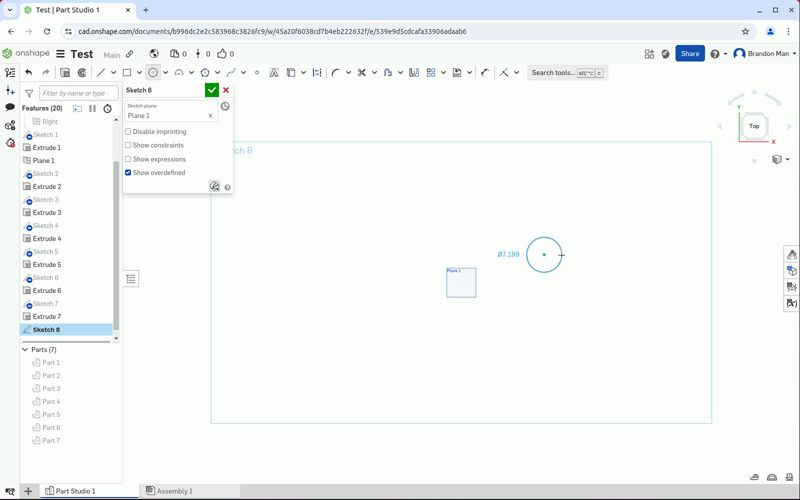
click(561, 254)
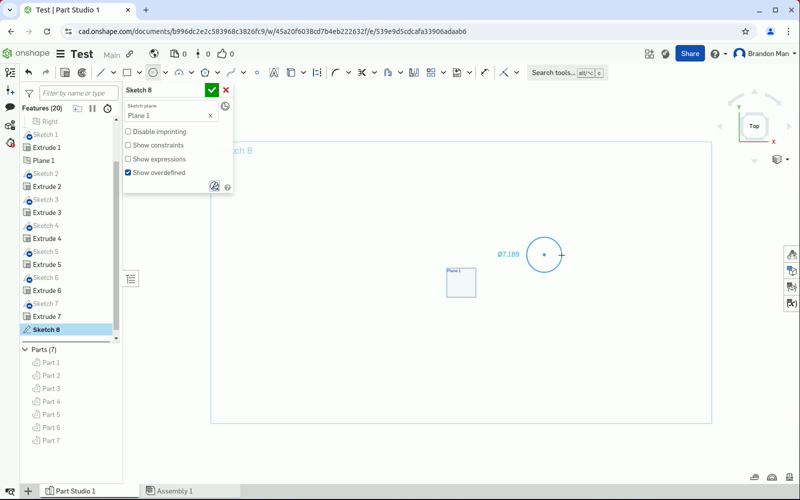
key(esc)
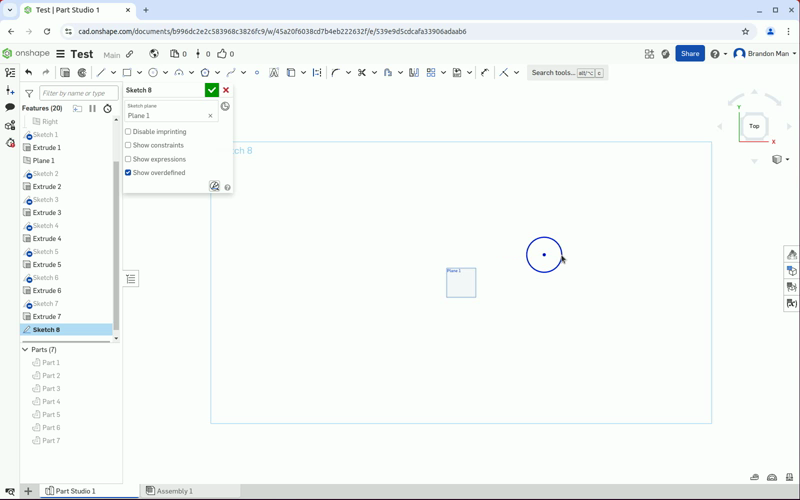
mouse_move(542, 248)
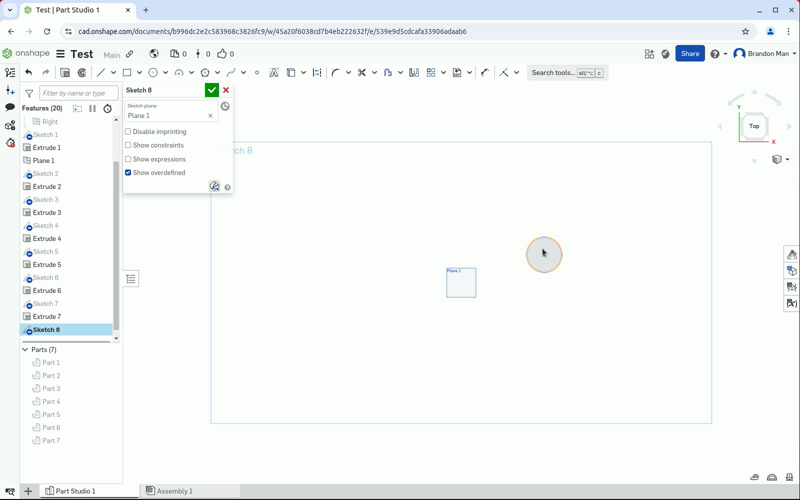
scroll(6)
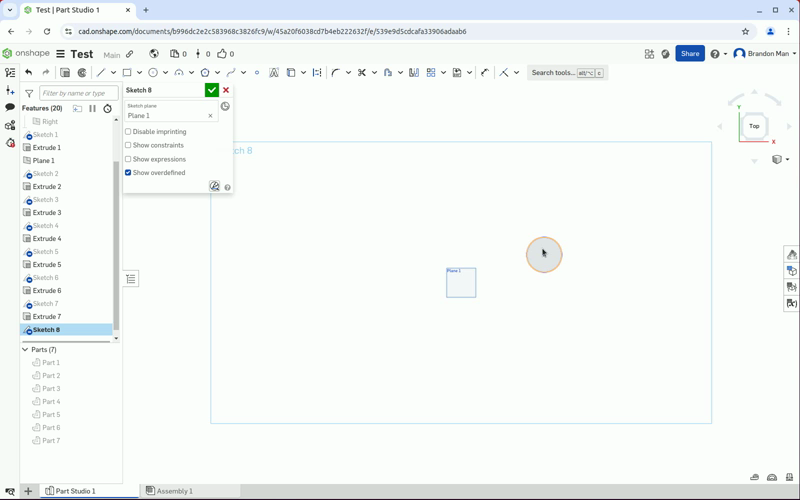
scroll(6)
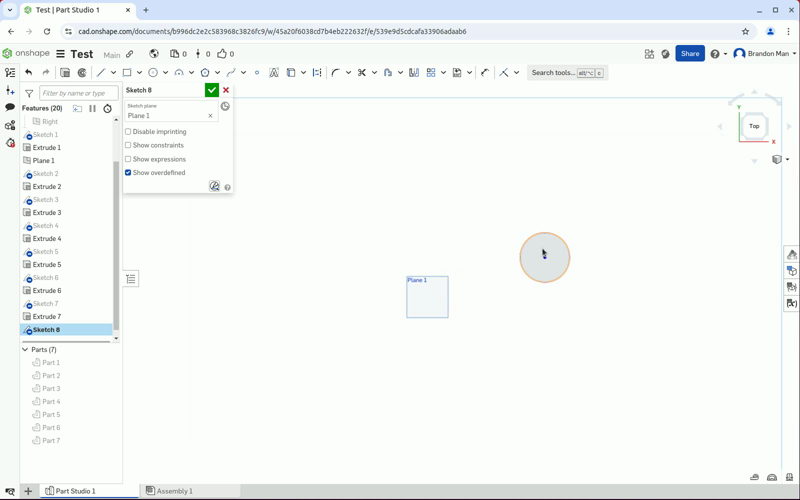
scroll(6)
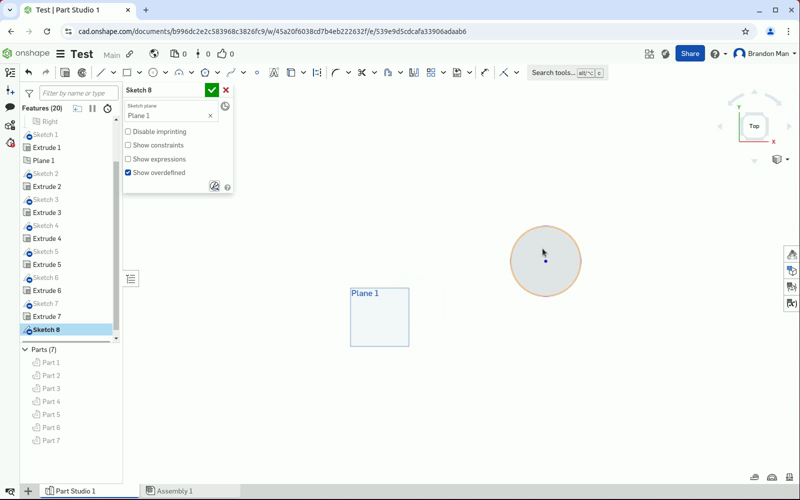
scroll(6)
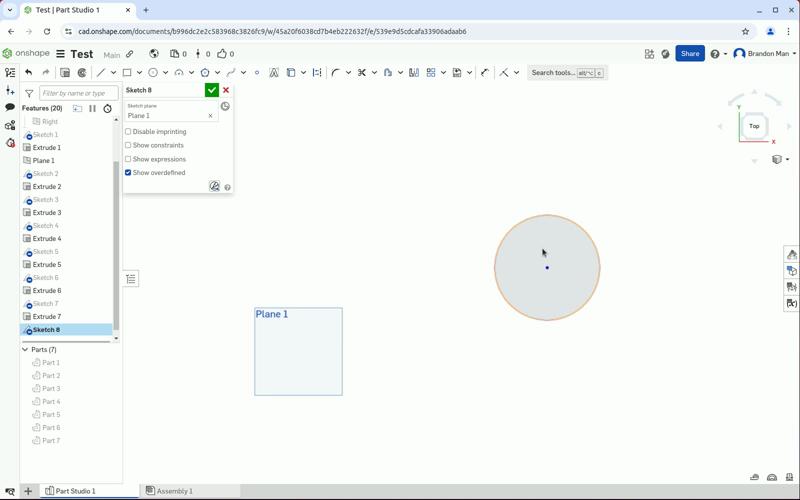
scroll(6)
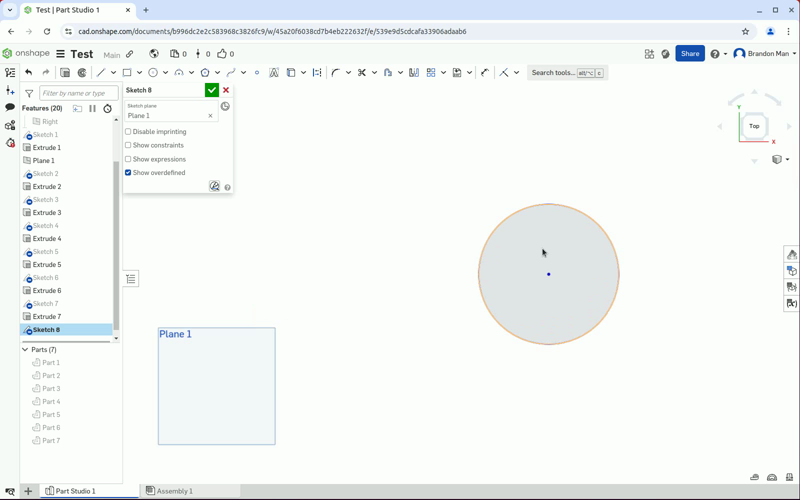
scroll(6)
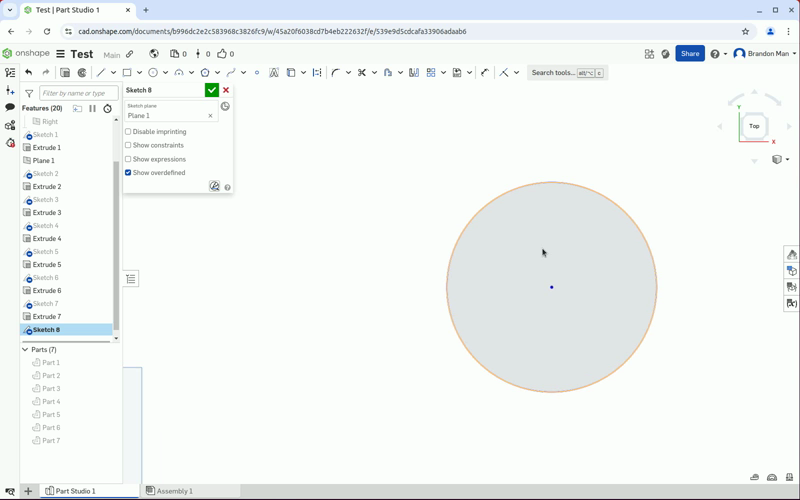
scroll(6)
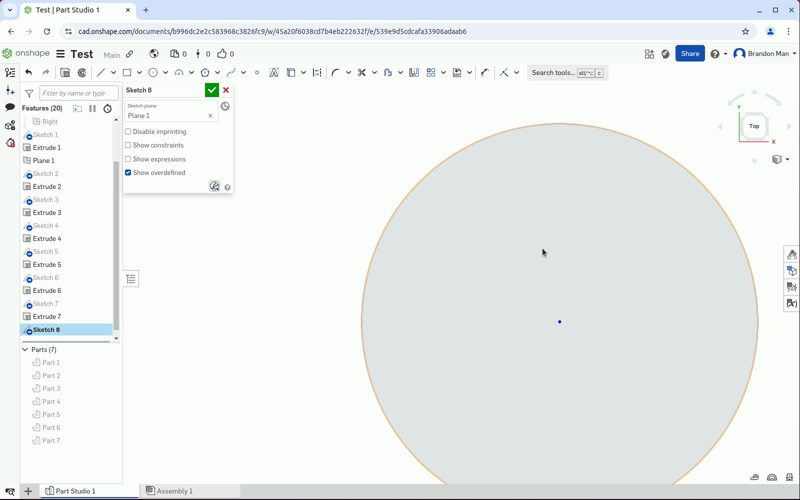
click(542, 248)
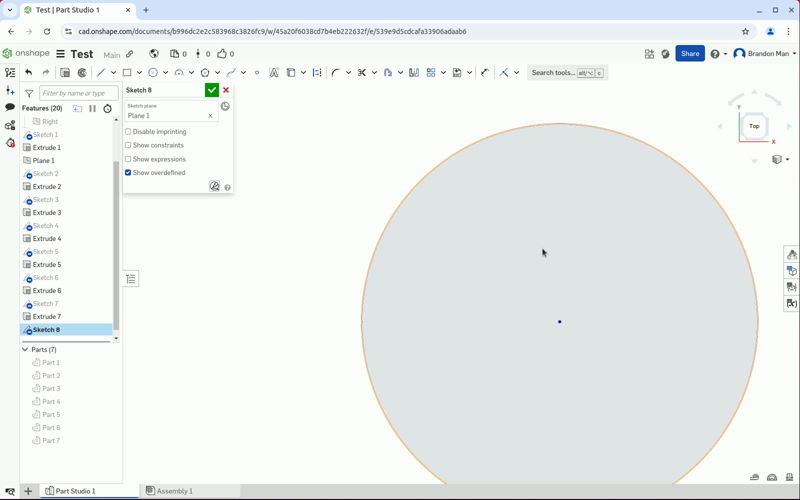
scroll(-6)
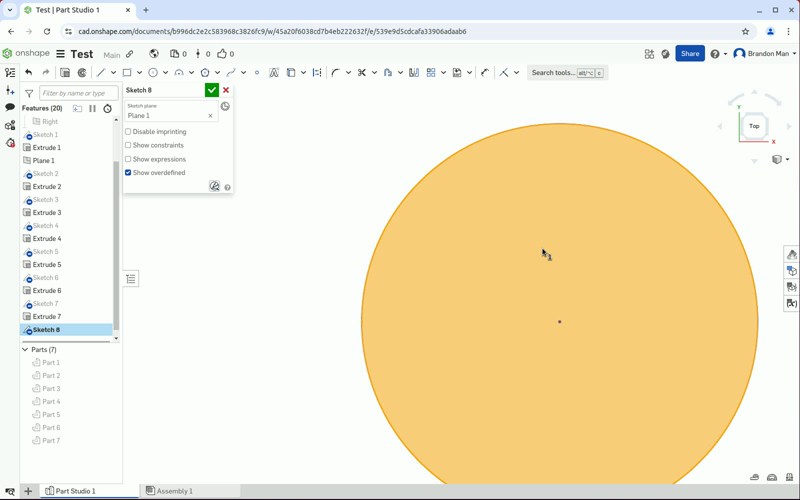
scroll(-6)
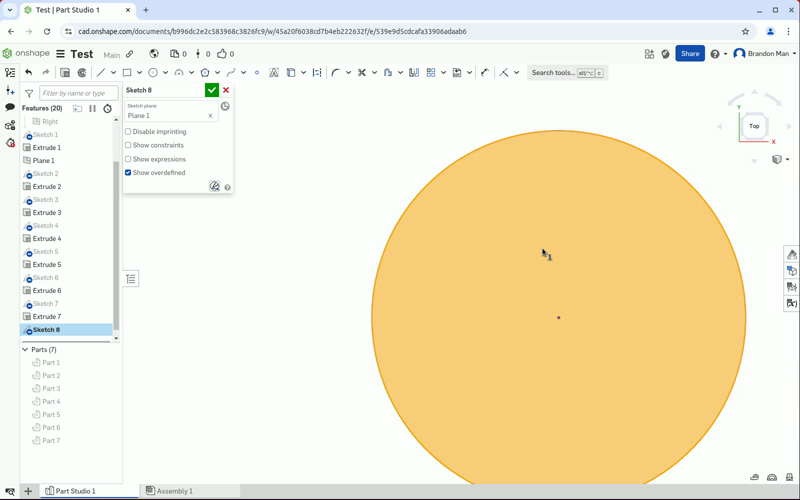
scroll(-6)
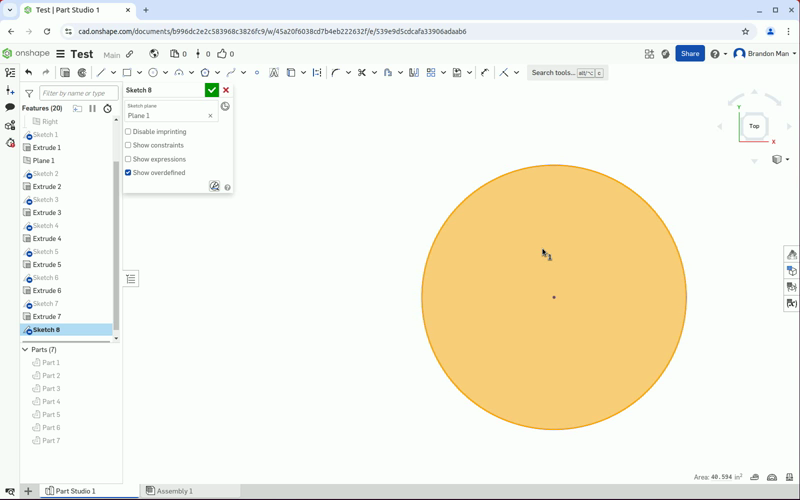
scroll(-6)
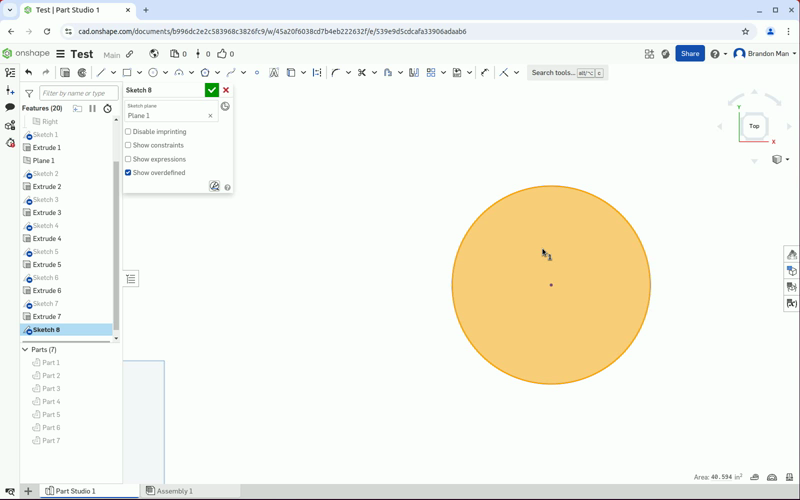
scroll(-6)
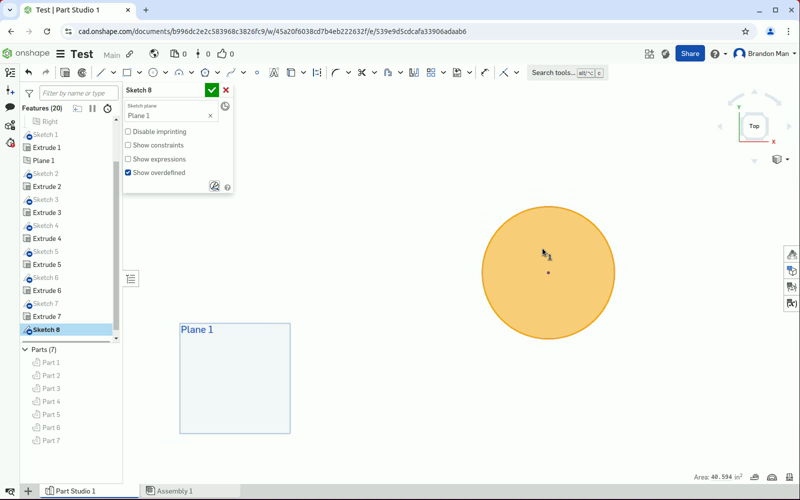
scroll(-6)
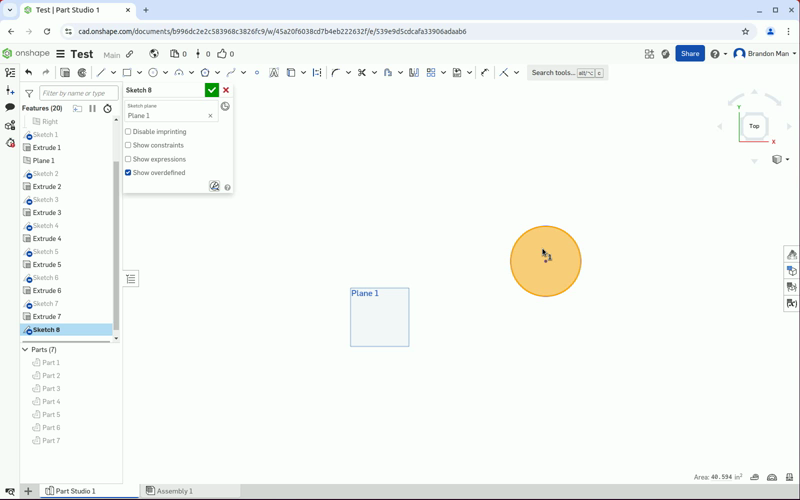
scroll(-6)
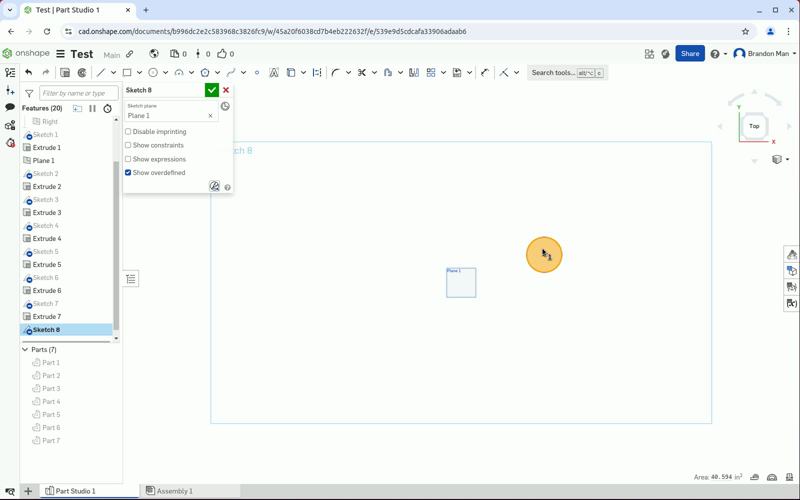
mouse_move(73, 352)
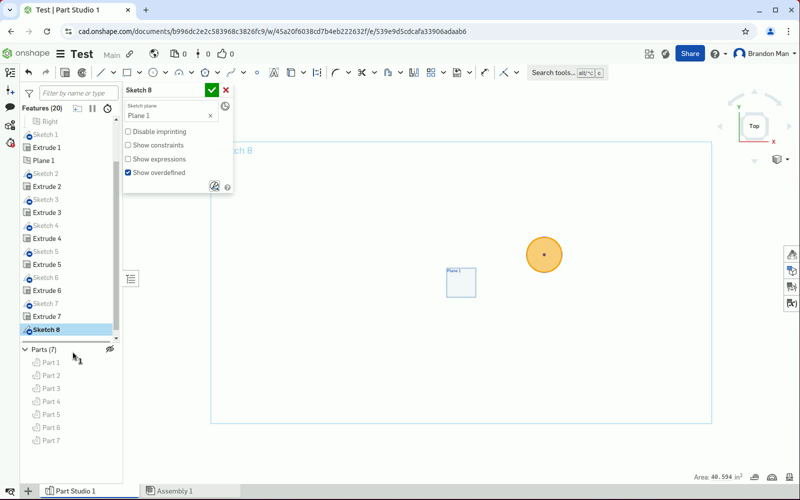
key(shift+y)
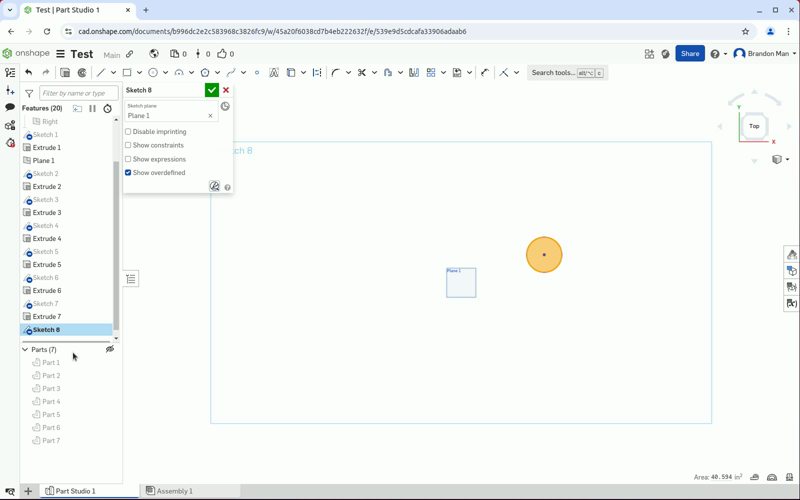
key(shift+e)
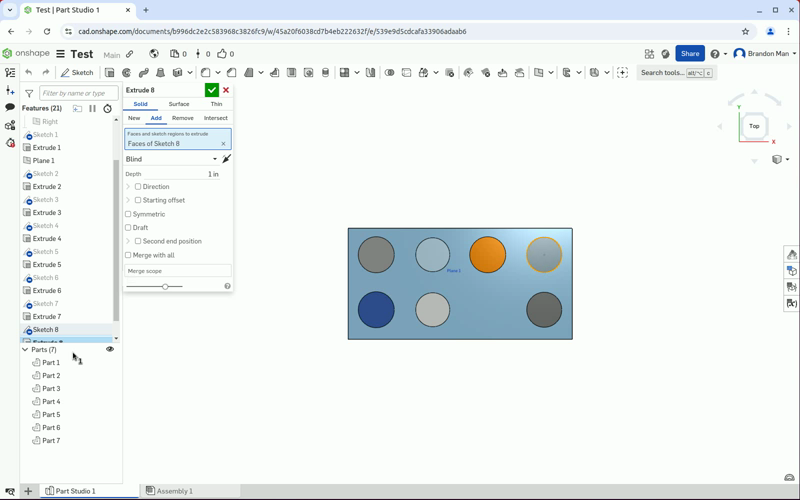
mouse_move(143, 106)
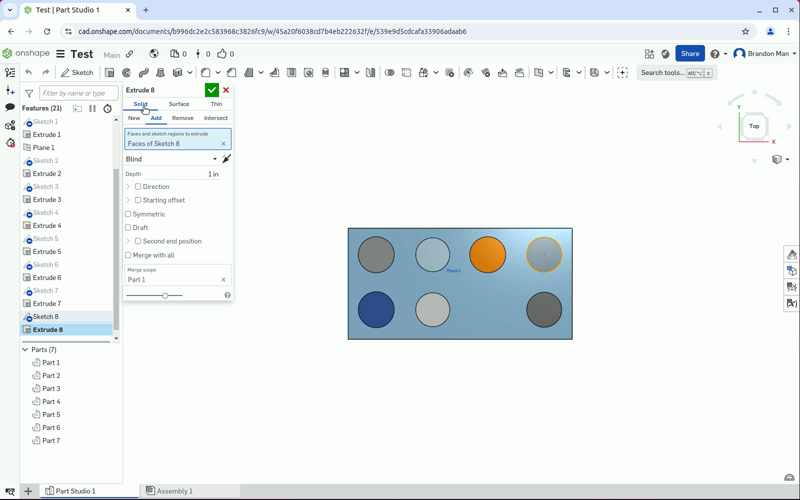
click(143, 106)
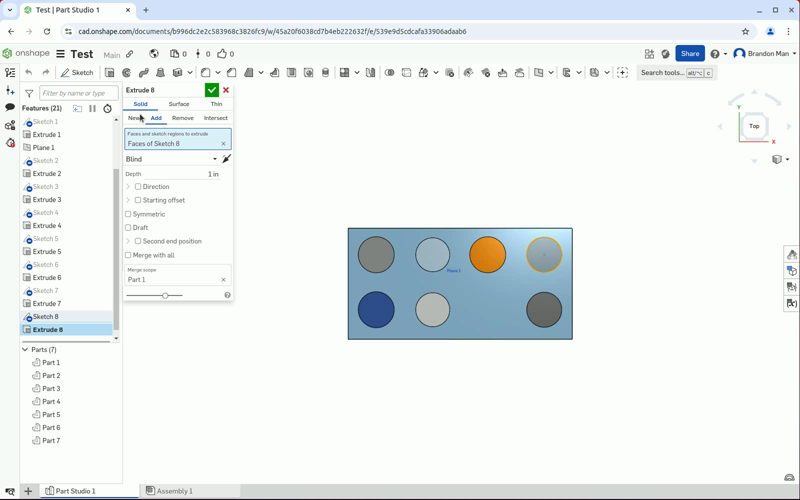
mouse_move(137, 120)
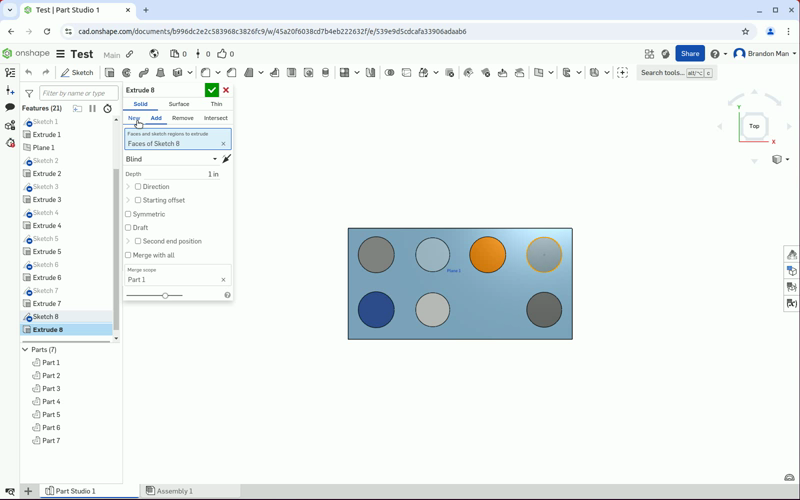
click(137, 120)
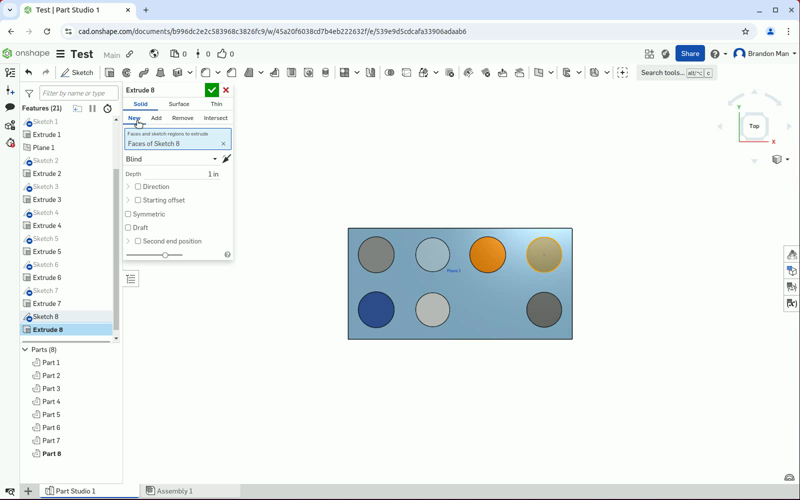
key(tab, 4)
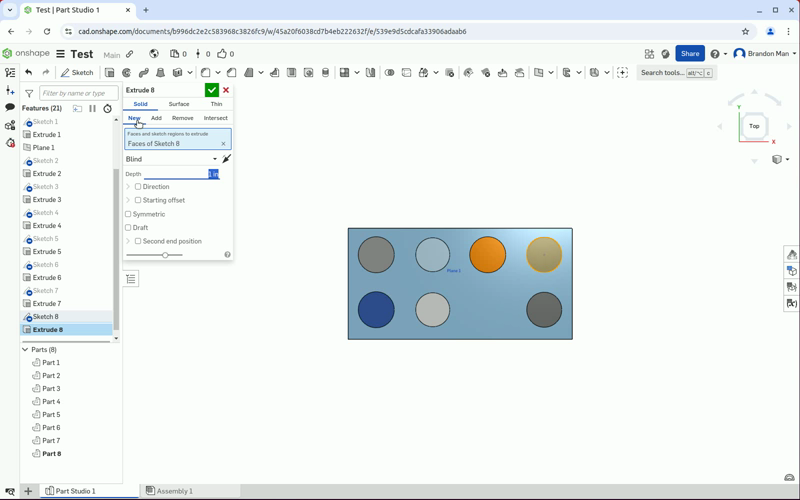
text(2.407)
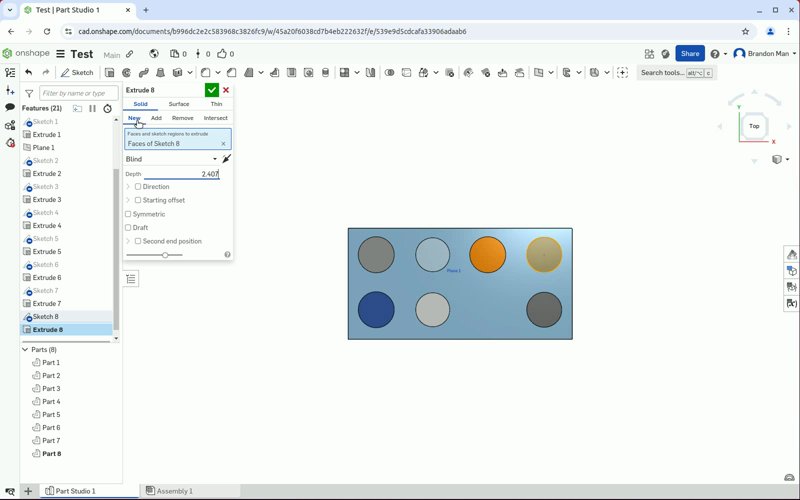
key(enter)
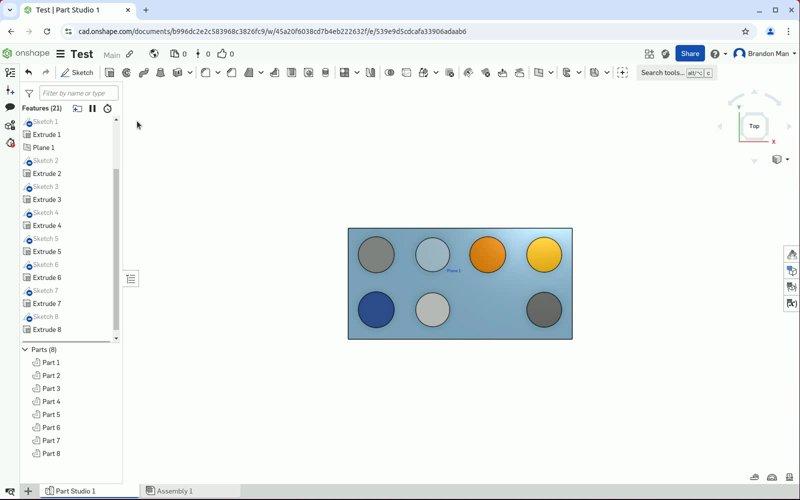
key(shift+h)
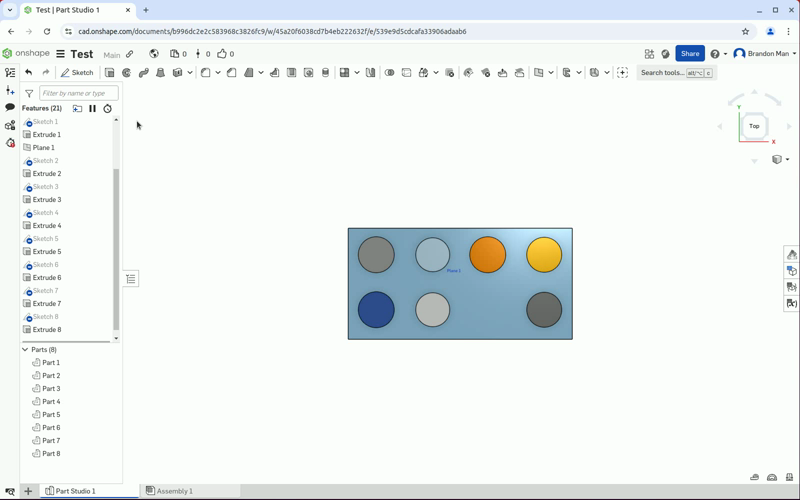
key(shift+h)
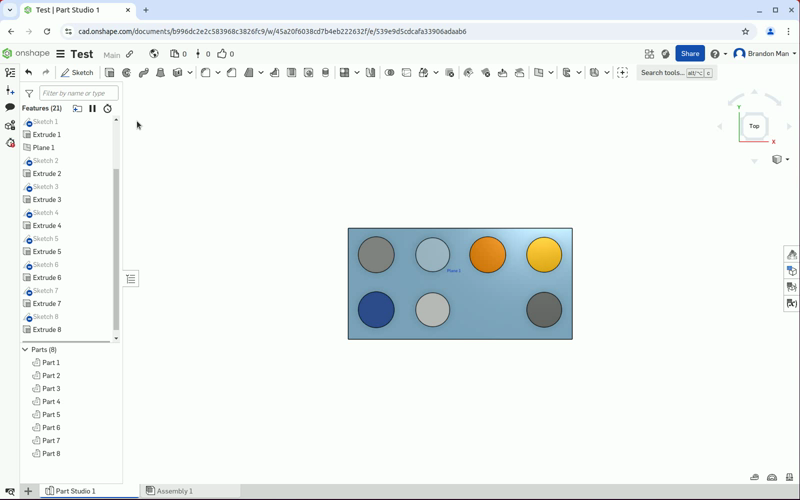
mouse_move(69, 124)
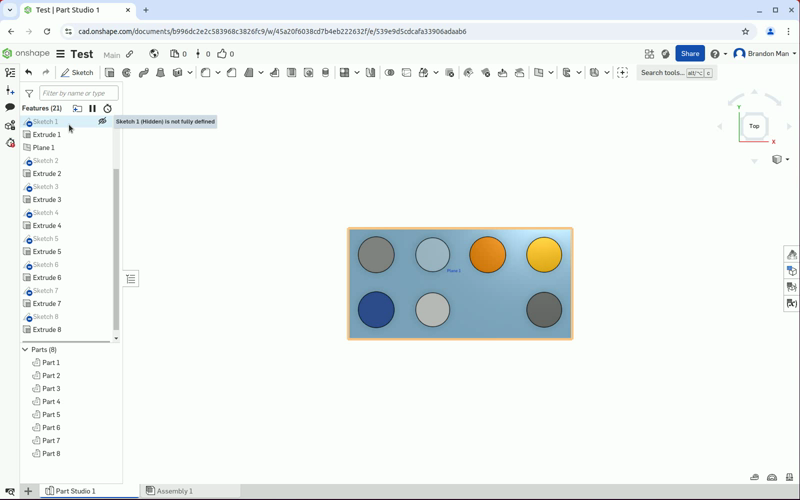
click(69, 124)
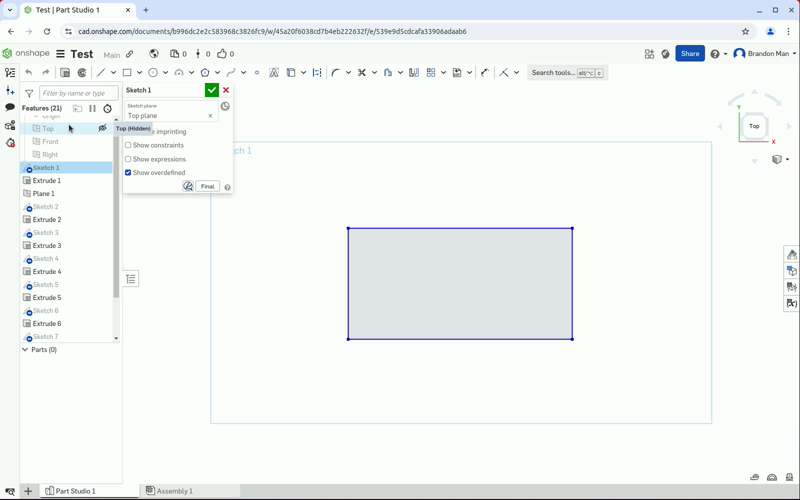
mouse_move(229, 92)
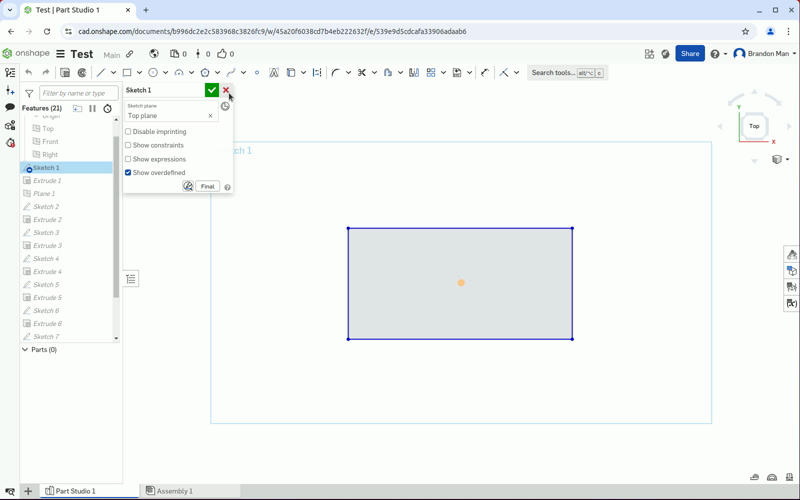
click(229, 92)
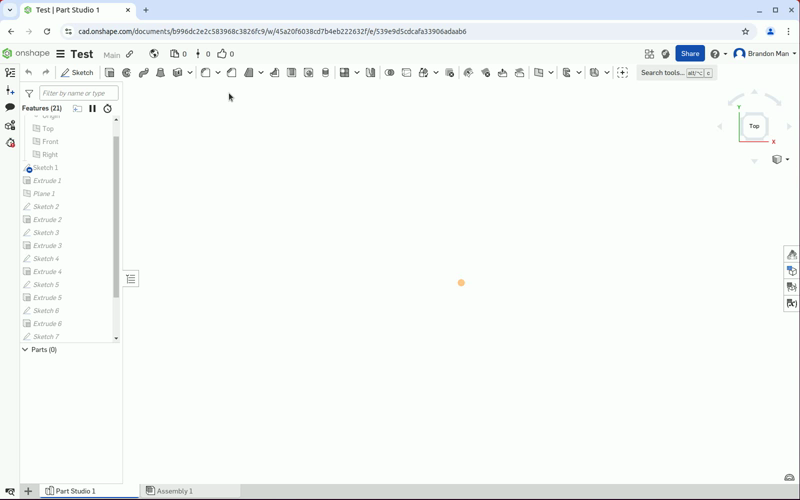
key(shift+s)
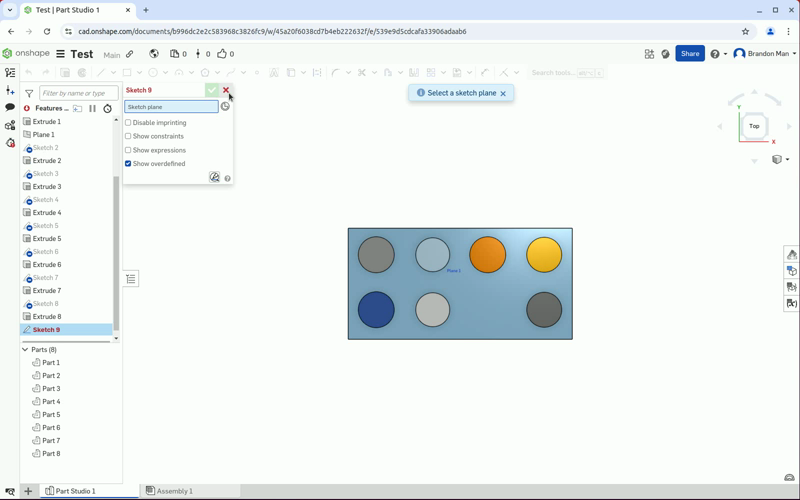
mouse_move(69, 137)
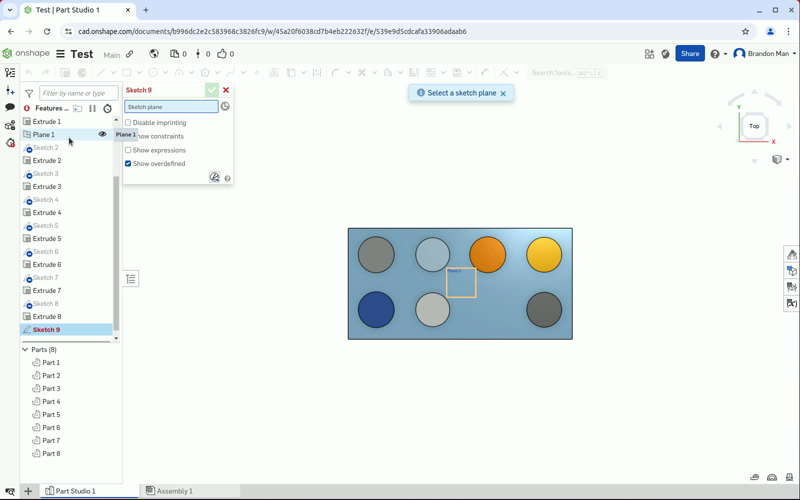
click(69, 137)
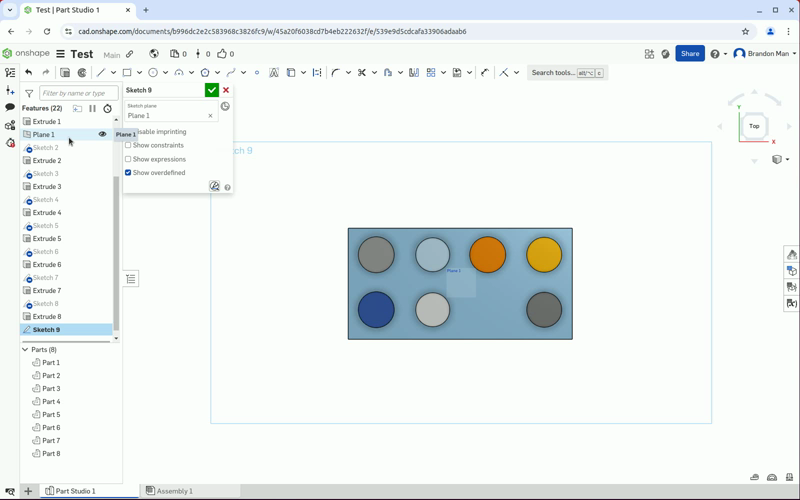
mouse_move(73, 352)
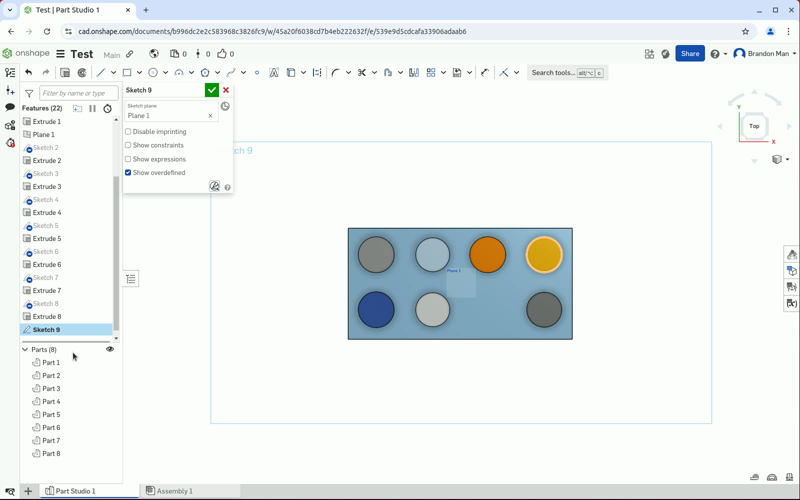
key(y)
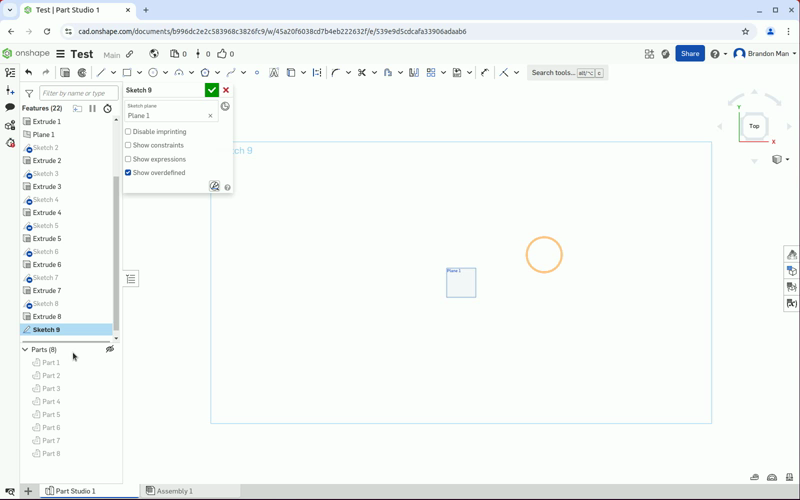
key(c)
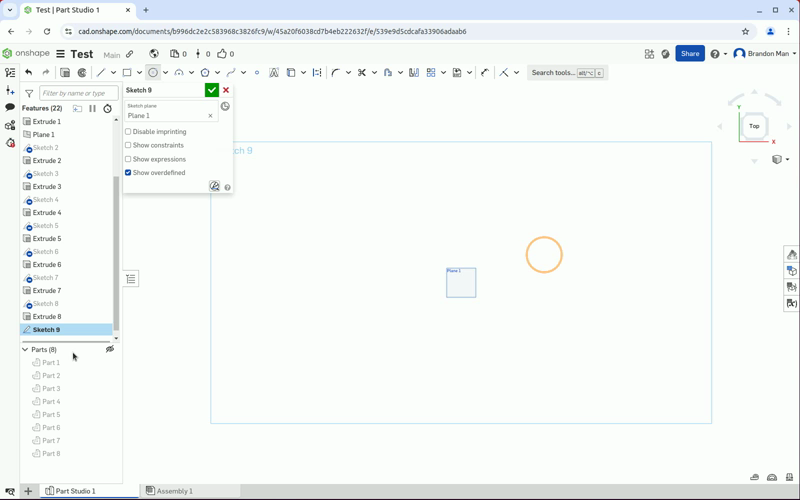
key_down(shift)
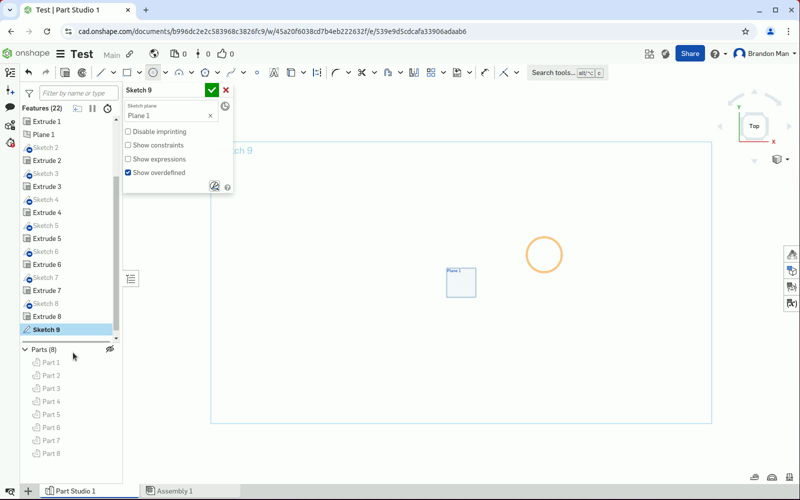
mouse_move(487, 309)
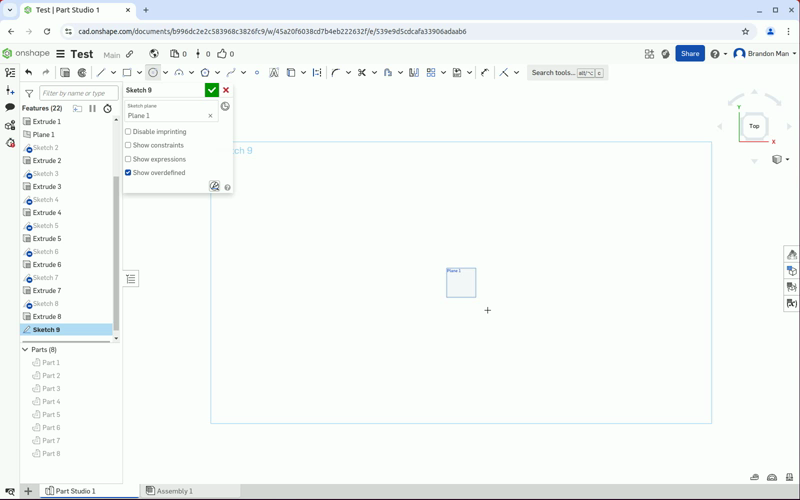
click(487, 309)
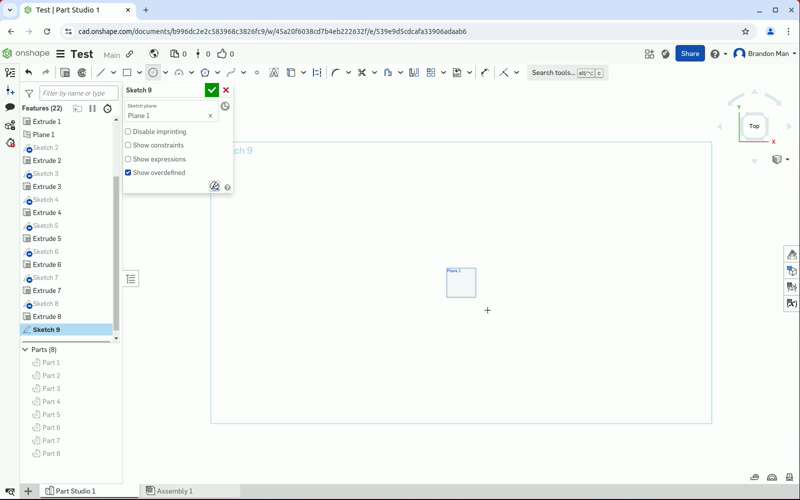
key_up(shift)
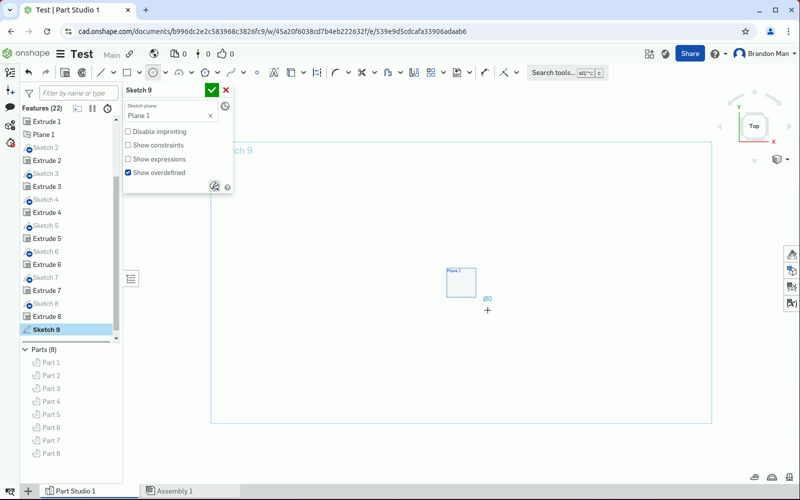
mouse_move(505, 309)
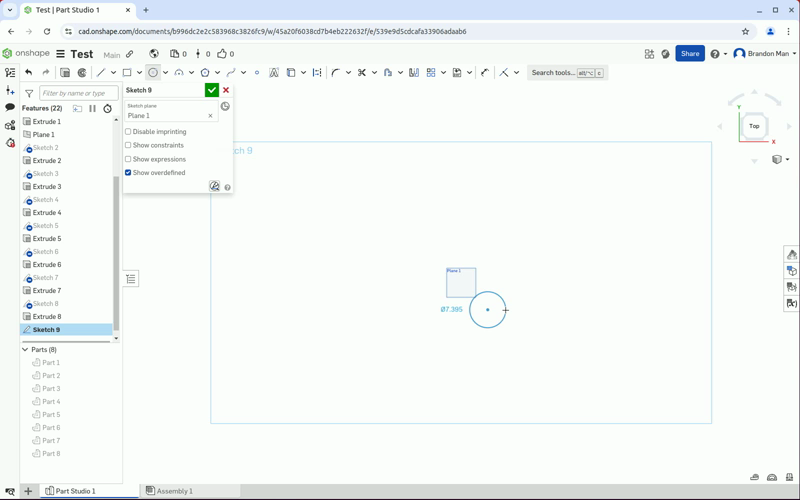
click(505, 309)
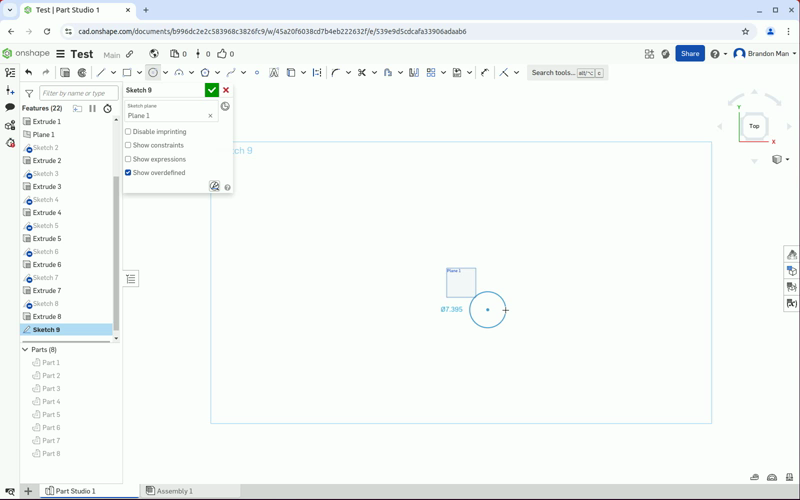
key(esc)
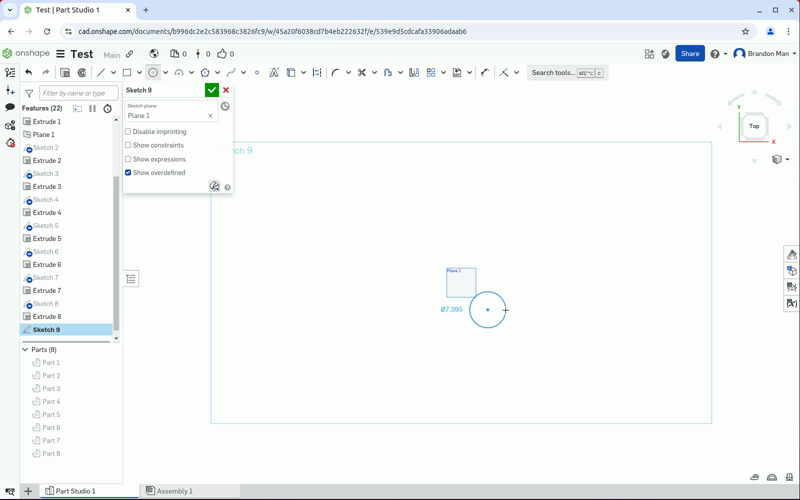
mouse_move(496, 302)
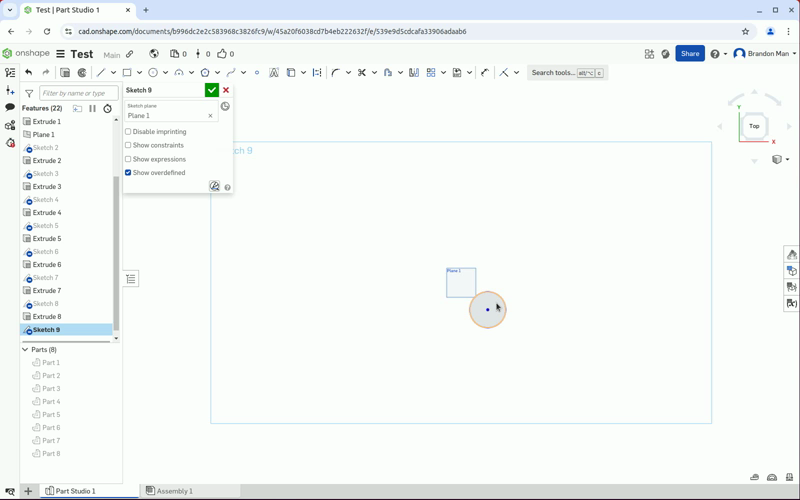
scroll(6)
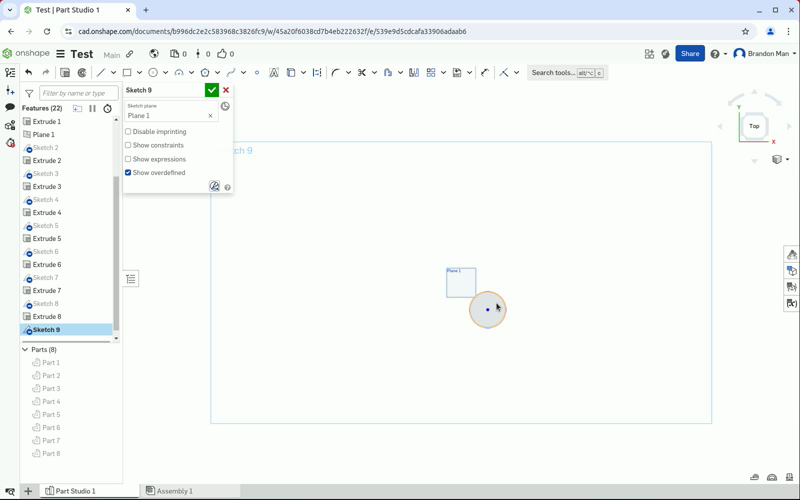
scroll(6)
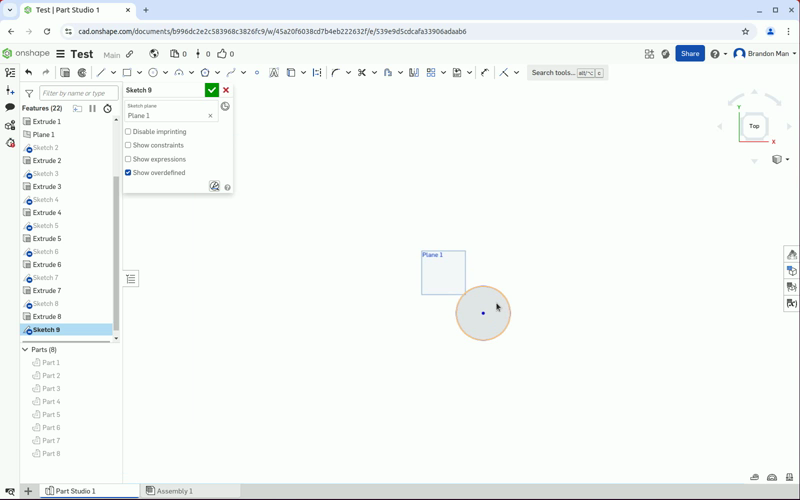
scroll(6)
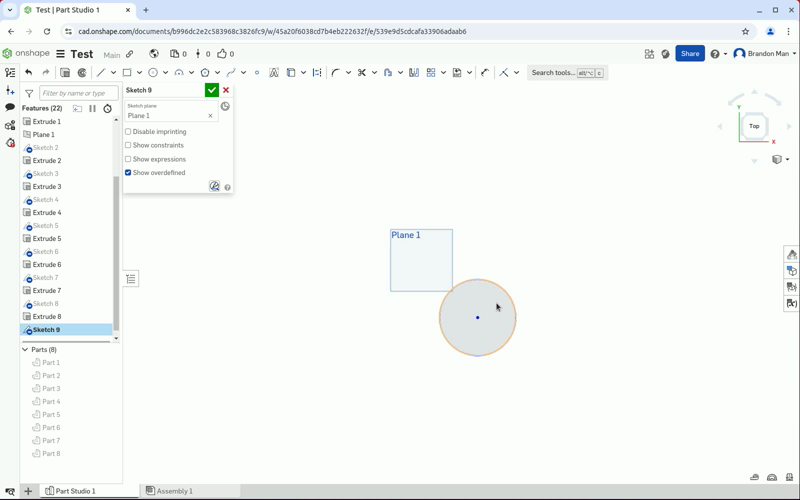
scroll(6)
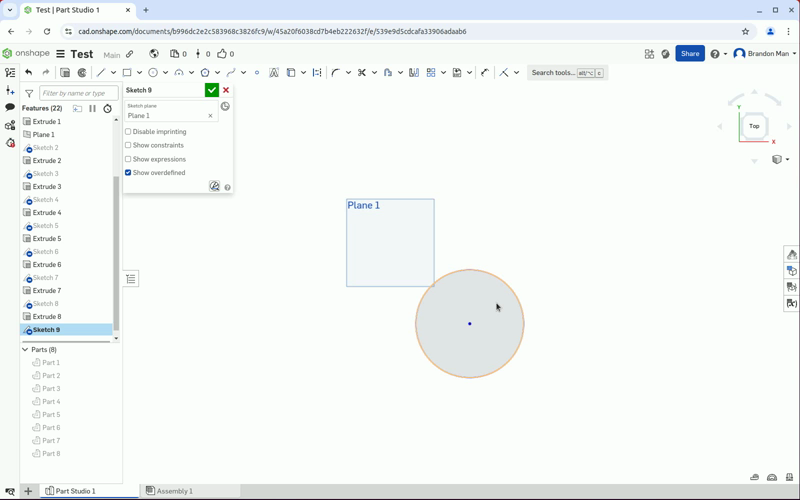
scroll(6)
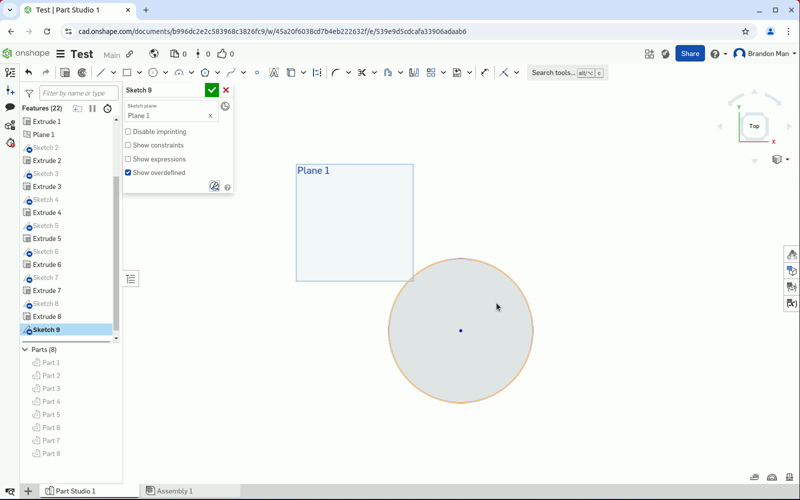
scroll(6)
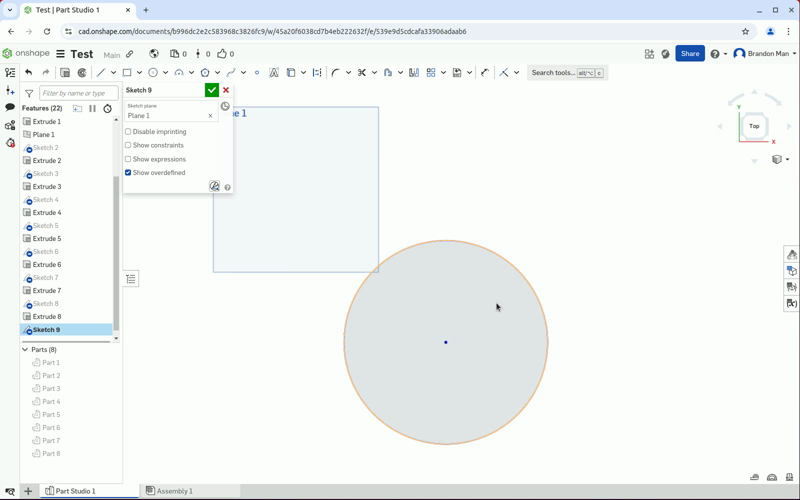
scroll(6)
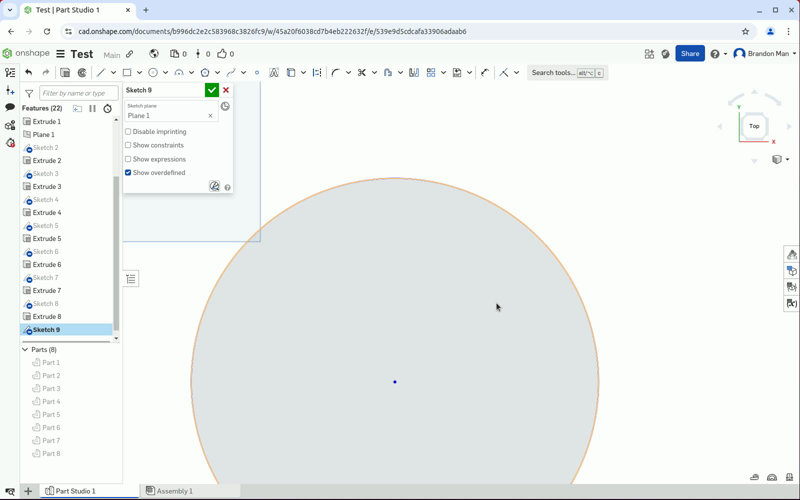
click(496, 302)
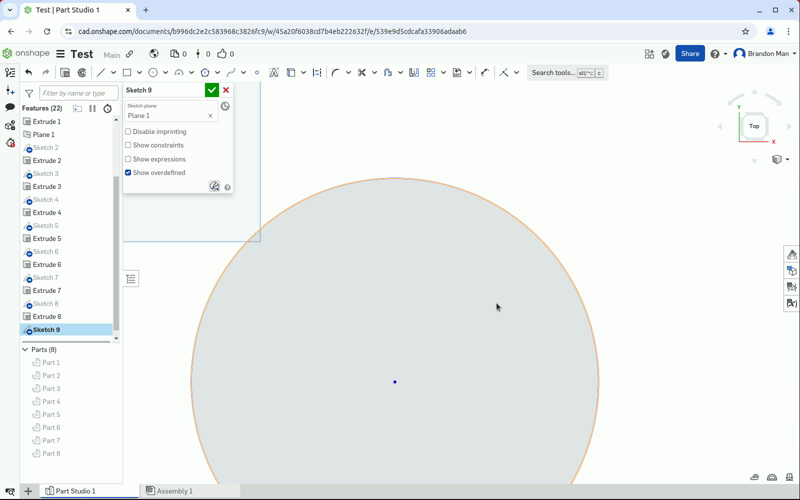
scroll(-6)
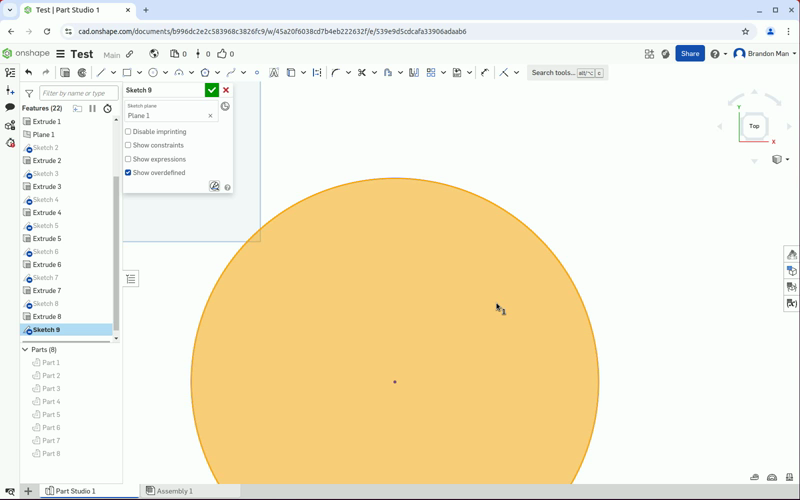
scroll(-6)
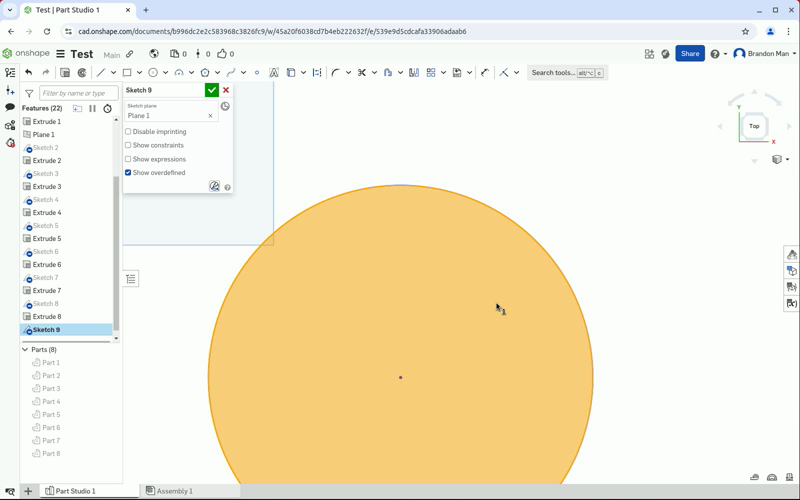
scroll(-6)
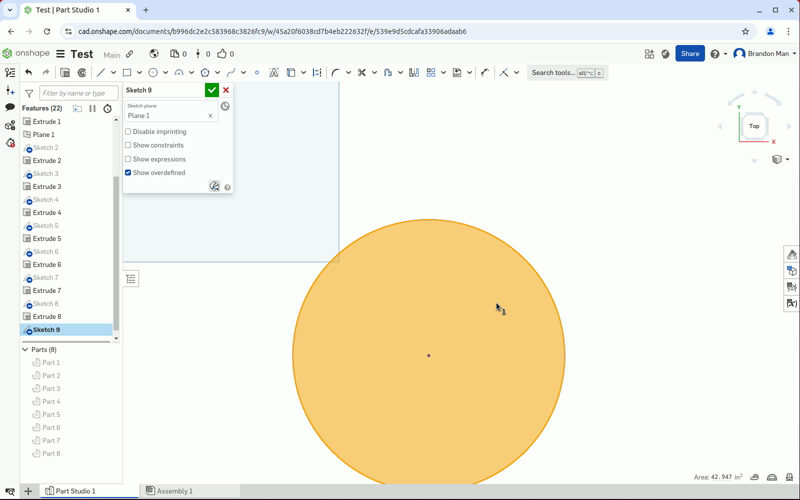
scroll(-6)
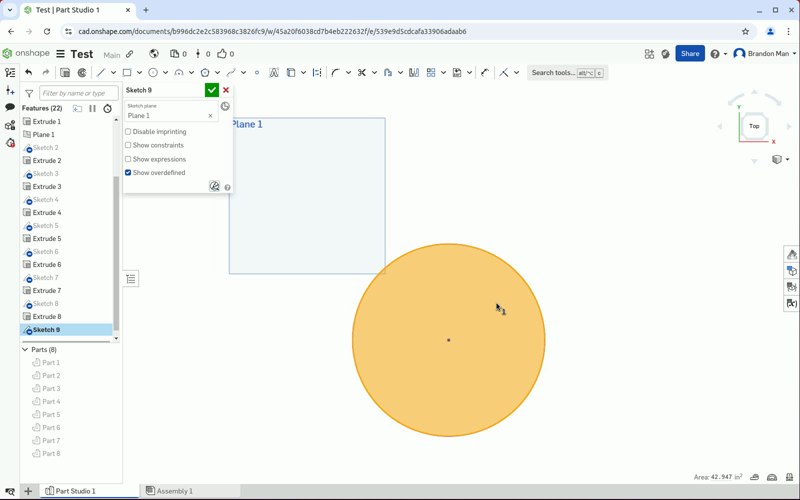
scroll(-6)
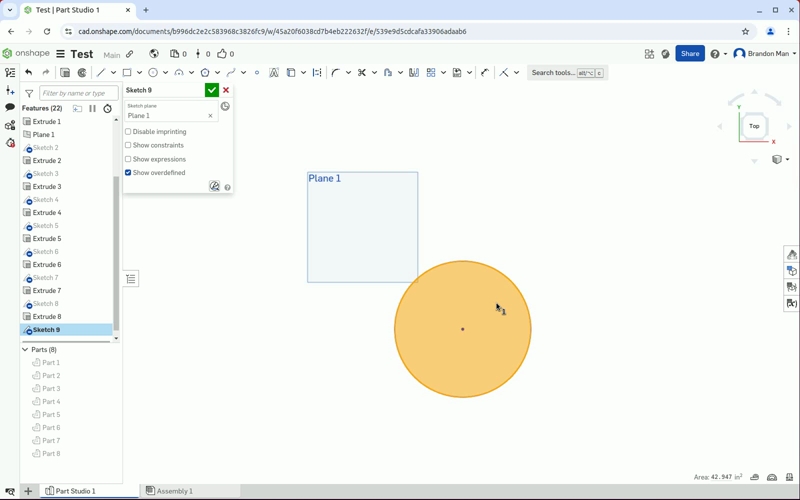
scroll(-6)
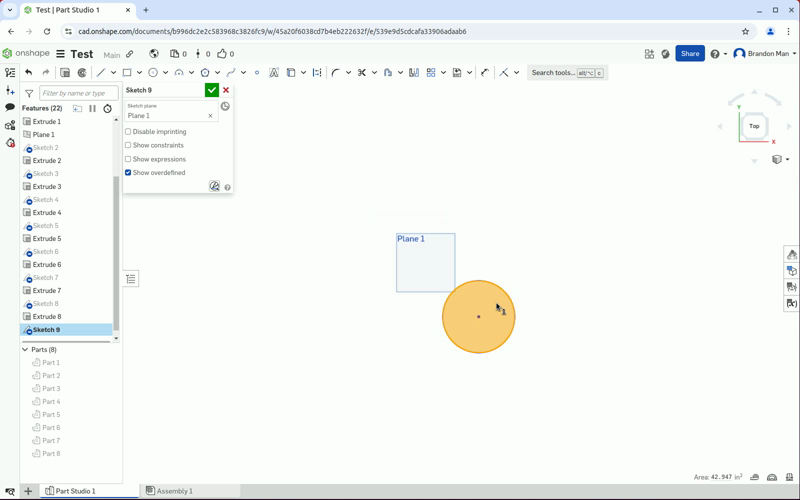
scroll(-6)
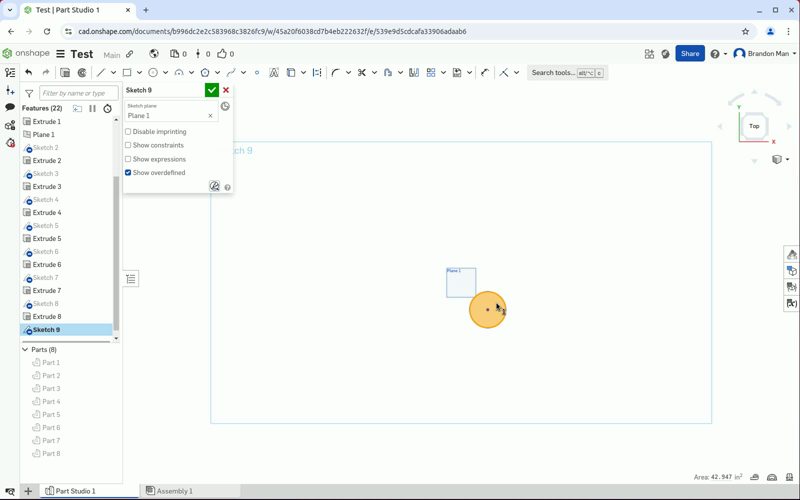
mouse_move(73, 352)
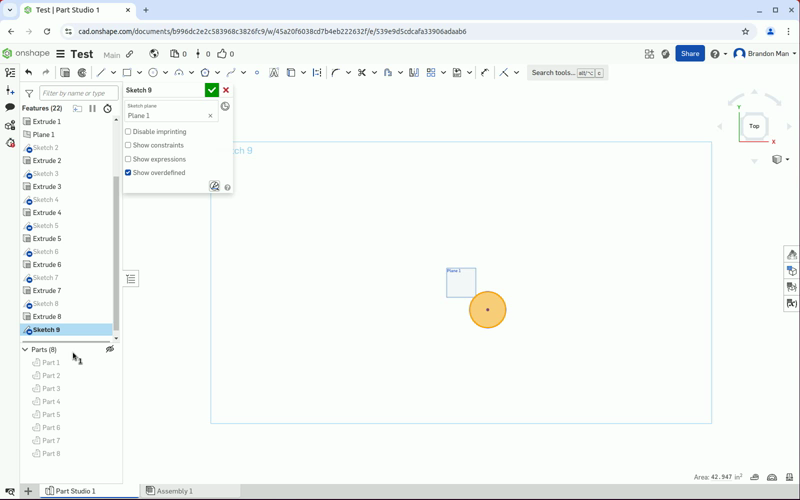
key(shift+y)
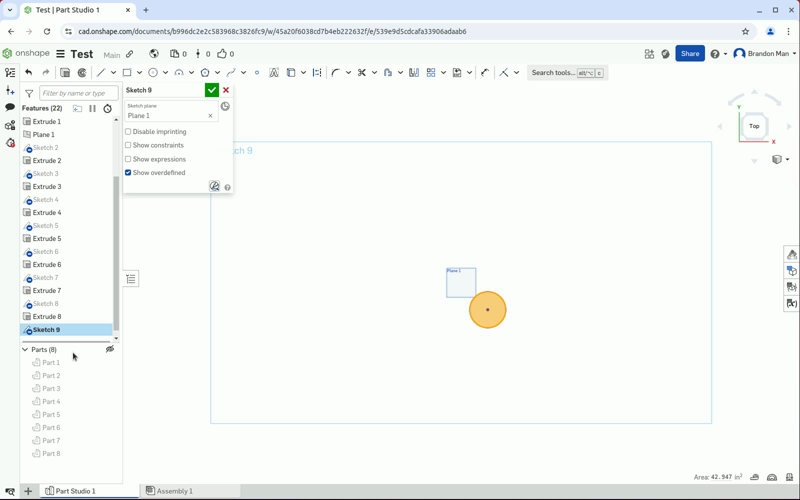
key(shift+e)
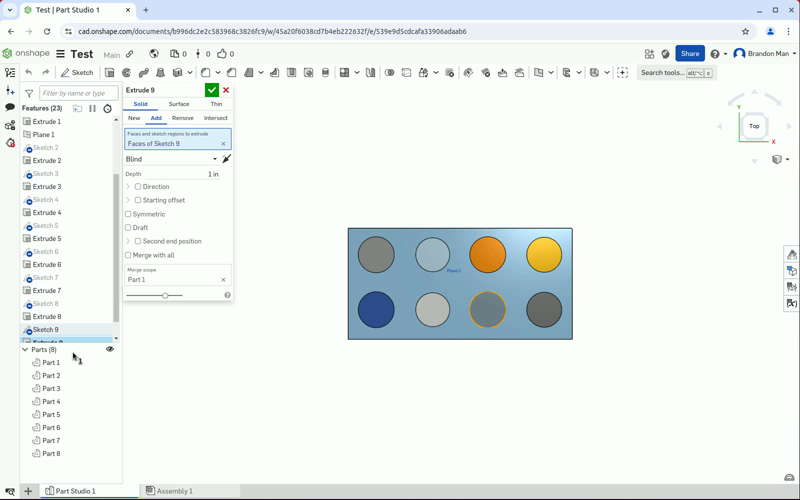
mouse_move(143, 106)
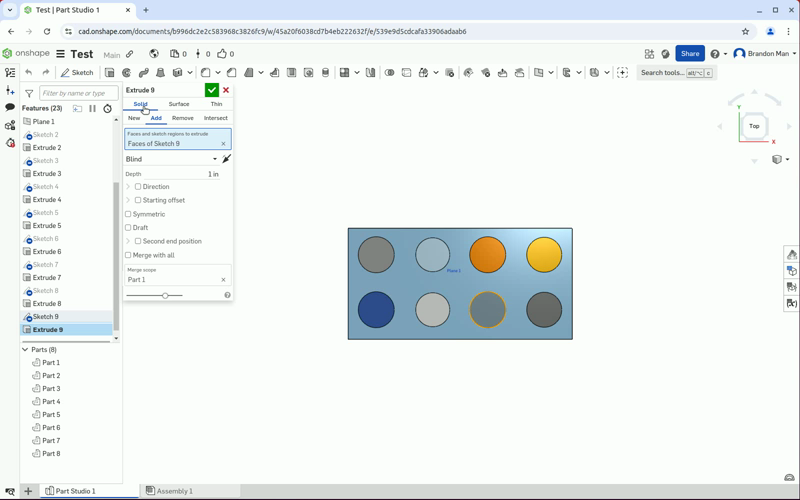
click(143, 106)
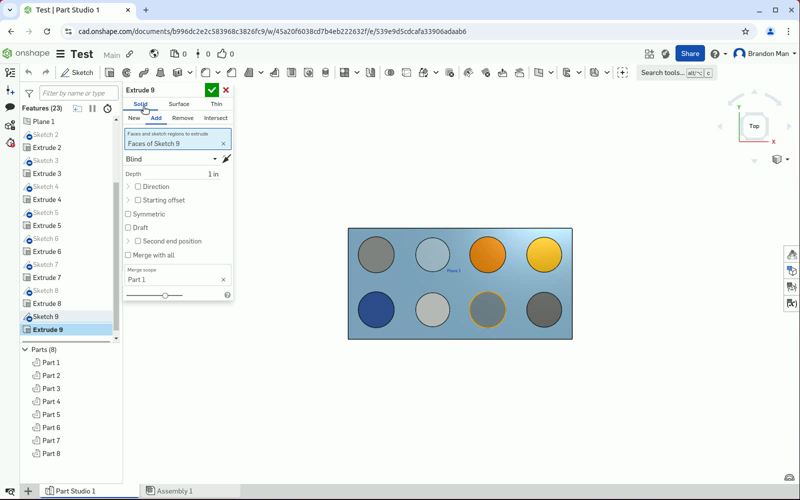
mouse_move(137, 120)
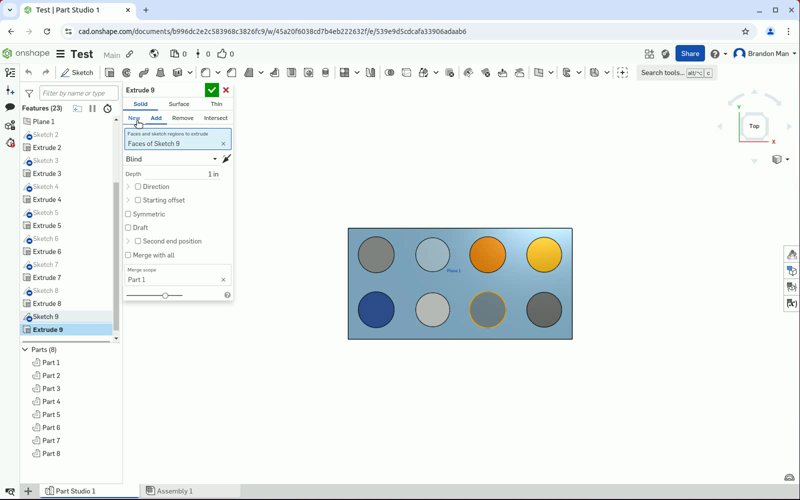
click(137, 120)
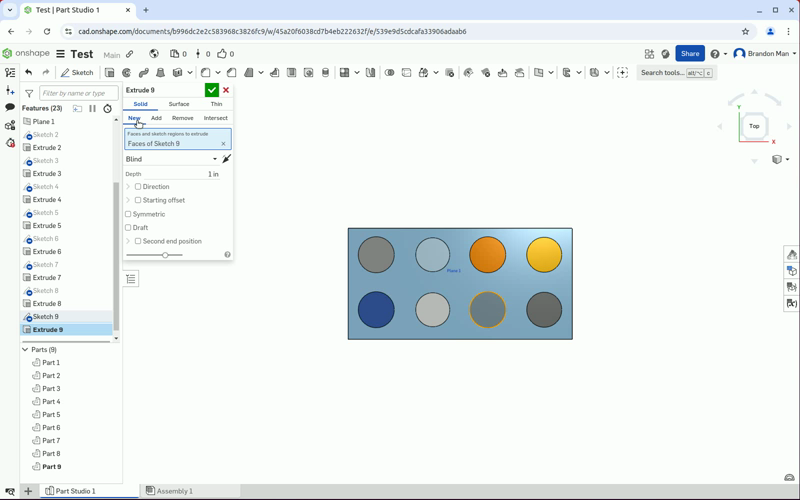
key(tab, 4)
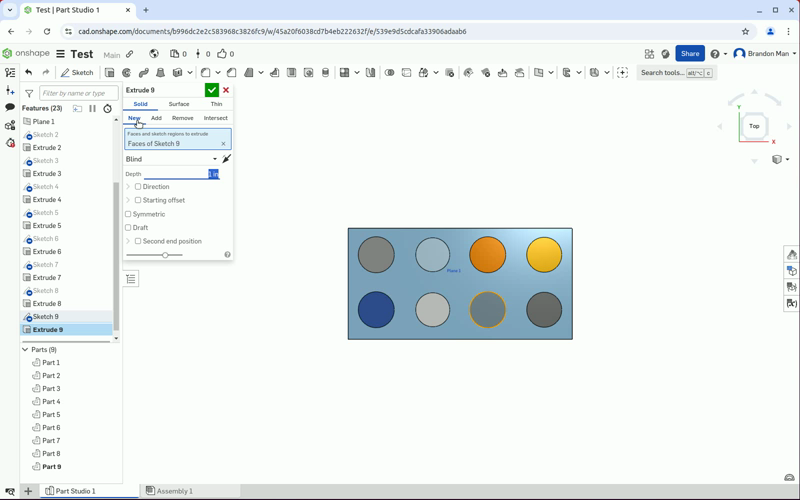
text(2.407)
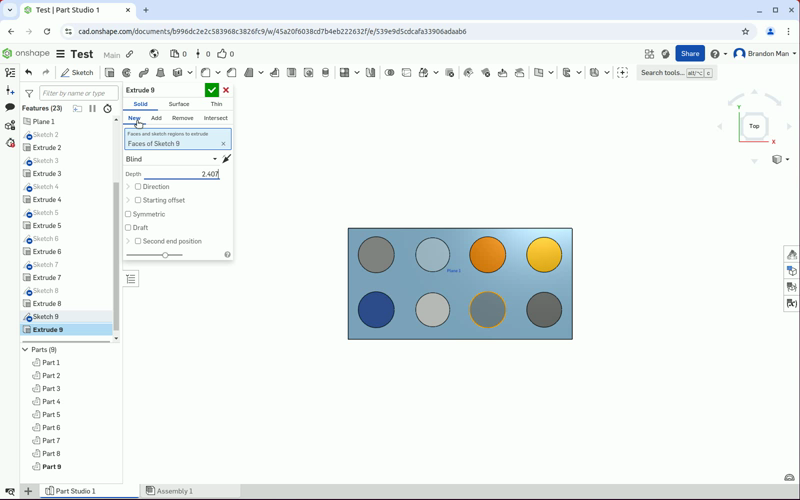
key(enter)
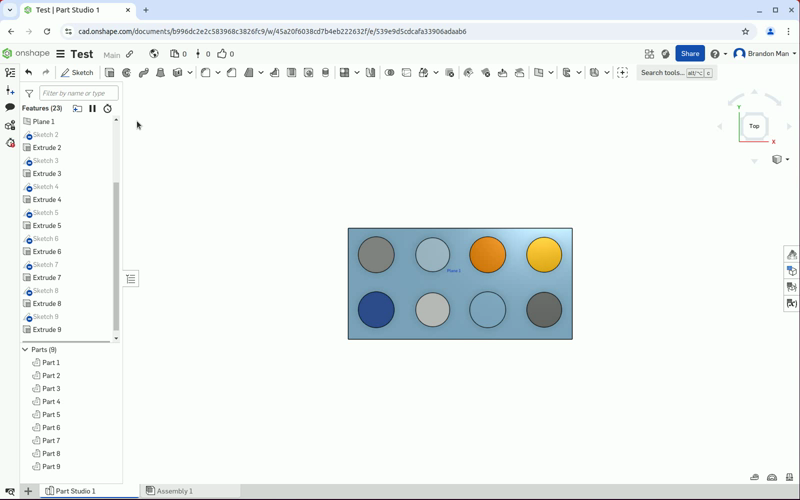
key(shift+h)
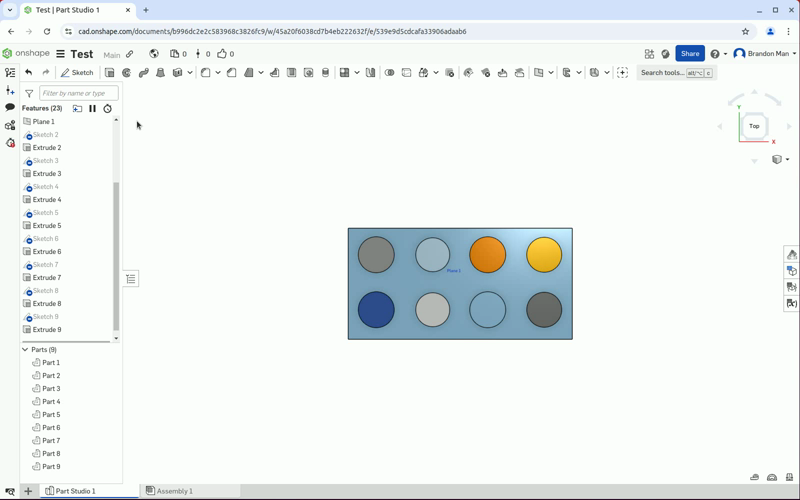
key(shift+h)
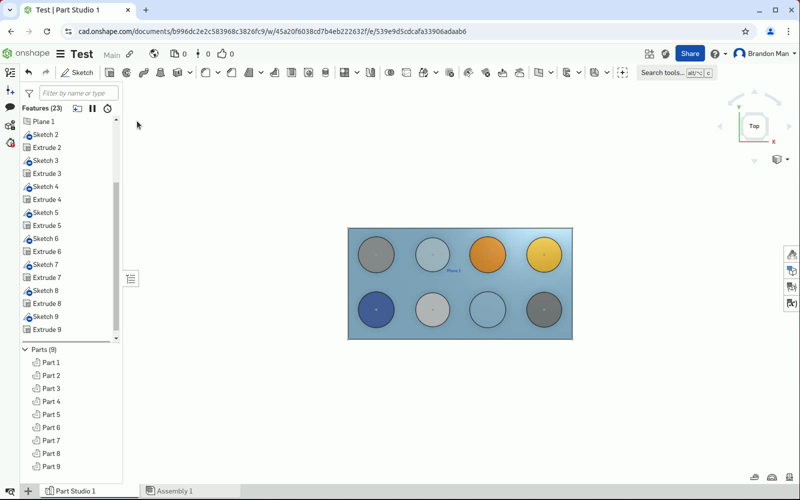
key(shift+7)
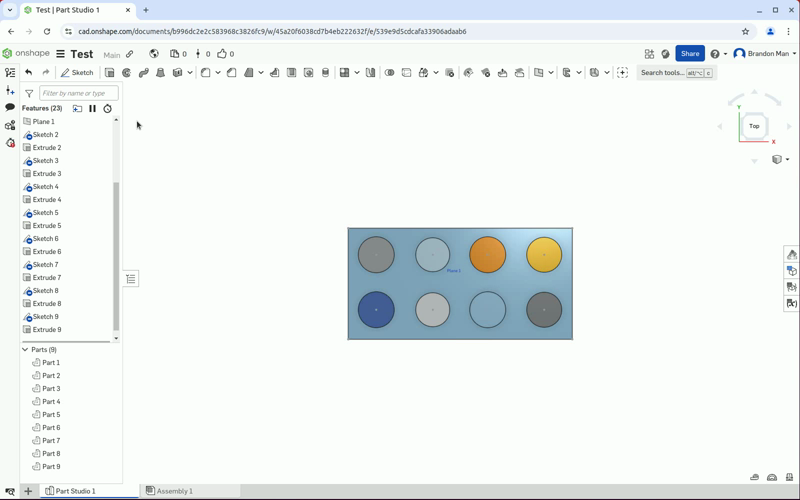
key(up, 3)
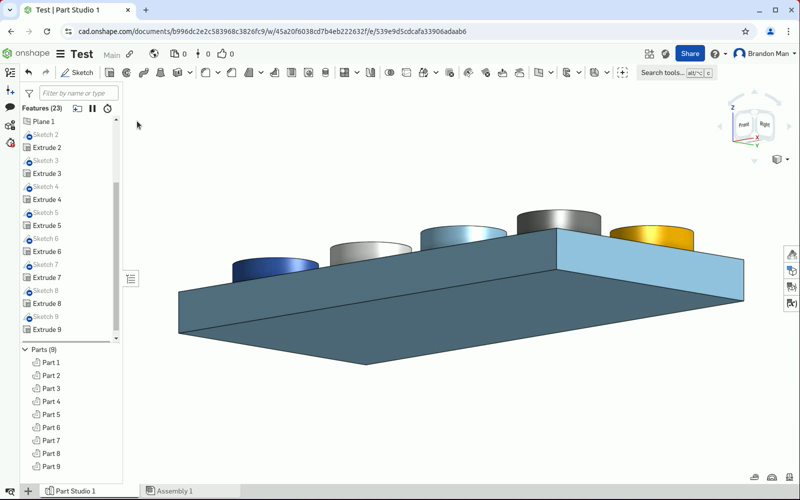
key(left, 3)
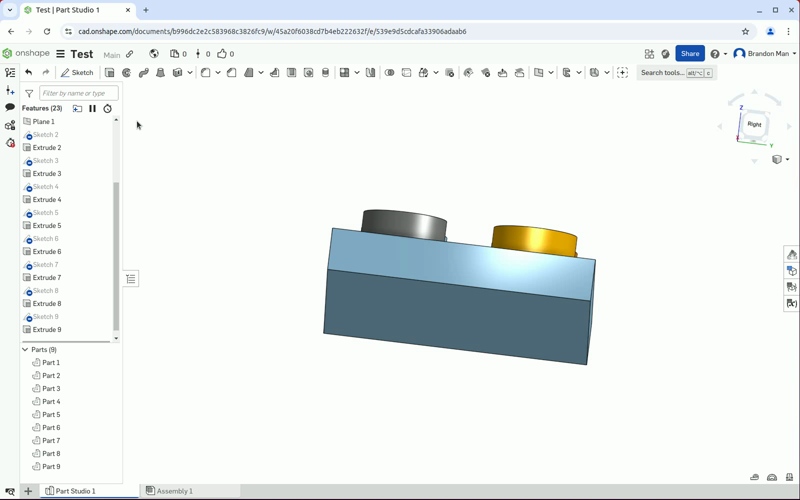
key(right, 3)
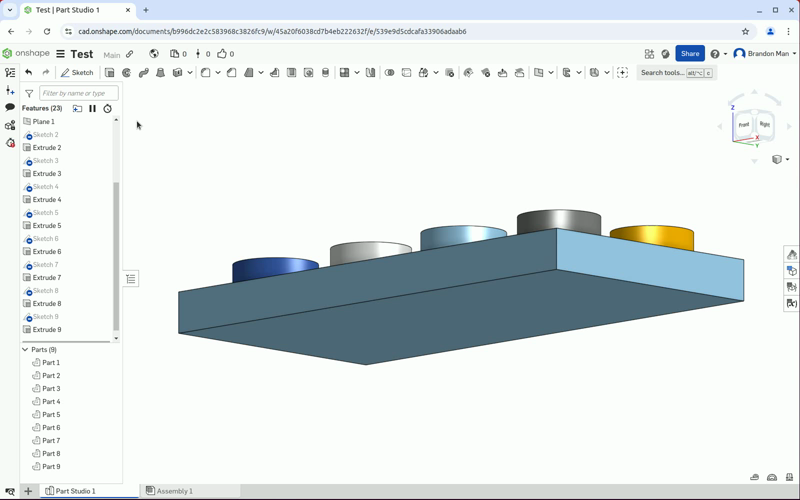
key(down, 3)
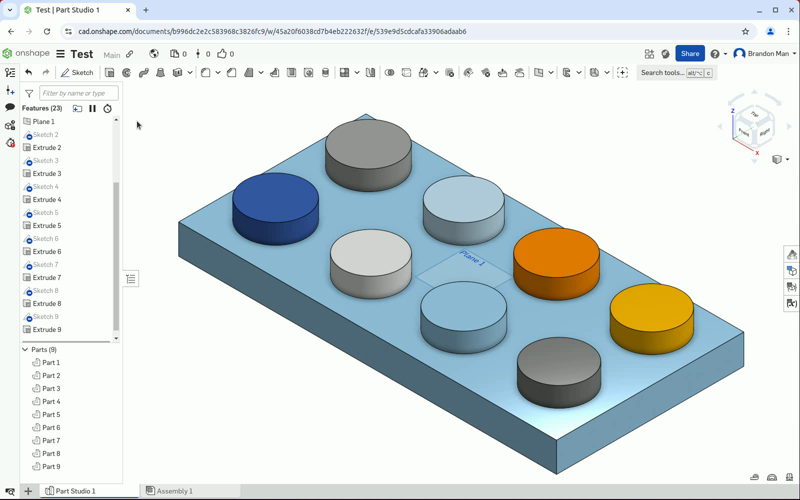
mouse_move(69, 98)
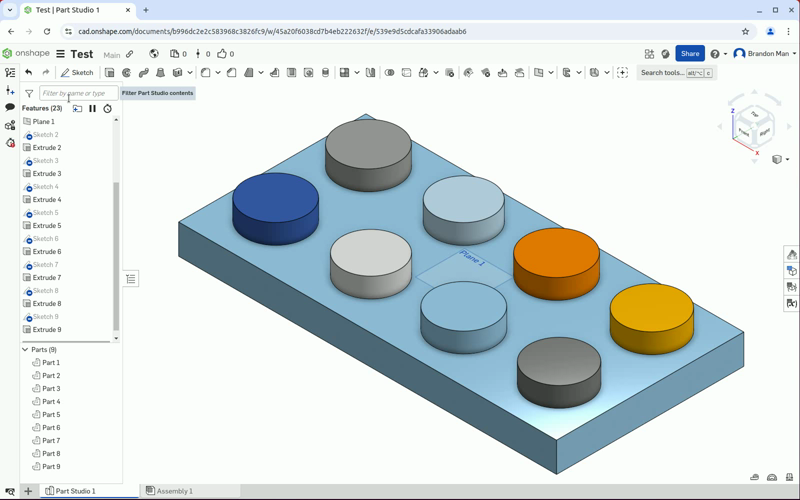
click(69, 98)